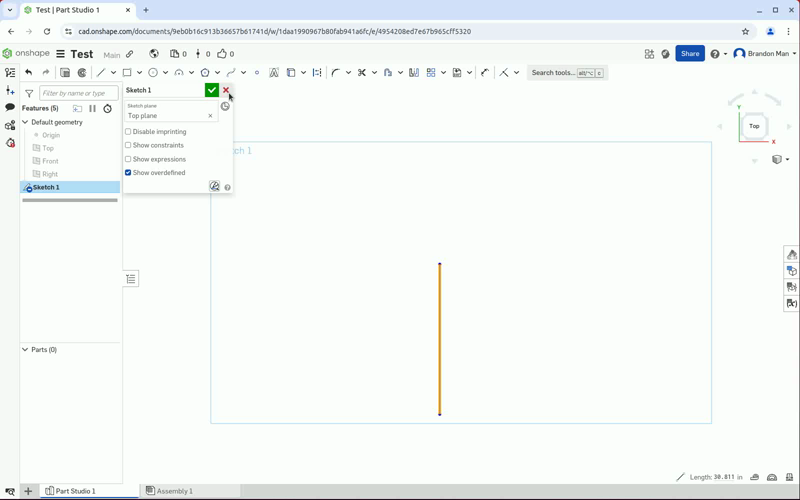
key(shift+h)
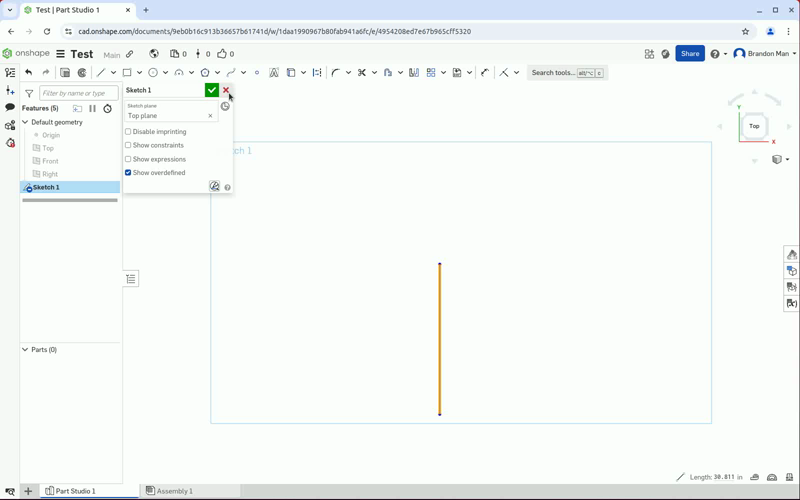
key(shift+s)
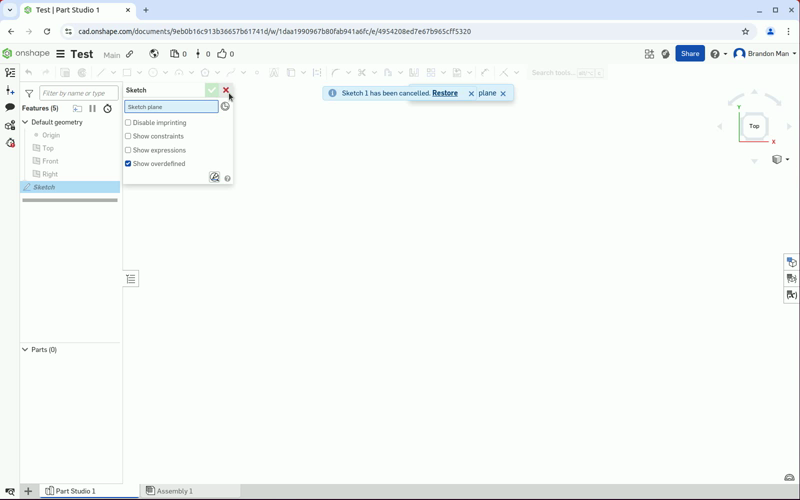
mouse_move(73, 150)
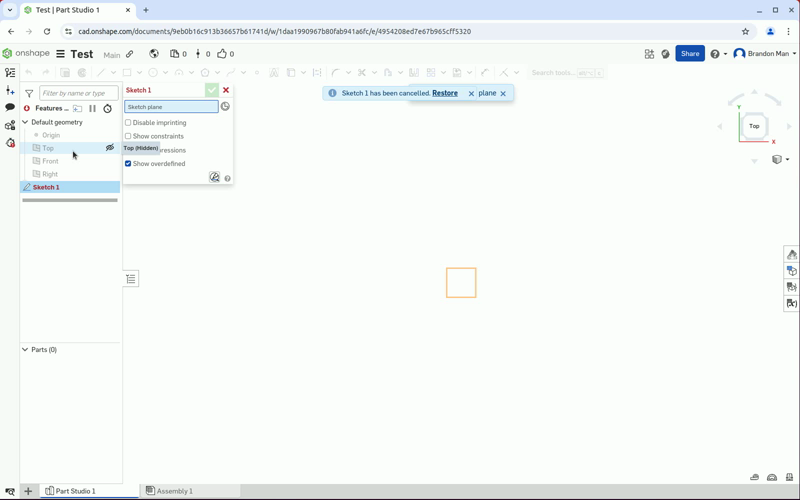
click(73, 150)
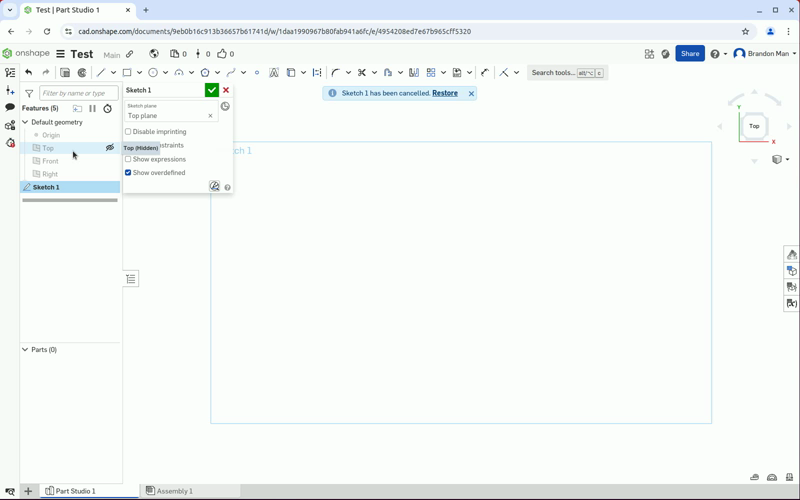
mouse_move(73, 352)
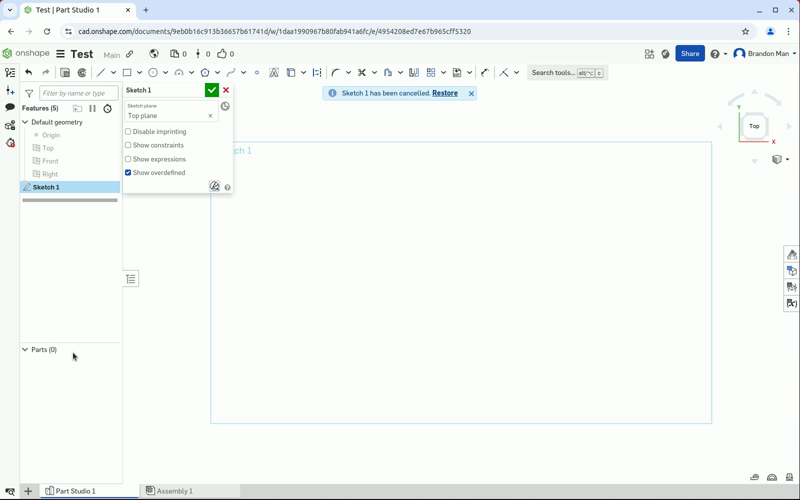
key(y)
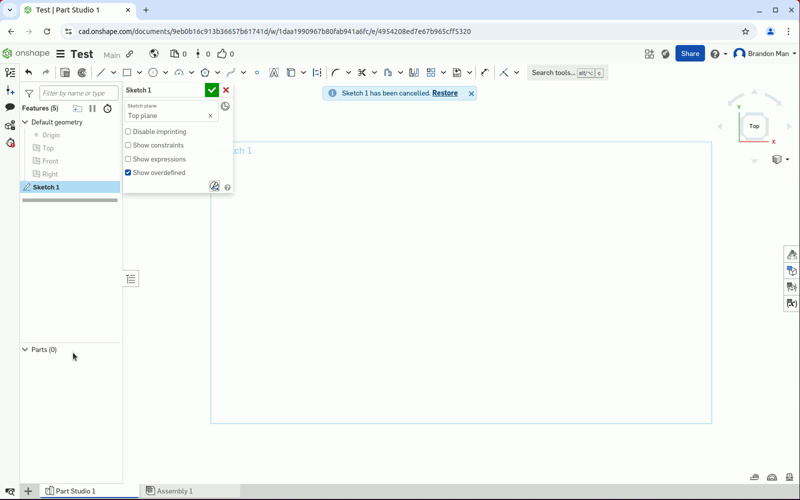
key(l)
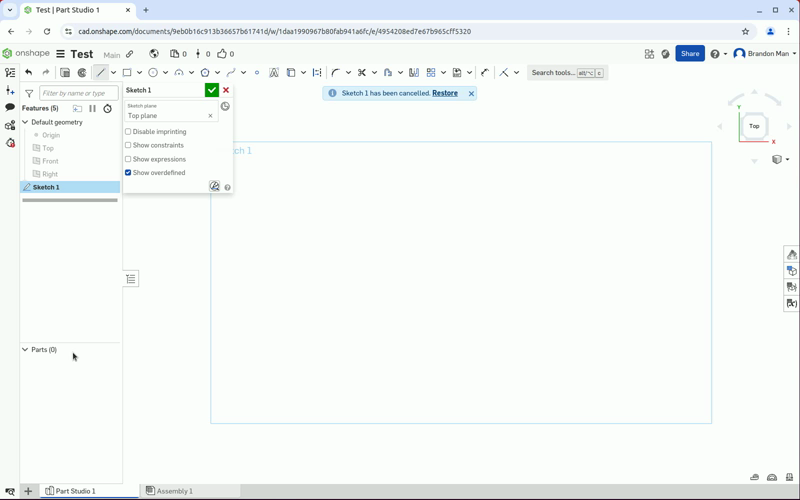
key_down(shift)
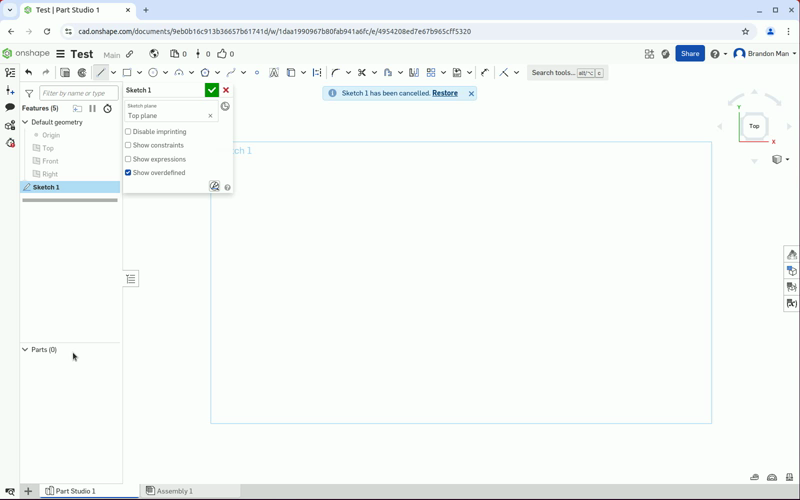
mouse_move(460, 336)
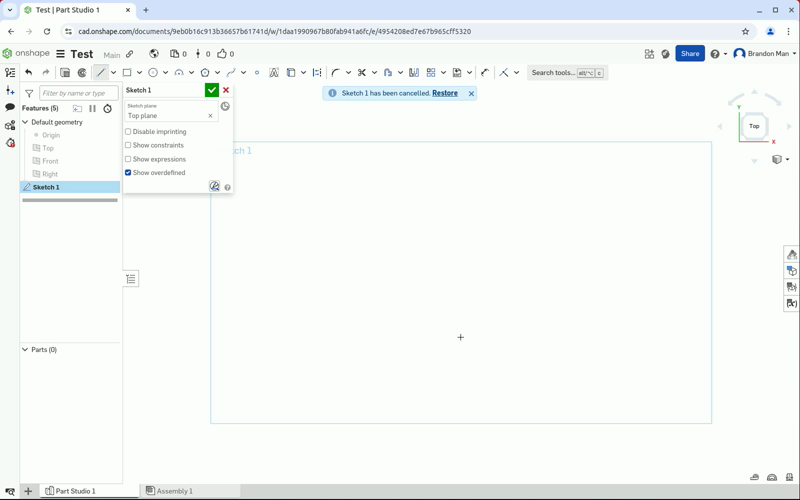
click(460, 336)
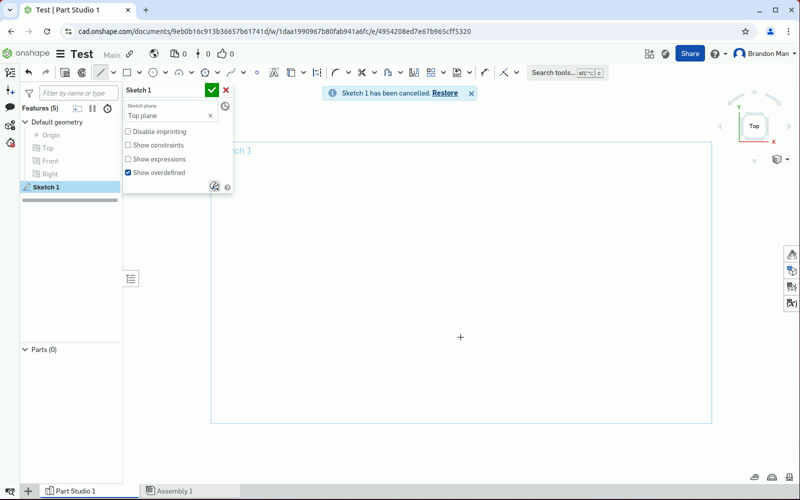
key_up(shift)
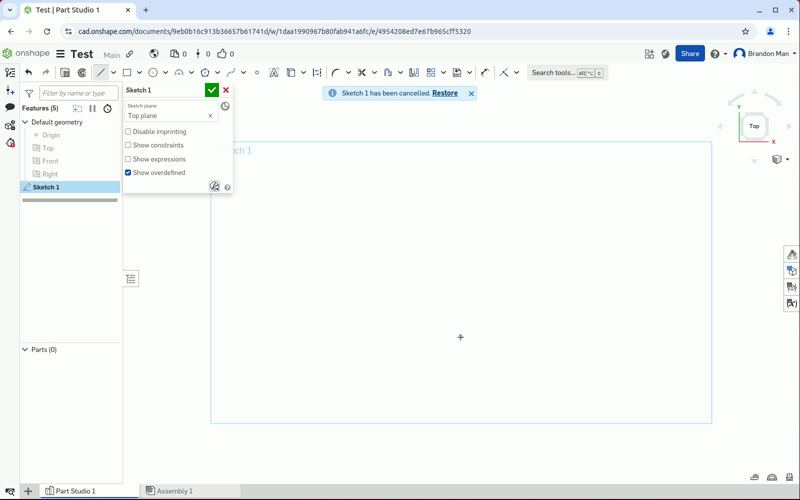
key_down(shift)
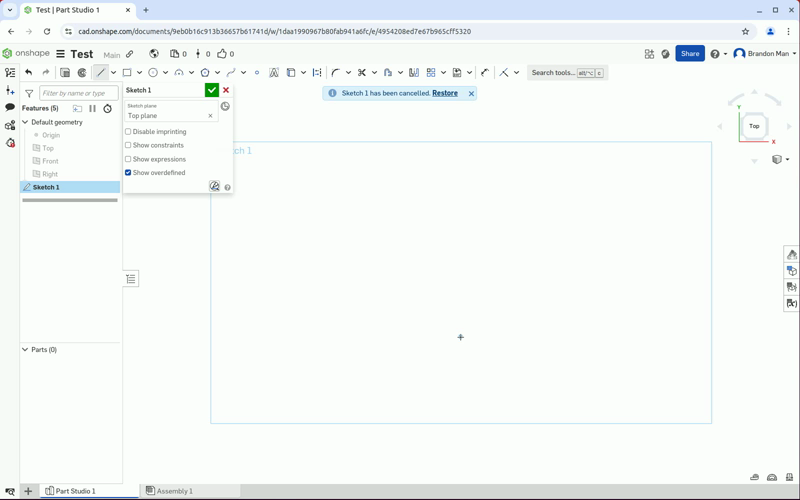
mouse_move(541, 282)
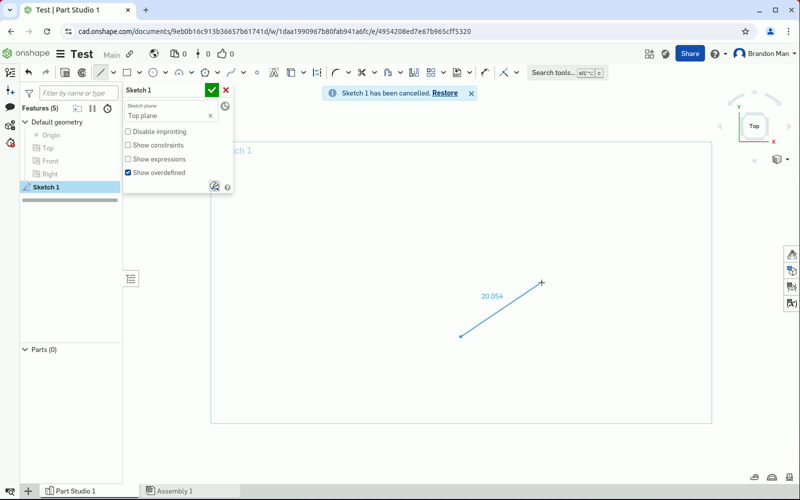
click(541, 282)
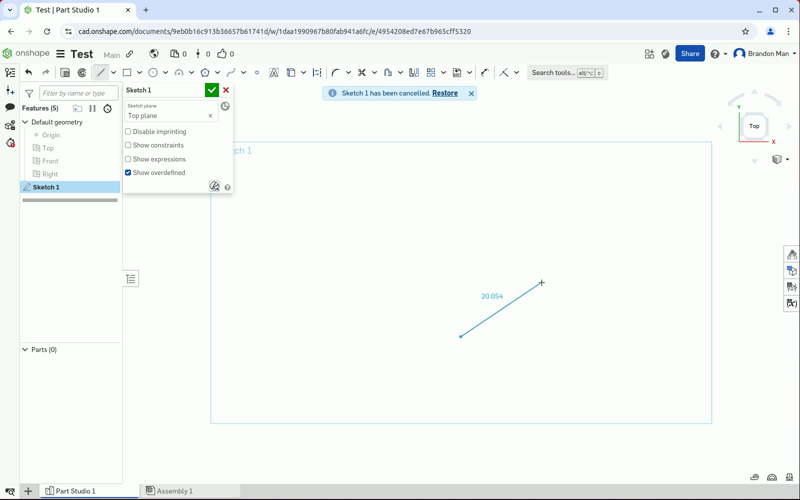
key_up(shift)
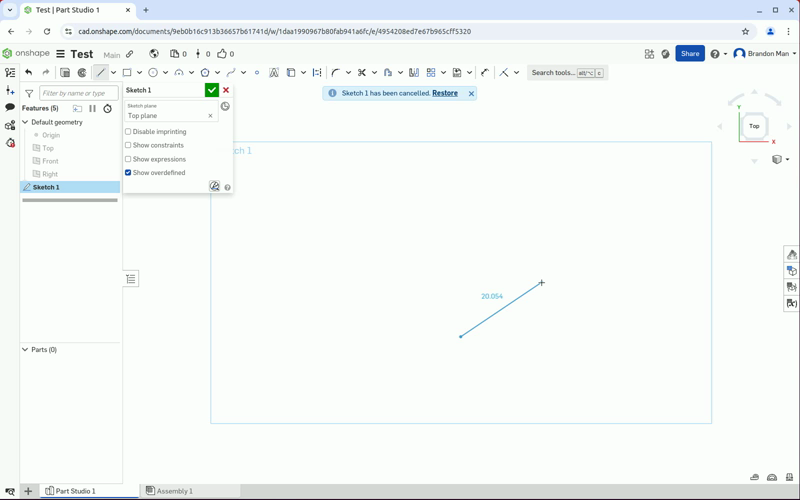
key_down(shift)
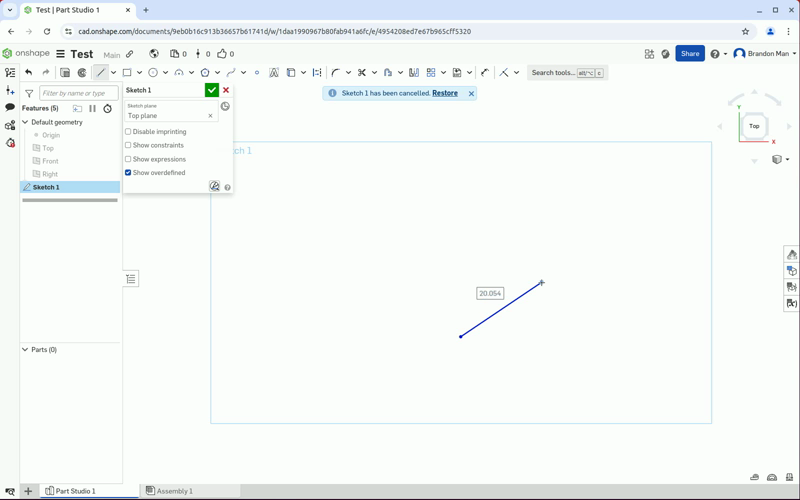
mouse_move(460, 228)
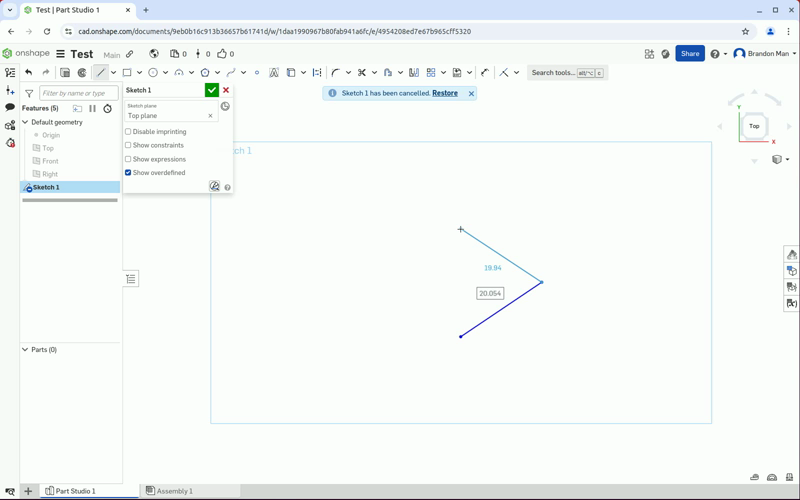
click(460, 228)
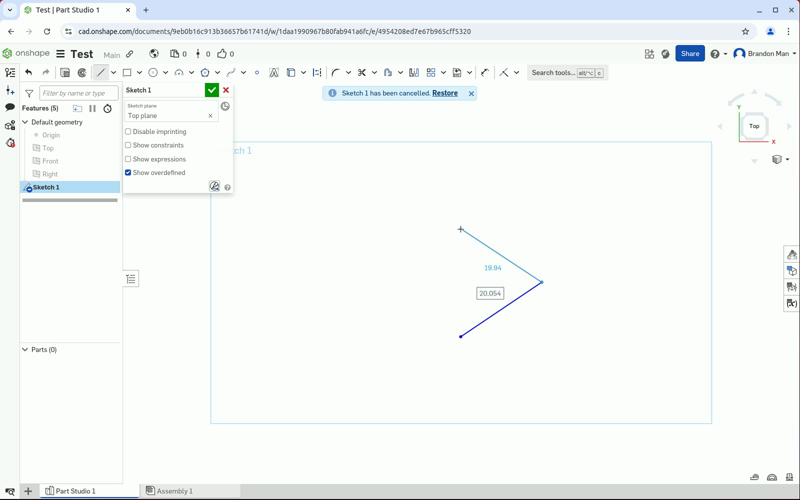
key_up(shift)
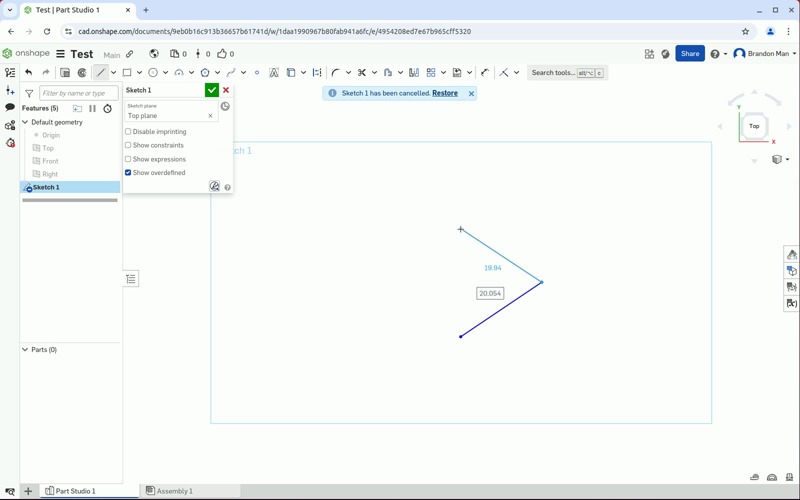
key_down(shift)
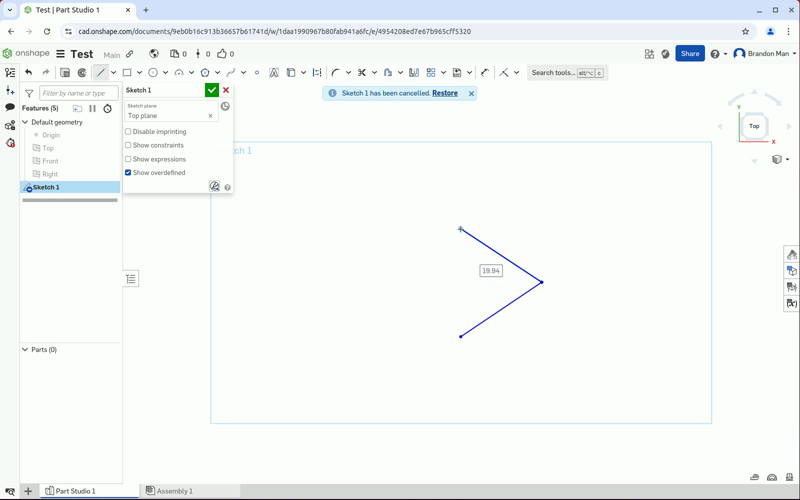
mouse_move(490, 228)
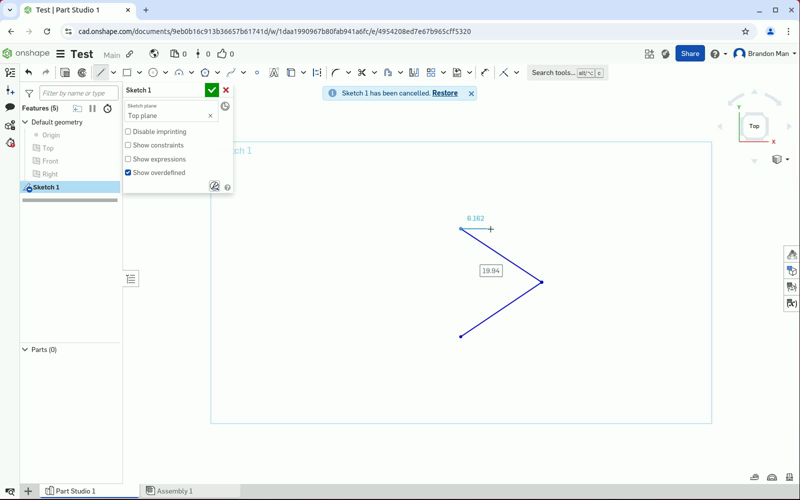
mouse_move(460, 282)
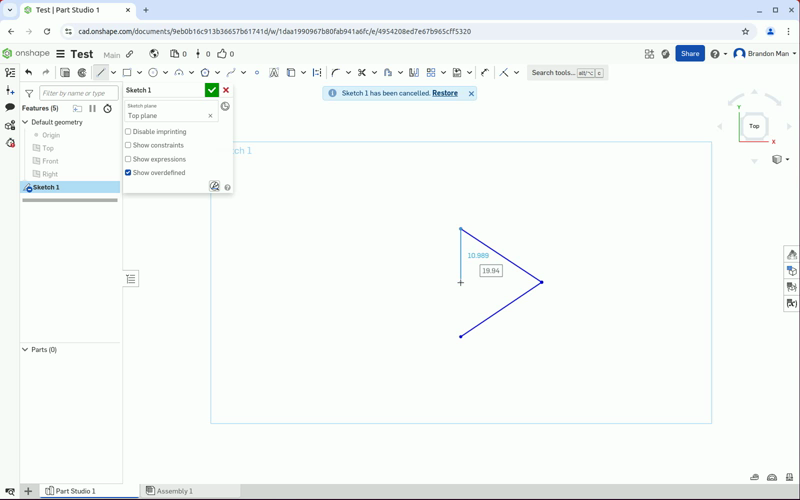
click(460, 282)
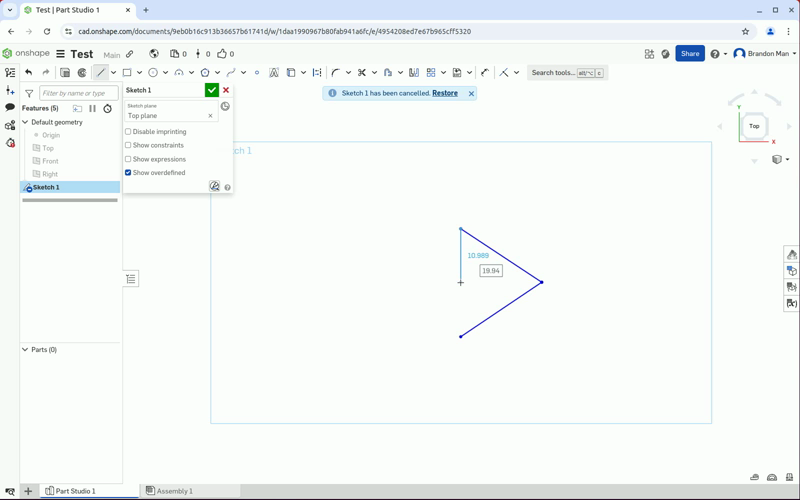
key_up(shift)
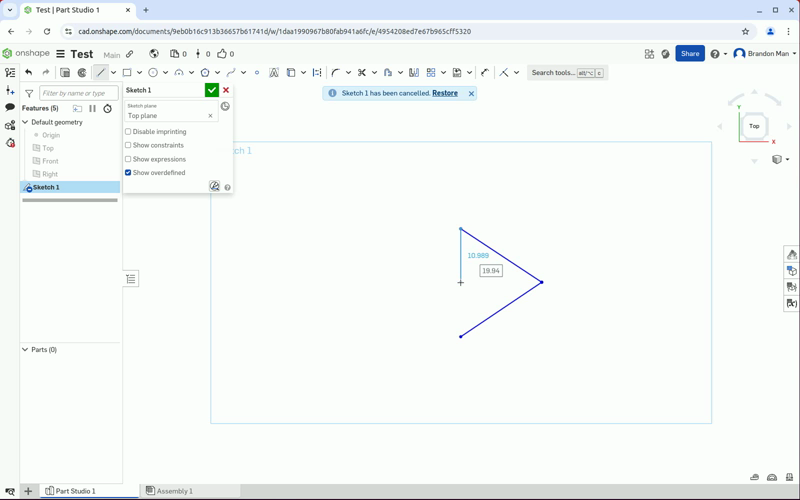
mouse_move(490, 282)
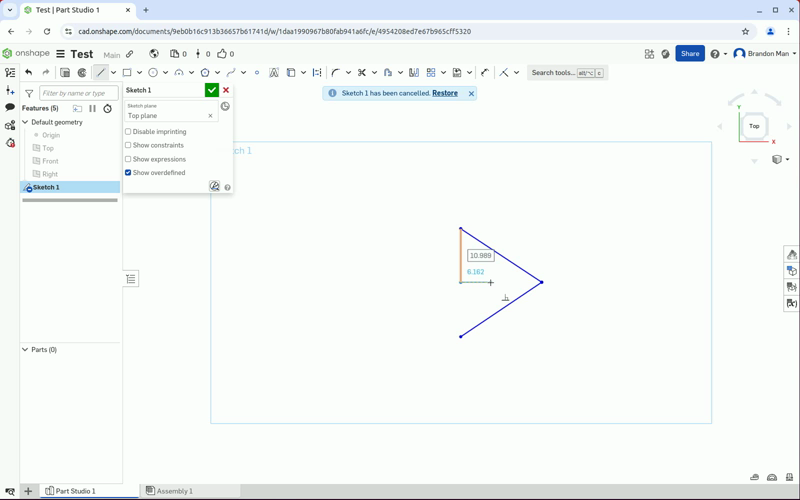
key_down(shift)
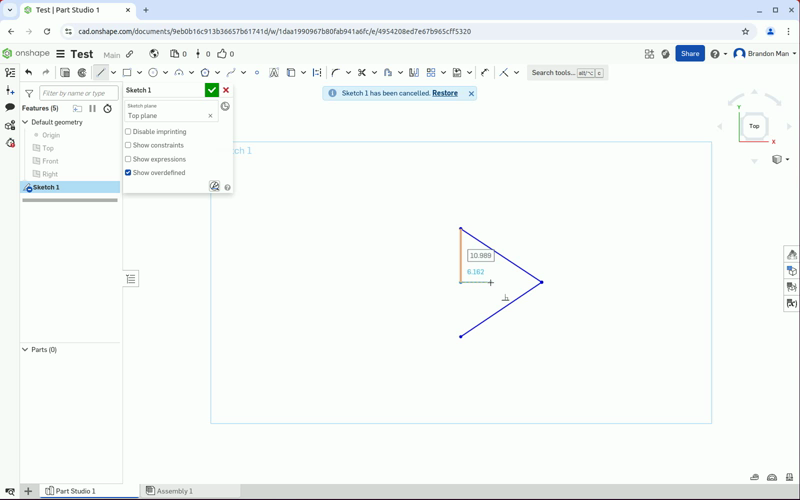
mouse_move(460, 336)
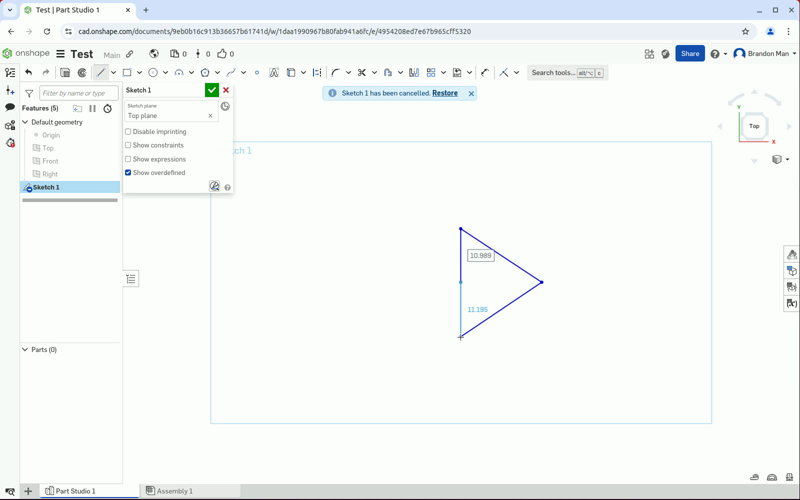
key_up(shift)
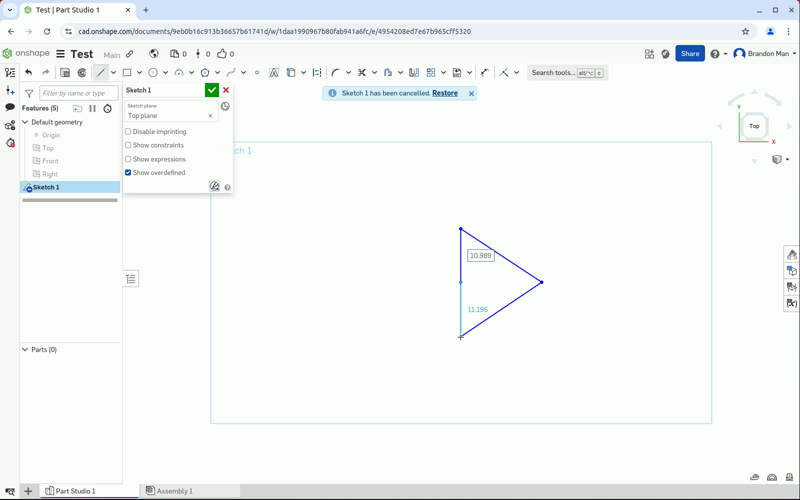
click(460, 336)
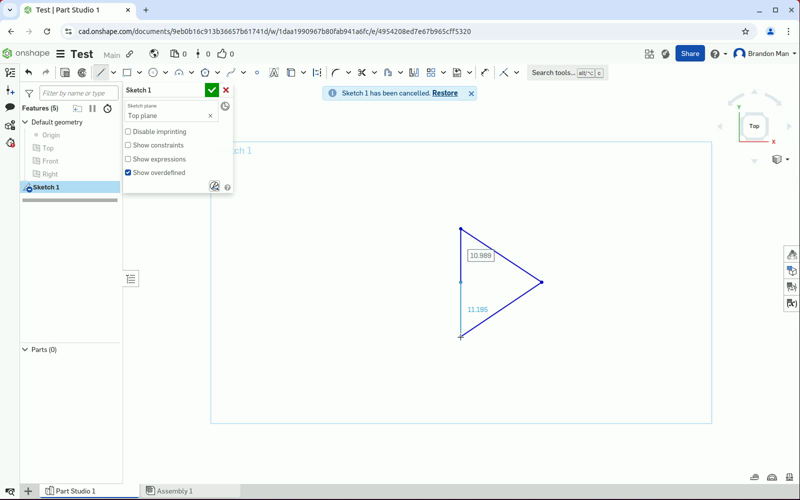
key(esc)
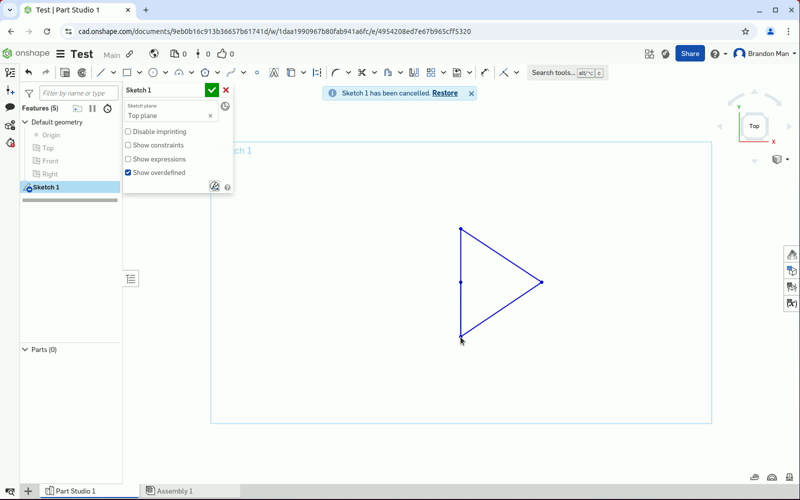
mouse_move(474, 311)
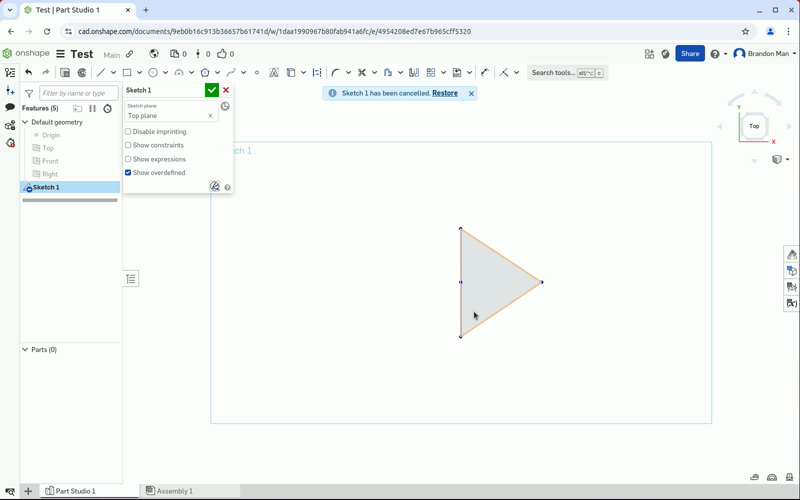
click(474, 311)
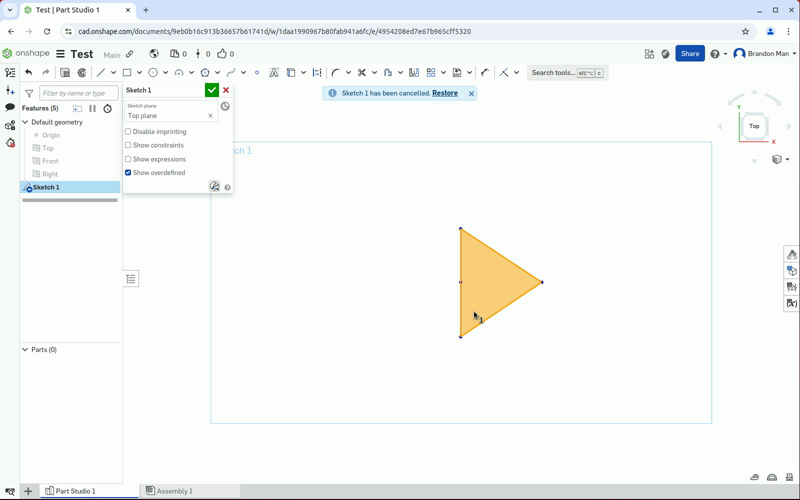
mouse_move(73, 352)
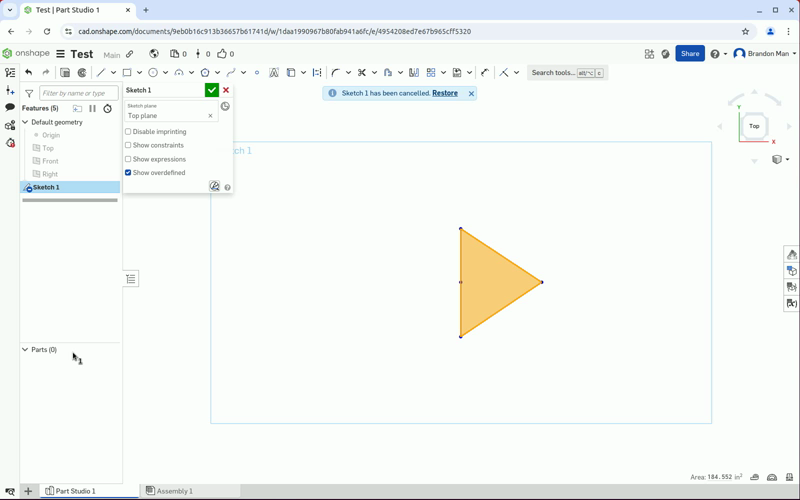
key(shift+y)
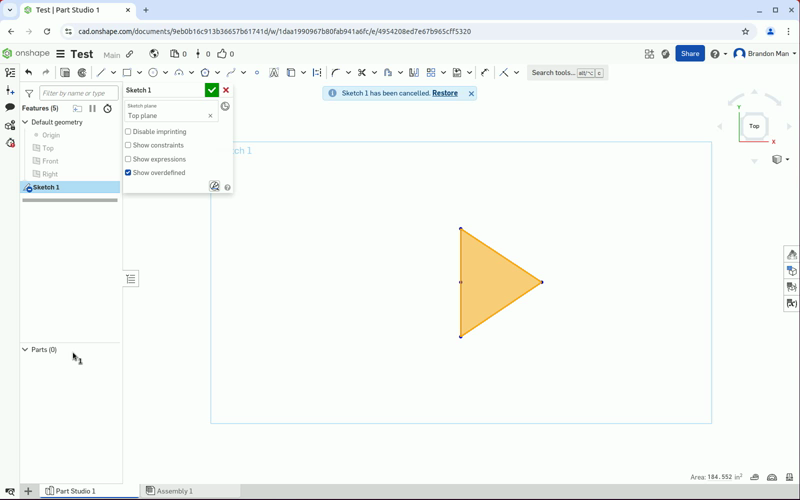
key(shift+e)
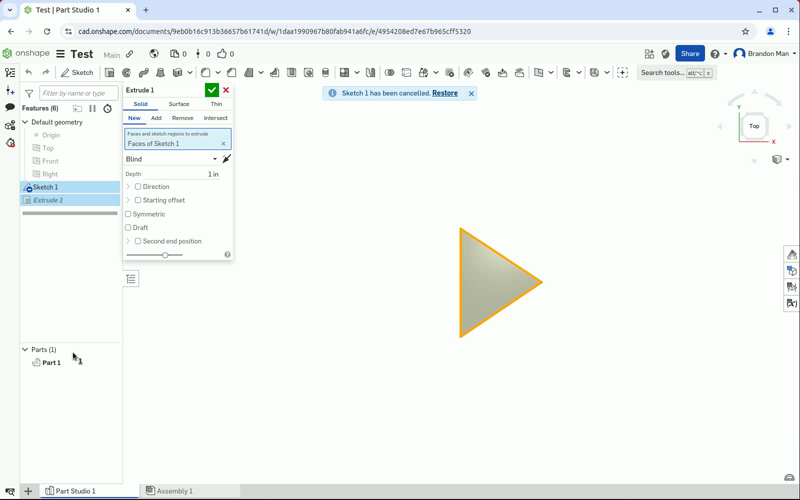
mouse_move(143, 106)
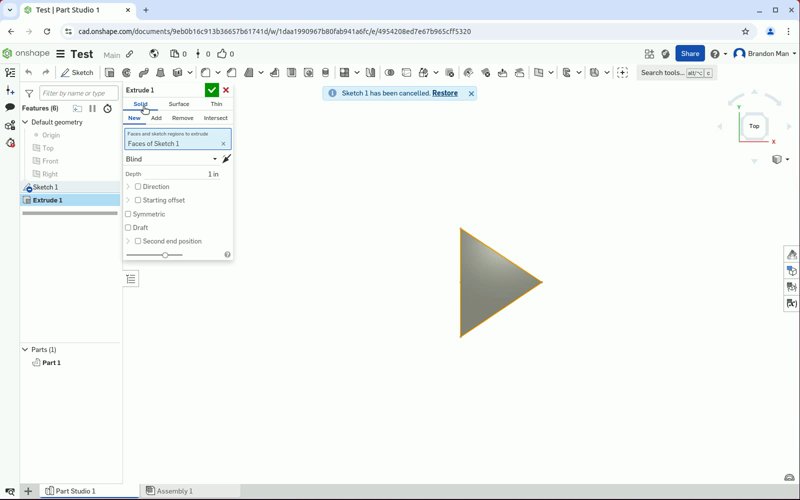
click(143, 106)
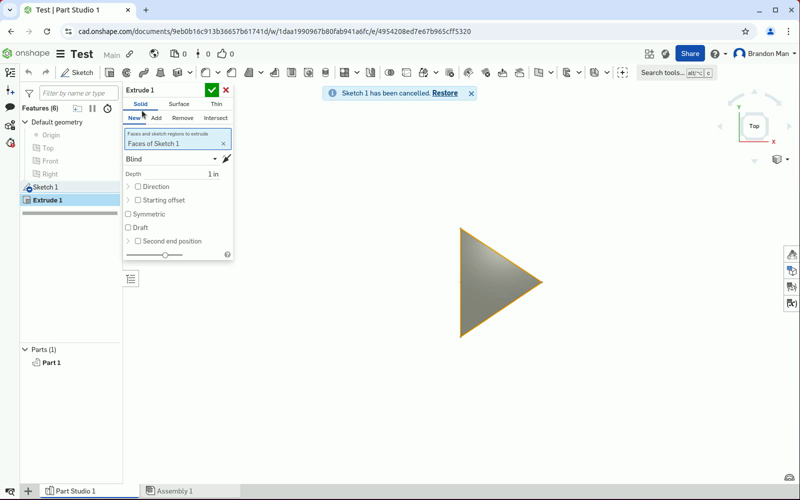
mouse_move(137, 120)
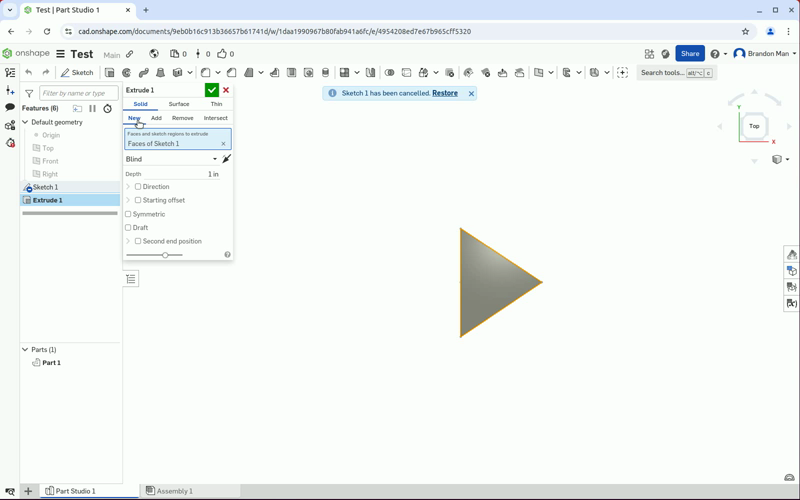
click(137, 120)
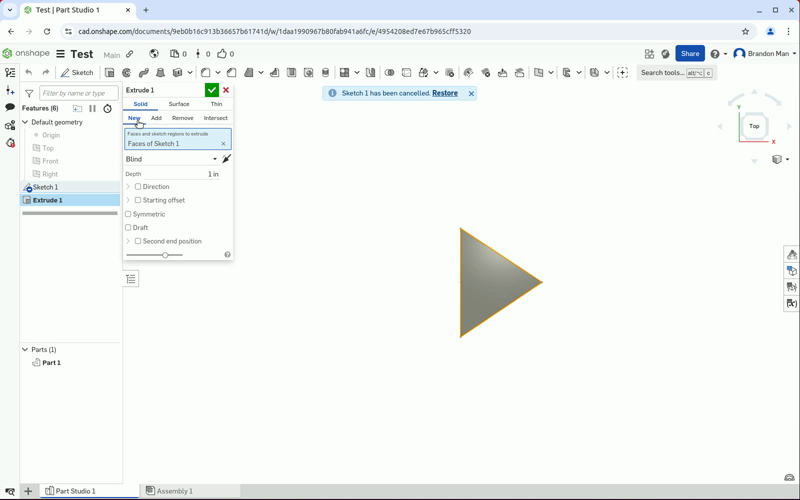
key(tab, 4)
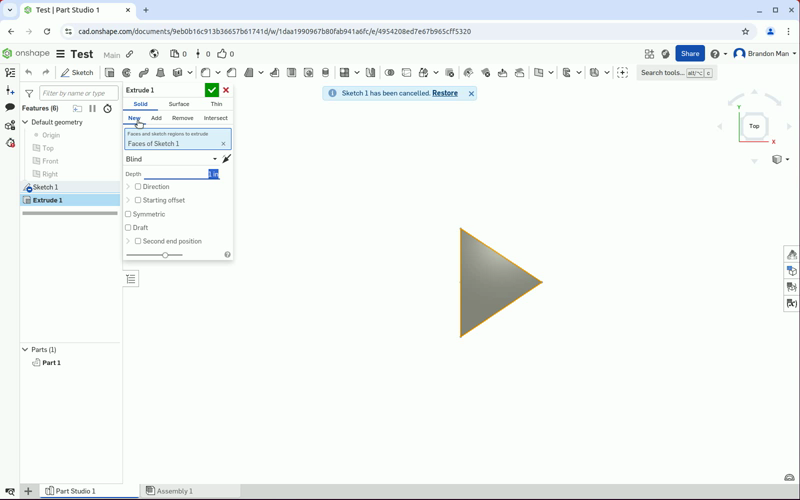
text(0.481)
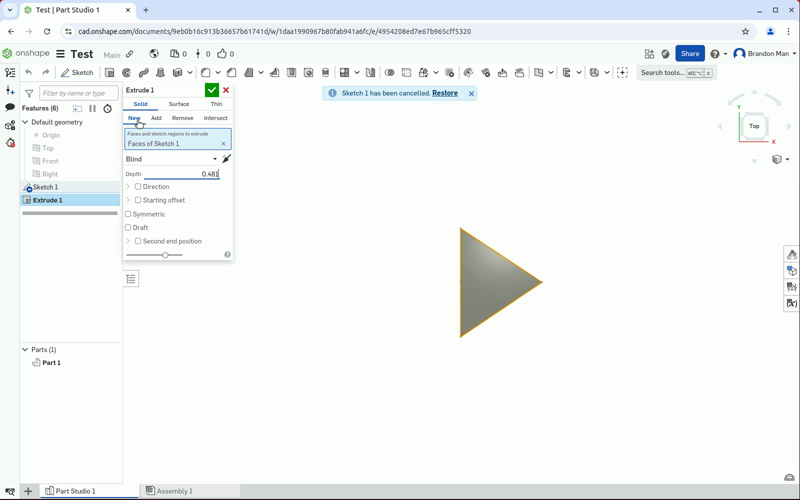
key(enter)
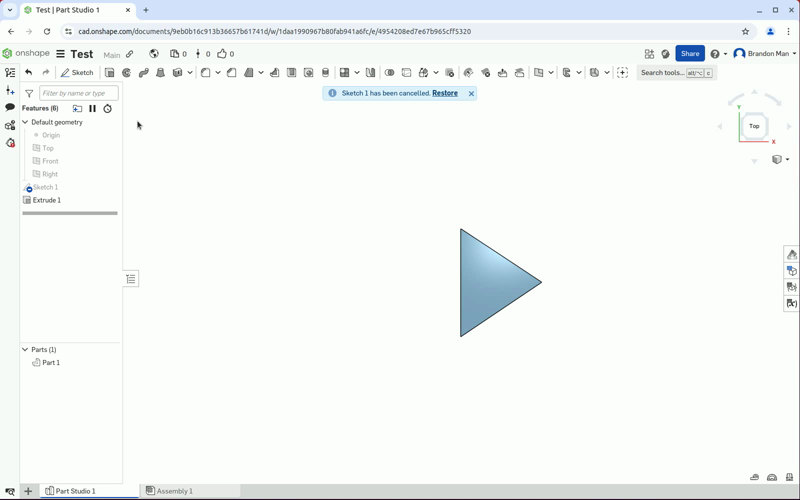
key(shift+h)
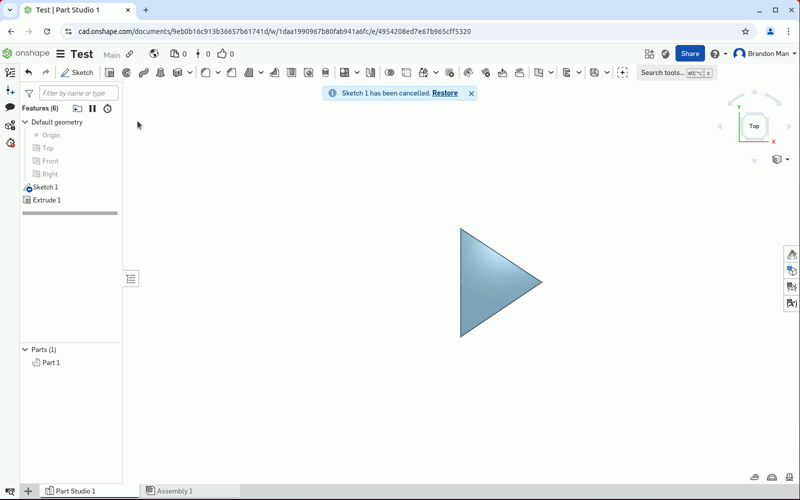
key(shift+h)
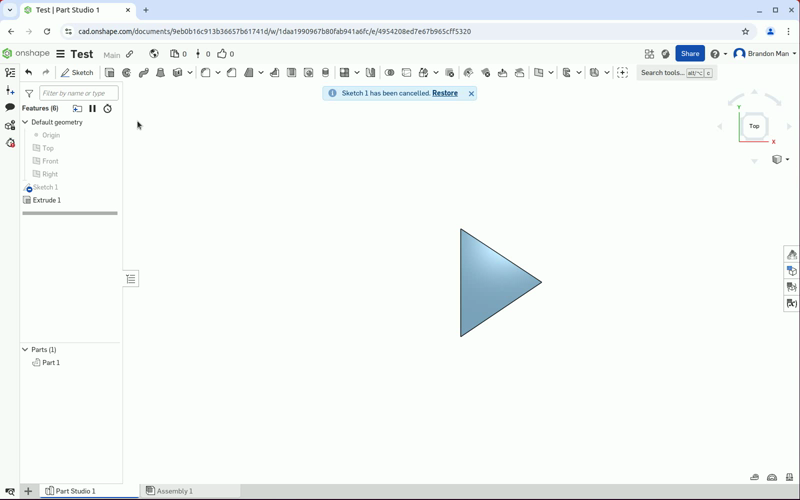
mouse_move(73, 189)
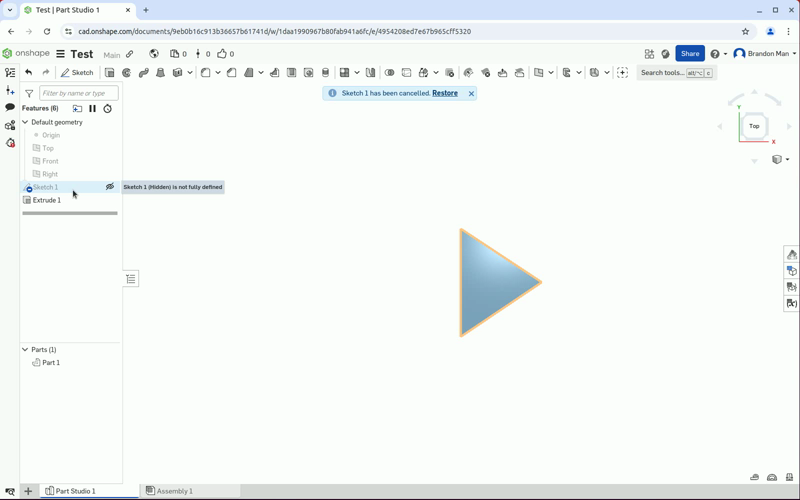
click(73, 189)
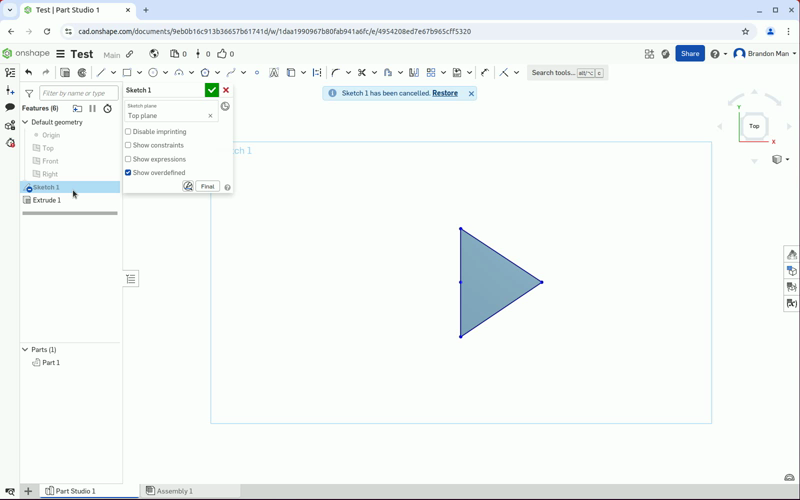
mouse_move(229, 92)
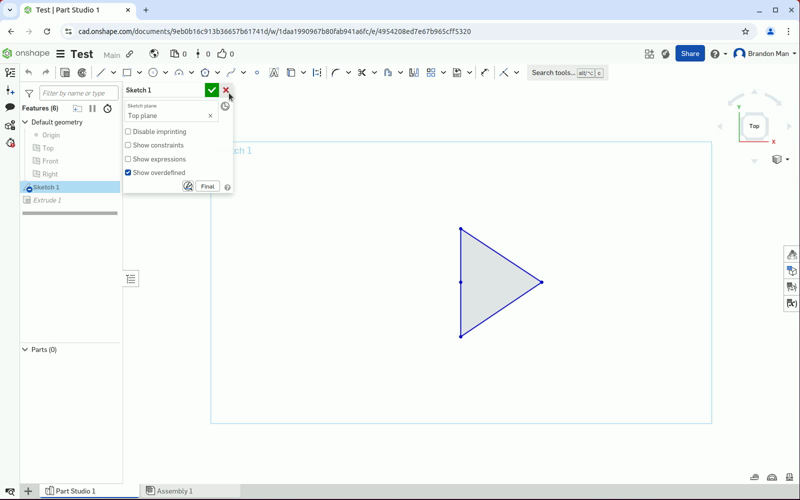
click(229, 92)
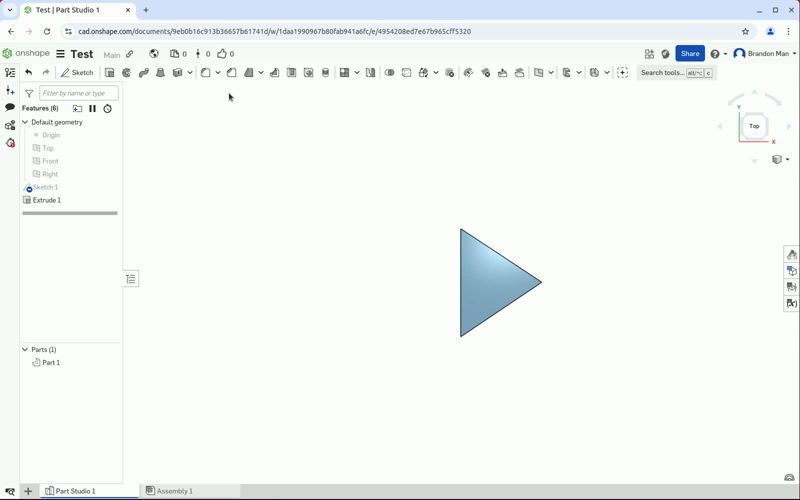
mouse_move(73, 352)
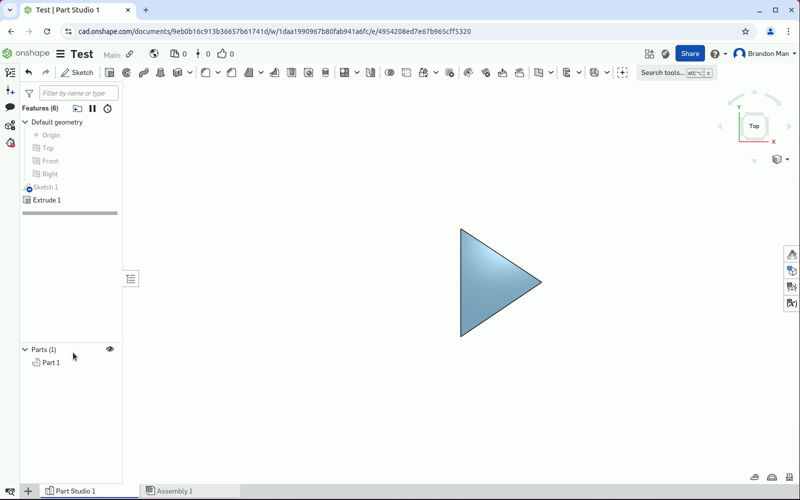
key(y)
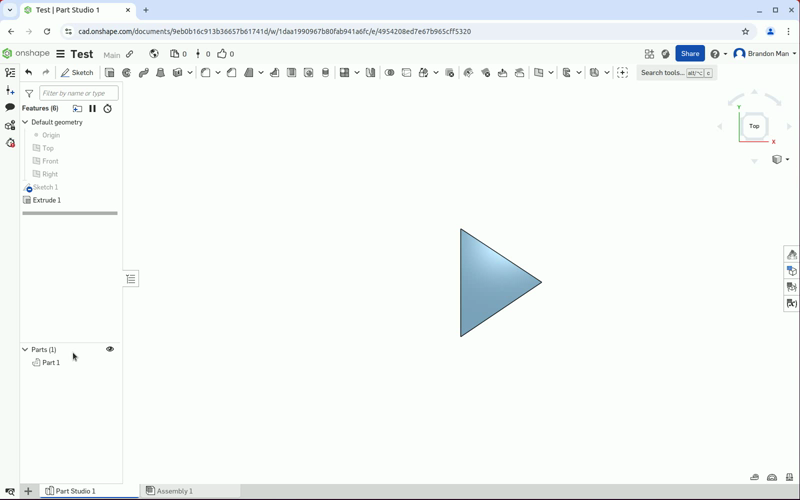
key(shift+p)
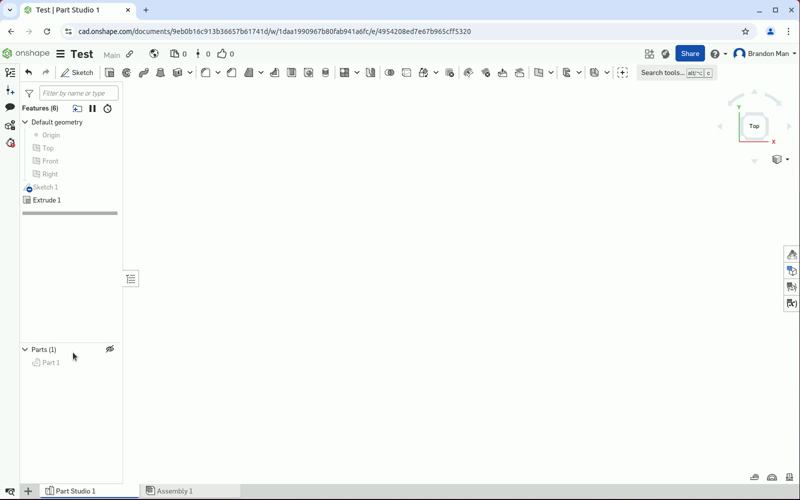
key(space)
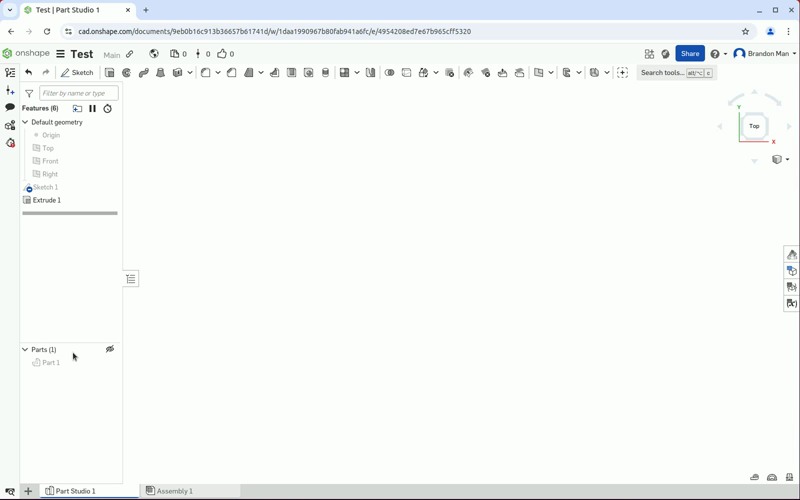
key_down(shift)
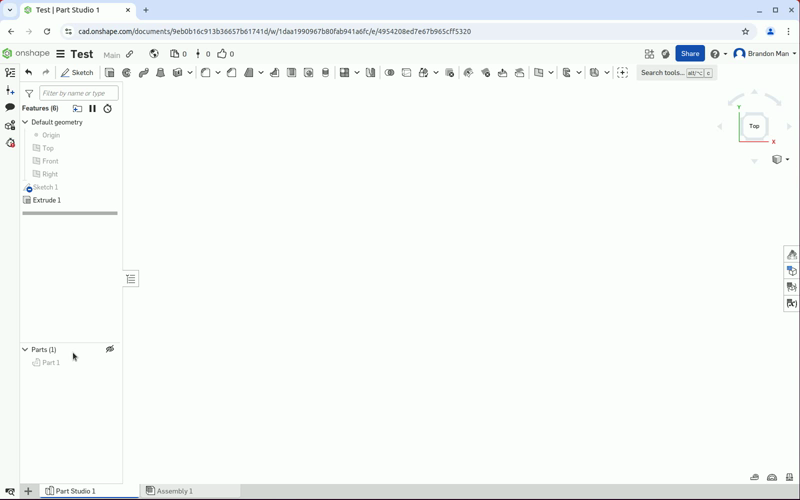
key(up)
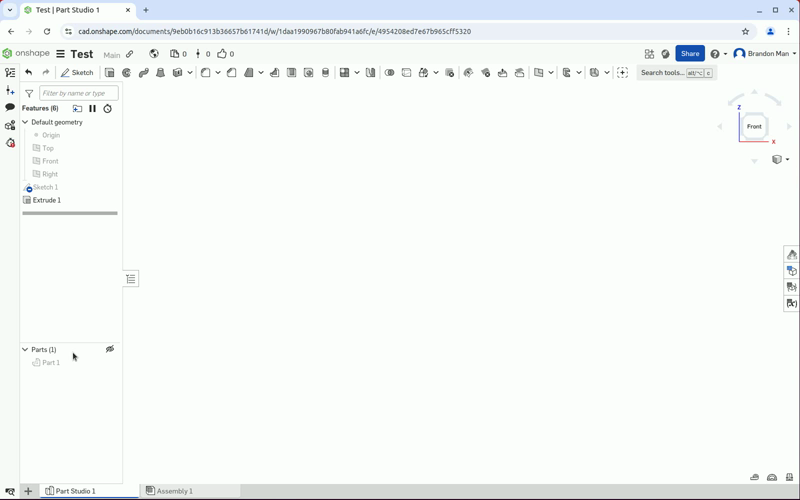
key_up(shift)
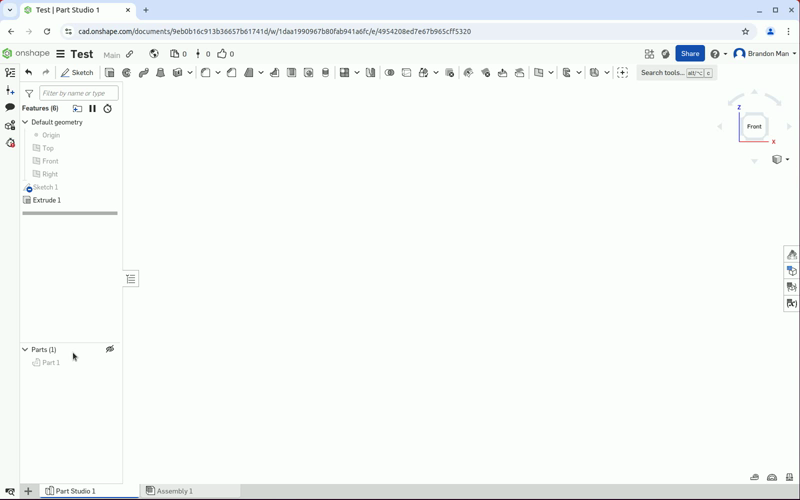
key(space)
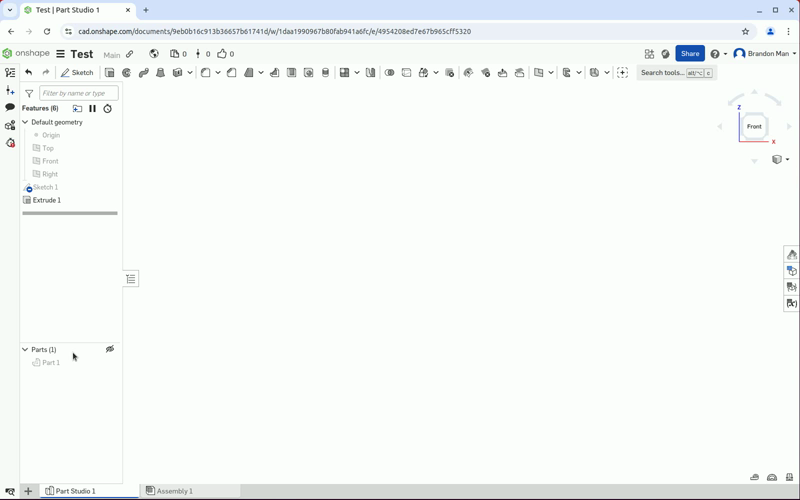
key_down(shift)
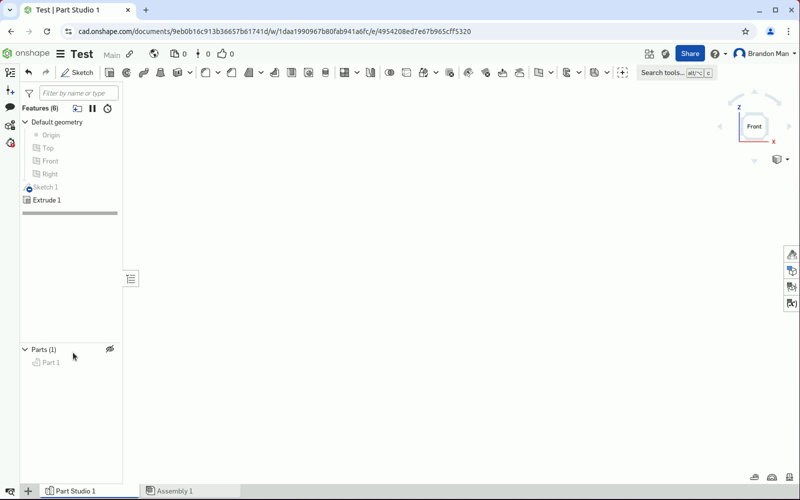
key(left)
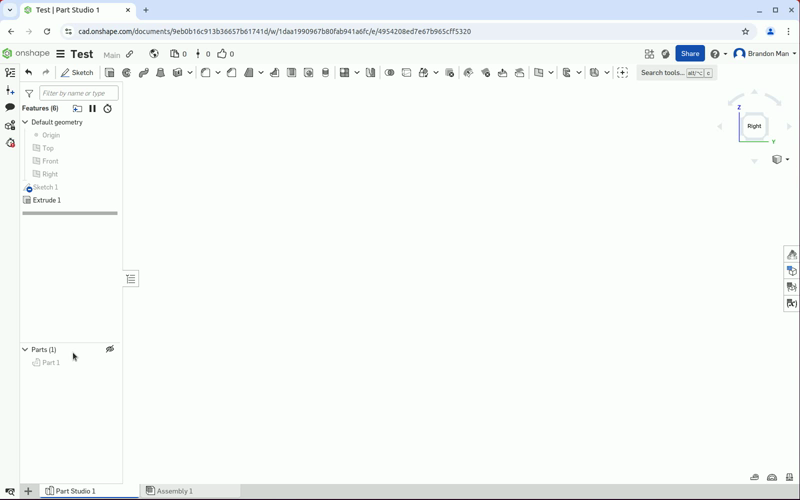
key_up(shift)
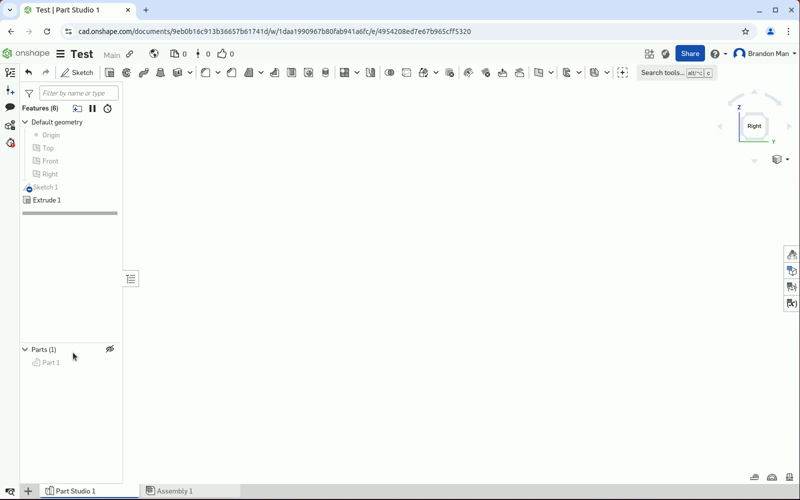
mouse_move(73, 352)
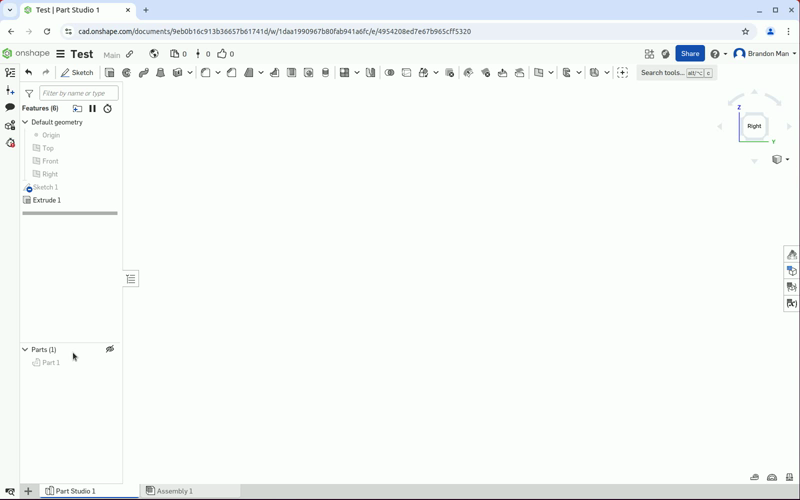
key(shift+y)
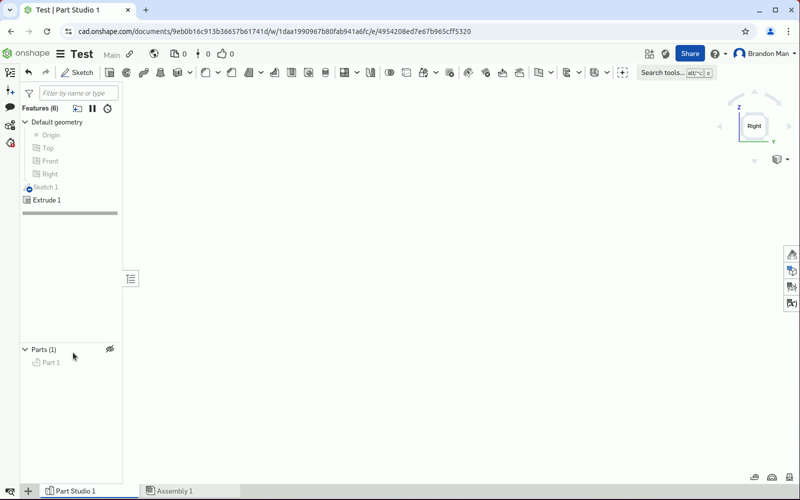
key(shift+s)
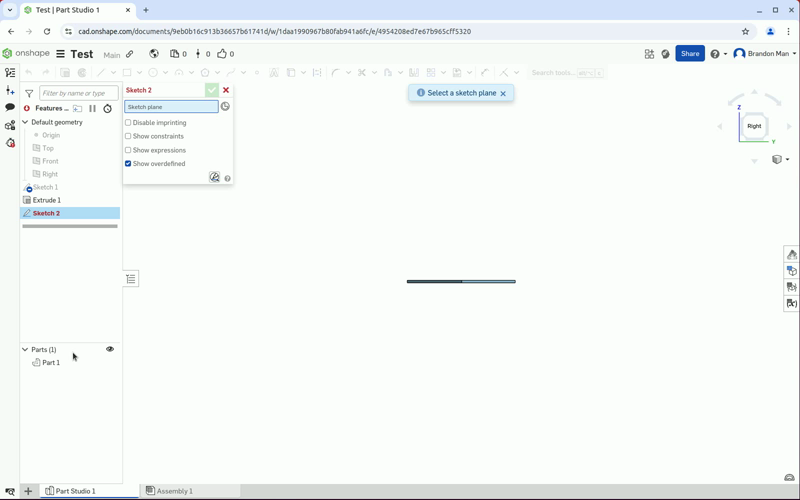
mouse_move(73, 176)
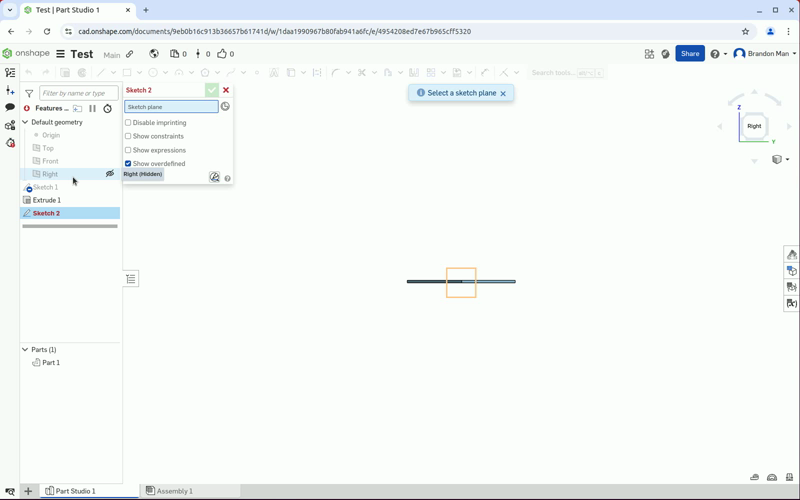
click(73, 176)
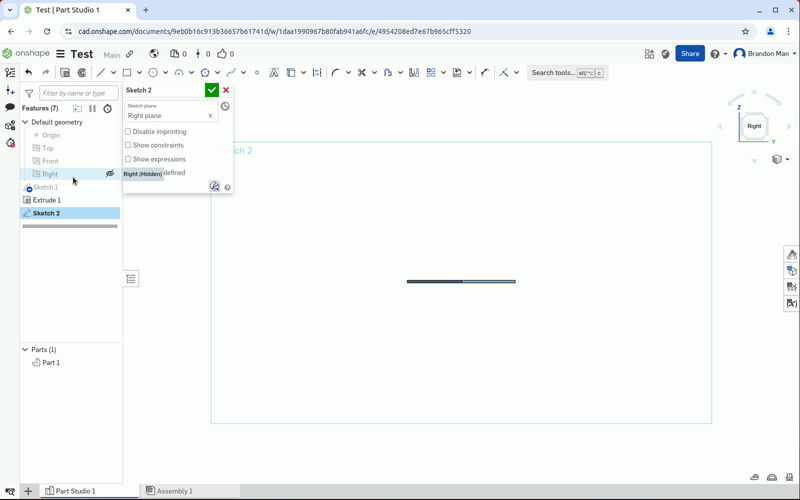
mouse_move(73, 352)
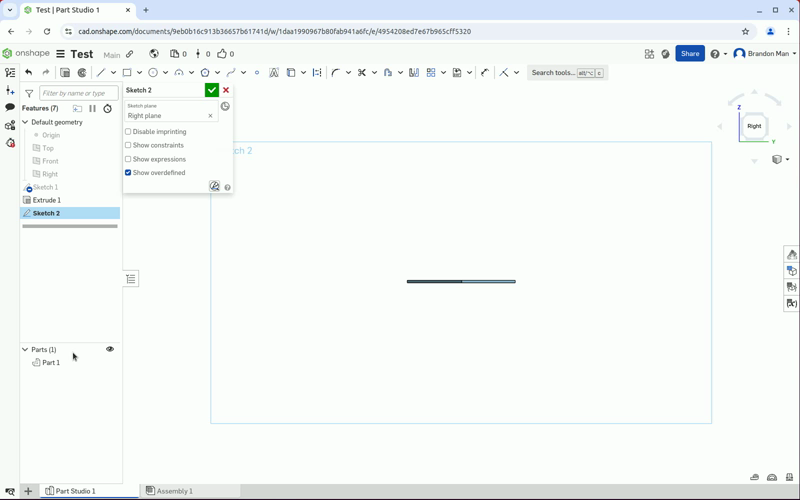
key(y)
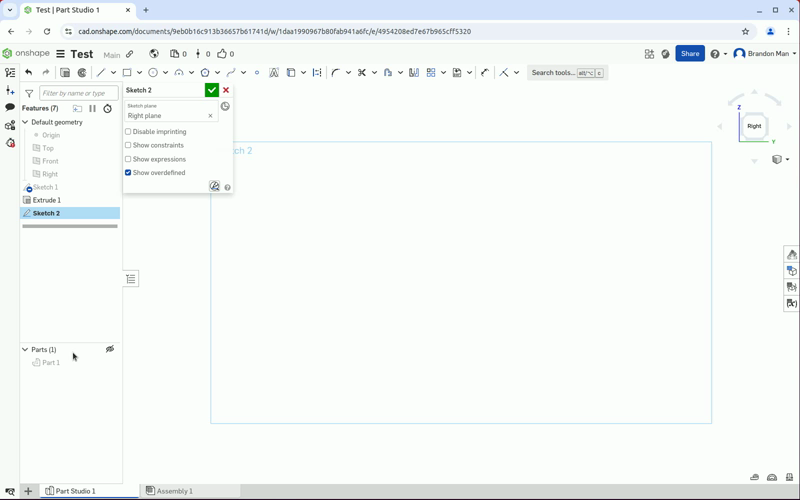
key(l)
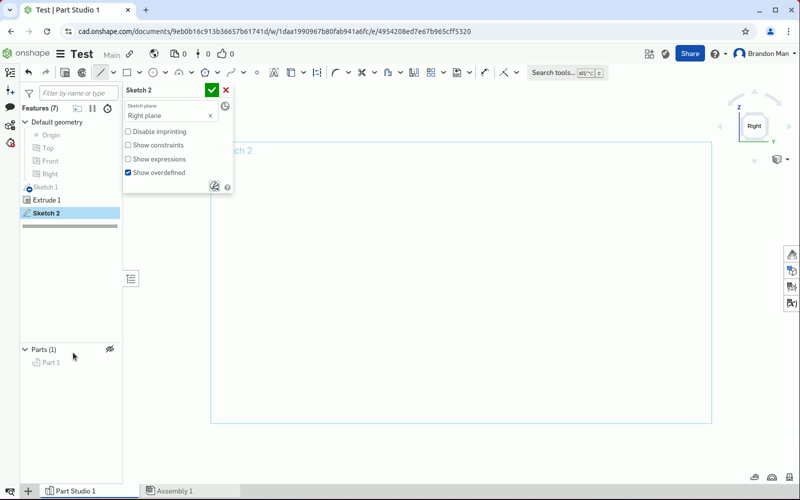
key_down(shift)
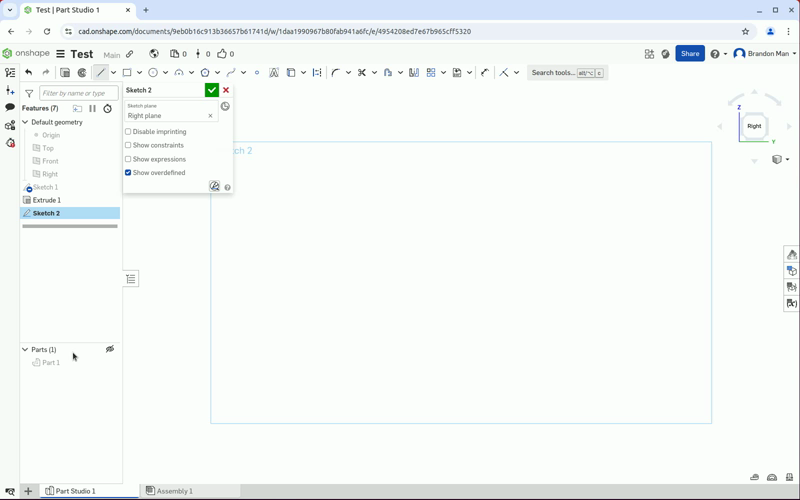
mouse_move(514, 280)
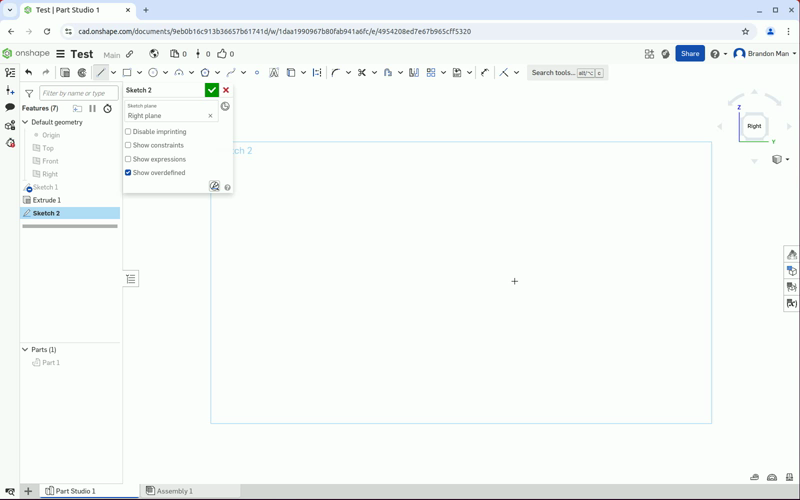
click(514, 280)
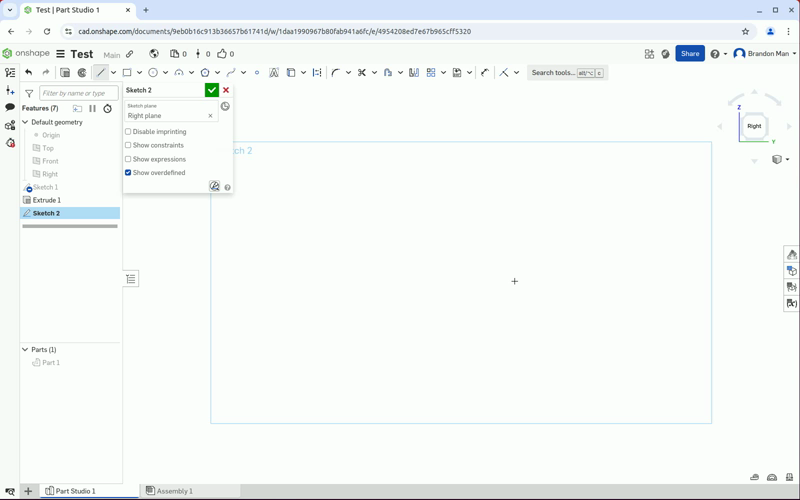
key_up(shift)
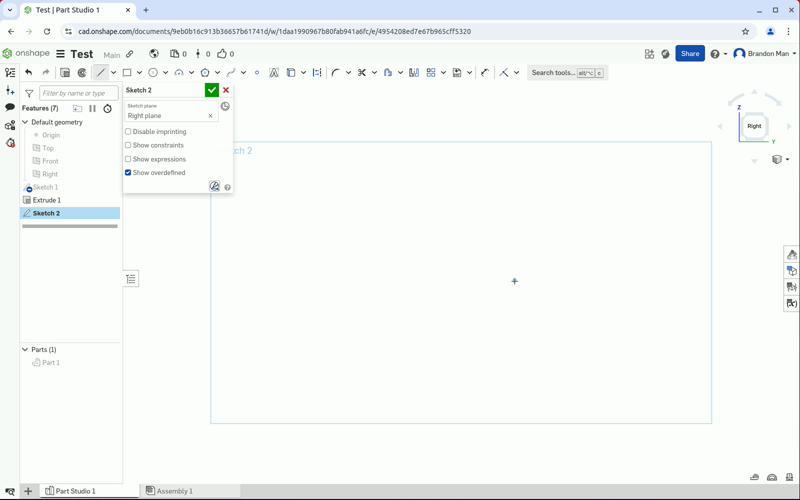
key_down(shift)
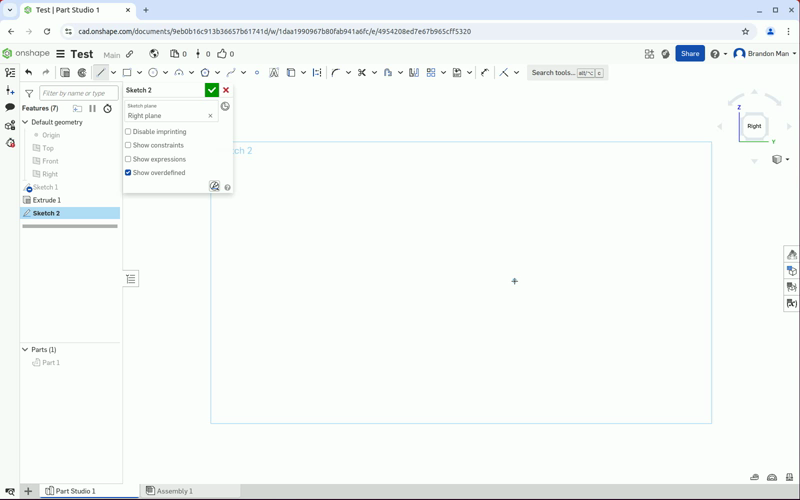
mouse_move(544, 280)
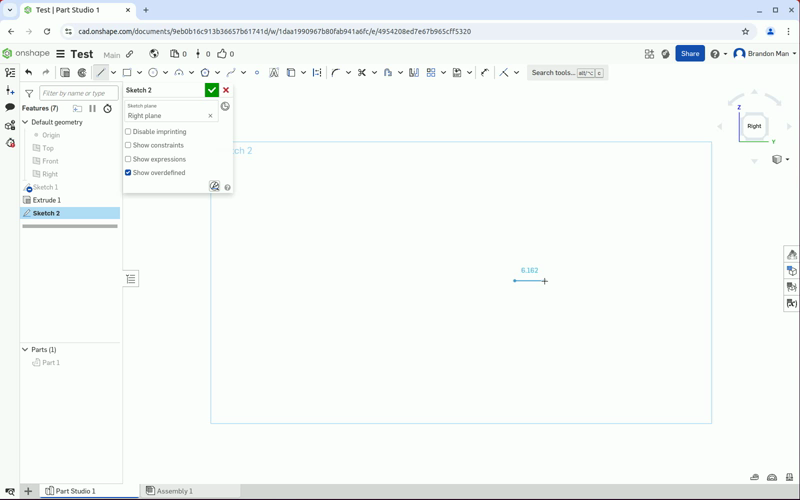
mouse_move(521, 280)
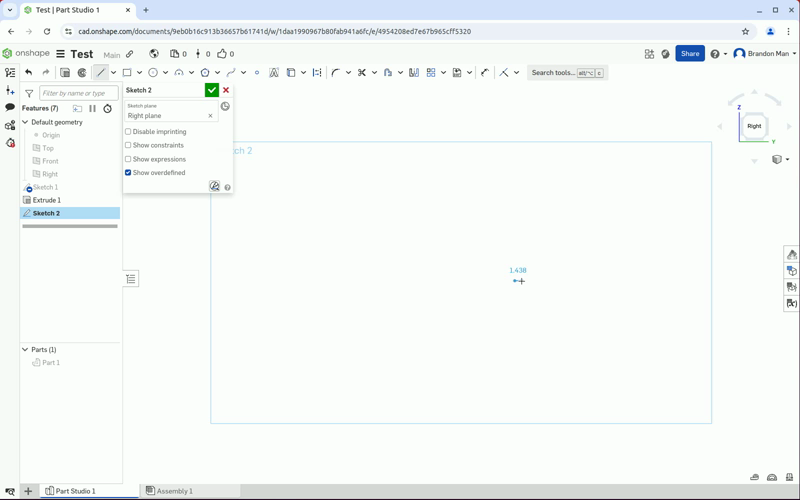
scroll(6)
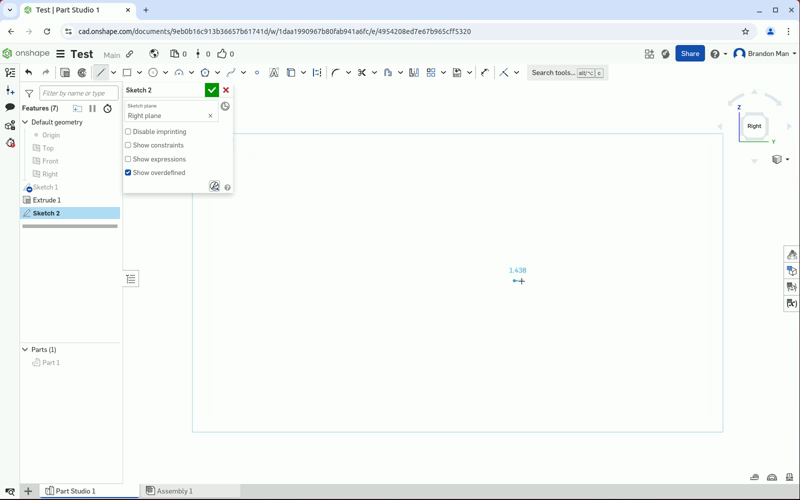
scroll(6)
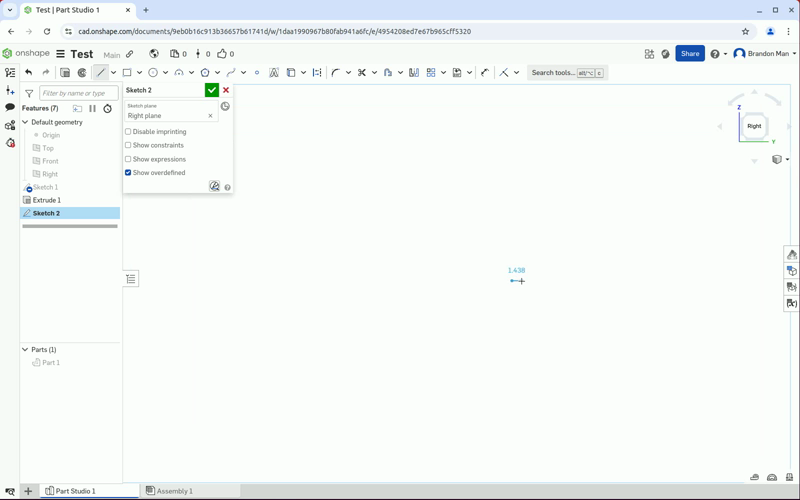
scroll(6)
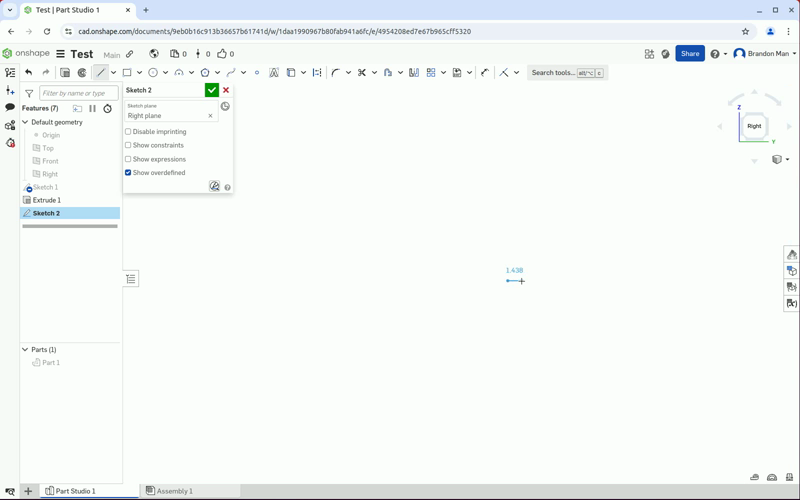
scroll(6)
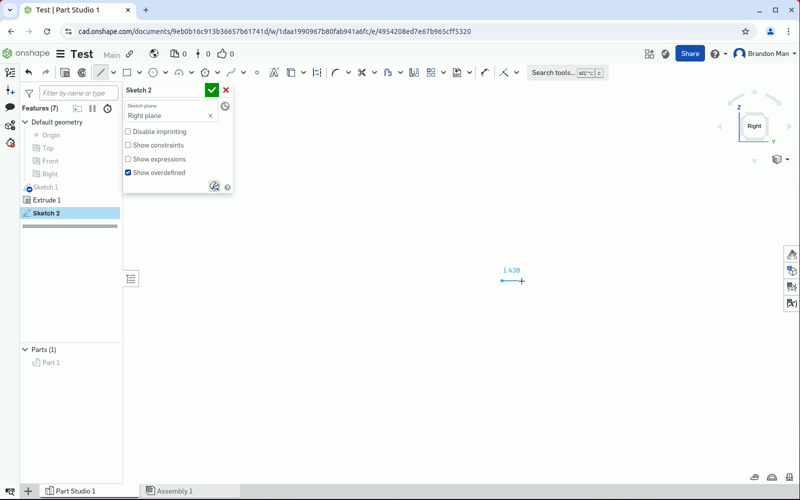
scroll(6)
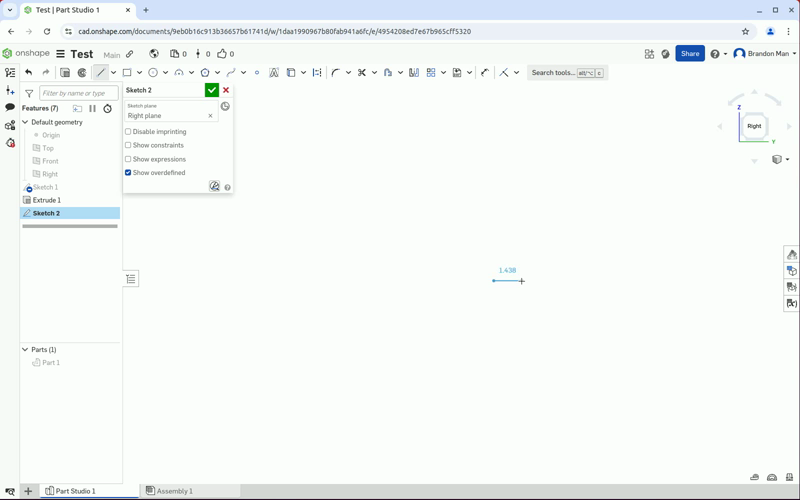
scroll(6)
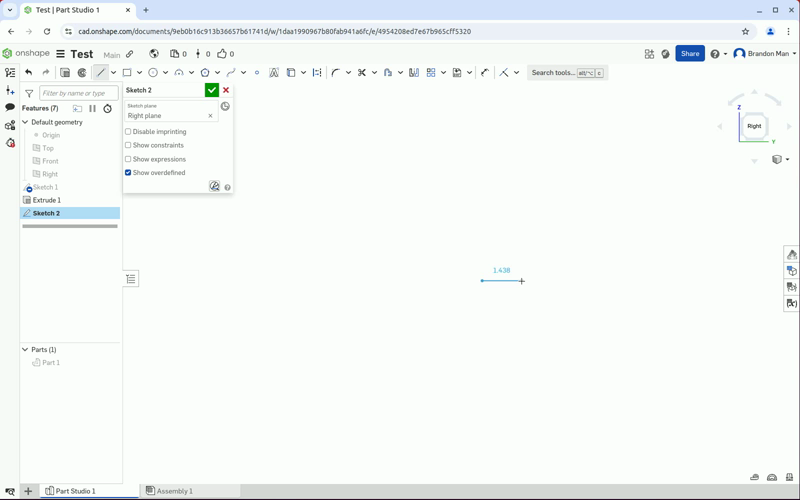
scroll(6)
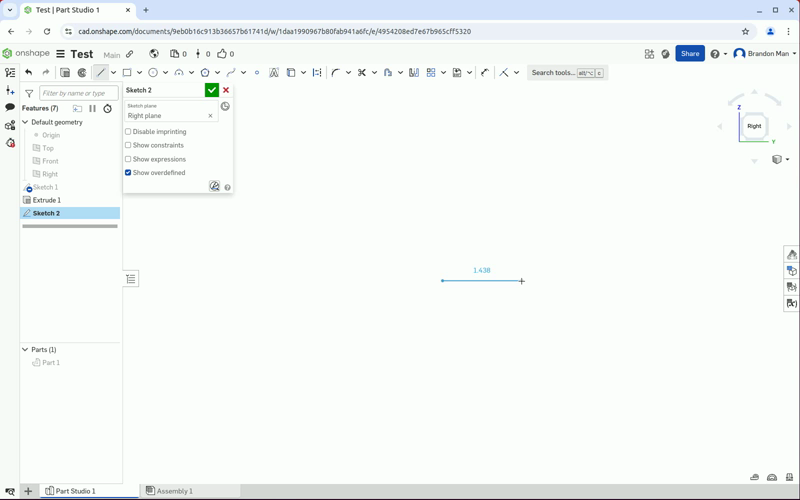
click(521, 280)
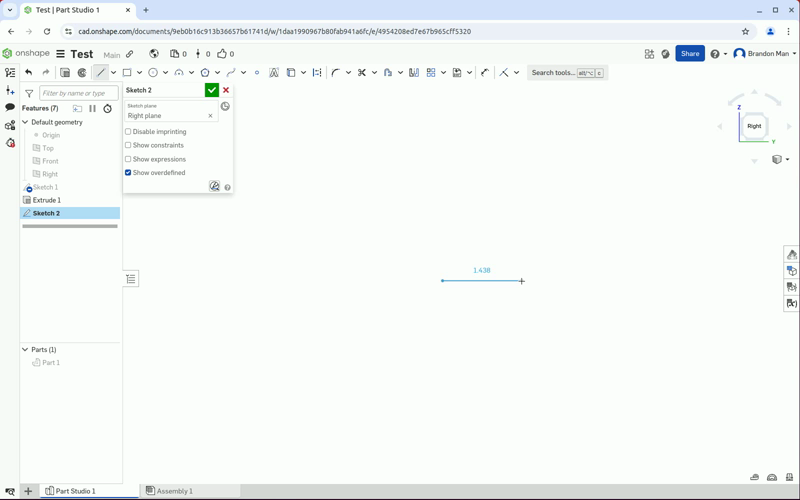
scroll(-6)
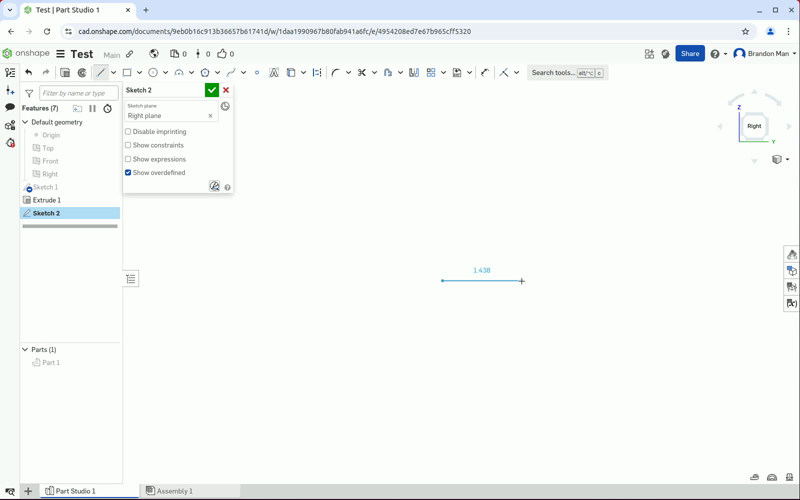
scroll(-6)
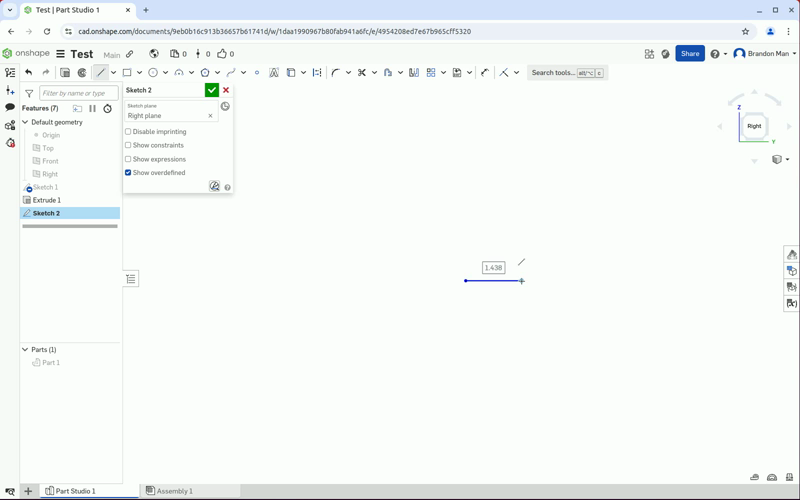
scroll(-6)
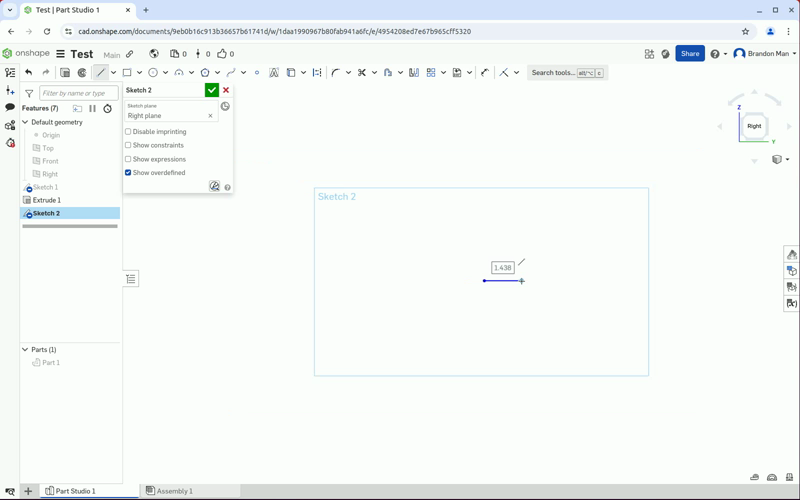
scroll(-6)
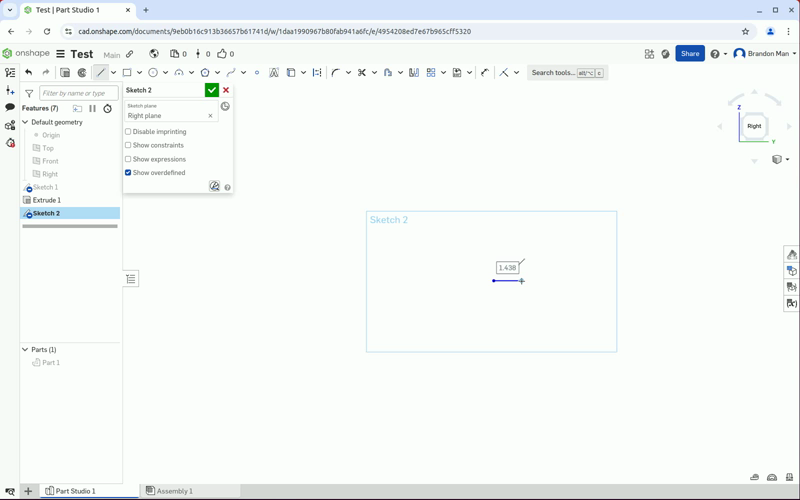
scroll(-6)
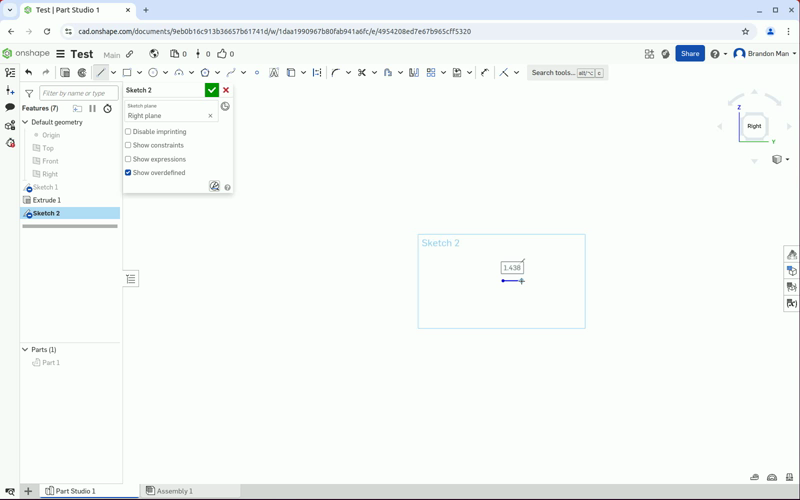
scroll(-6)
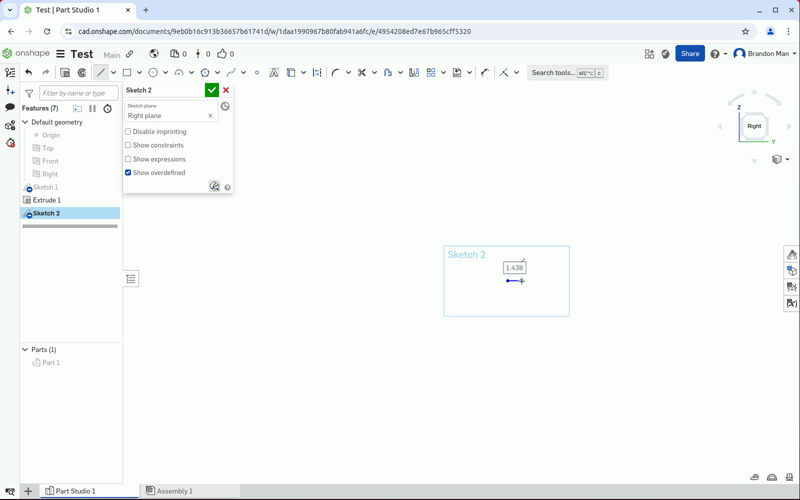
scroll(-6)
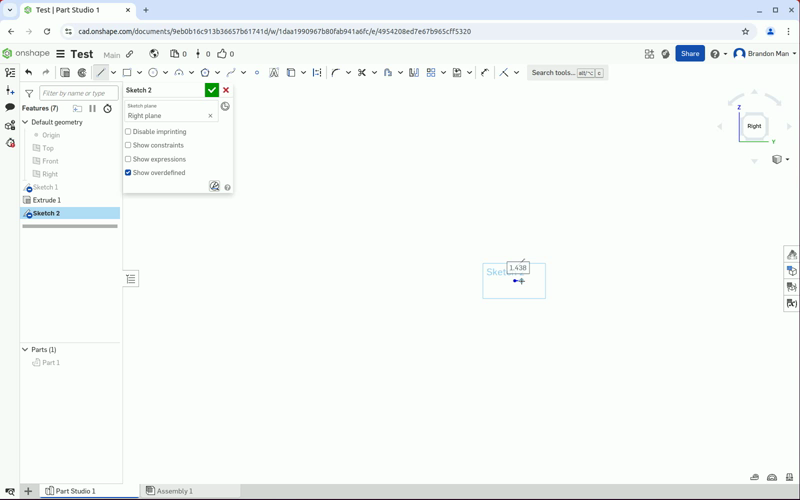
key_up(shift)
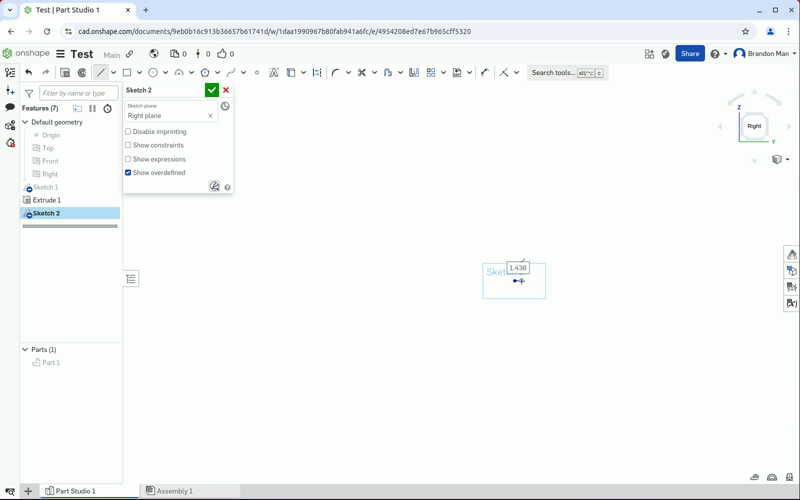
key_down(shift)
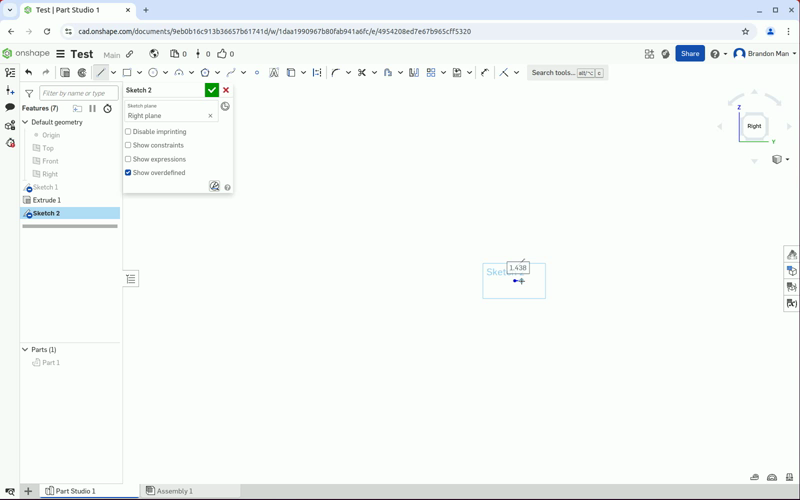
mouse_move(551, 280)
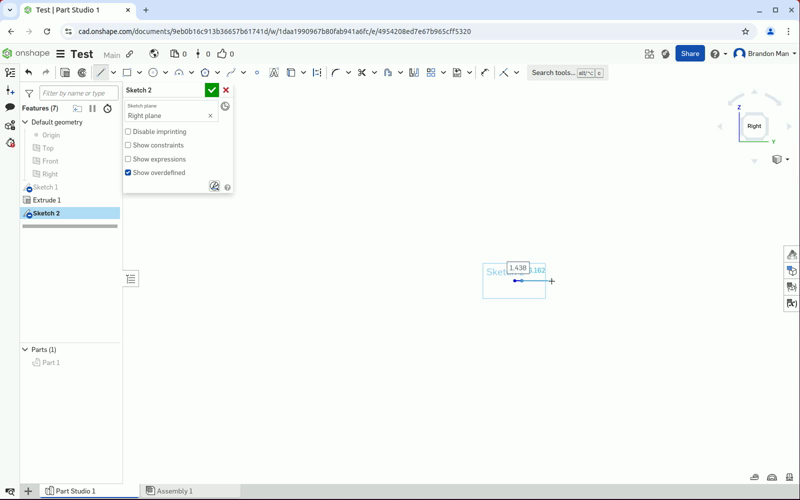
mouse_move(528, 280)
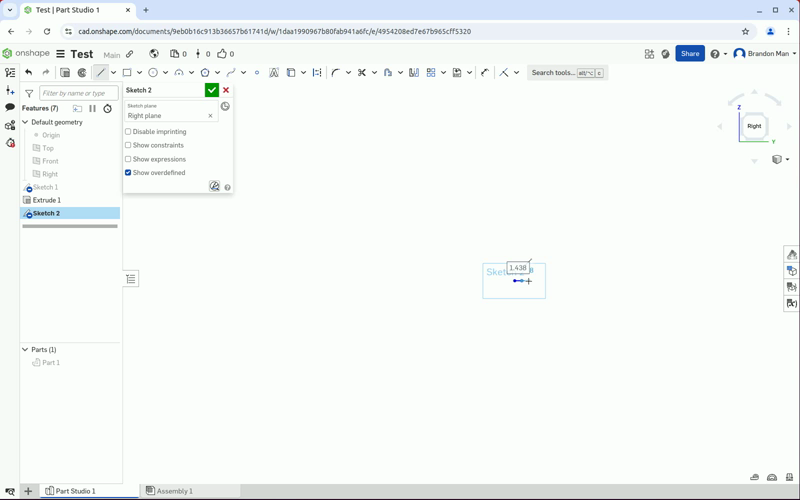
scroll(6)
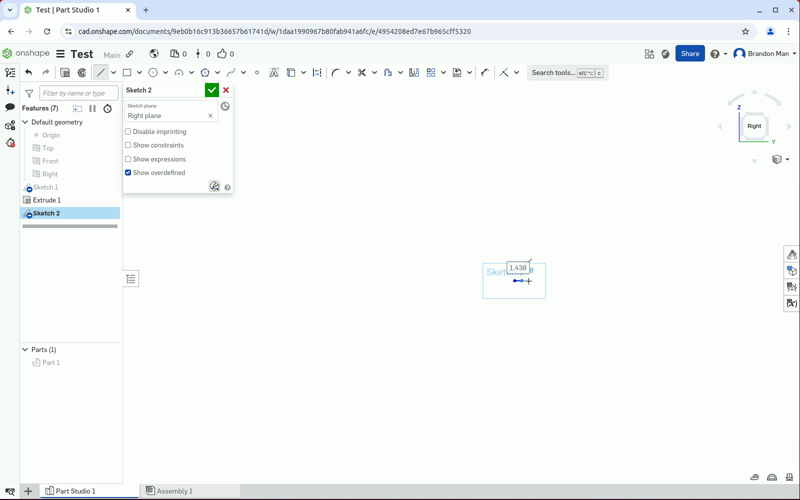
scroll(6)
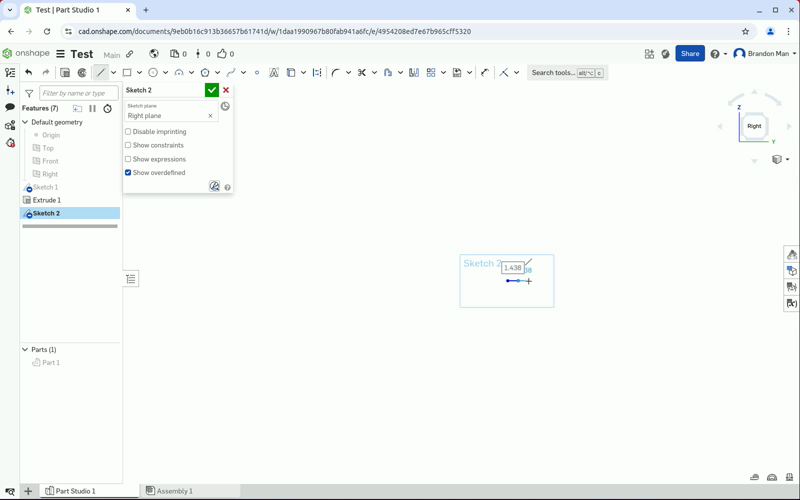
scroll(6)
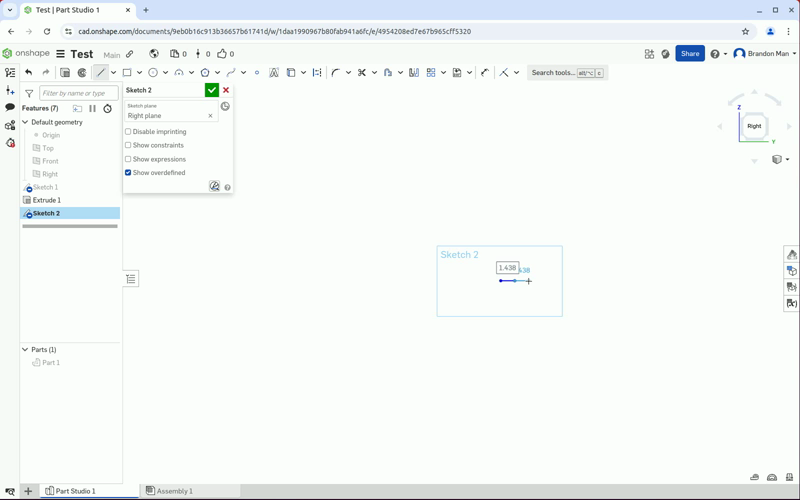
scroll(6)
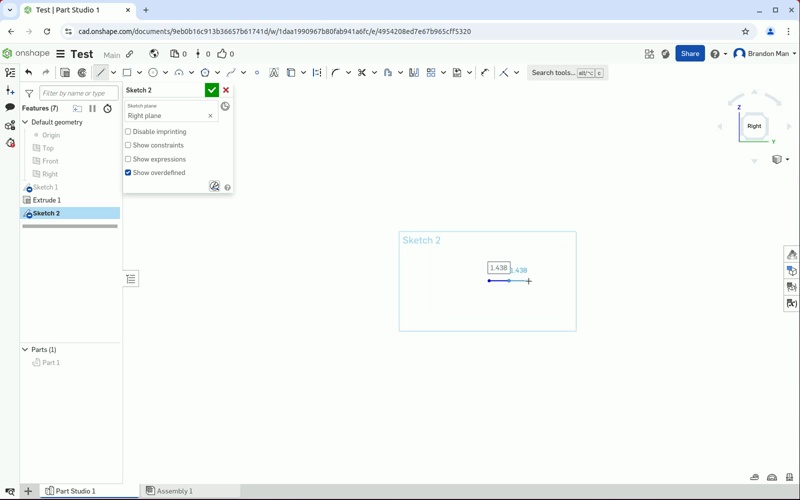
scroll(6)
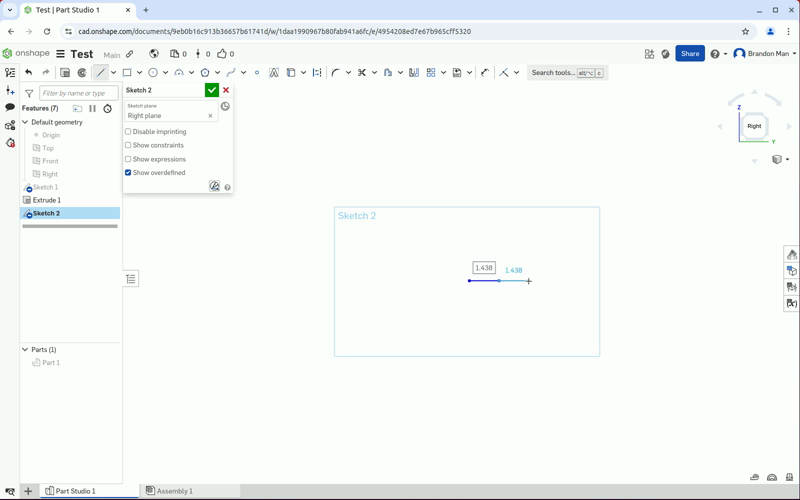
scroll(6)
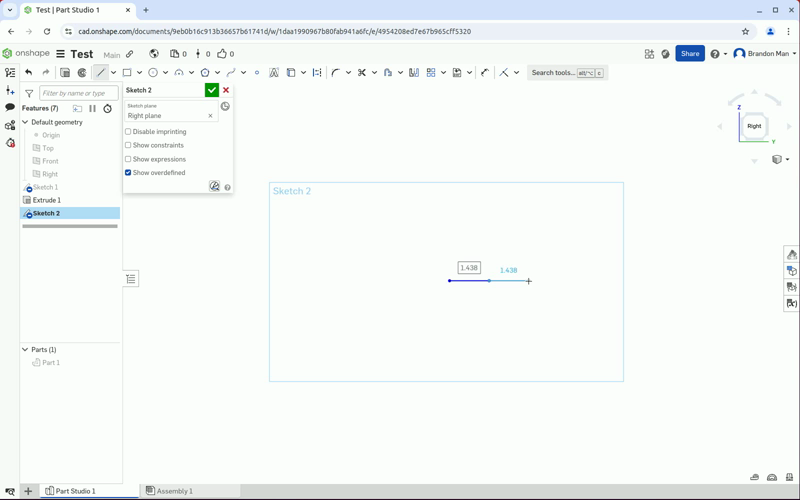
scroll(6)
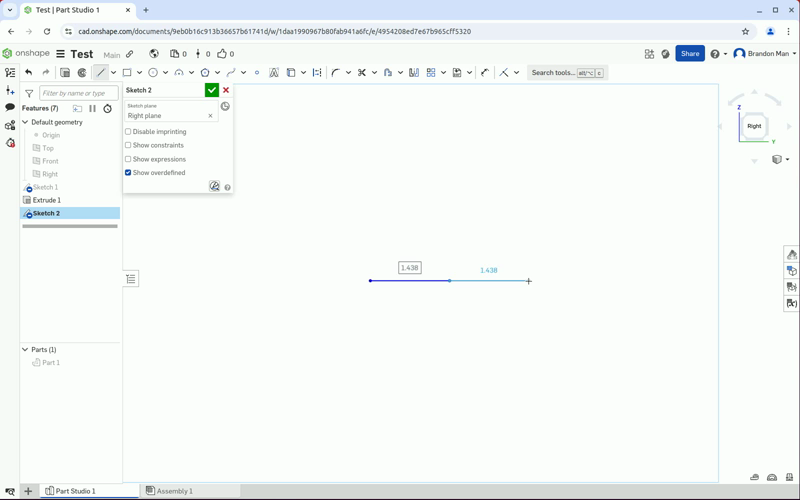
click(528, 280)
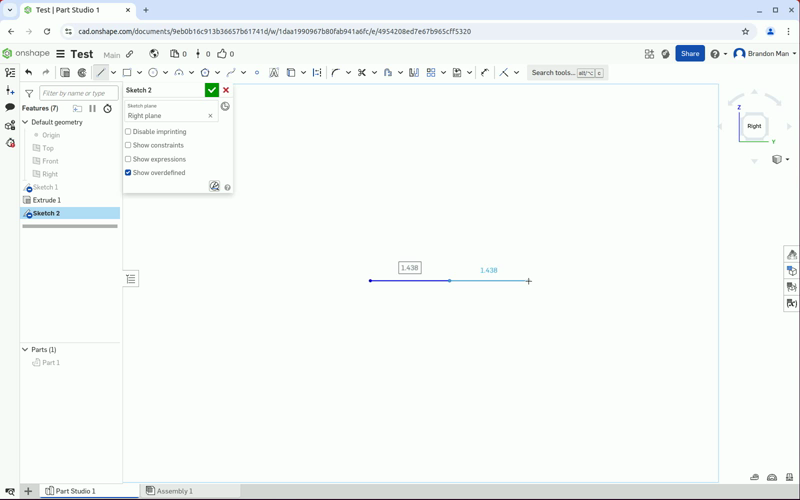
scroll(-6)
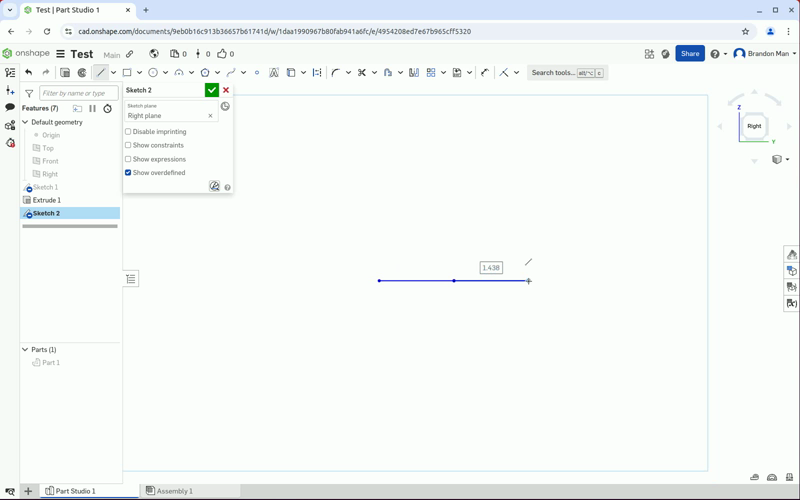
scroll(-6)
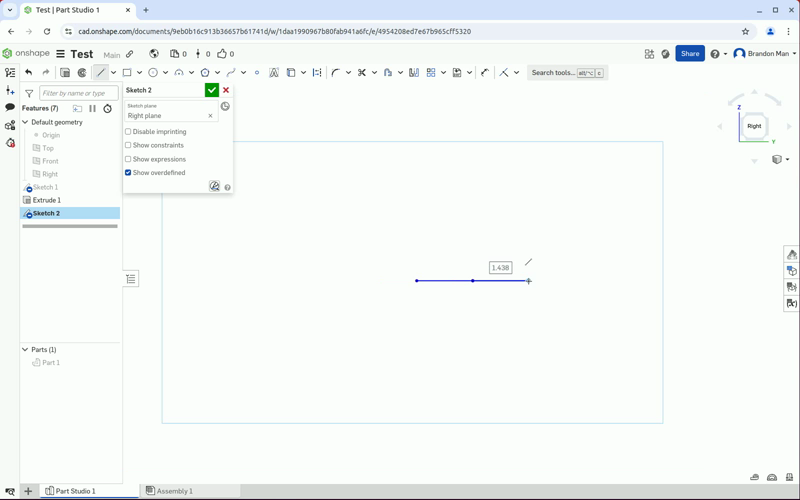
scroll(-6)
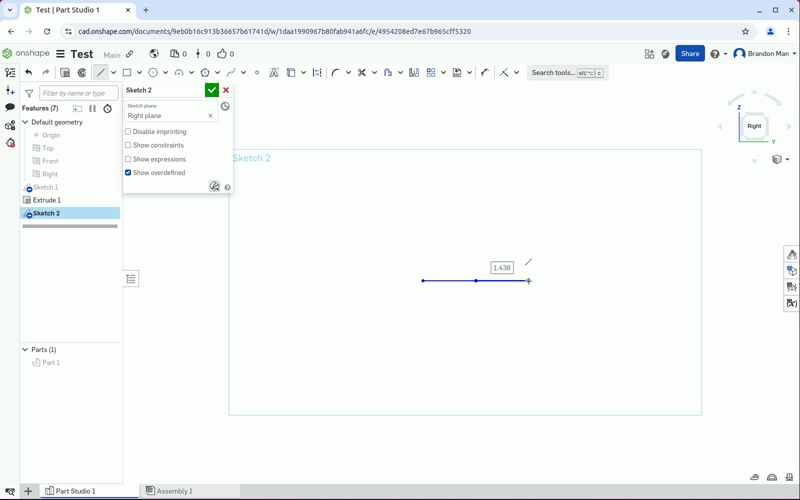
scroll(-6)
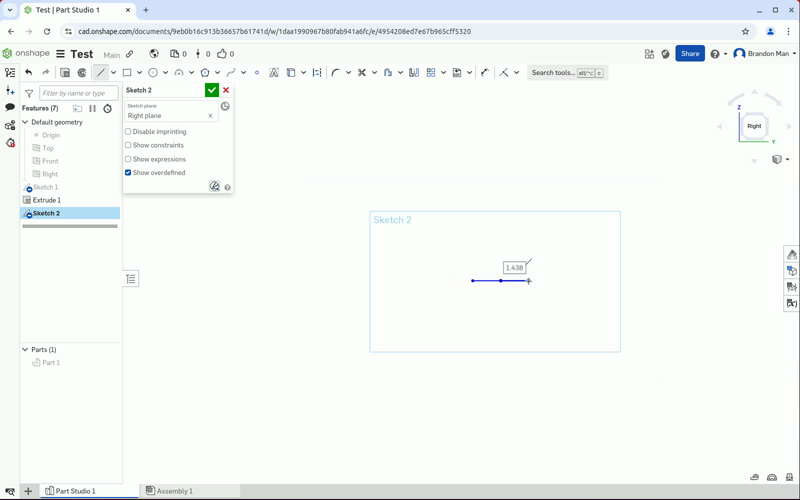
scroll(-6)
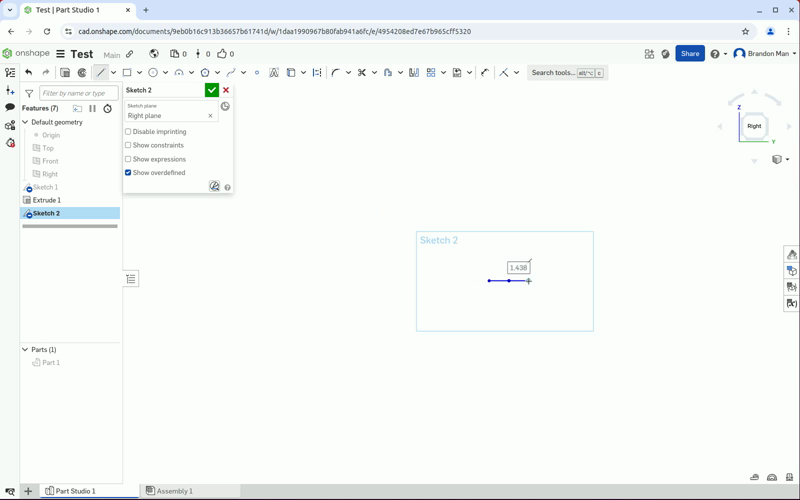
scroll(-6)
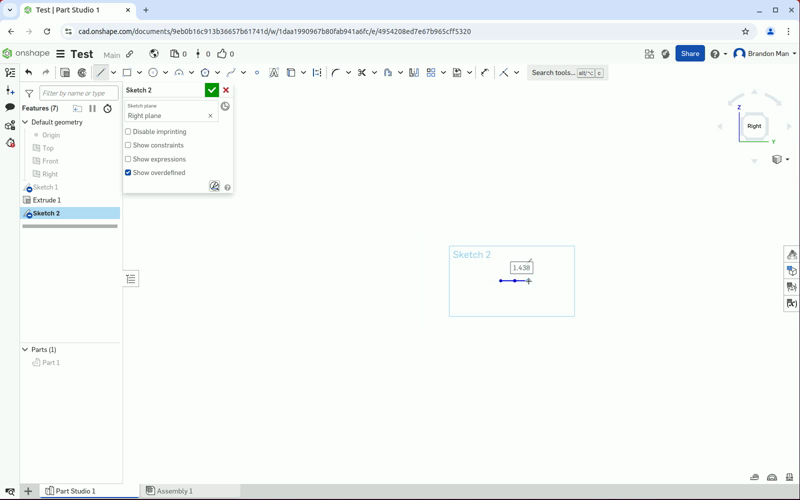
scroll(-6)
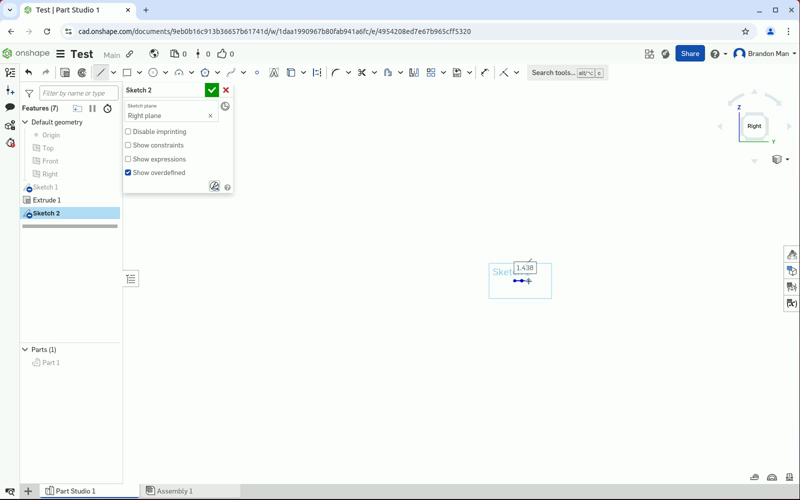
key_up(shift)
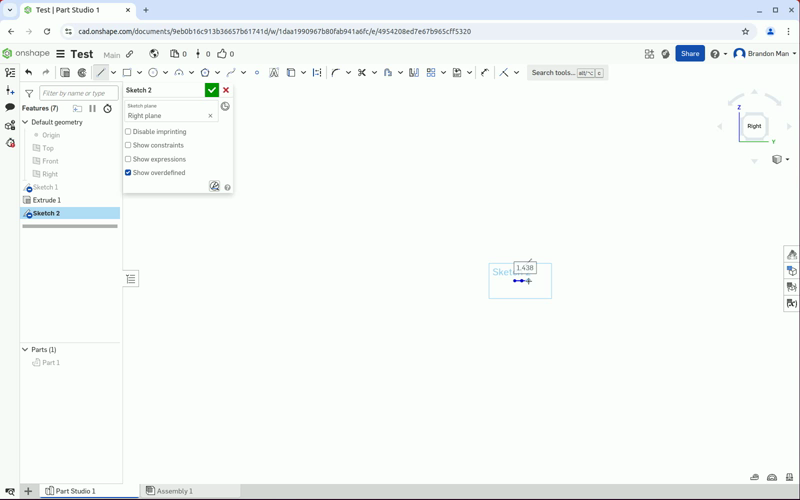
key(esc)
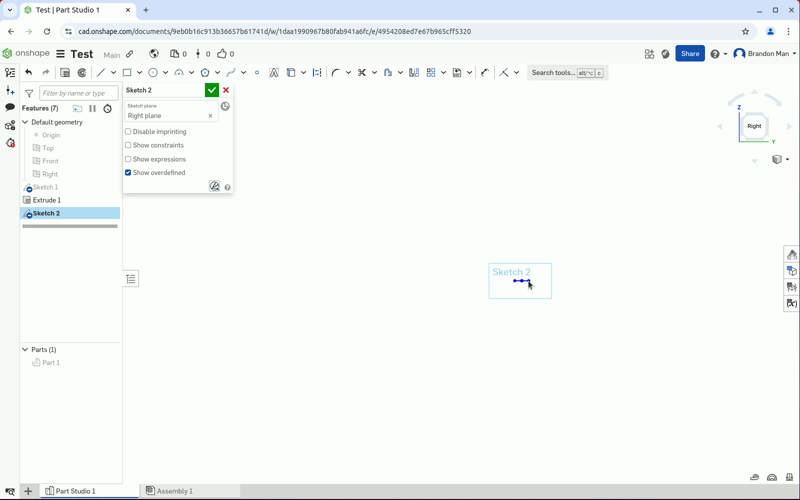
key(a)
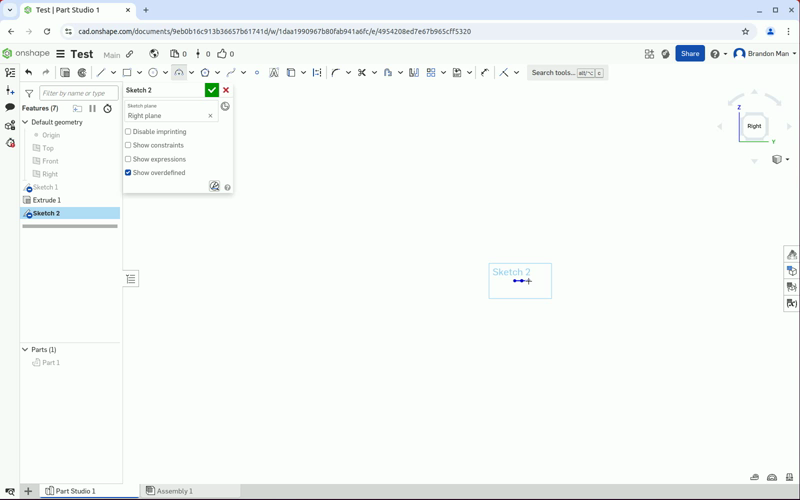
mouse_move(528, 280)
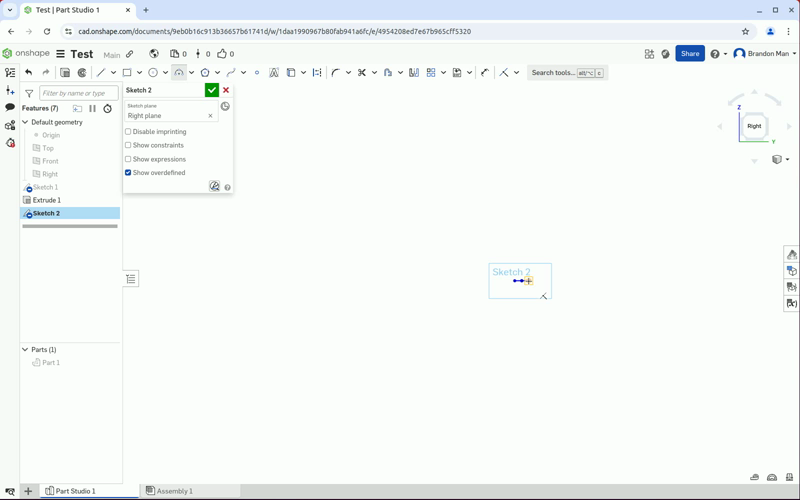
click(528, 280)
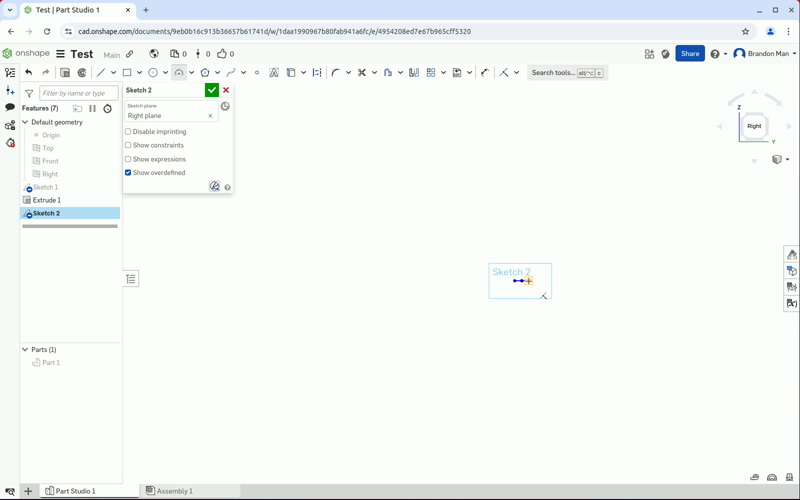
mouse_move(514, 280)
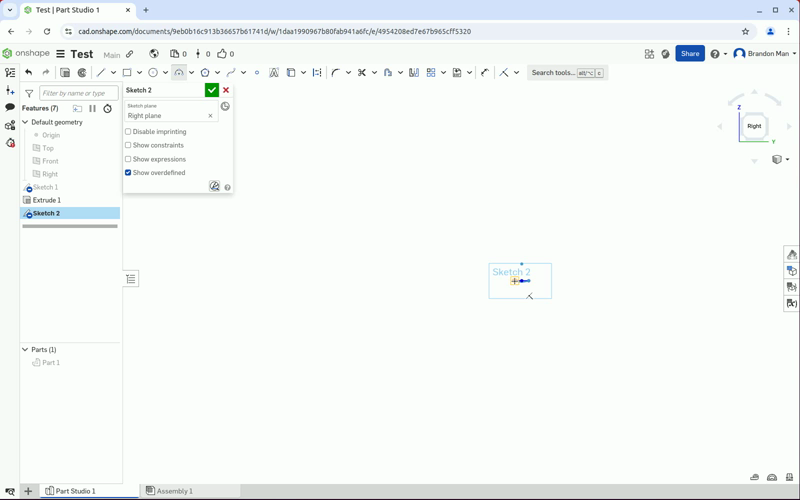
click(514, 280)
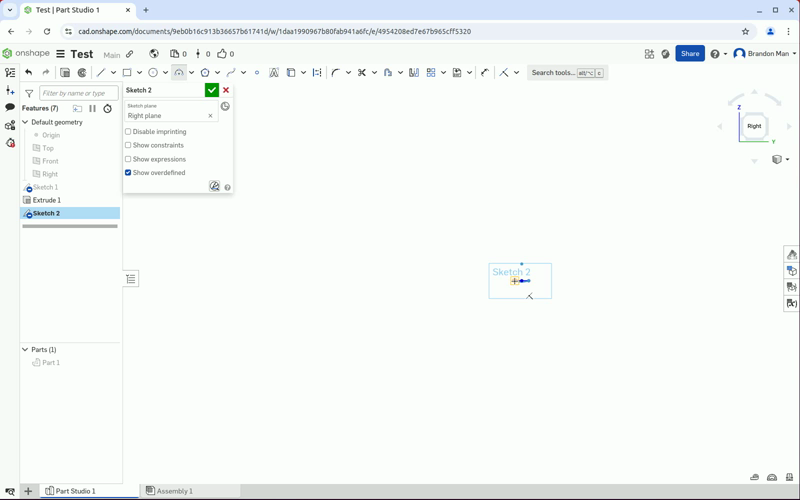
key_down(shift)
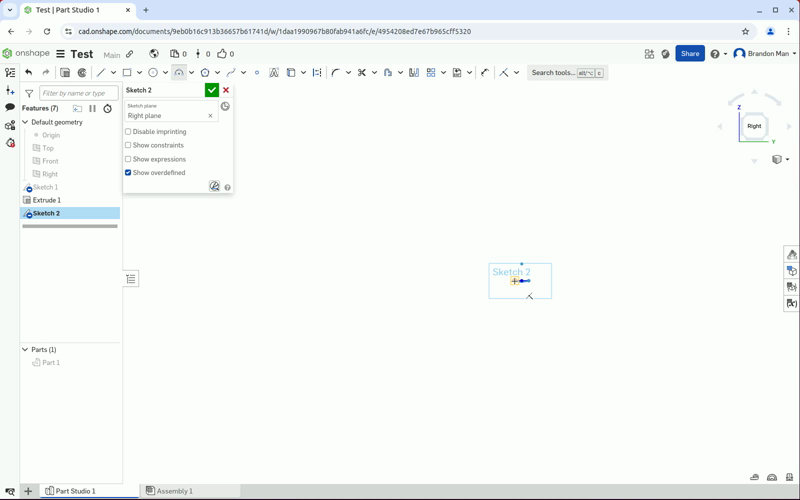
mouse_move(521, 274)
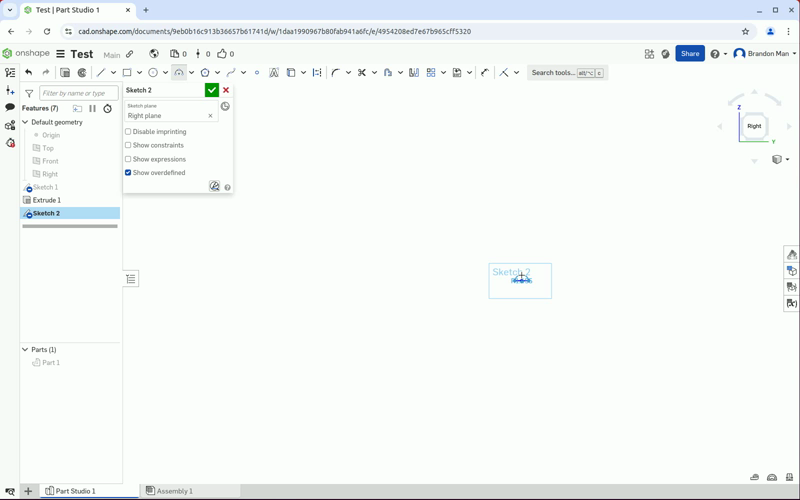
click(521, 274)
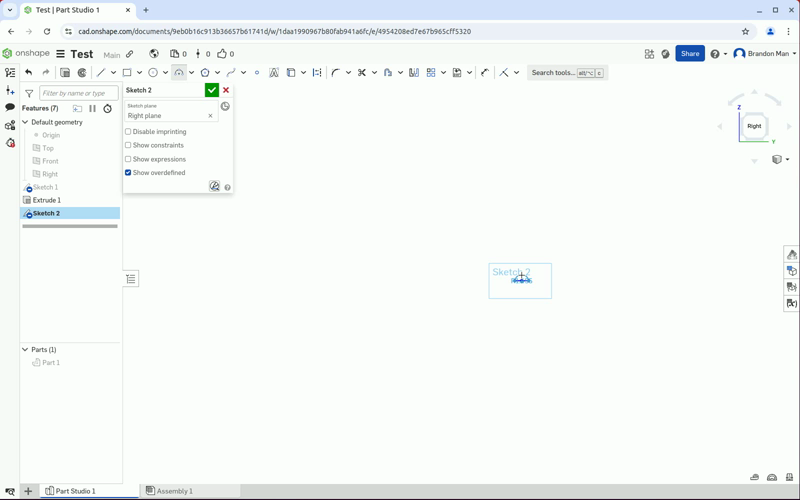
key_up(shift)
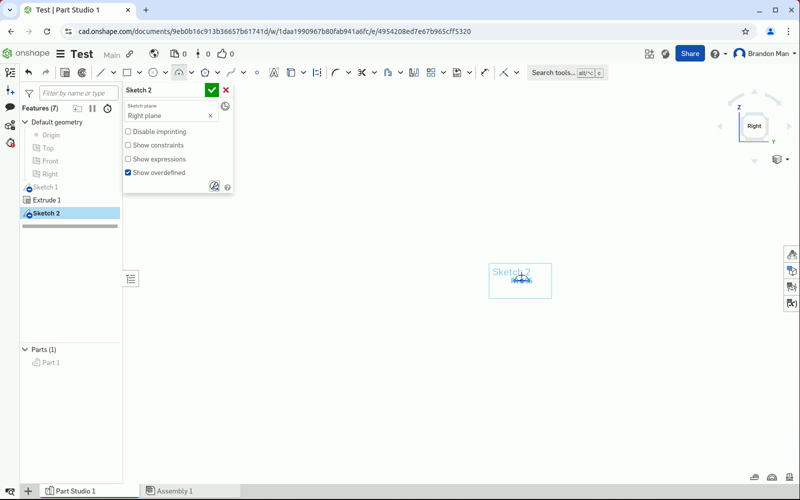
key(esc)
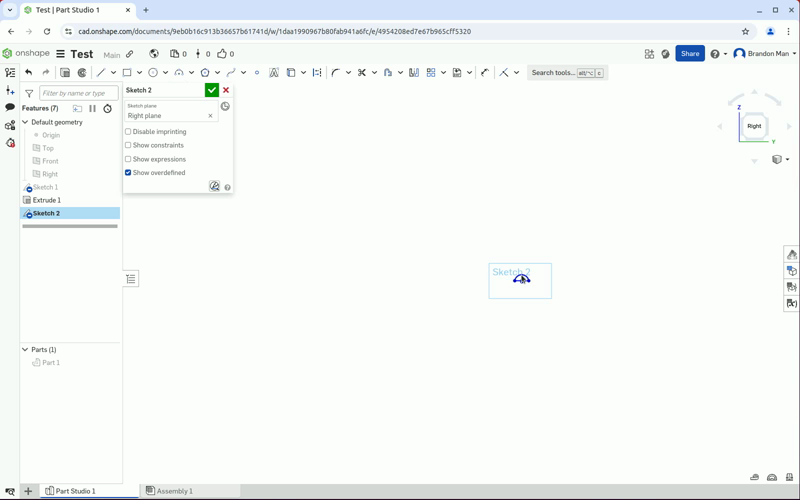
mouse_move(522, 279)
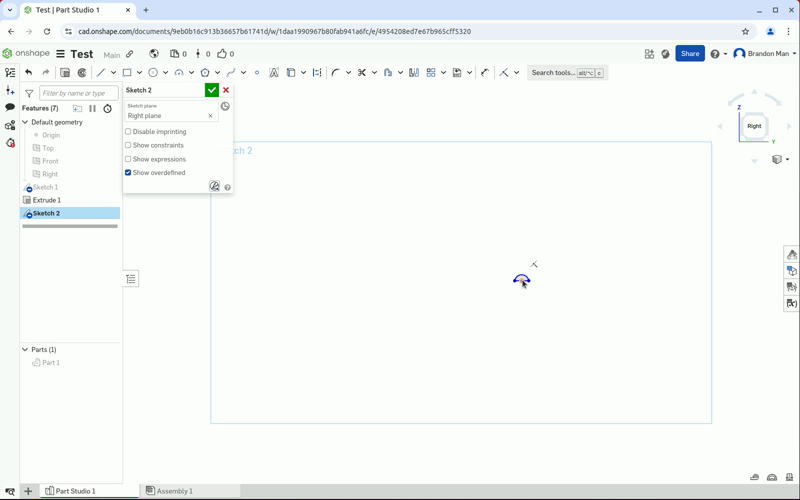
scroll(6)
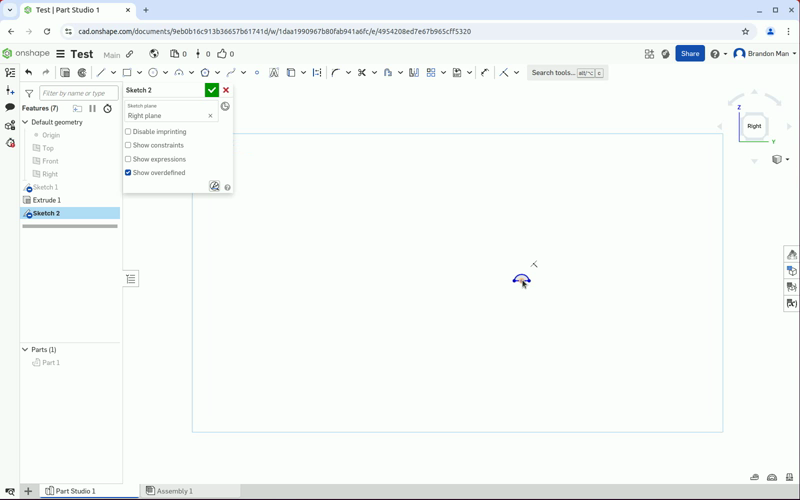
scroll(6)
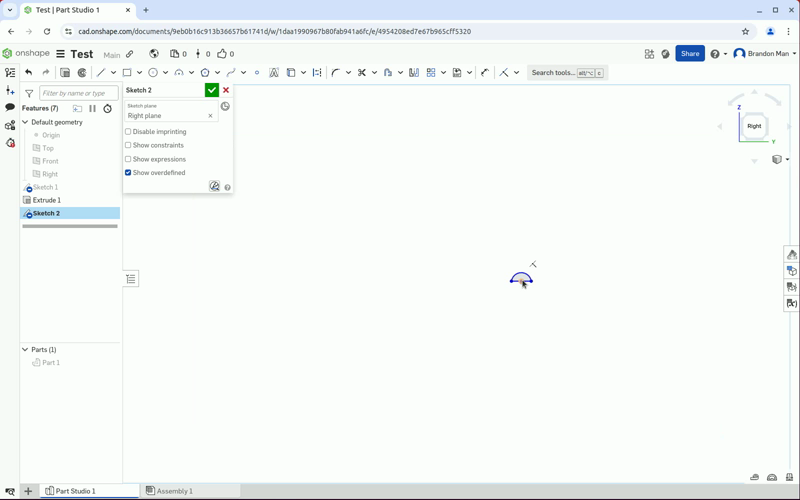
scroll(6)
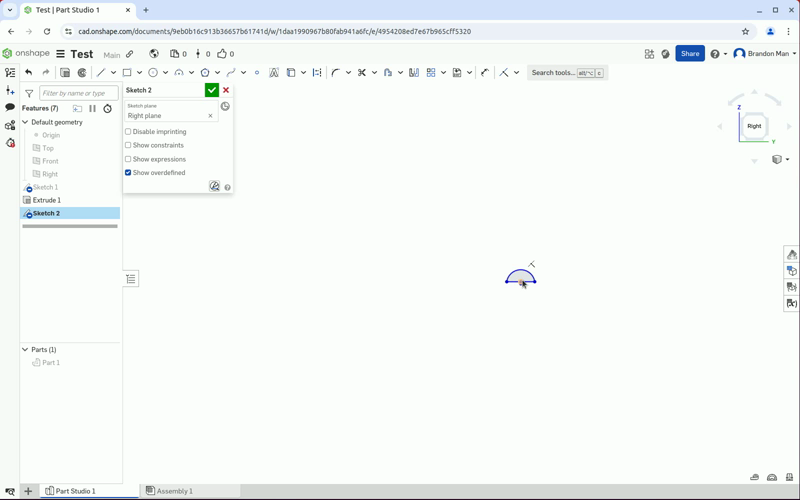
scroll(6)
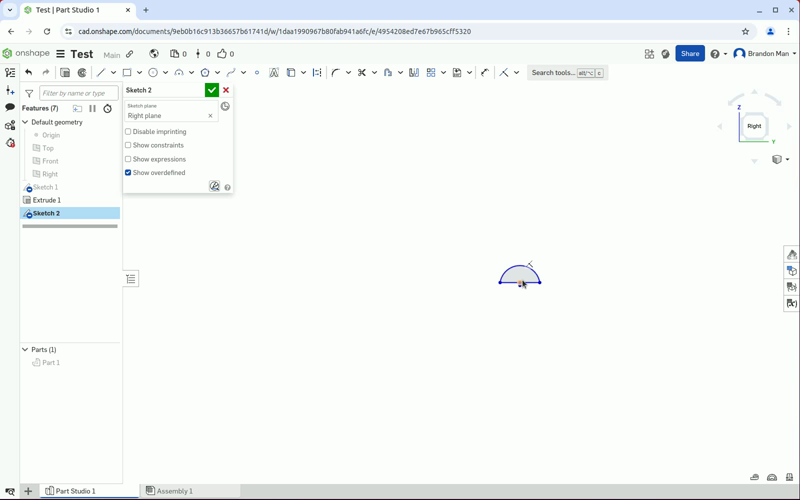
scroll(6)
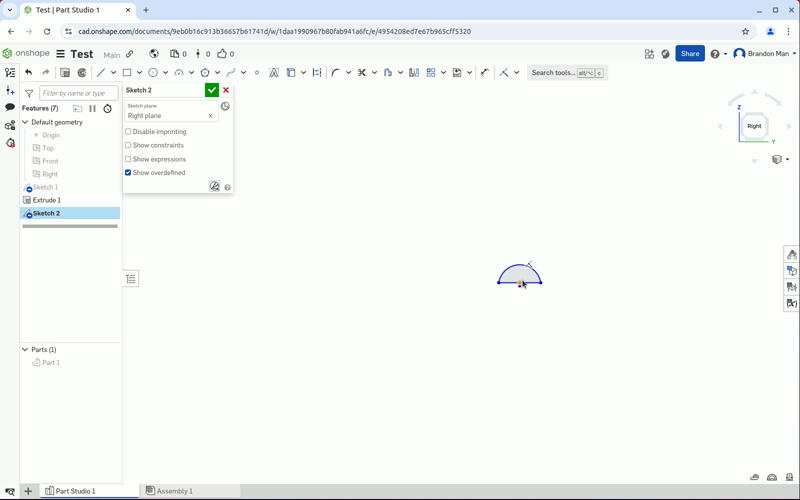
scroll(6)
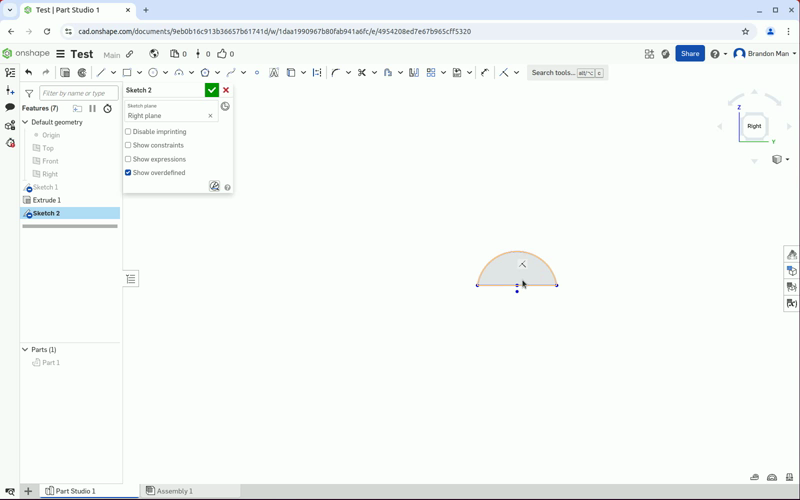
scroll(6)
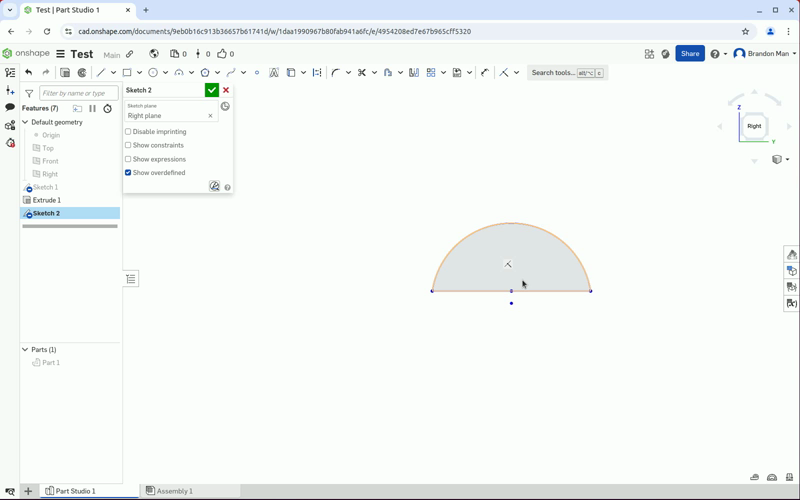
click(522, 279)
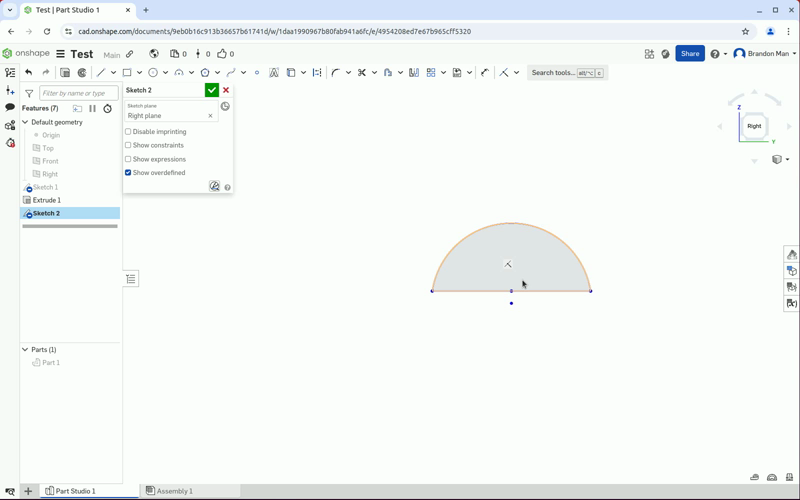
scroll(-6)
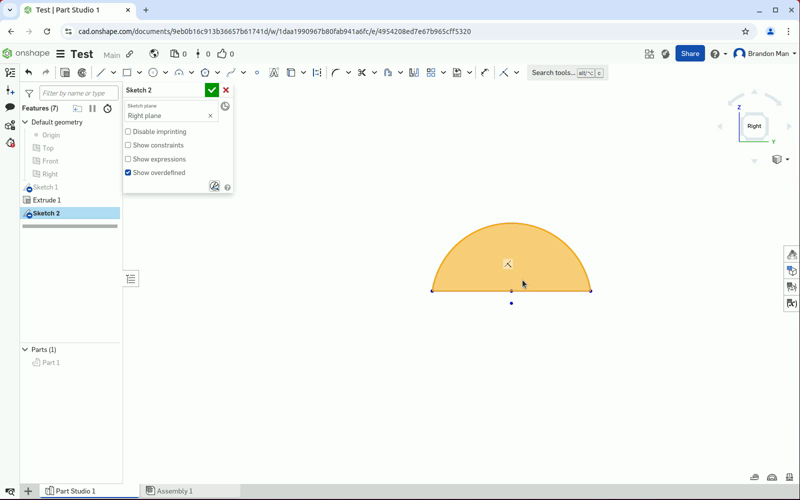
scroll(-6)
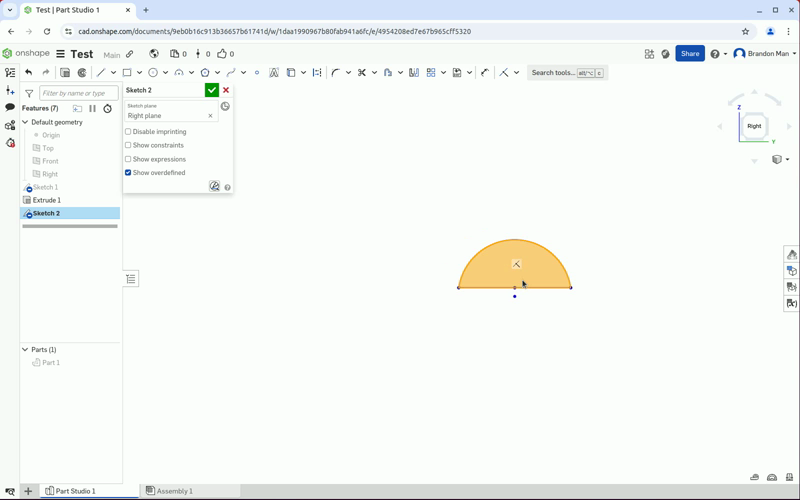
scroll(-6)
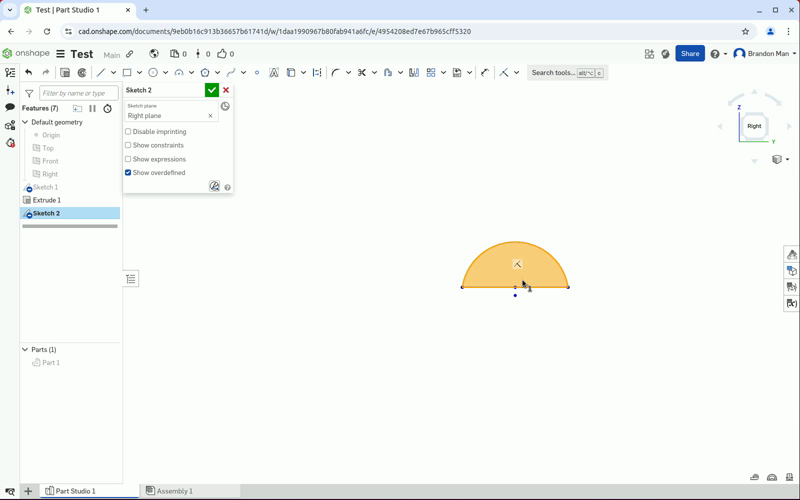
scroll(-6)
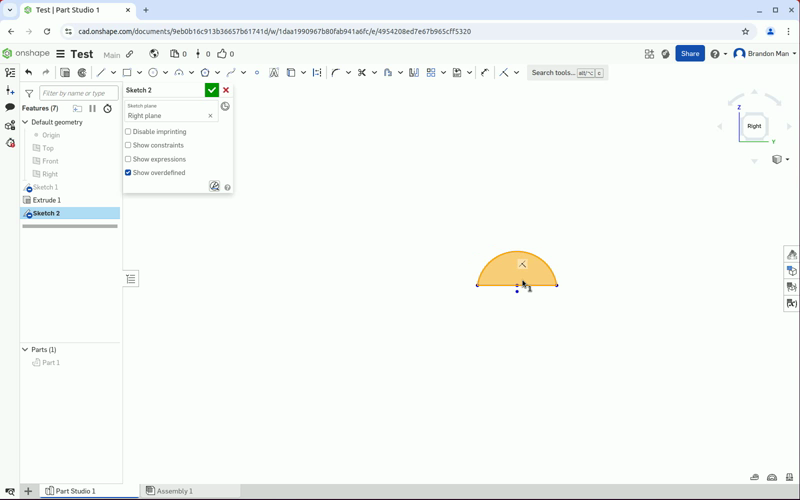
scroll(-6)
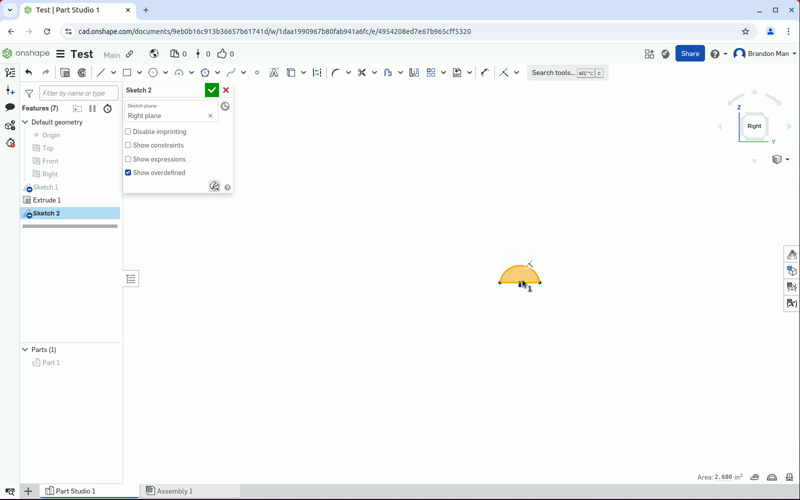
scroll(-6)
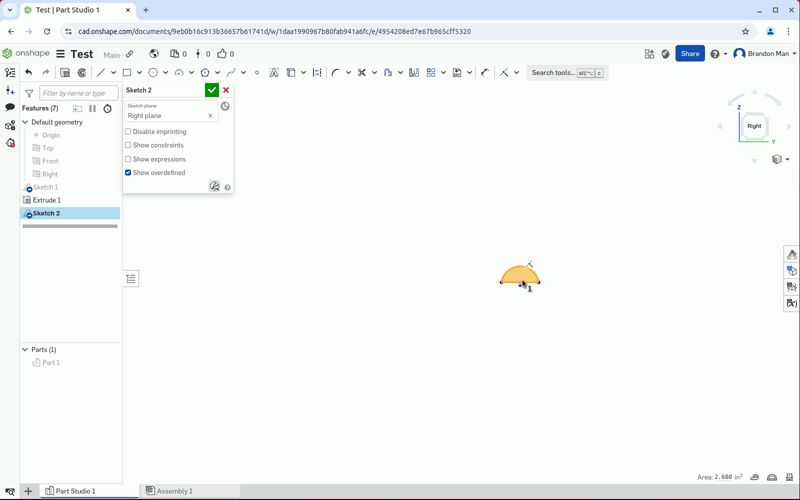
scroll(-6)
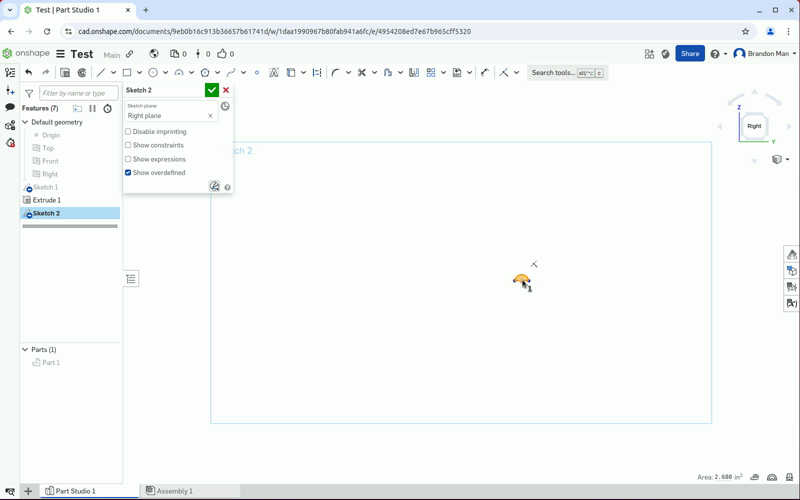
mouse_move(73, 352)
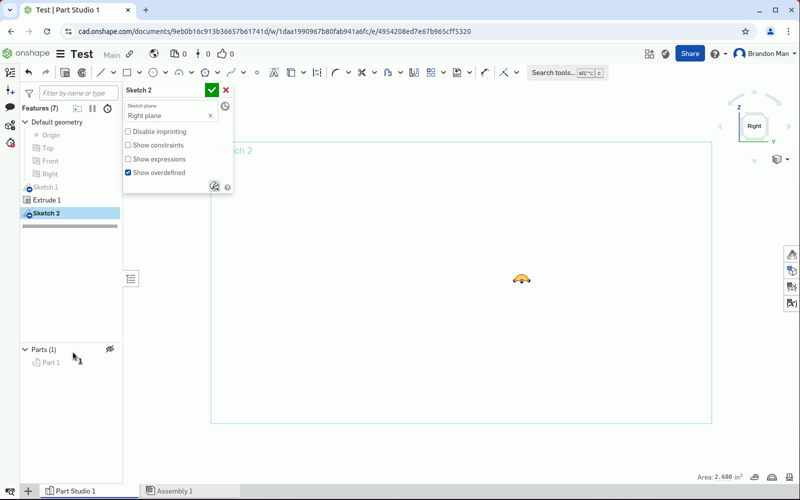
key(shift+y)
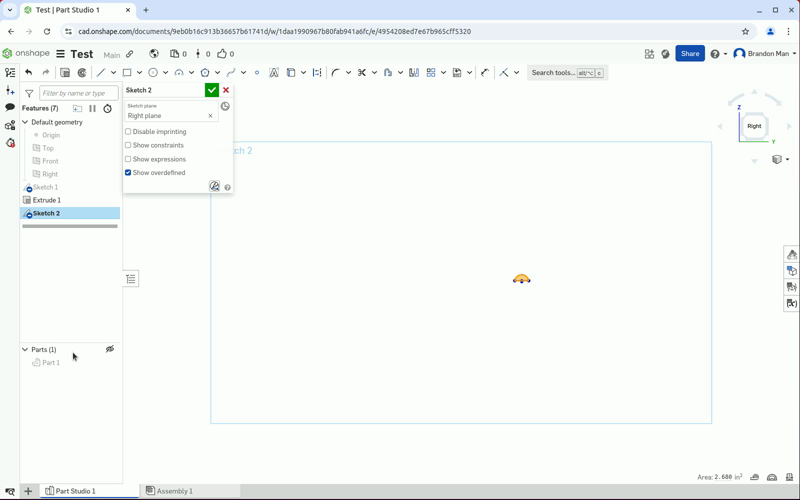
key(shift+e)
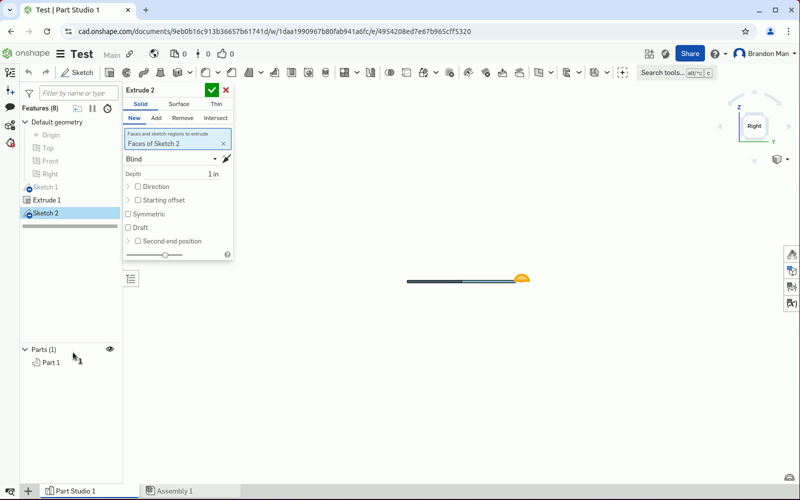
mouse_move(143, 106)
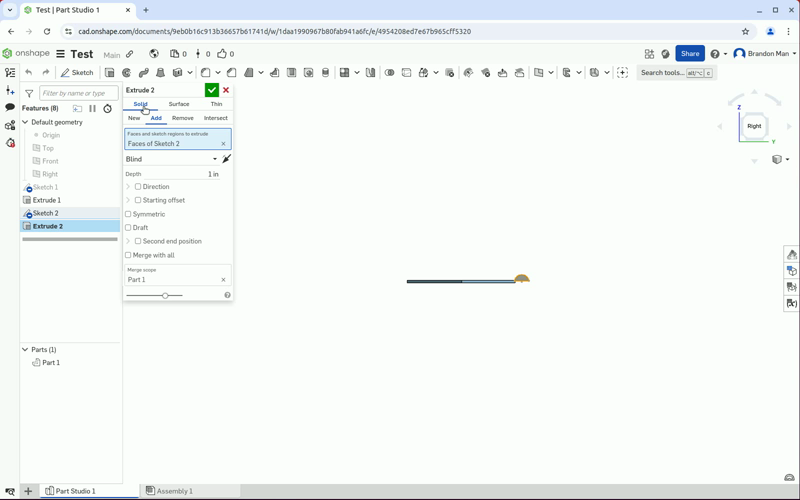
click(143, 106)
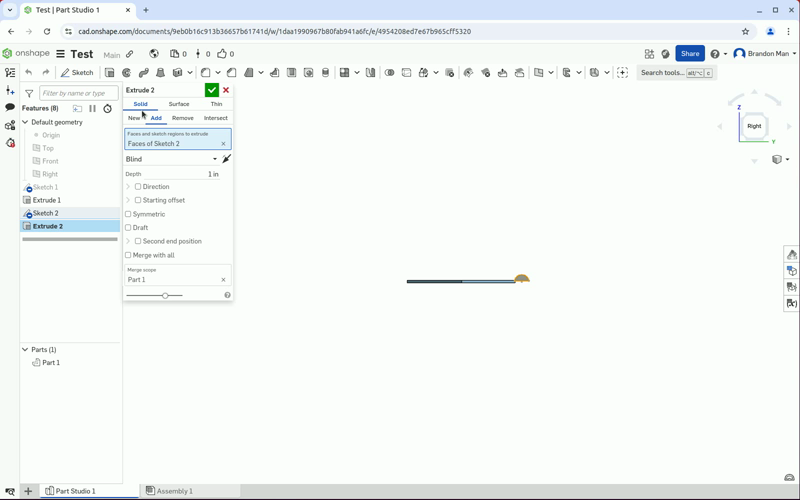
mouse_move(137, 120)
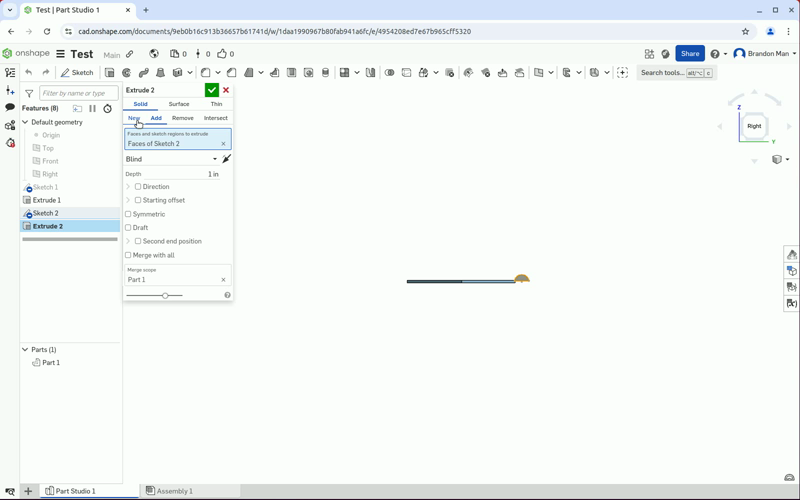
click(137, 120)
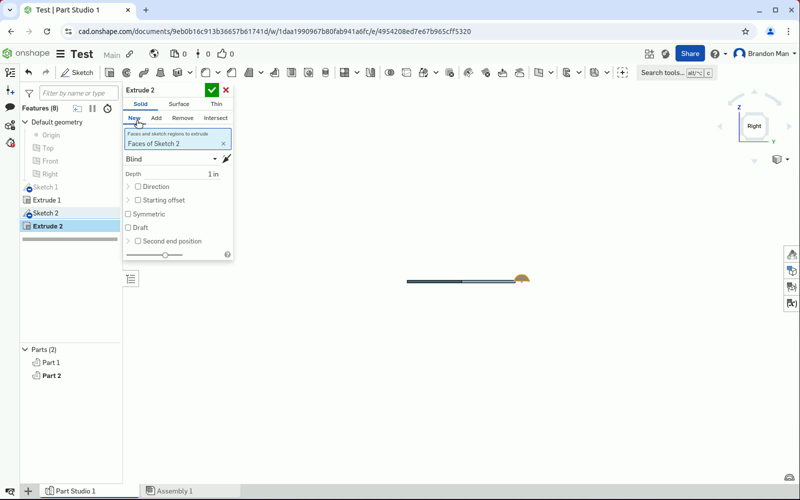
key(tab, 4)
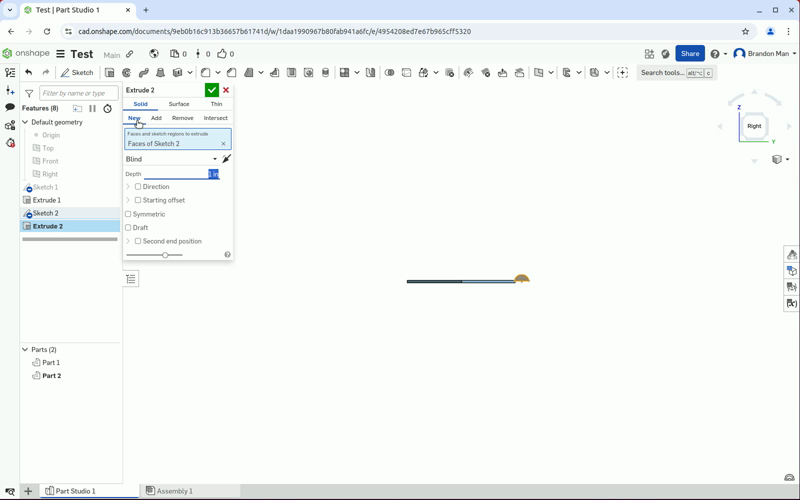
text(-18.053)
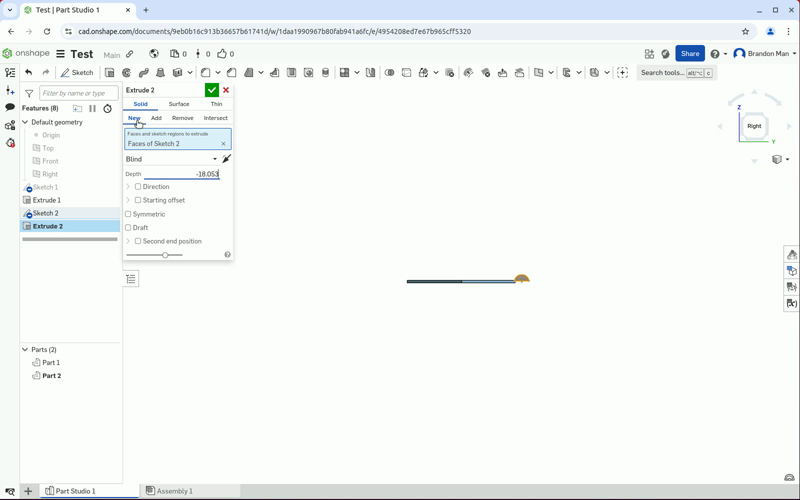
key(enter)
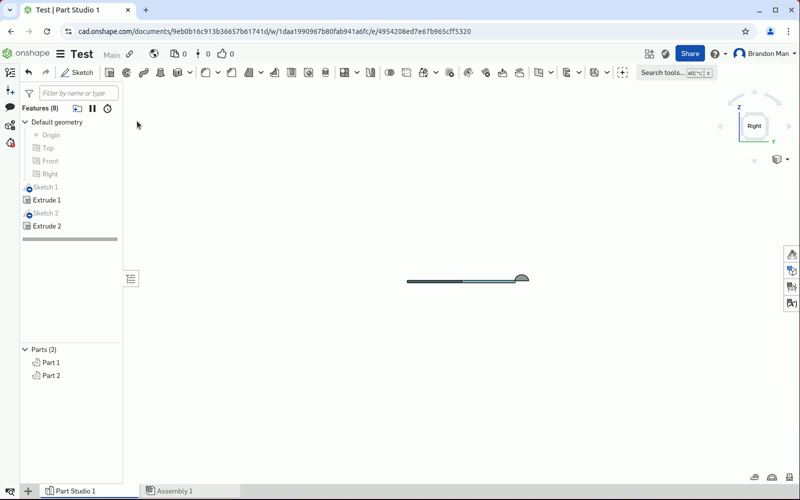
key(shift+h)
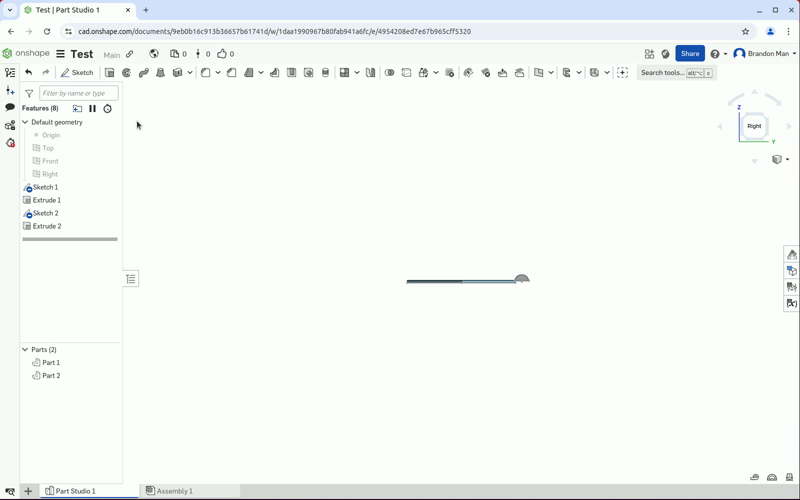
key(shift+h)
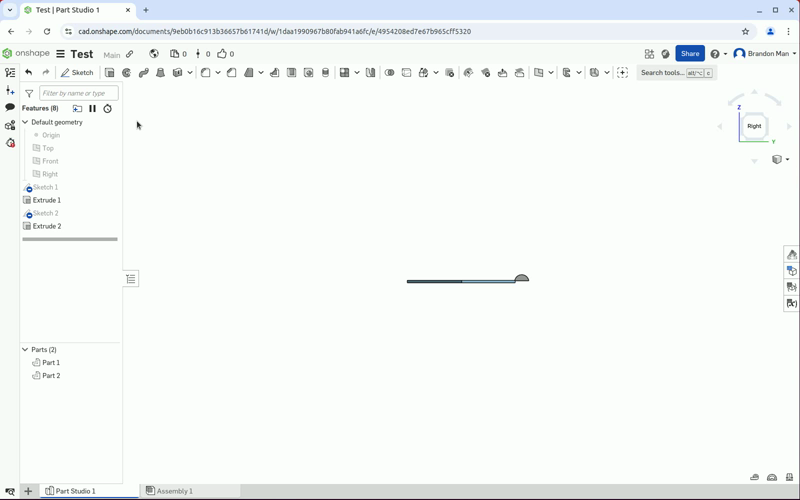
mouse_move(73, 189)
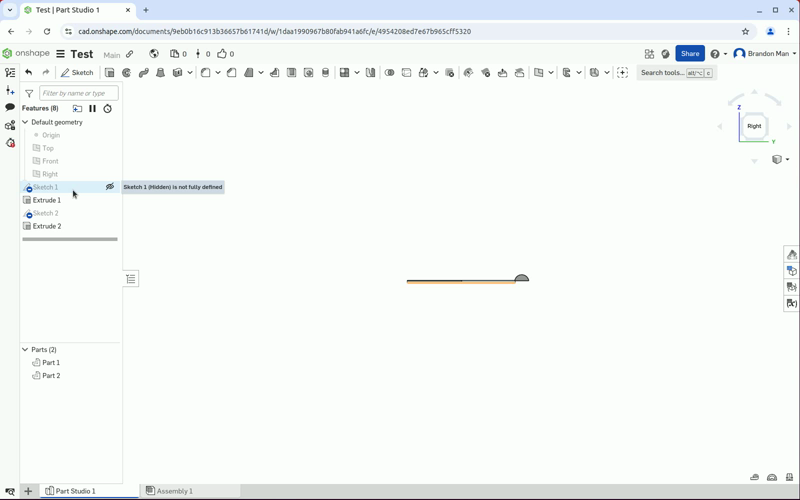
click(73, 189)
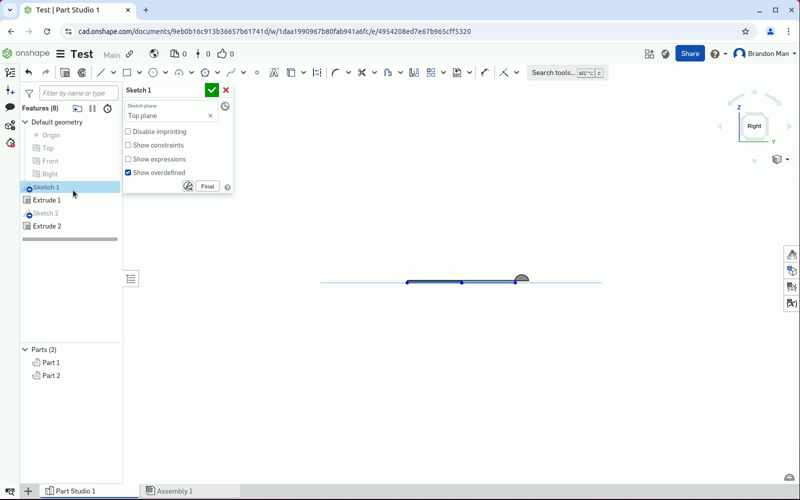
mouse_move(229, 92)
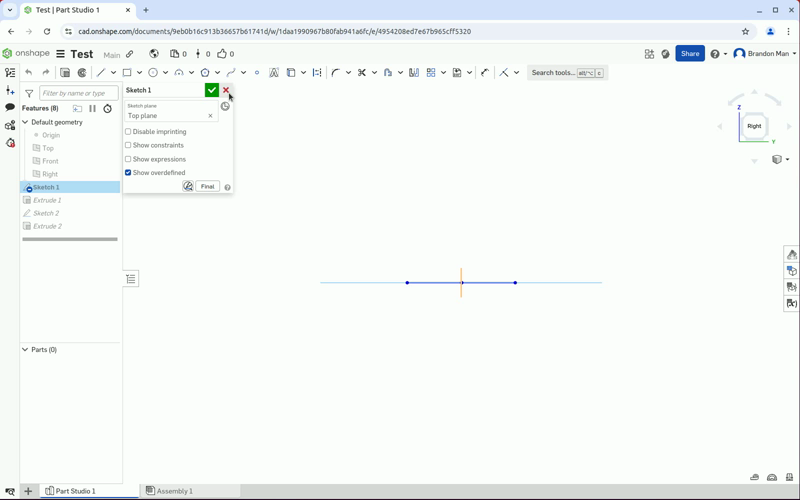
click(229, 92)
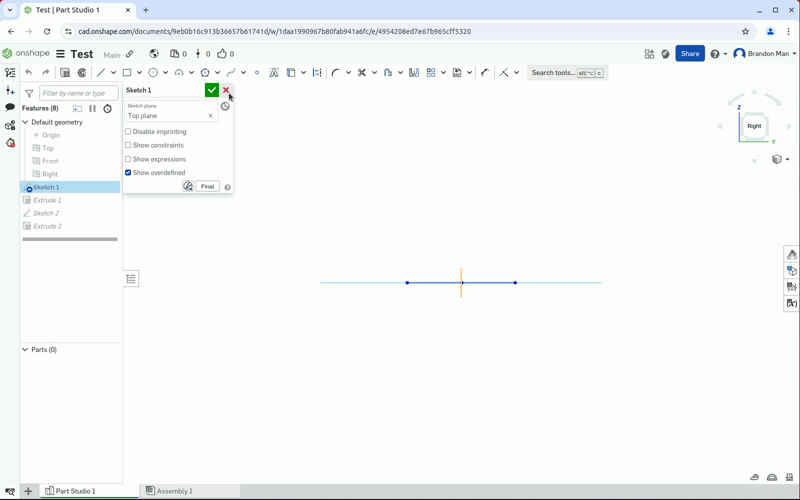
key(shift+s)
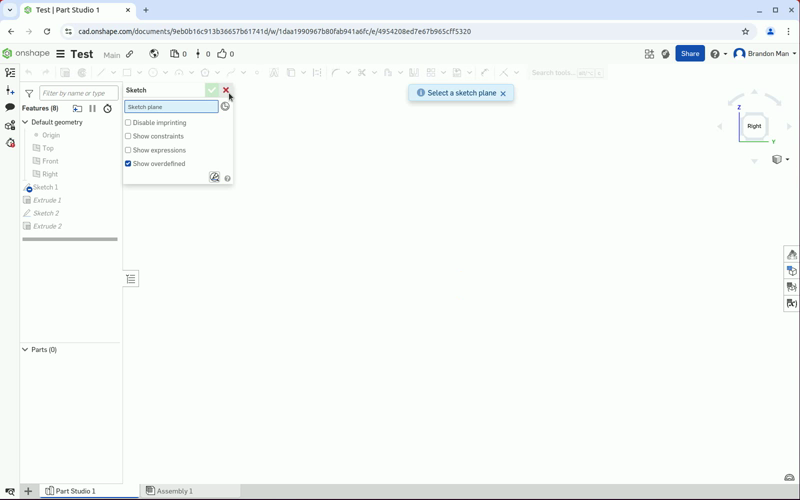
mouse_move(73, 176)
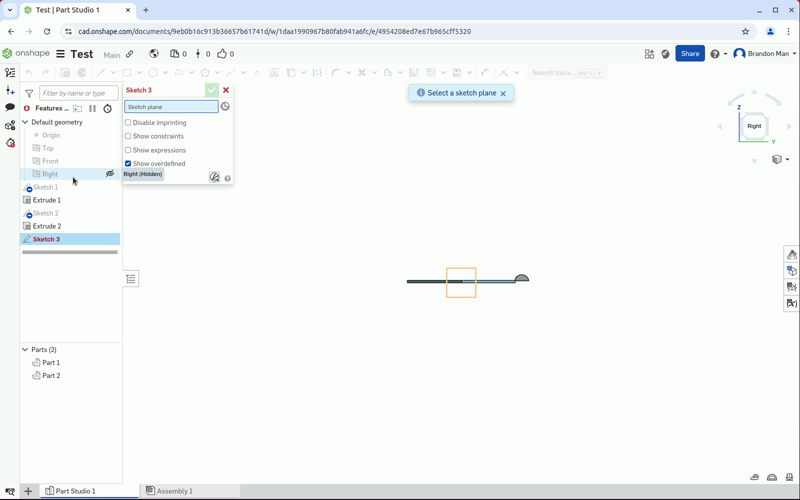
click(73, 176)
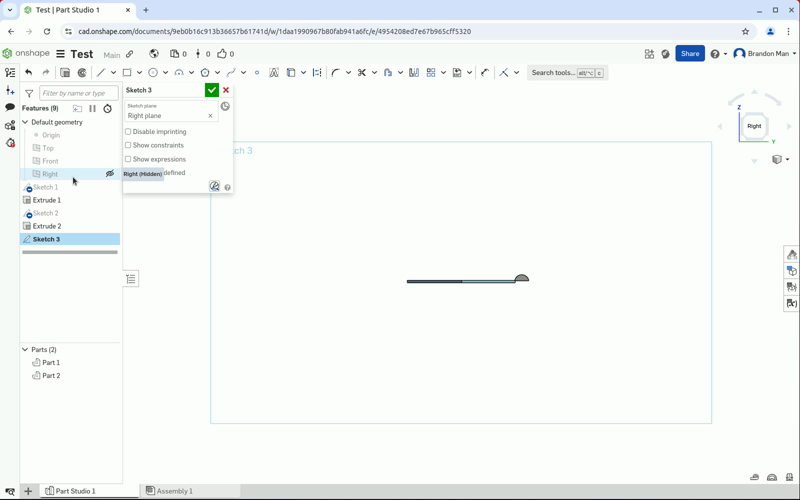
mouse_move(73, 352)
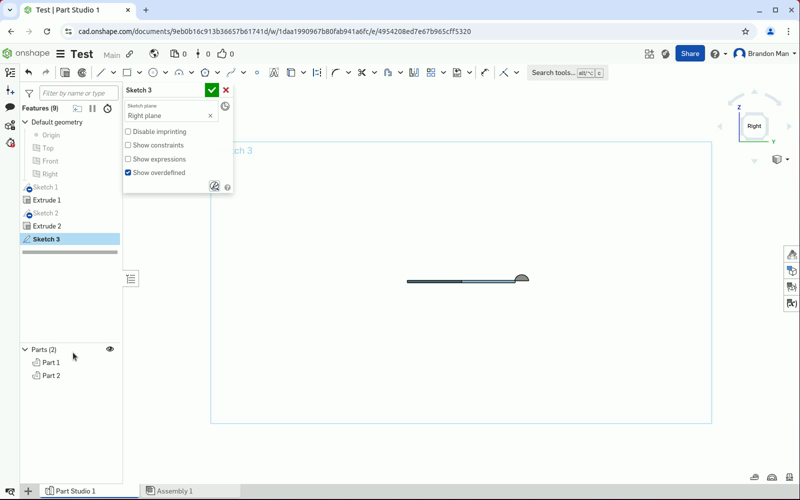
key(y)
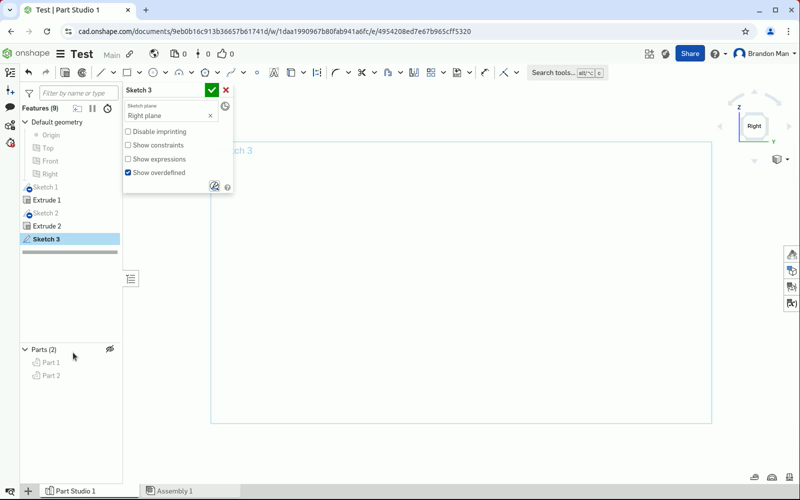
key(a)
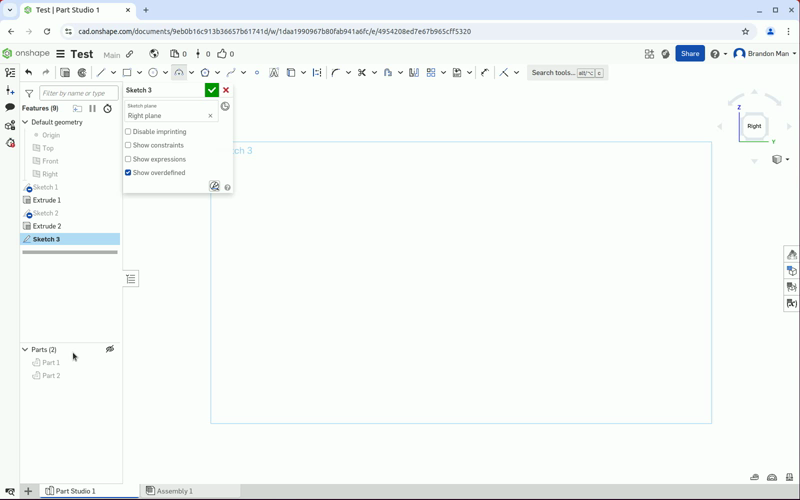
key_down(shift)
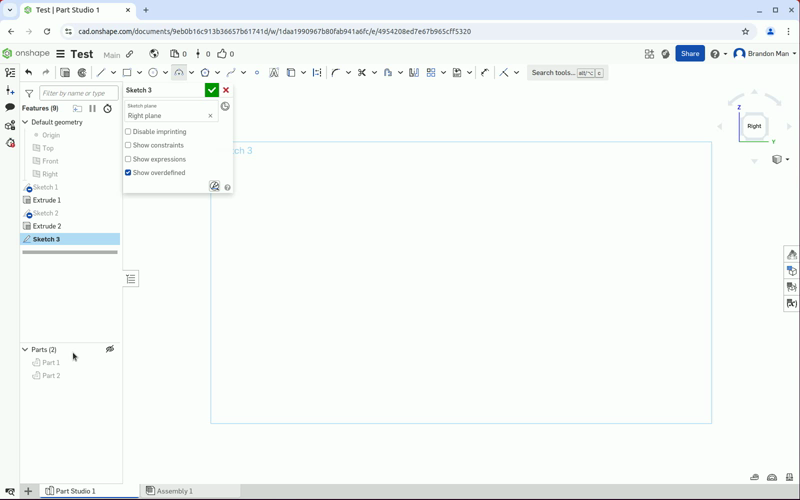
mouse_move(514, 282)
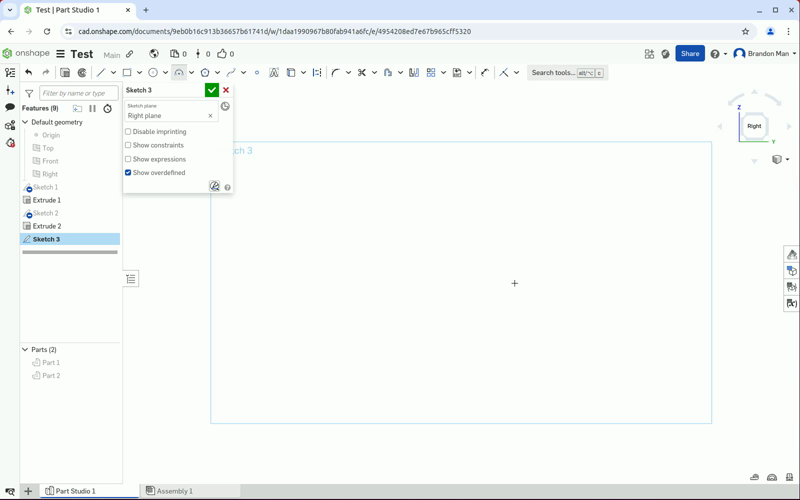
click(514, 282)
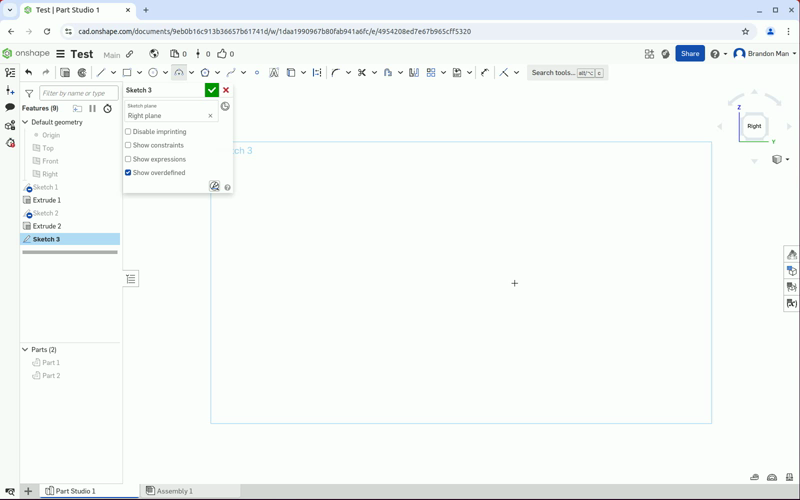
key_up(shift)
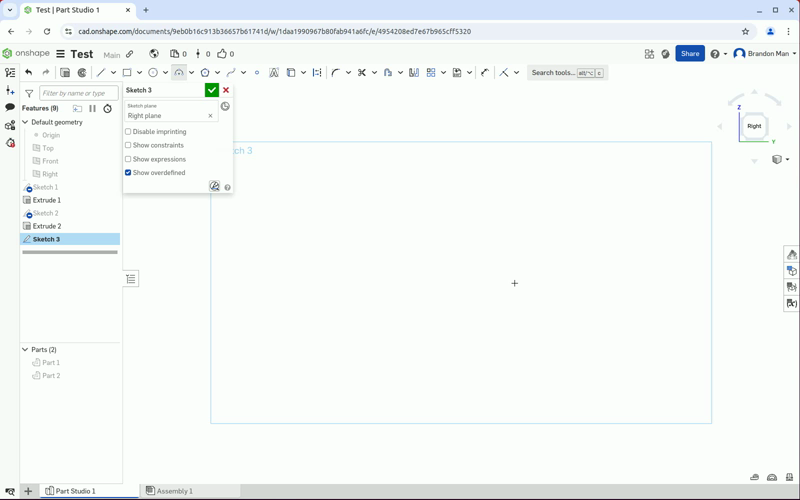
key_down(shift)
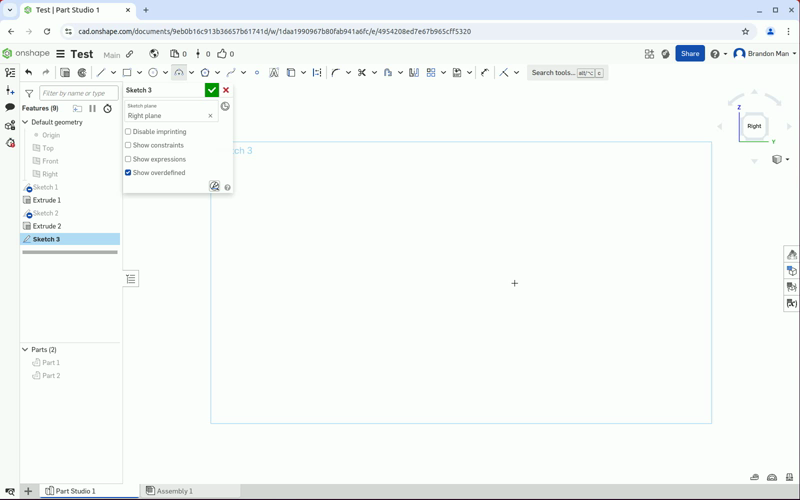
mouse_move(528, 282)
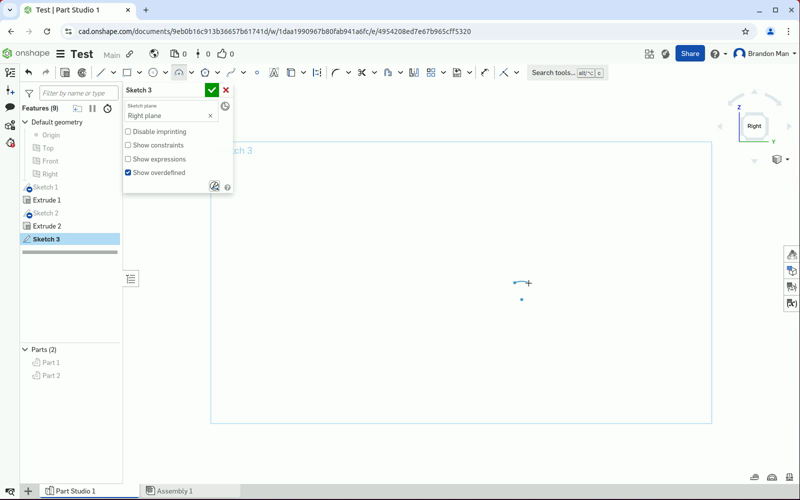
click(528, 282)
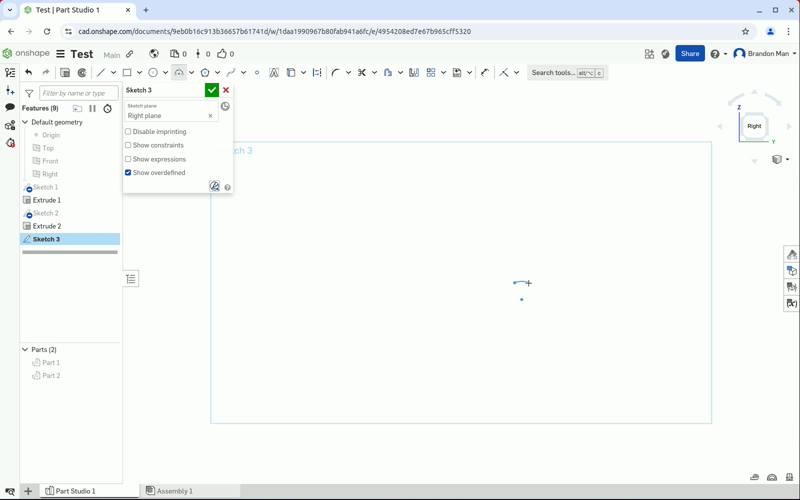
mouse_move(521, 288)
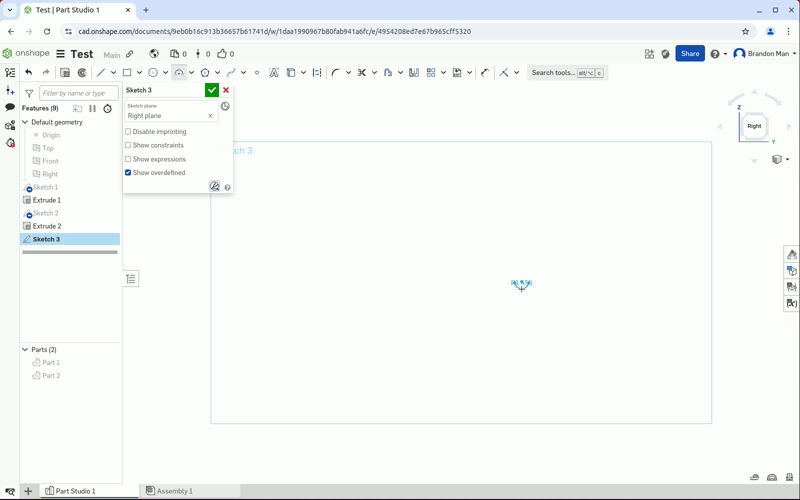
click(521, 288)
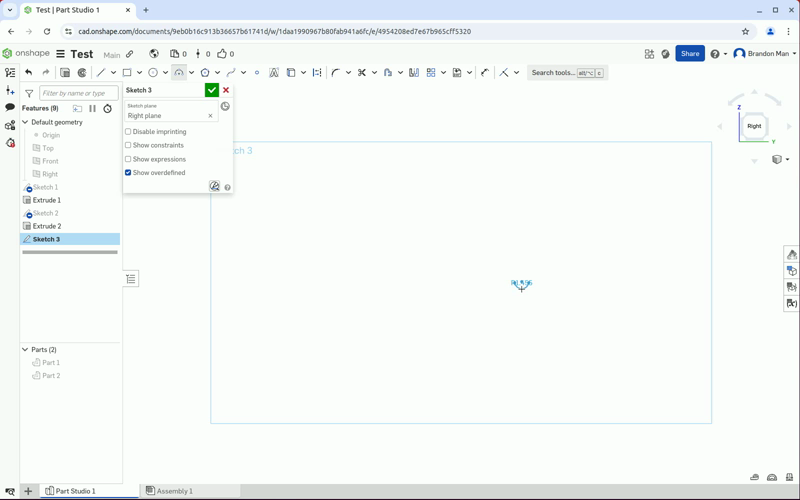
key_up(shift)
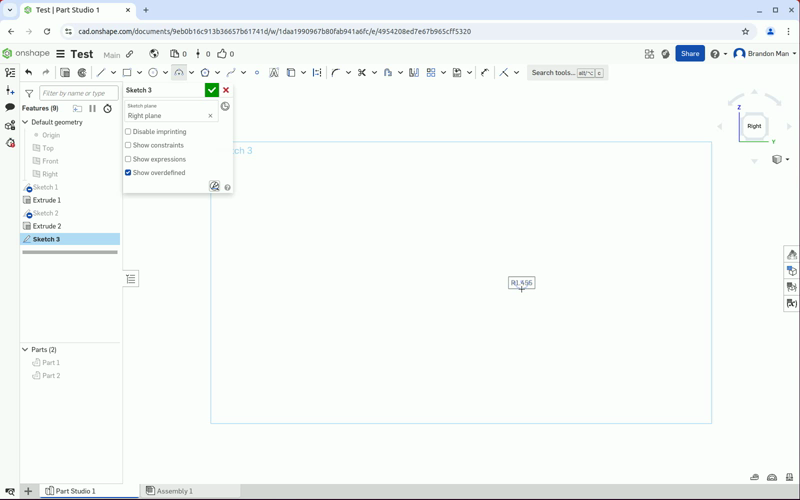
key(esc)
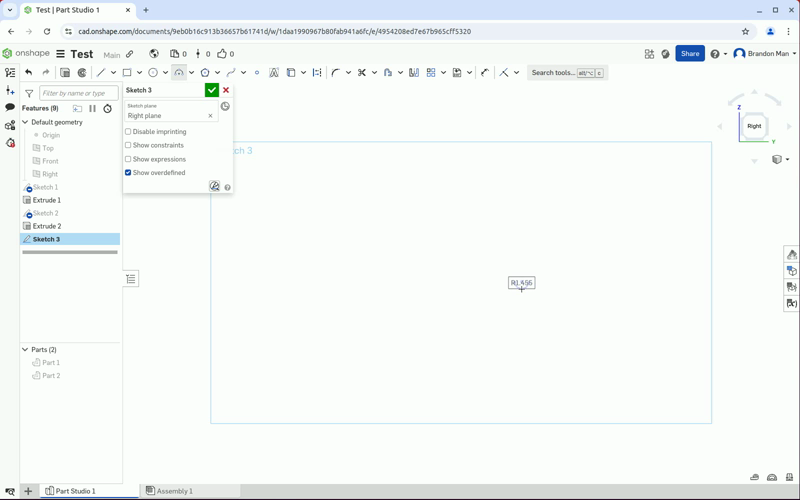
key(l)
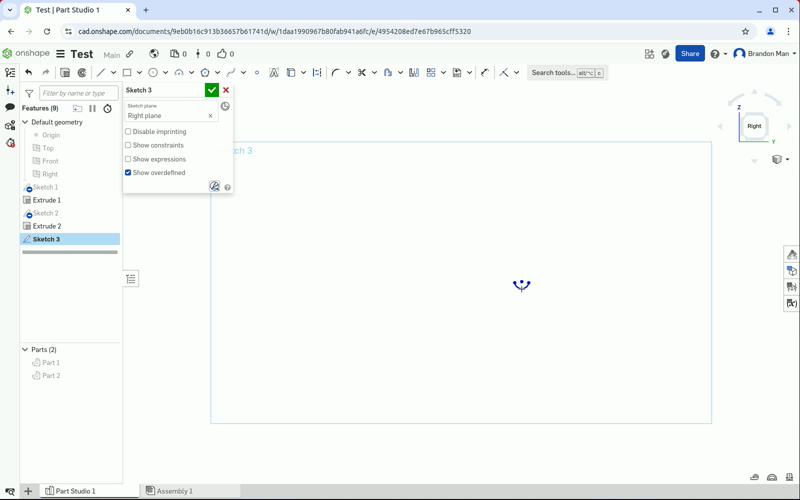
mouse_move(528, 282)
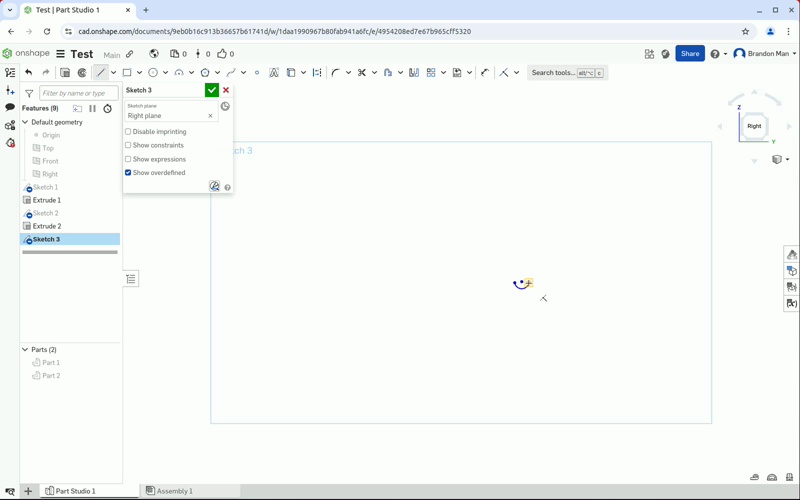
click(528, 282)
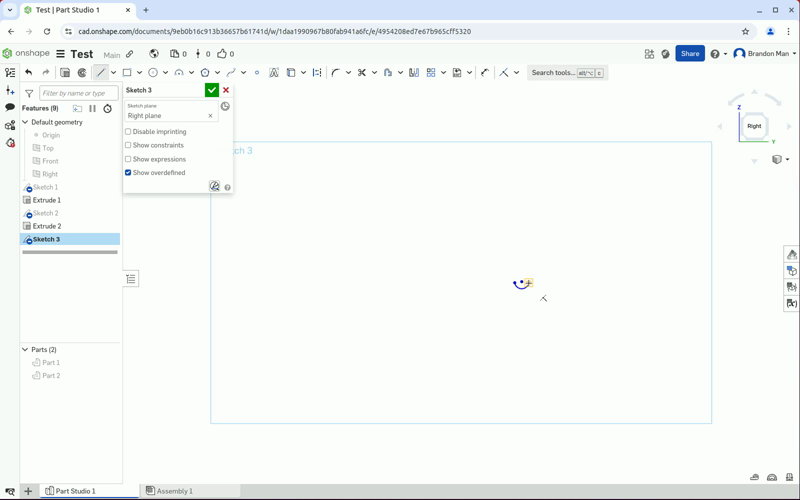
key_down(shift)
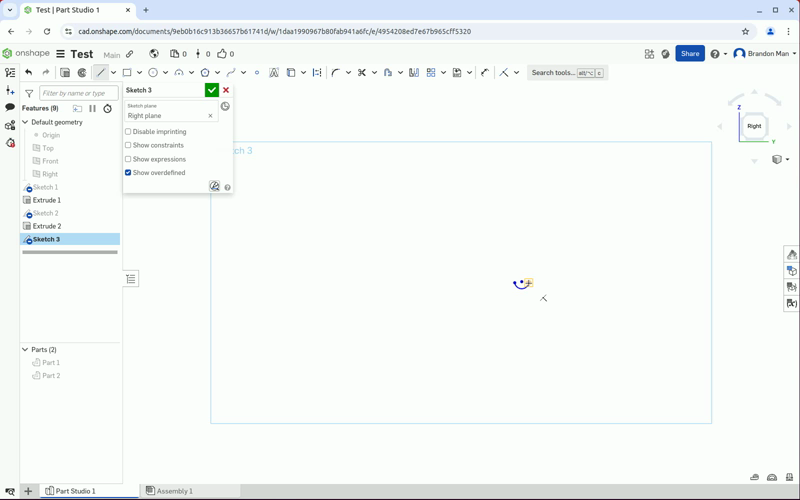
mouse_move(558, 282)
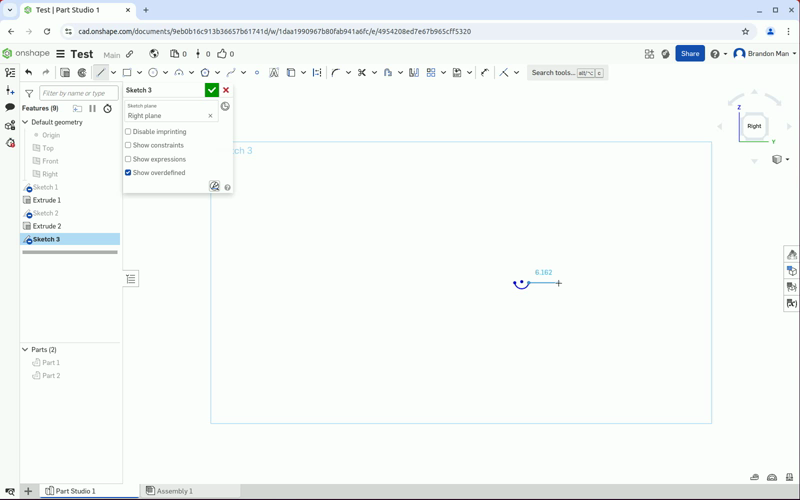
mouse_move(521, 282)
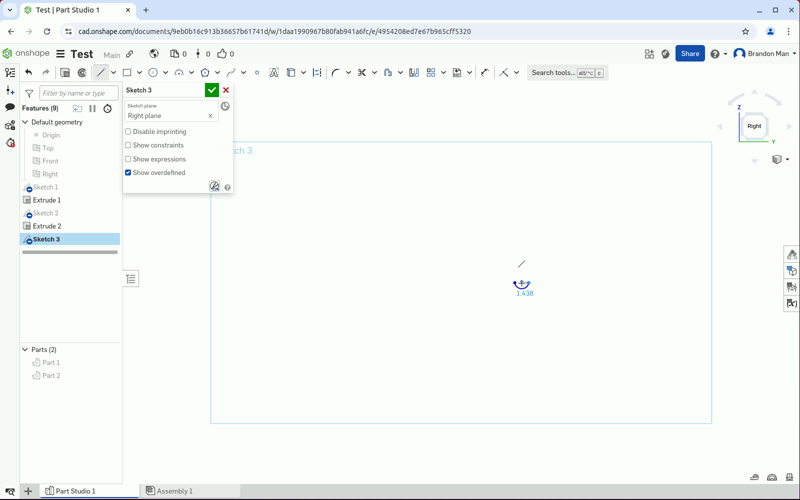
scroll(6)
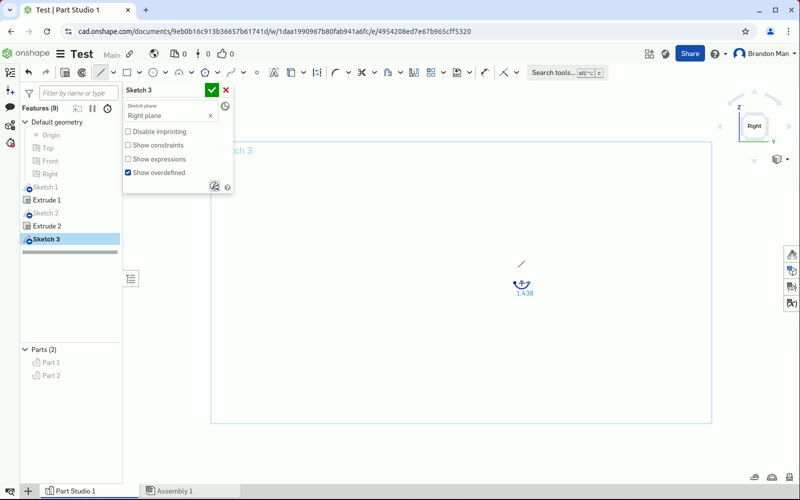
scroll(6)
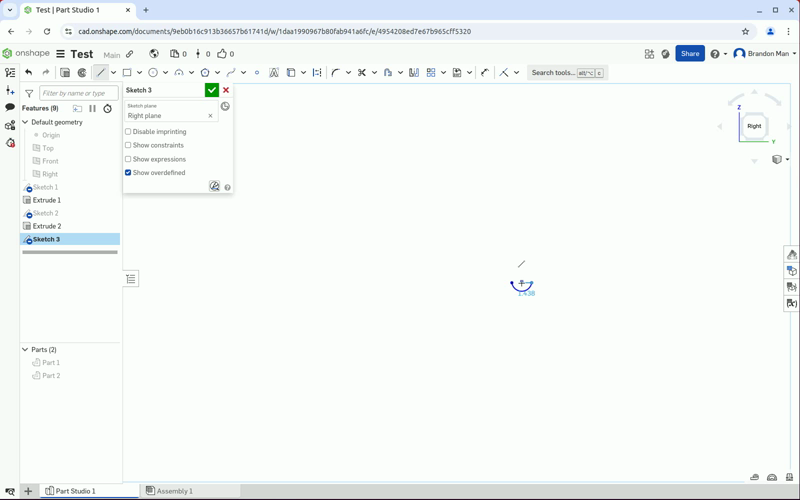
scroll(6)
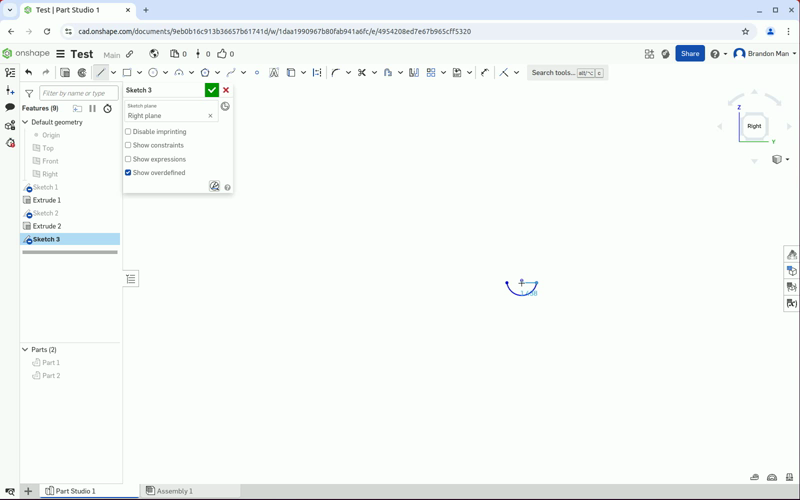
scroll(6)
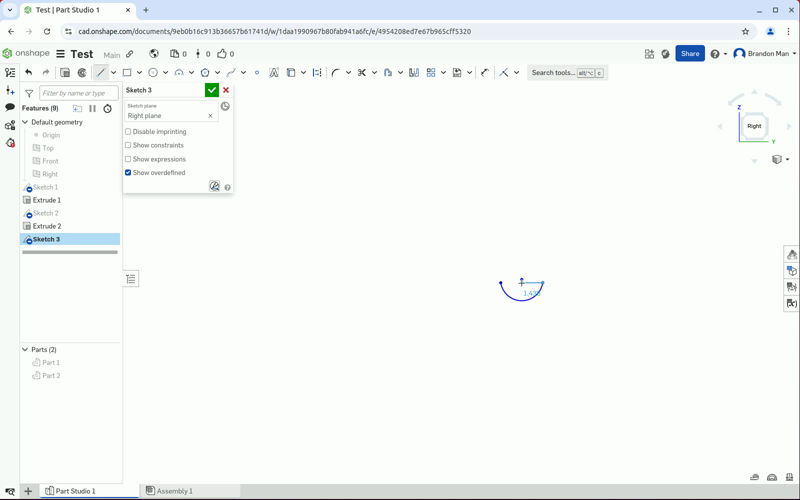
scroll(6)
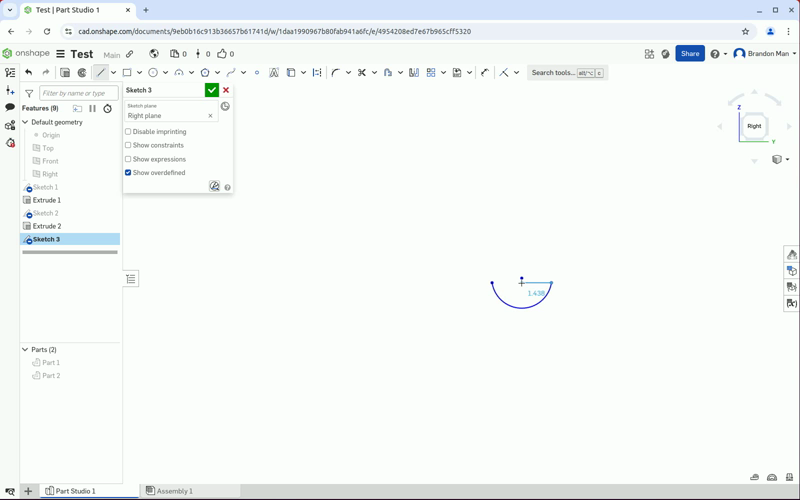
scroll(6)
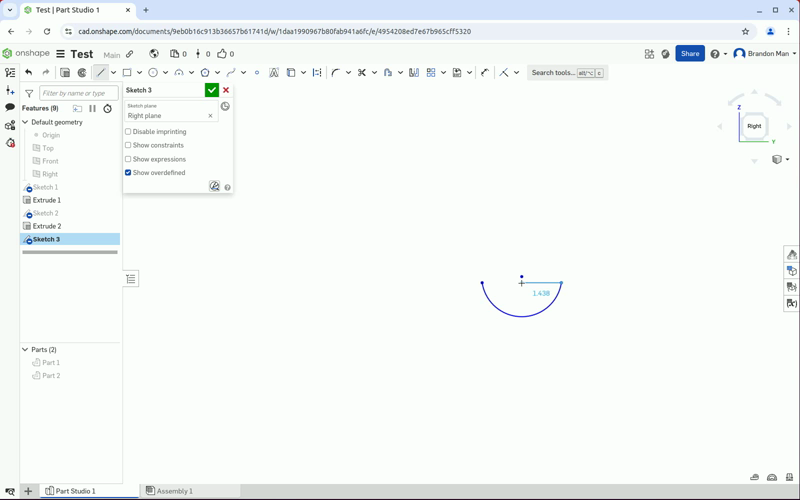
scroll(6)
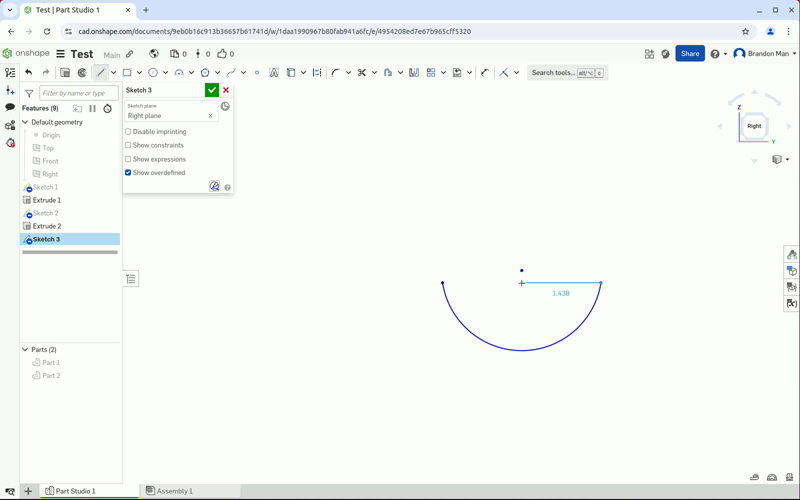
click(521, 282)
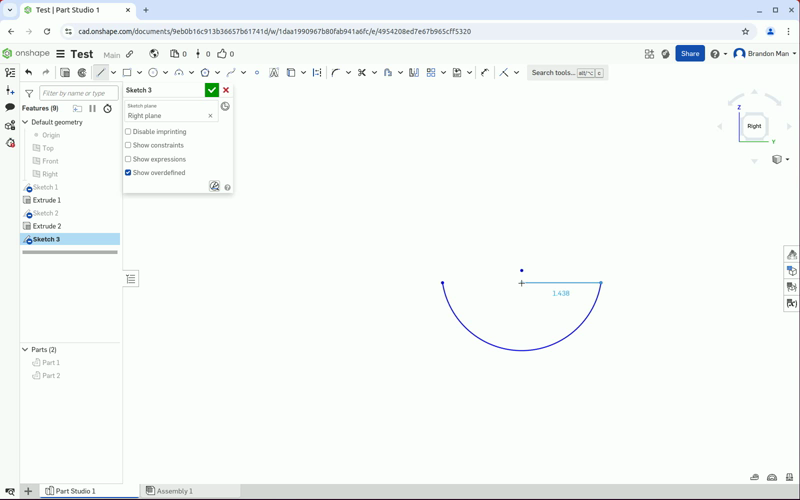
scroll(-6)
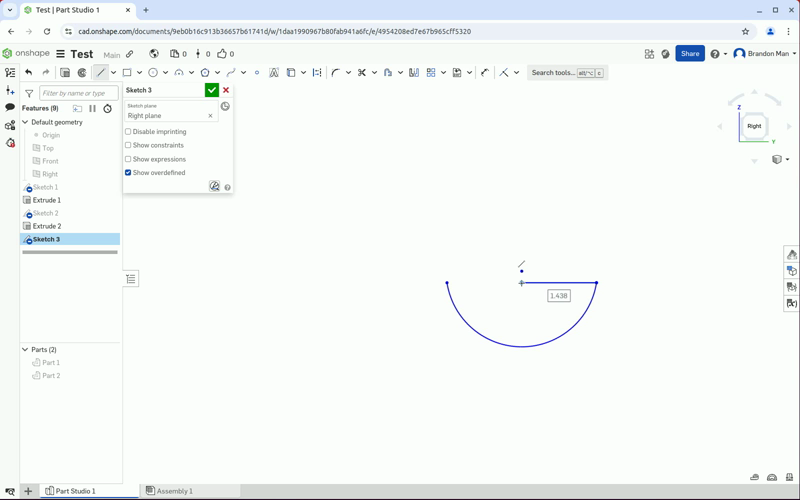
scroll(-6)
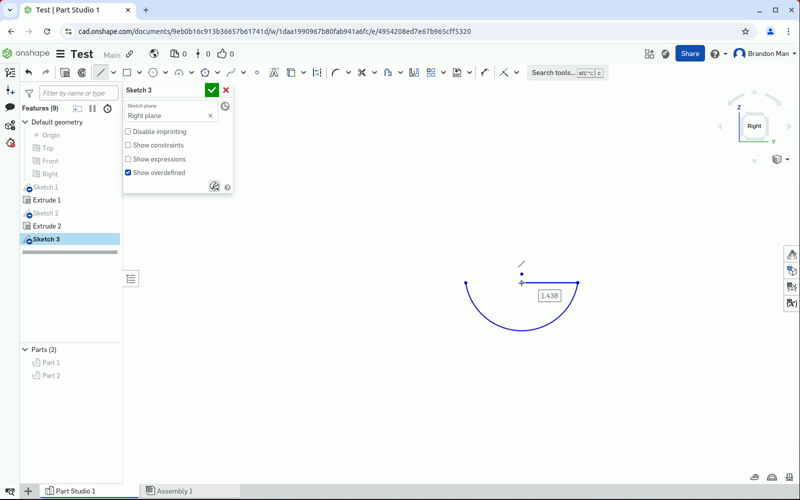
scroll(-6)
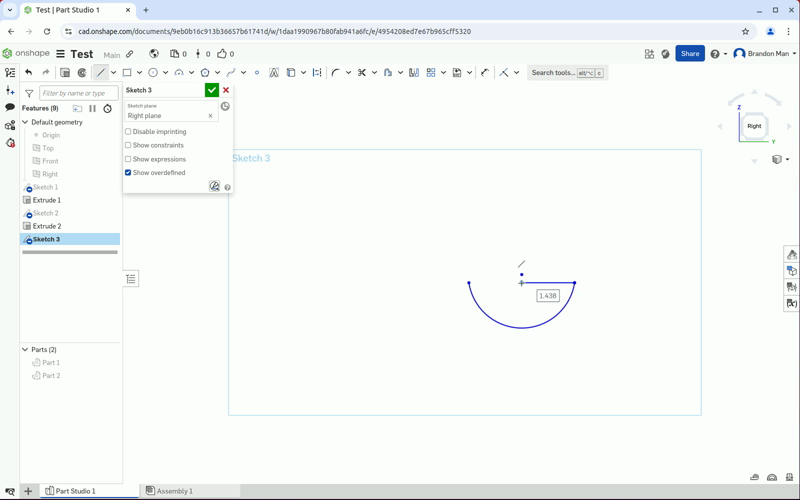
scroll(-6)
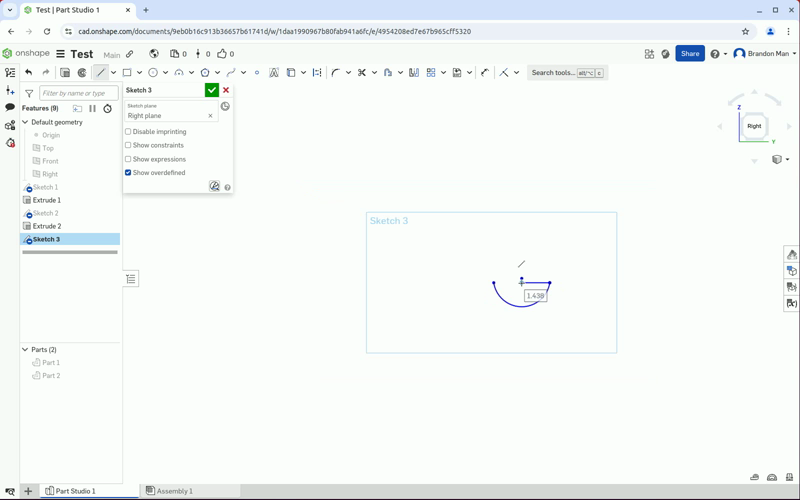
scroll(-6)
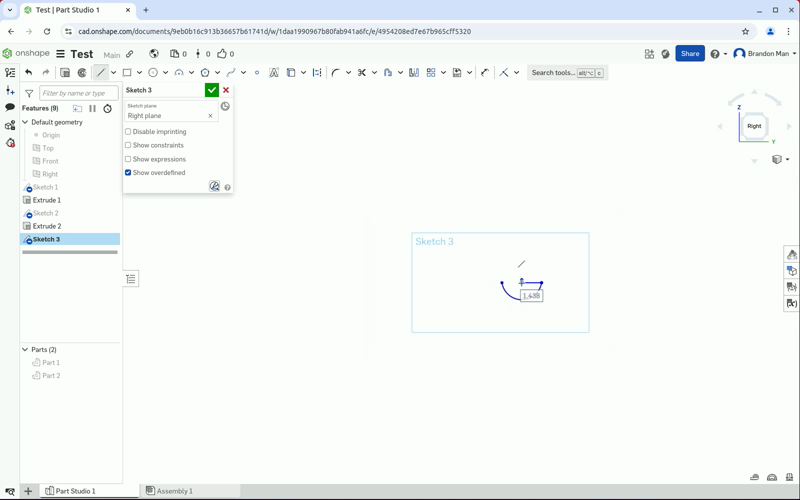
scroll(-6)
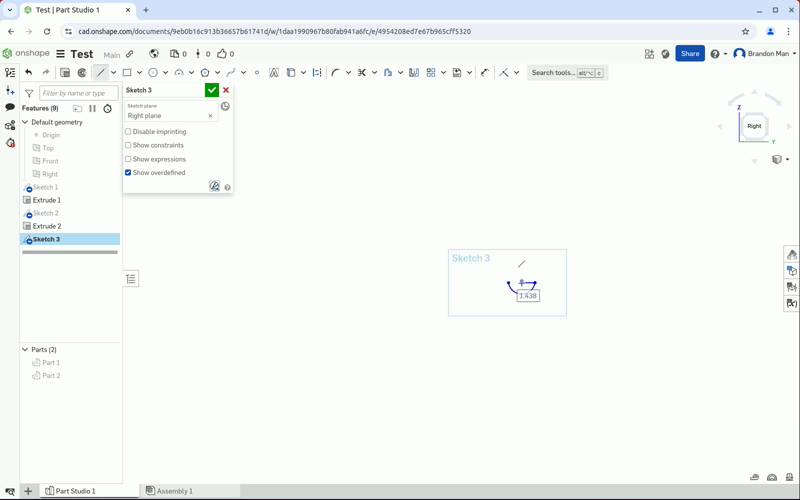
scroll(-6)
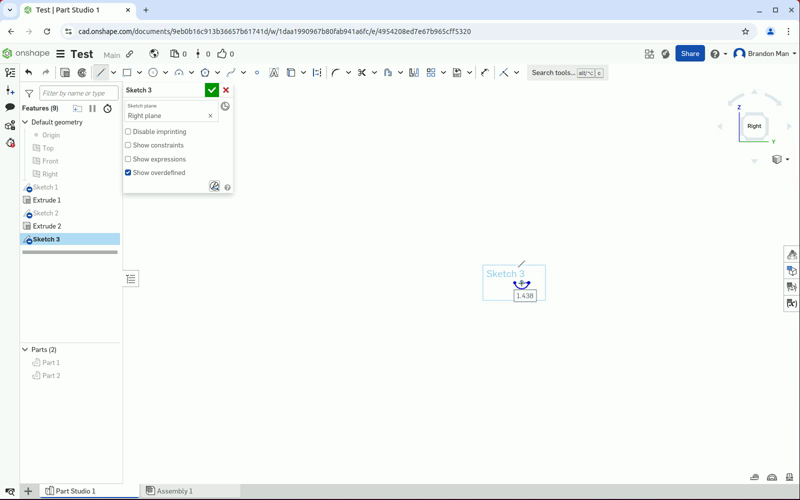
key_up(shift)
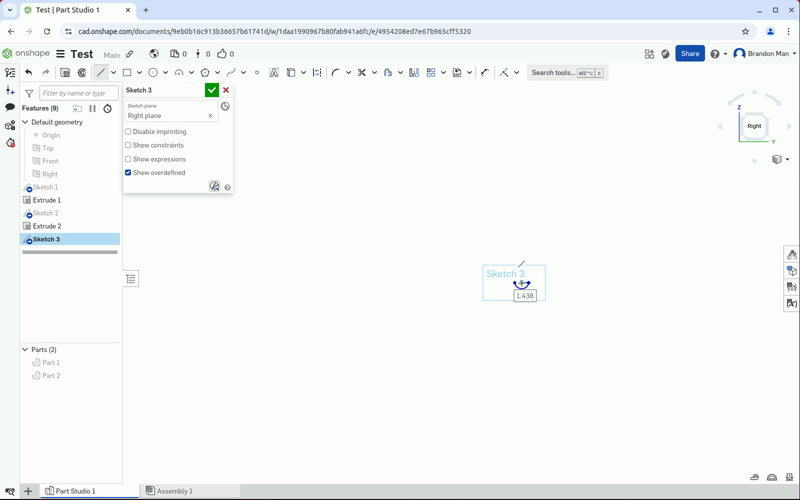
mouse_move(551, 282)
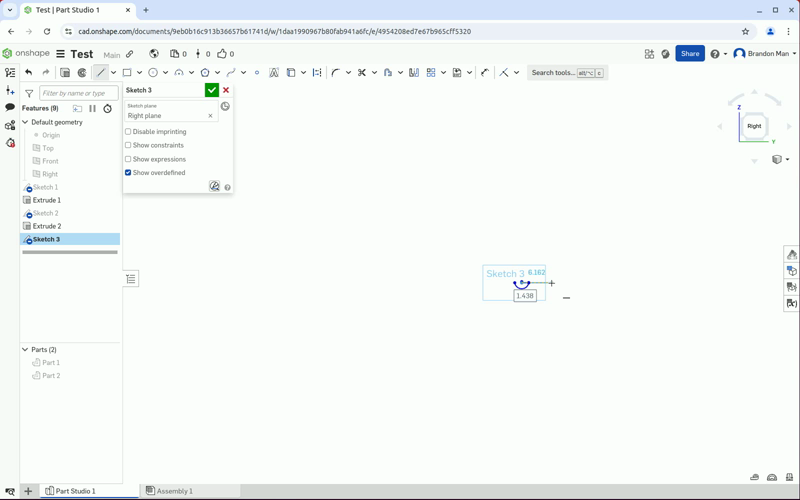
key_down(shift)
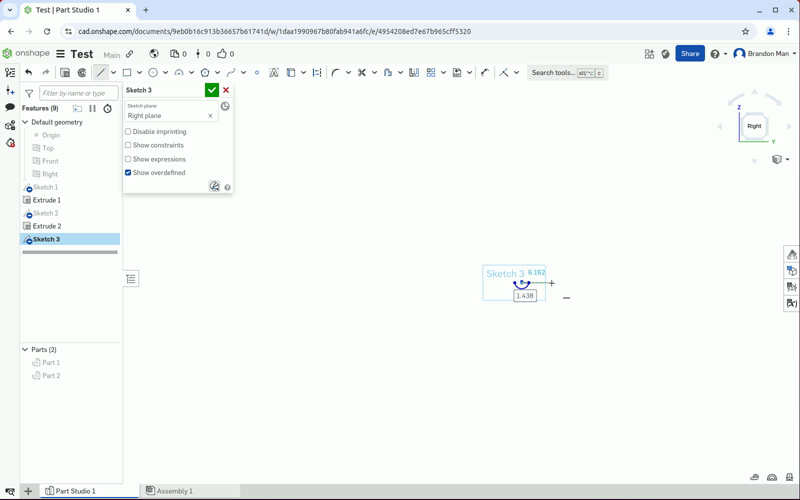
mouse_move(514, 282)
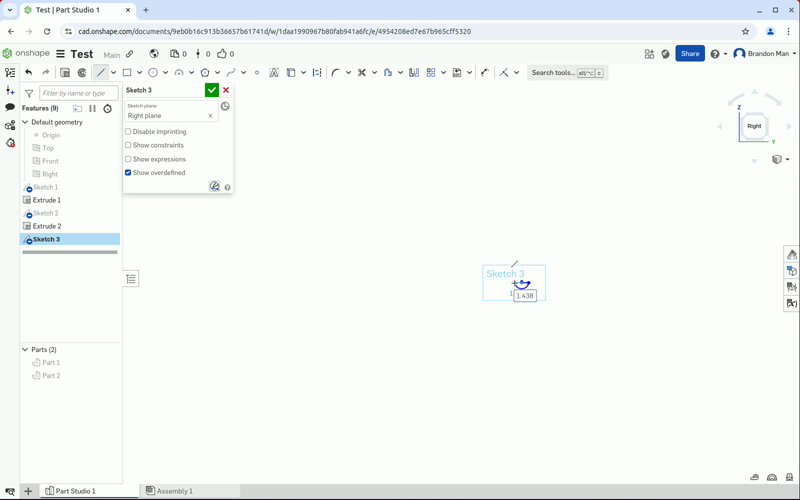
scroll(6)
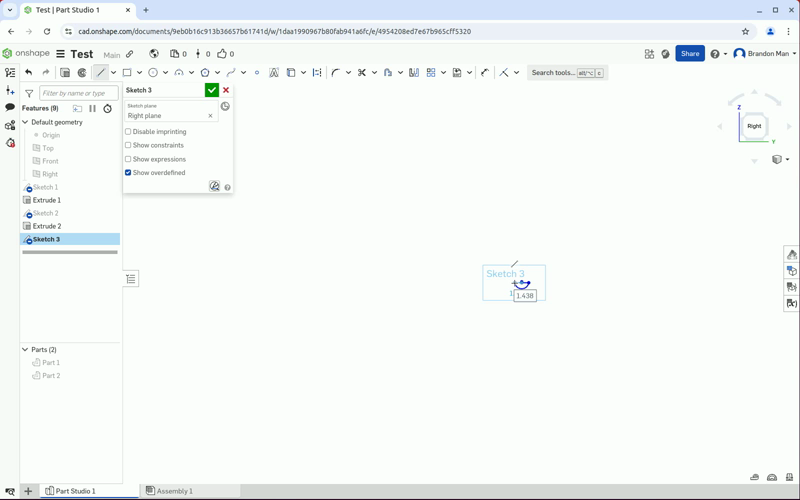
scroll(6)
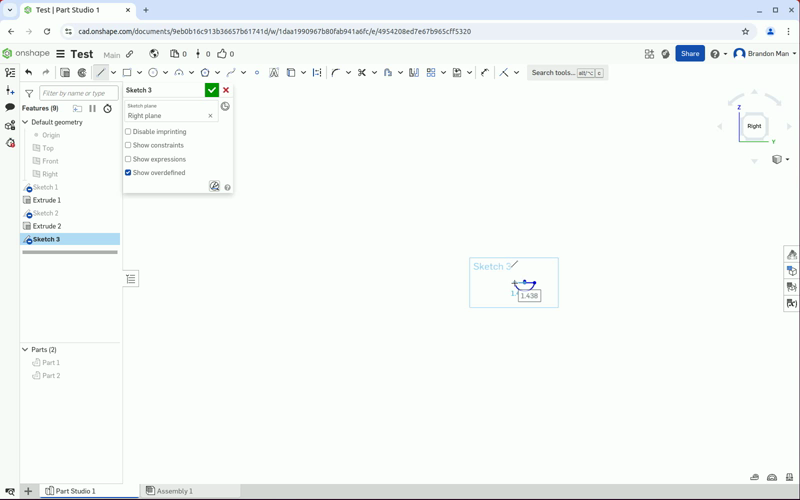
scroll(6)
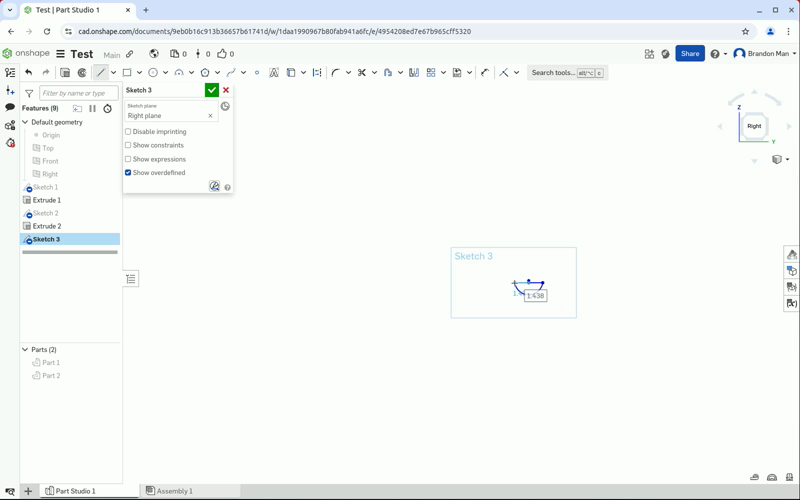
scroll(6)
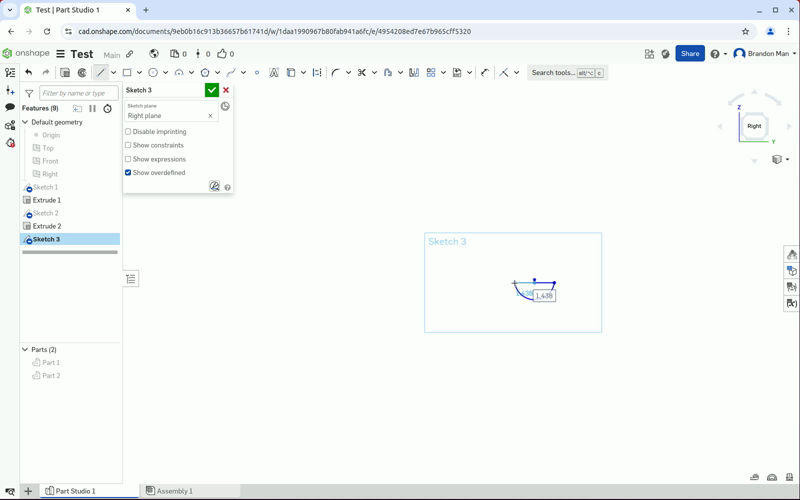
scroll(6)
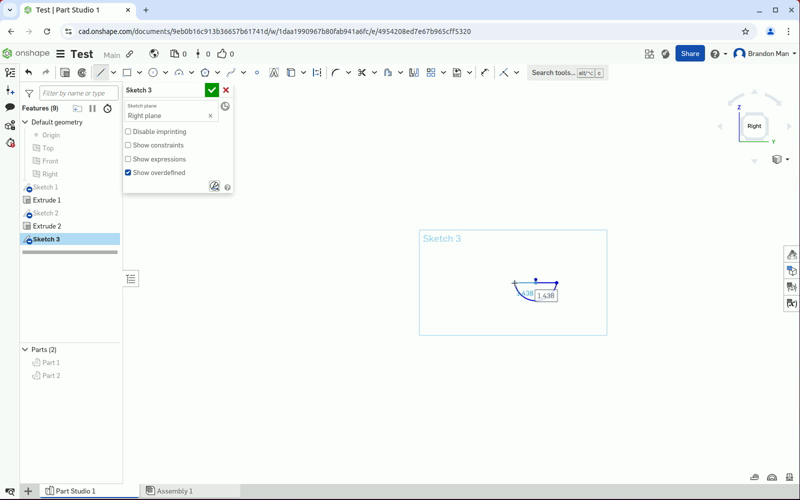
scroll(6)
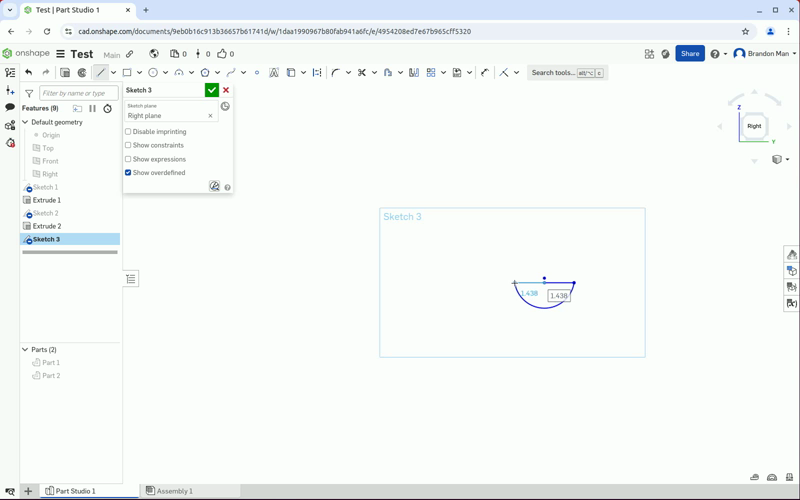
scroll(6)
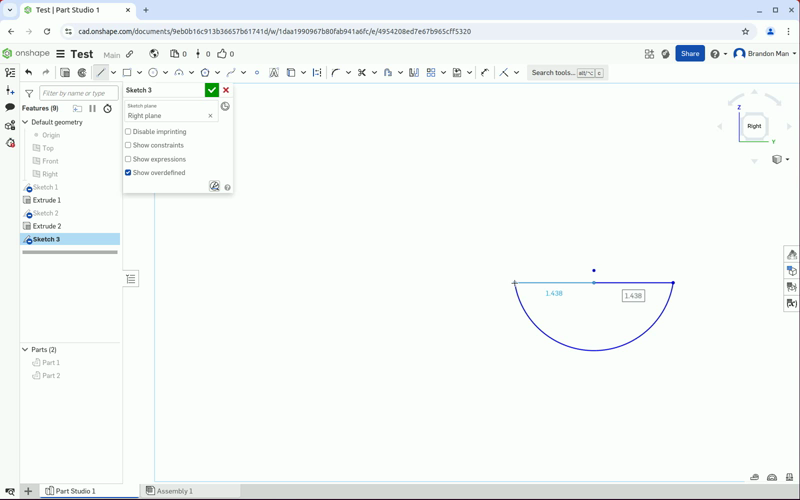
key_up(shift)
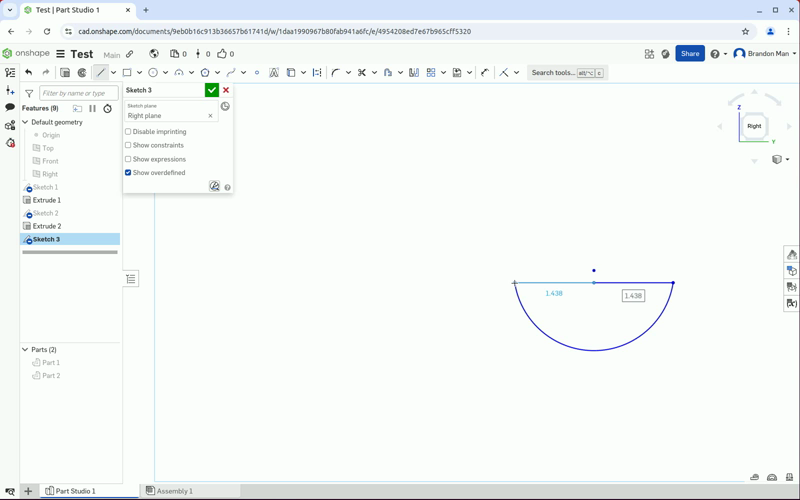
click(514, 282)
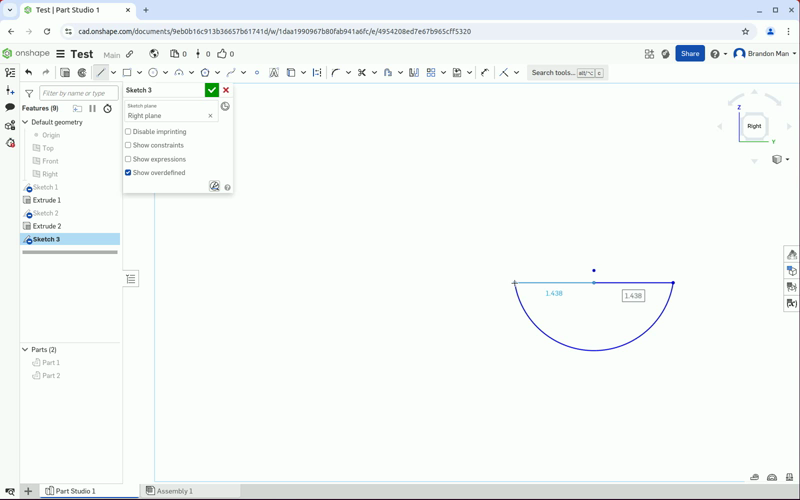
scroll(-6)
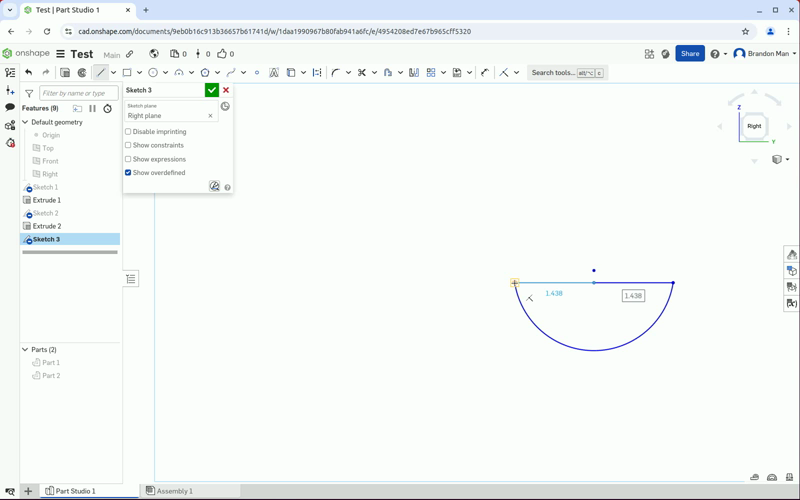
scroll(-6)
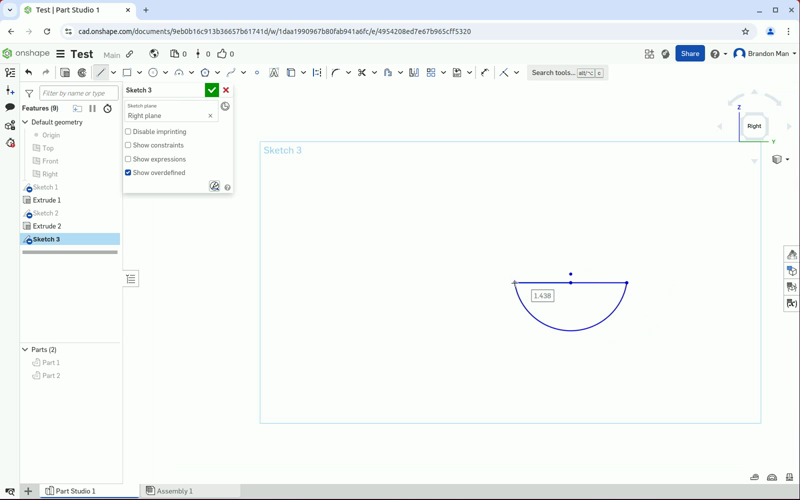
scroll(-6)
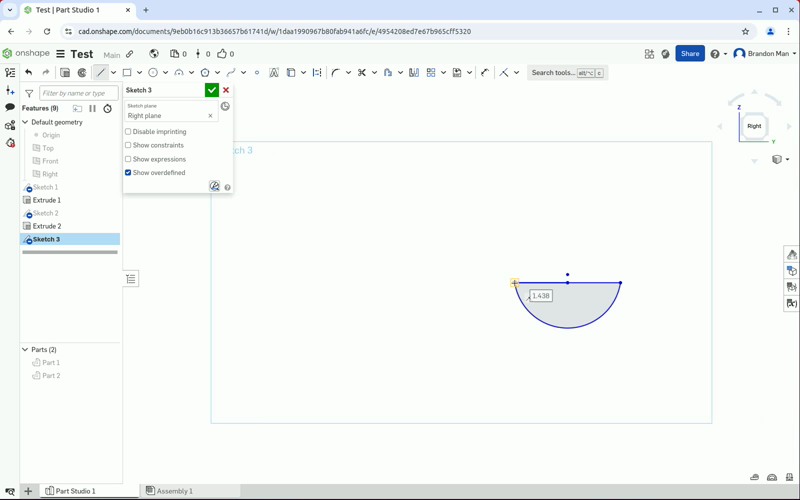
scroll(-6)
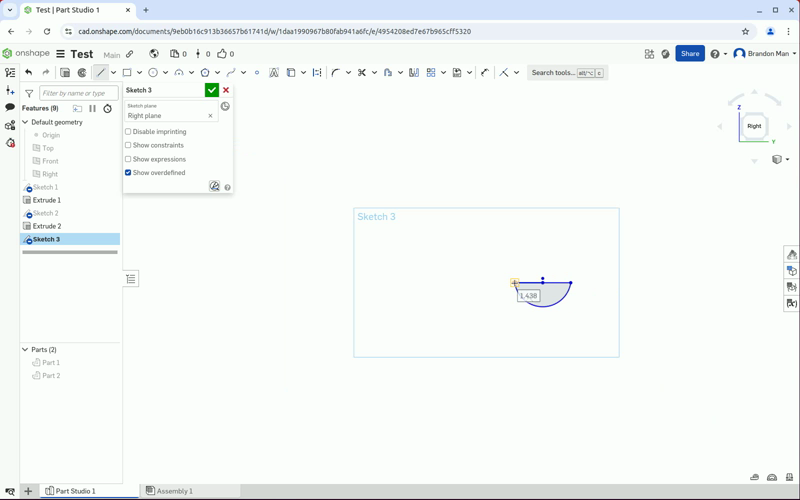
scroll(-6)
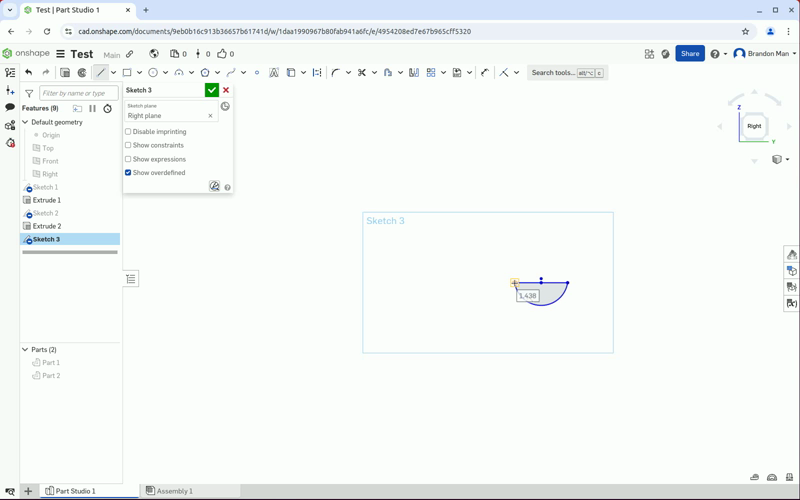
scroll(-6)
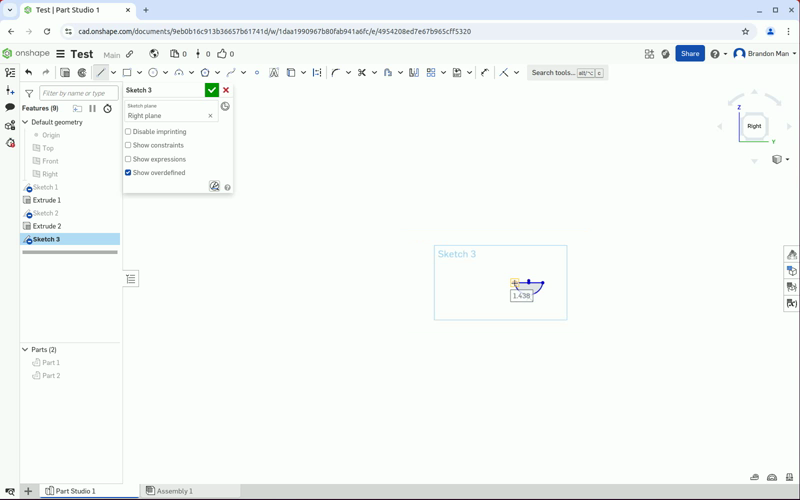
scroll(-6)
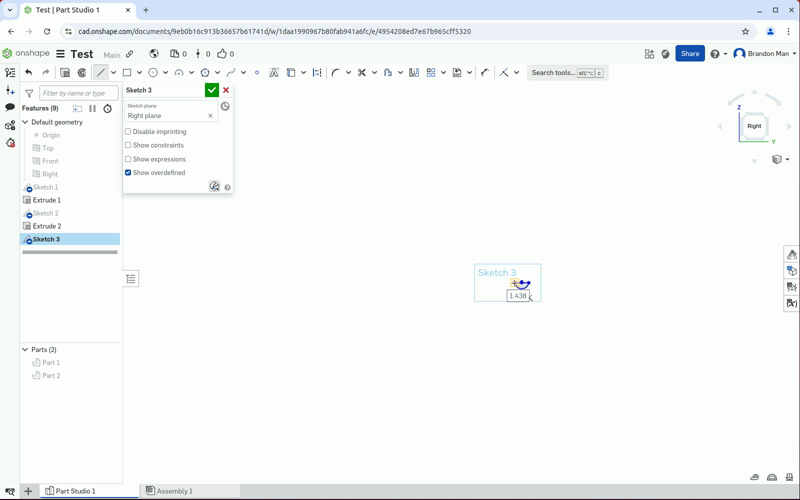
key(esc)
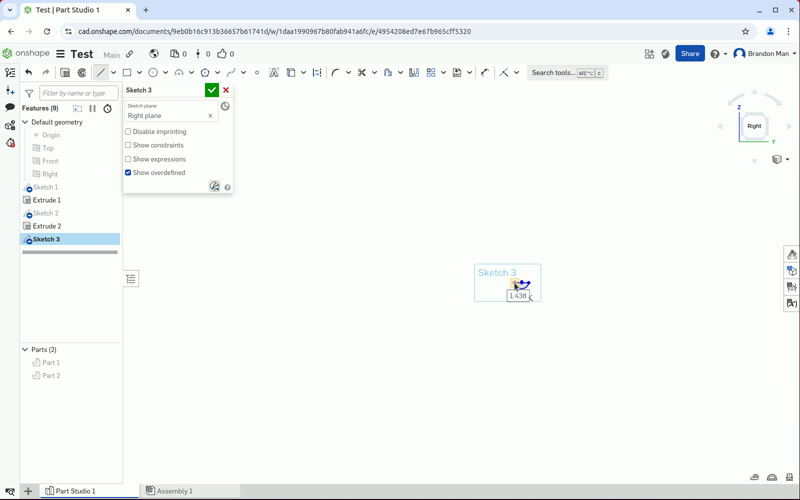
mouse_move(519, 286)
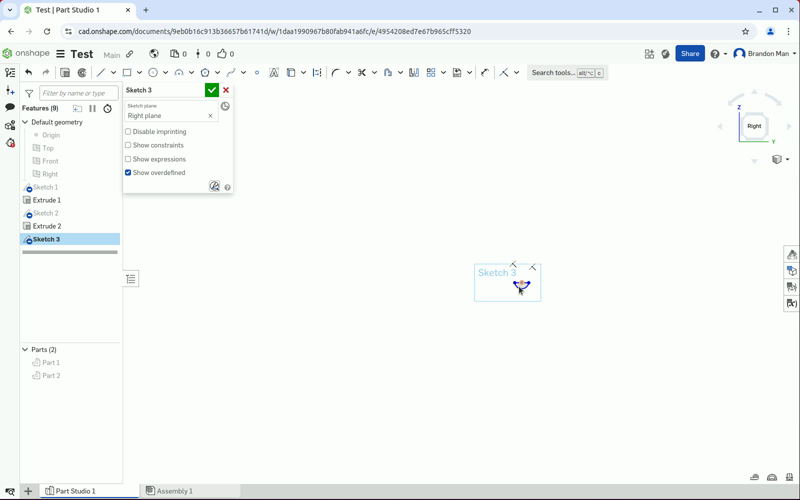
scroll(6)
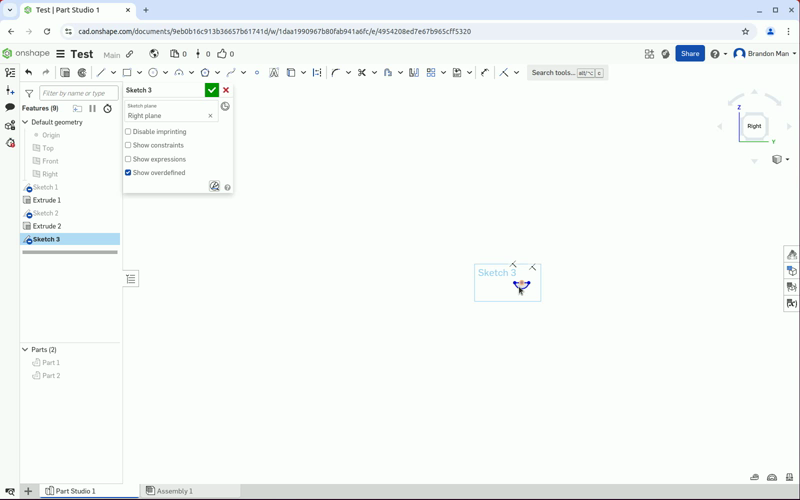
scroll(6)
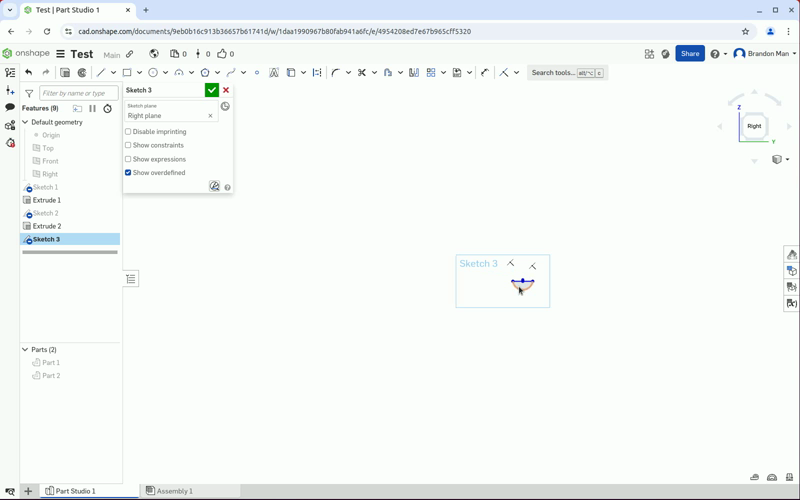
scroll(6)
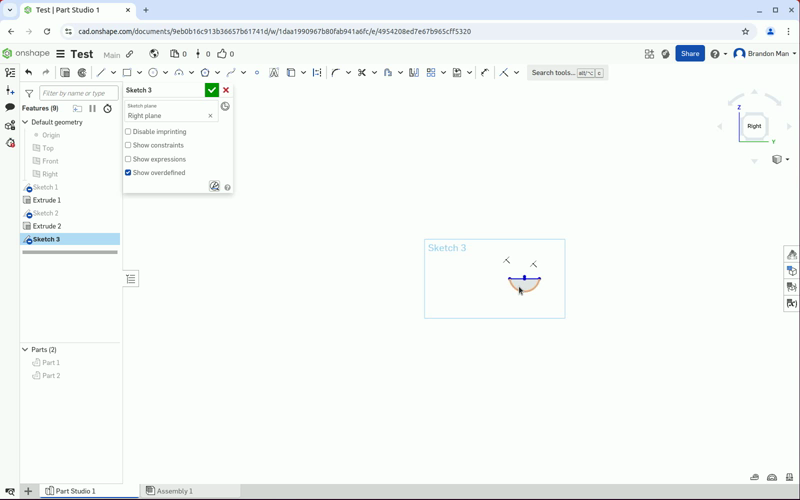
scroll(6)
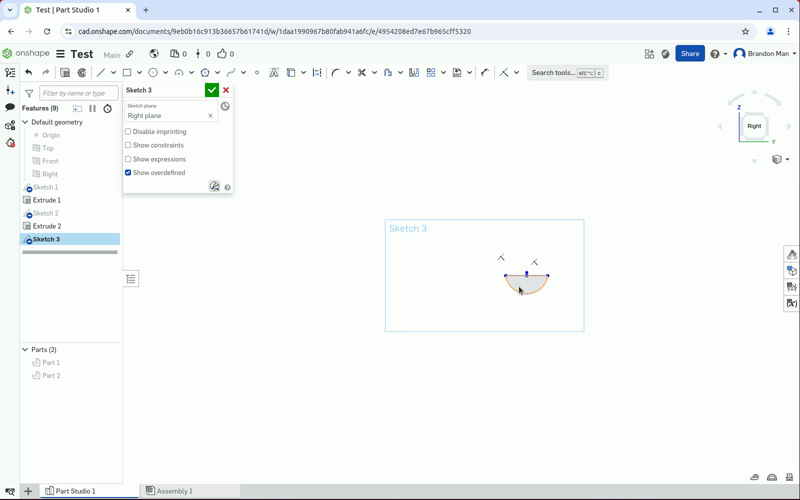
scroll(6)
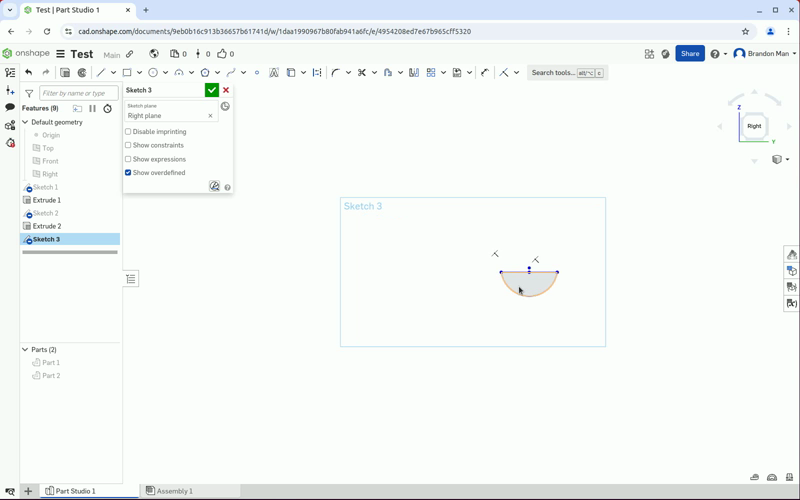
scroll(6)
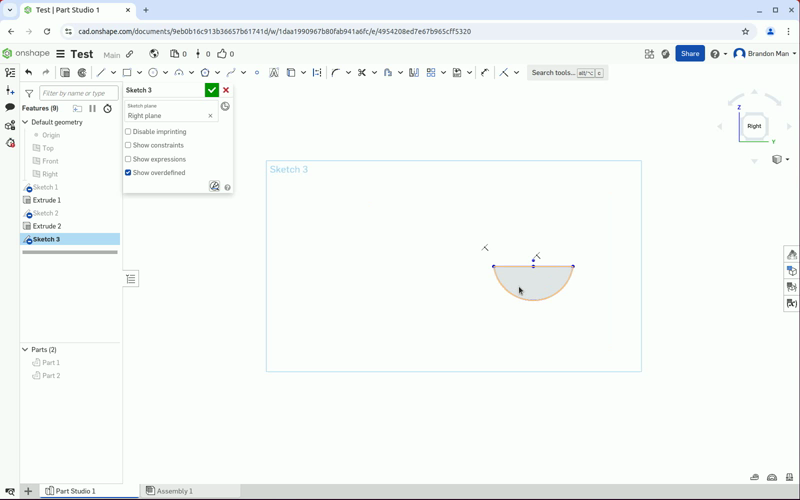
scroll(6)
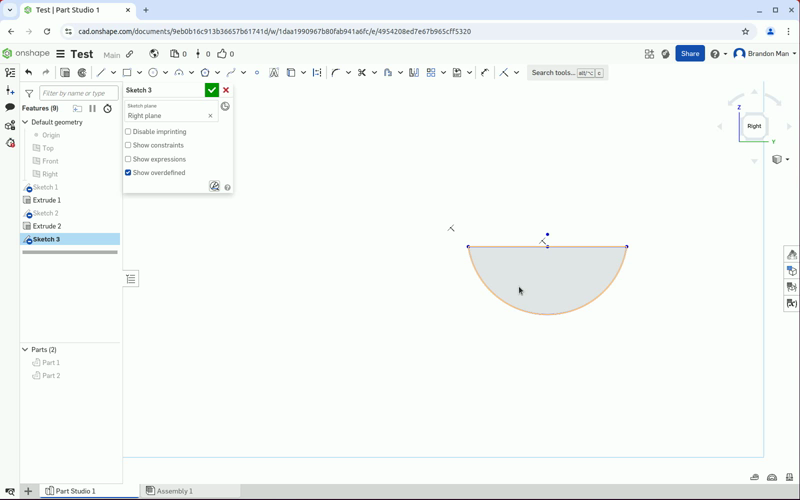
click(519, 286)
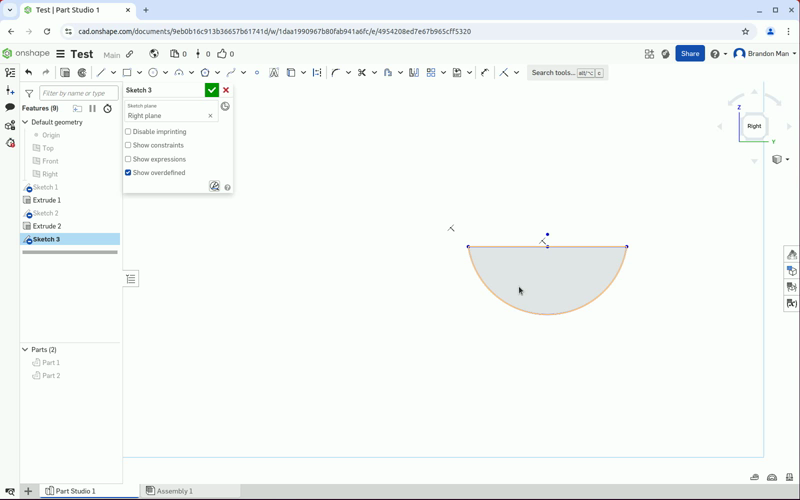
scroll(-6)
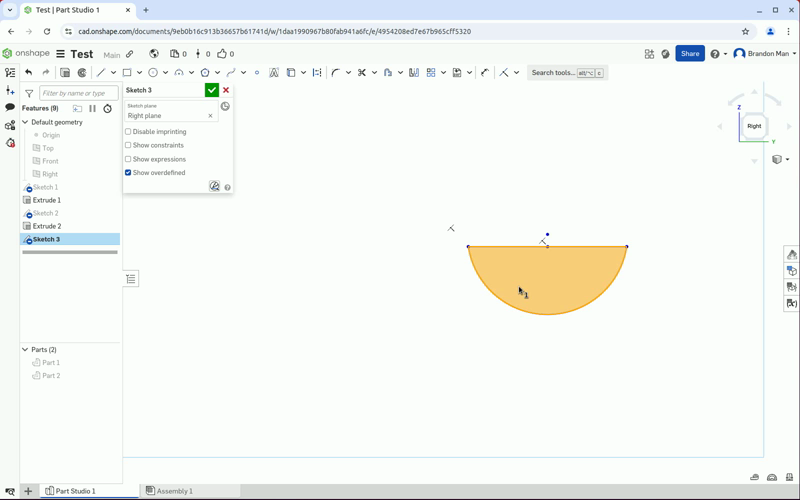
scroll(-6)
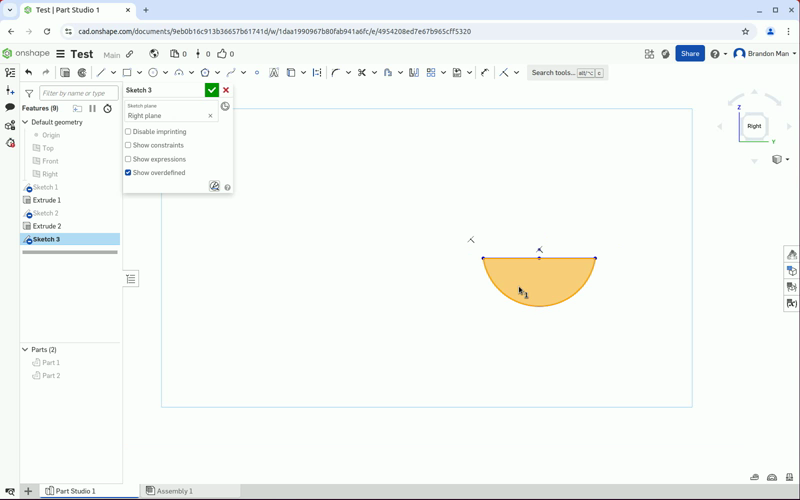
scroll(-6)
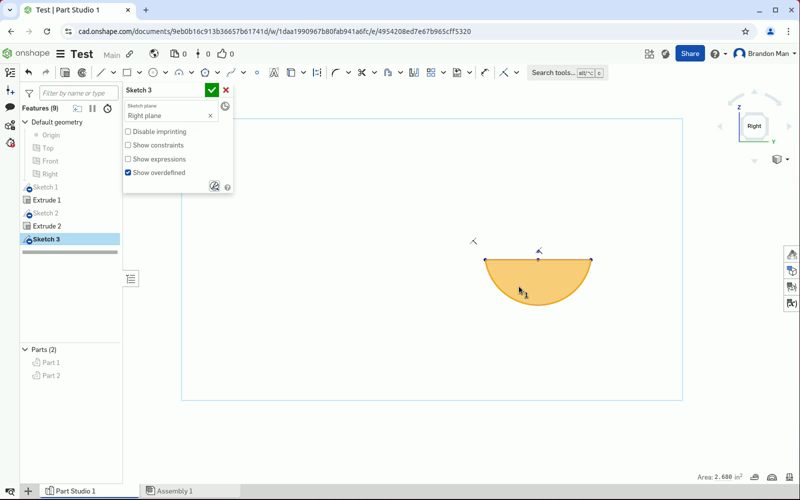
scroll(-6)
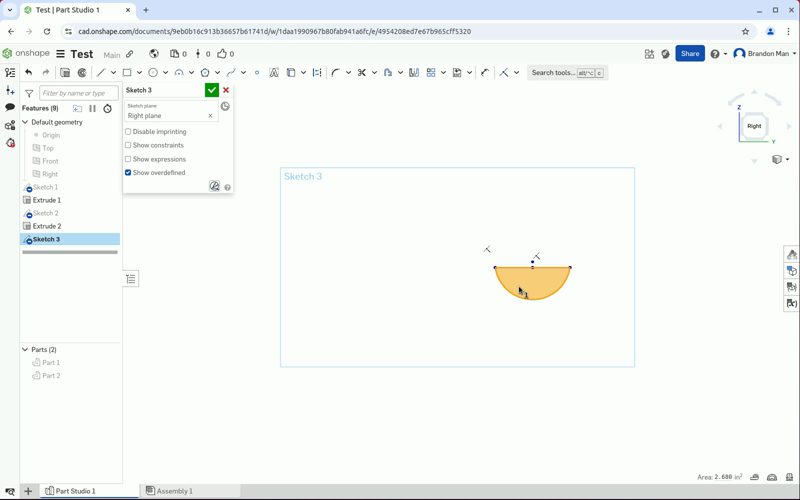
scroll(-6)
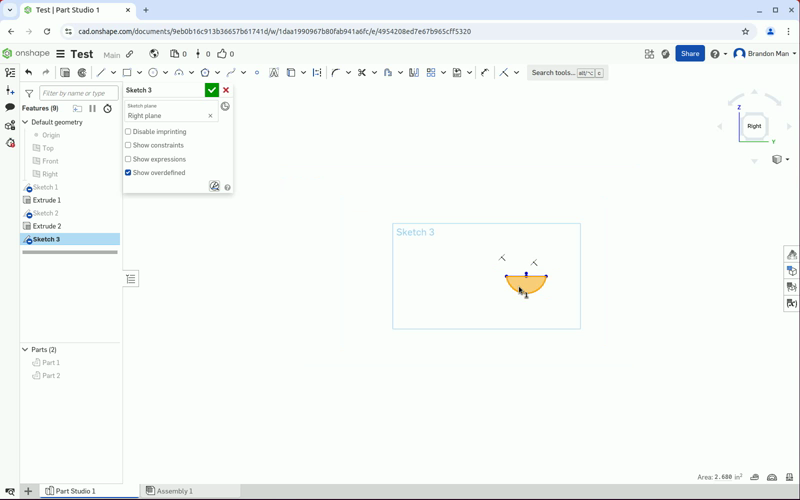
scroll(-6)
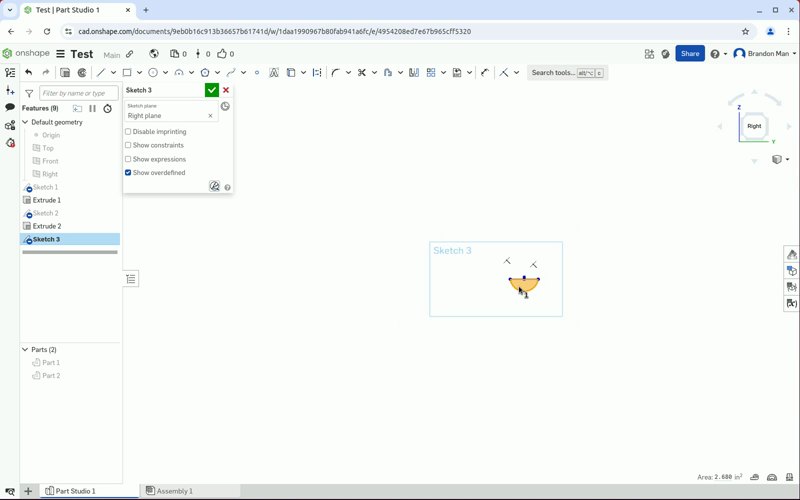
scroll(-6)
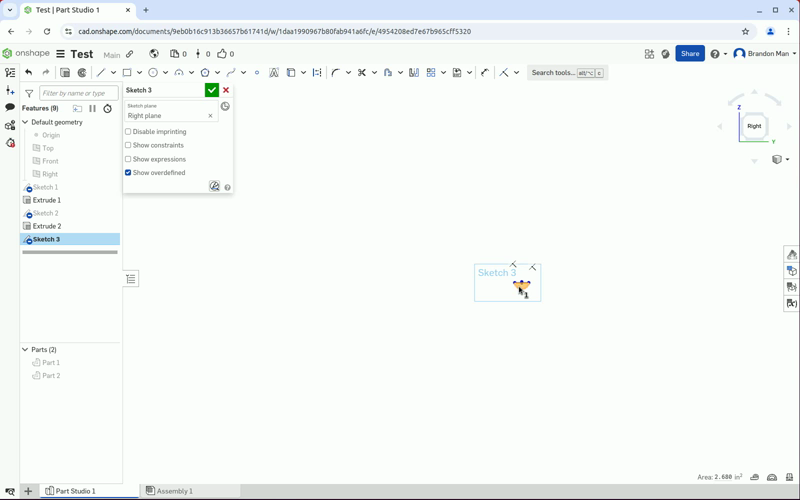
mouse_move(73, 352)
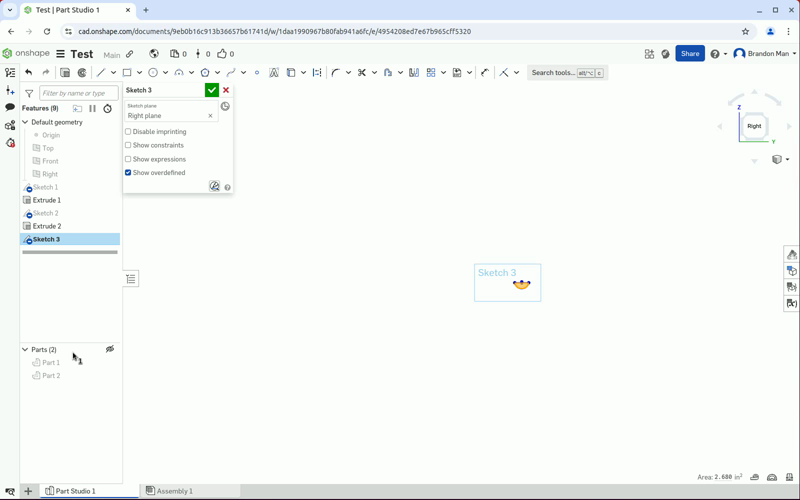
key(shift+y)
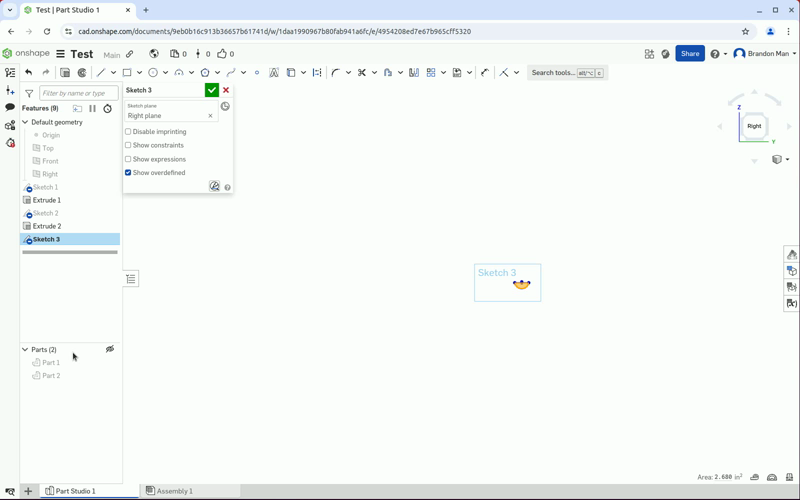
key(shift+e)
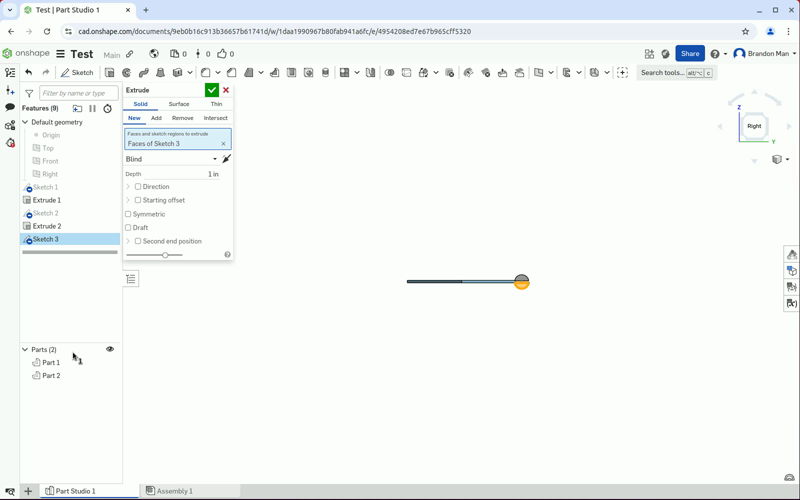
mouse_move(143, 106)
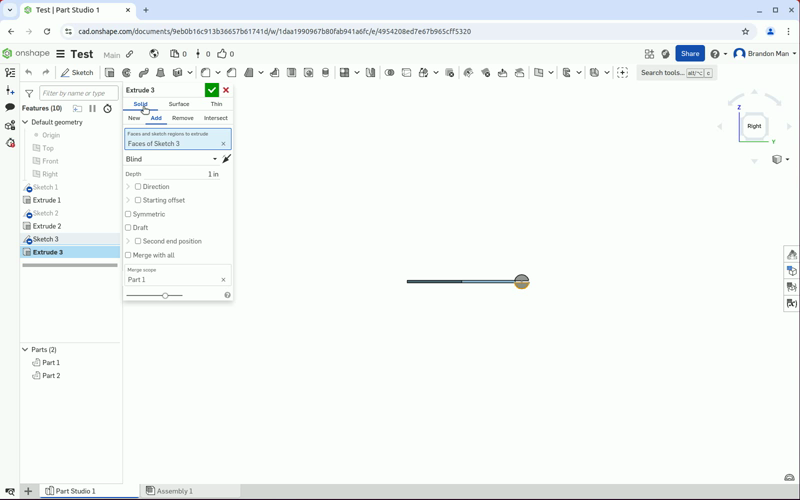
click(143, 106)
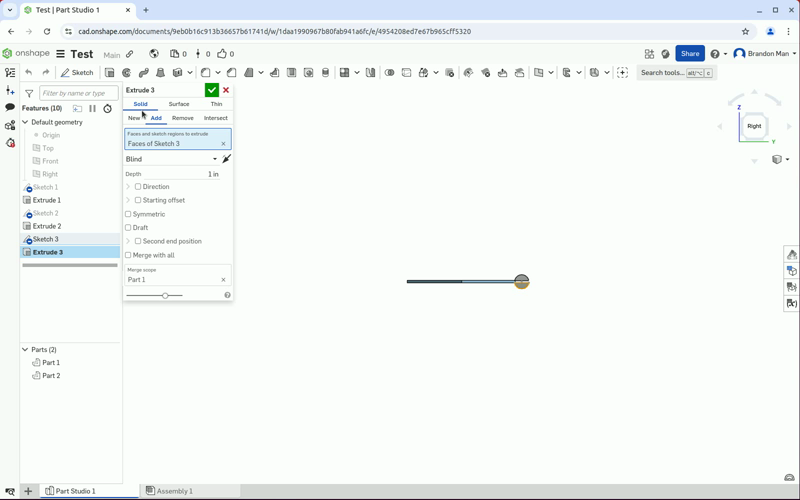
mouse_move(137, 120)
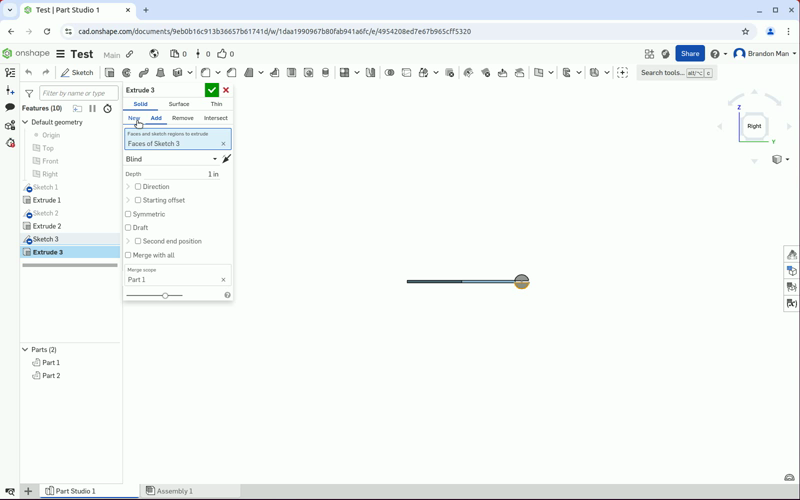
click(137, 120)
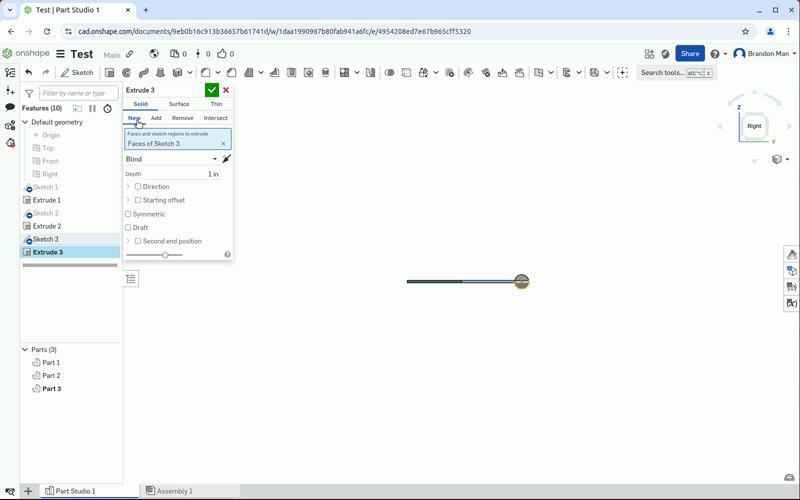
key(tab, 4)
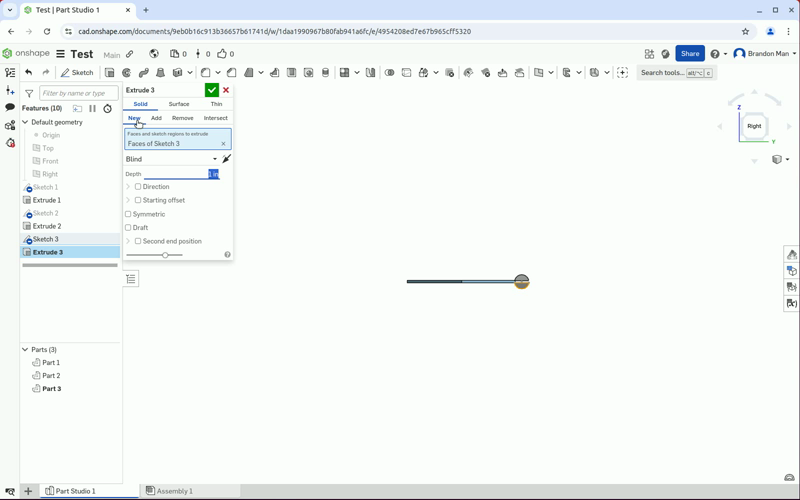
text(-18.053)
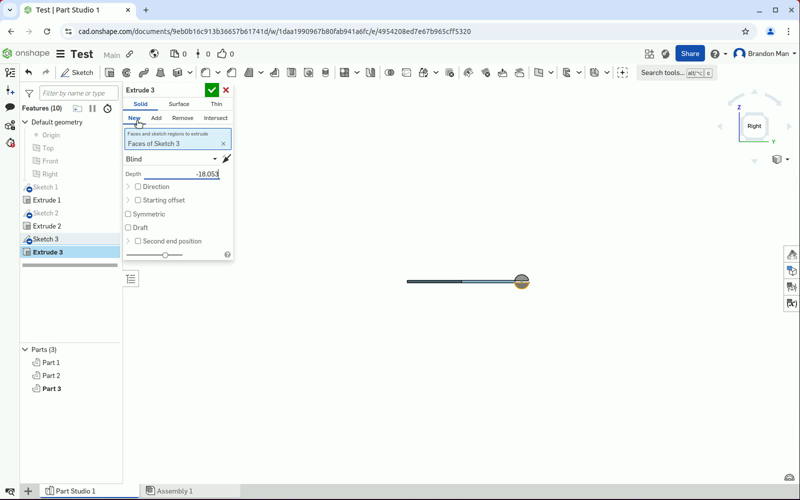
key(enter)
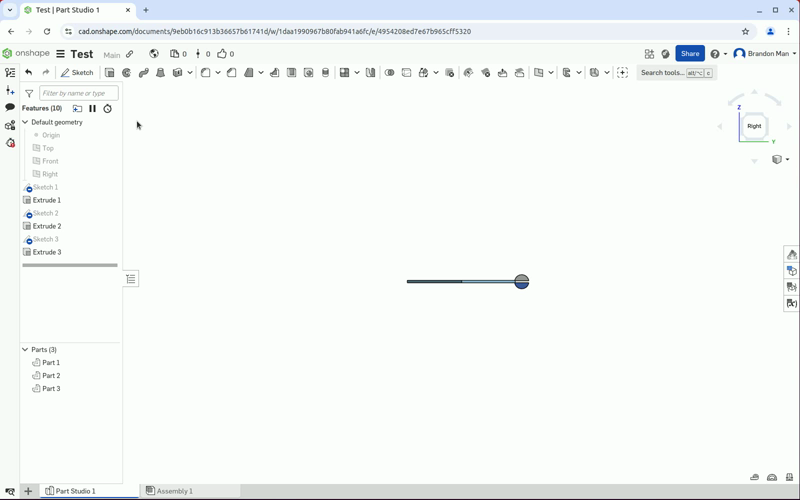
key(shift+h)
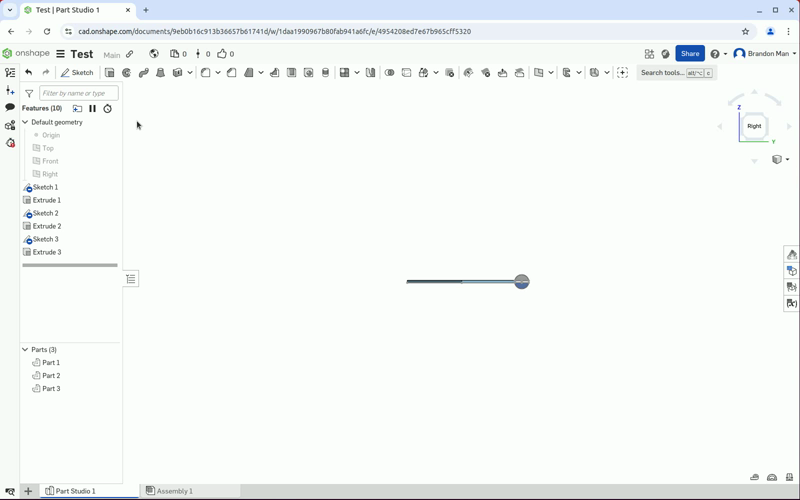
key(shift+h)
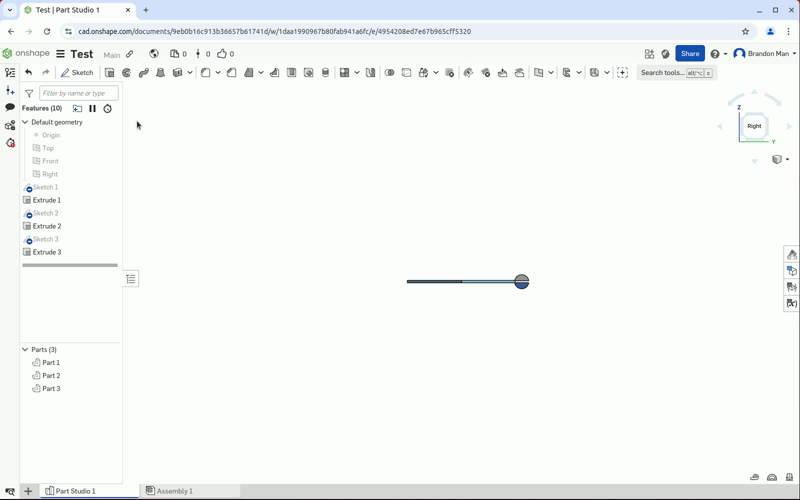
mouse_move(73, 189)
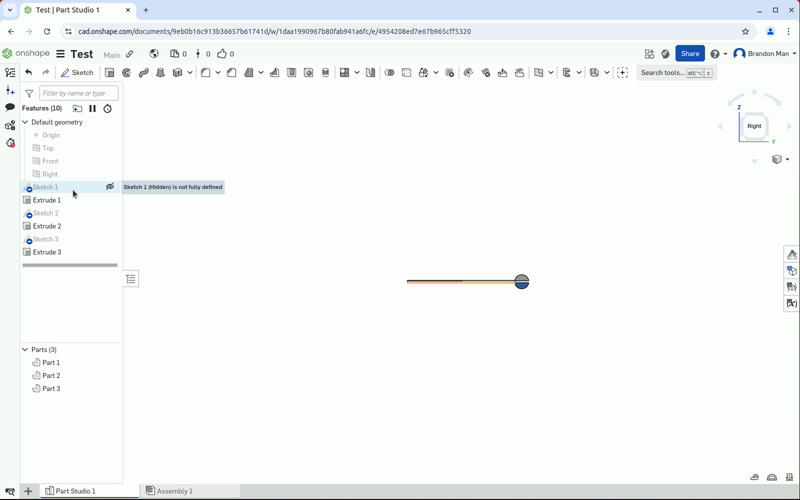
click(73, 189)
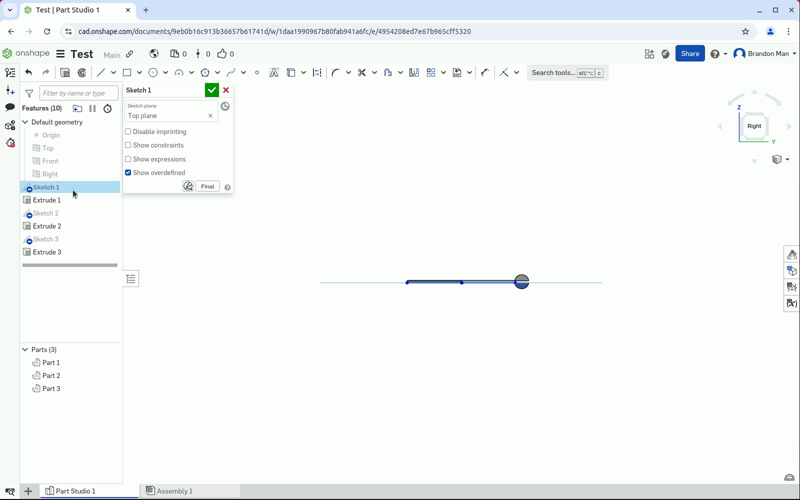
mouse_move(229, 92)
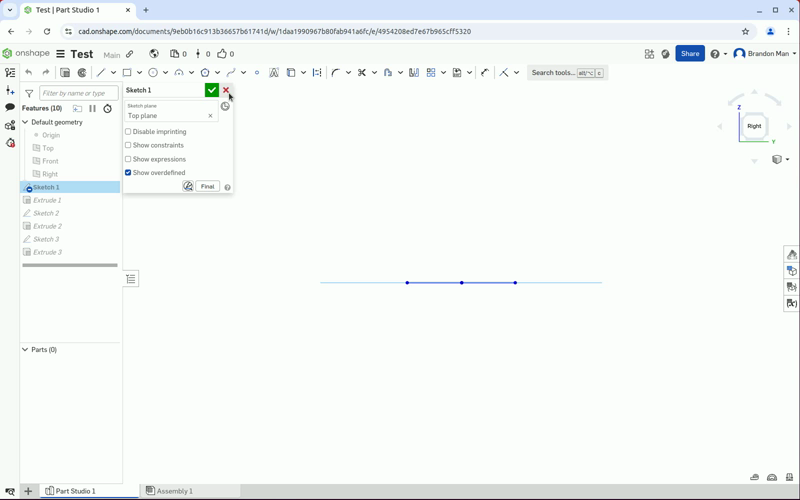
click(229, 92)
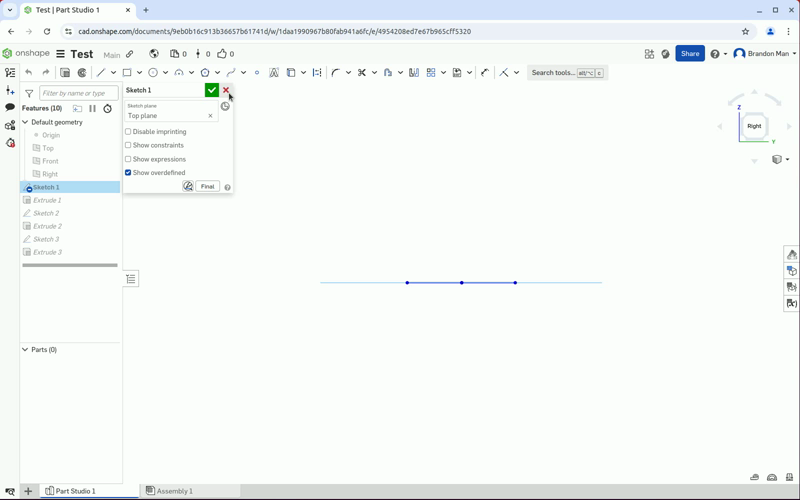
key(shift+s)
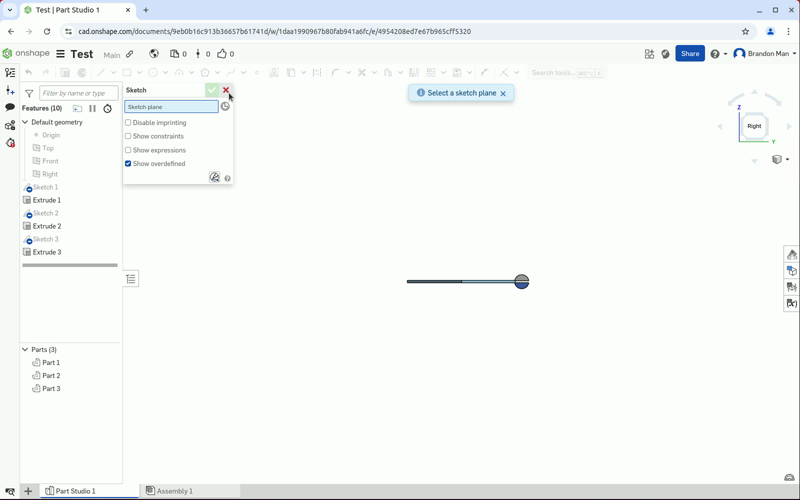
mouse_move(73, 176)
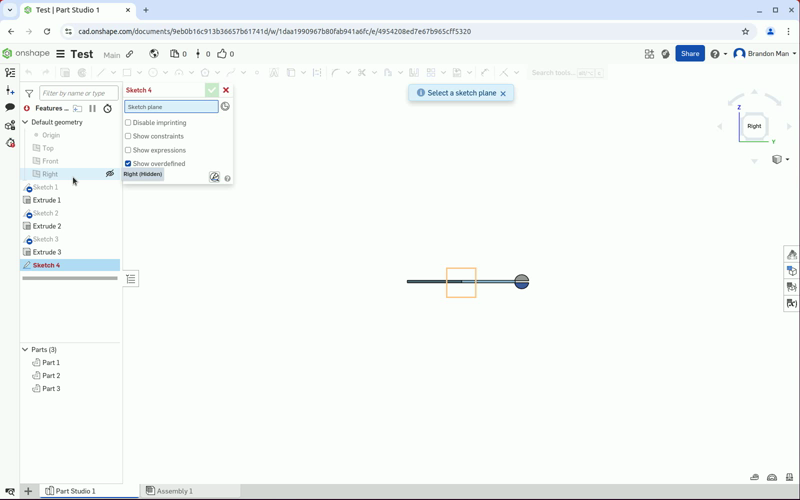
click(73, 176)
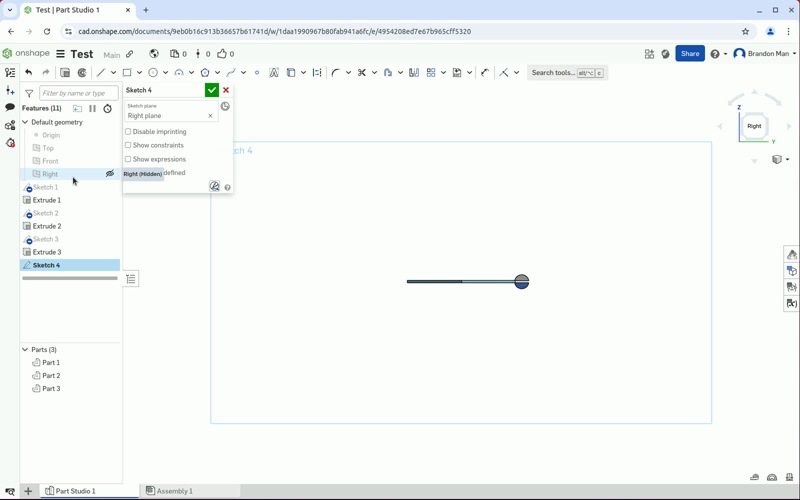
mouse_move(73, 352)
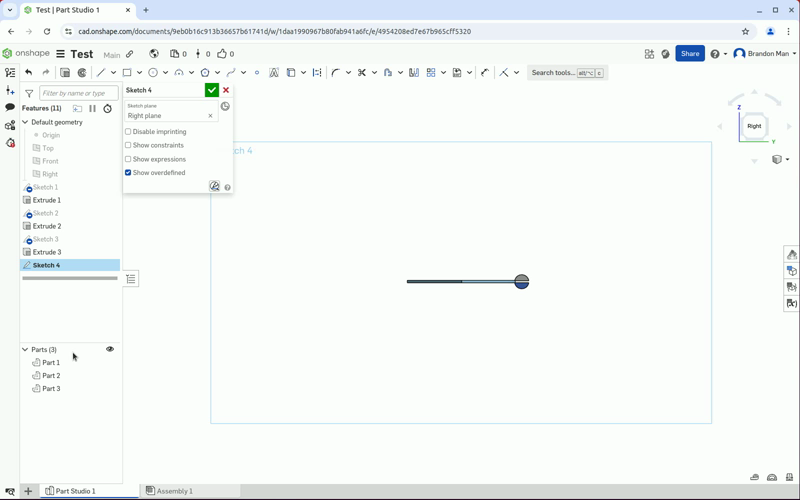
key(y)
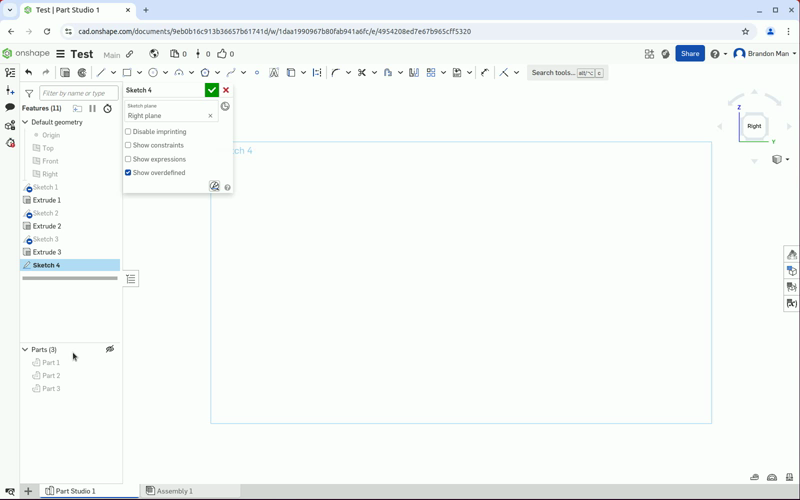
key(l)
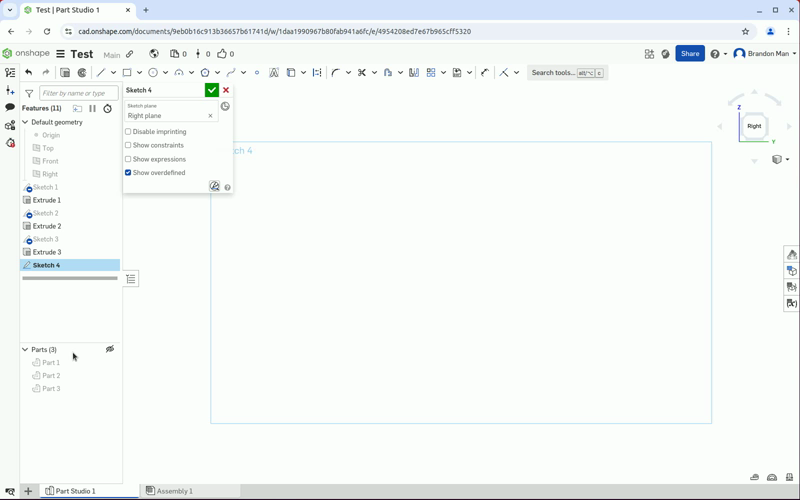
key_down(shift)
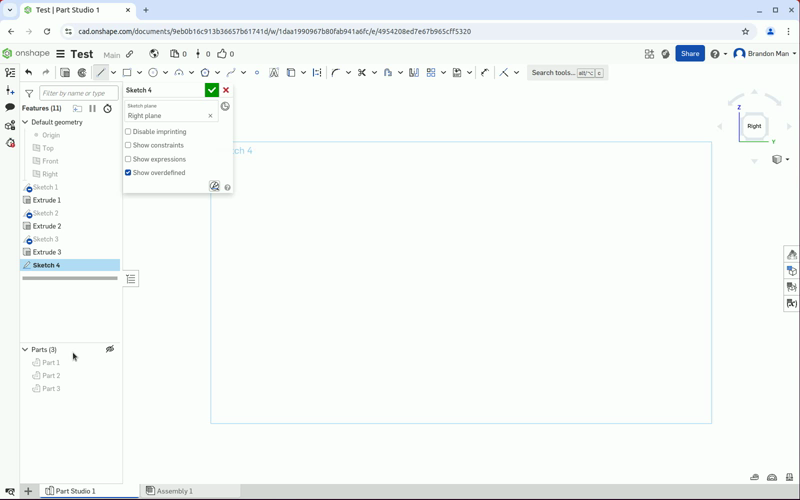
mouse_move(514, 282)
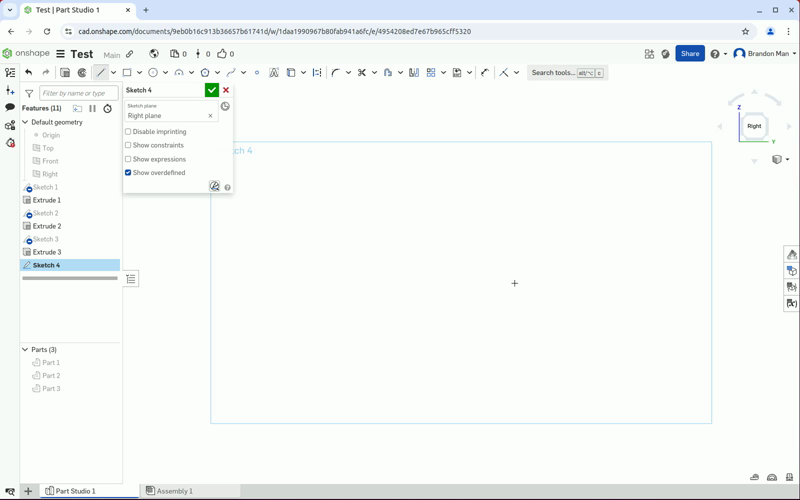
click(514, 282)
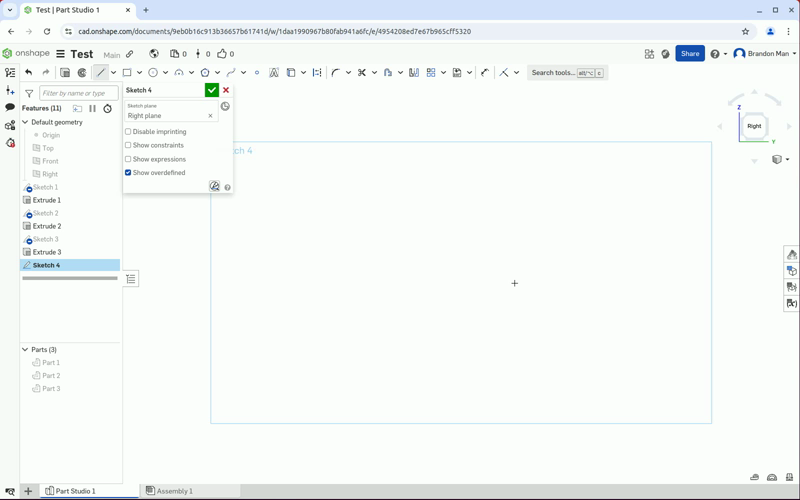
key_up(shift)
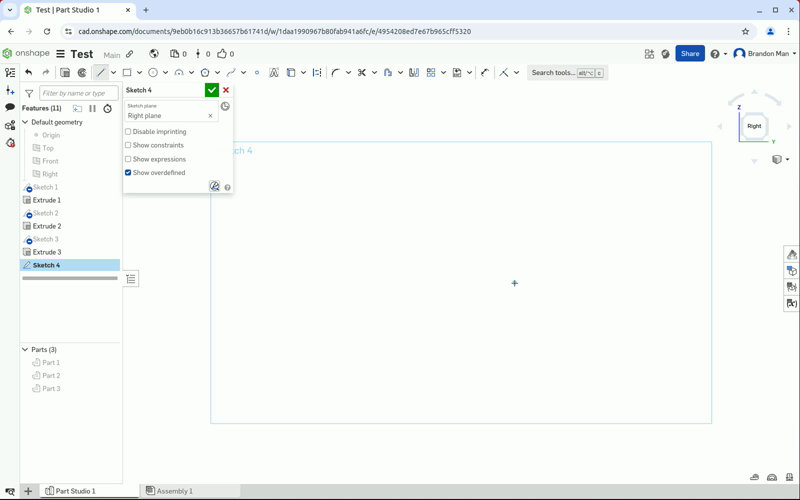
key_down(shift)
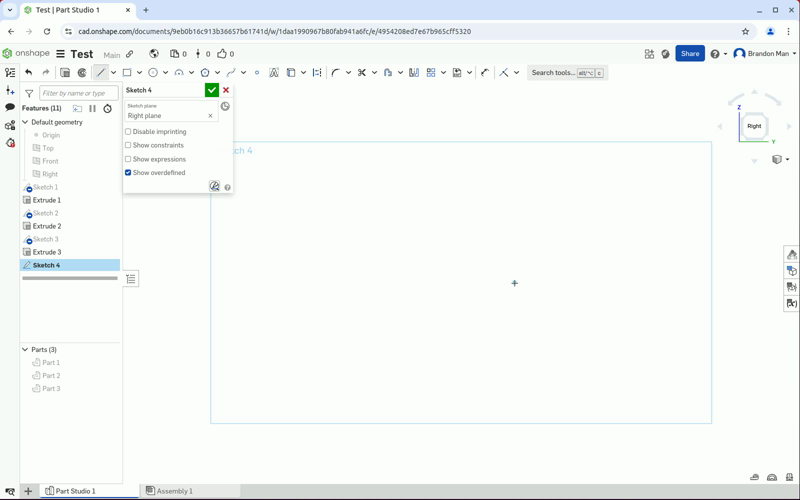
mouse_move(544, 282)
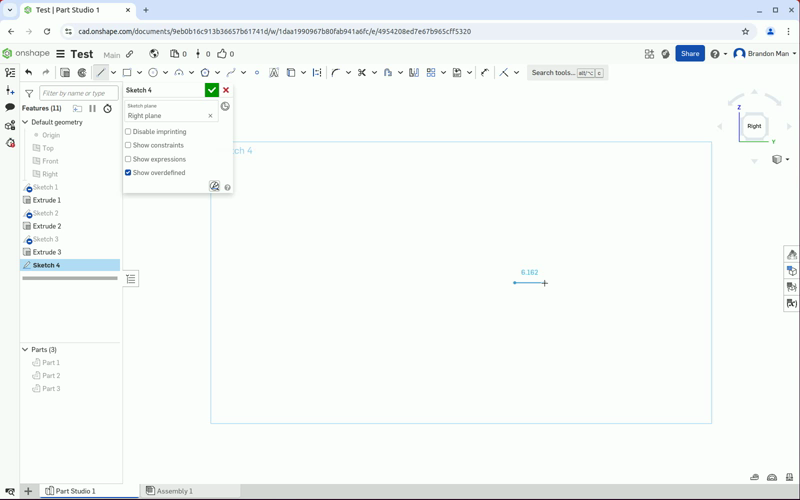
mouse_move(522, 282)
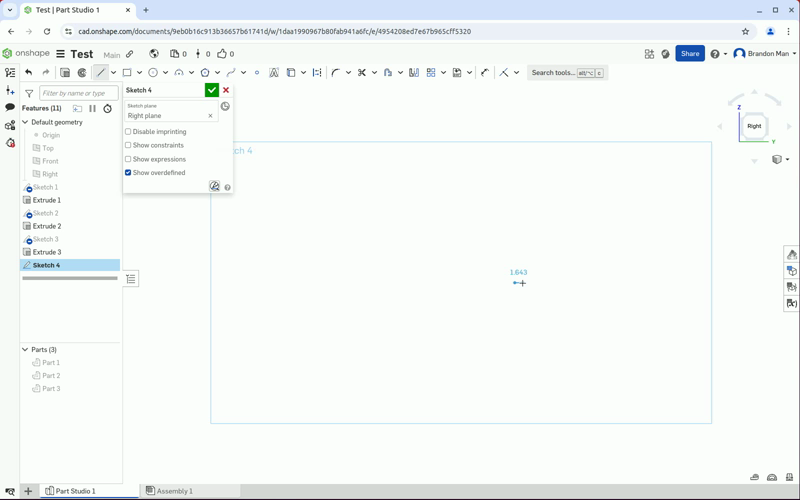
click(522, 282)
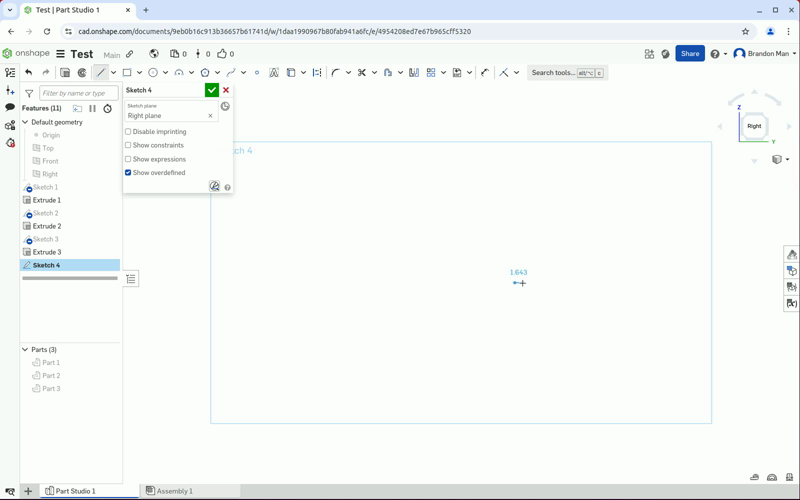
key_up(shift)
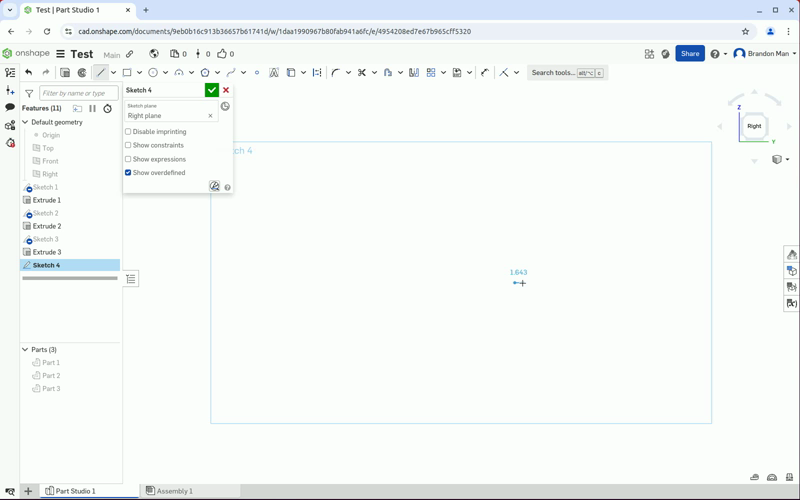
key_down(shift)
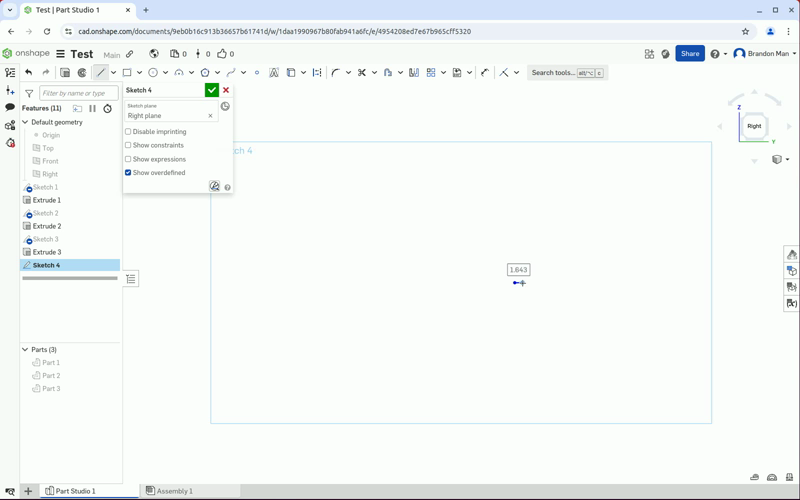
mouse_move(552, 282)
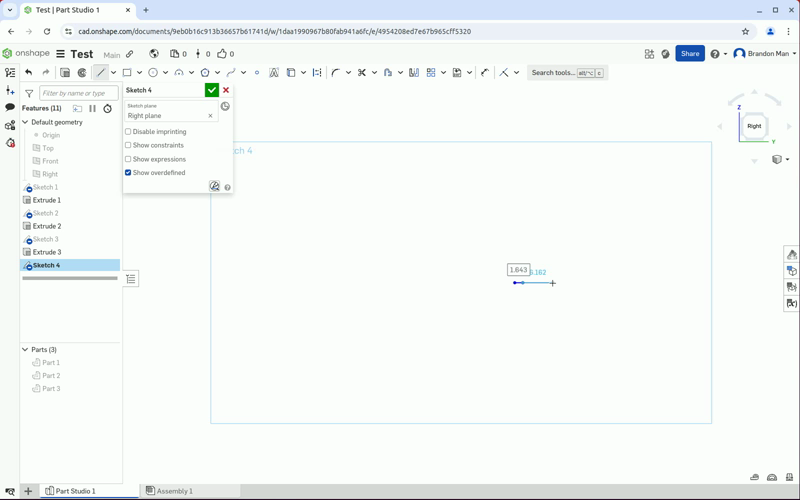
mouse_move(522, 279)
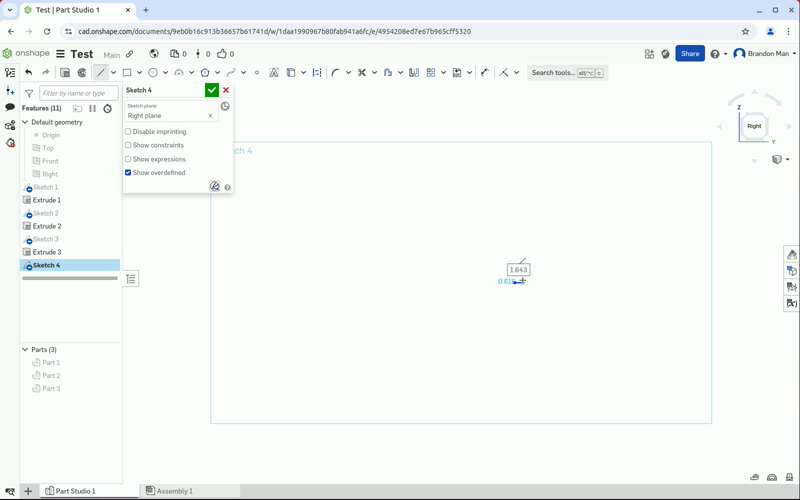
scroll(6)
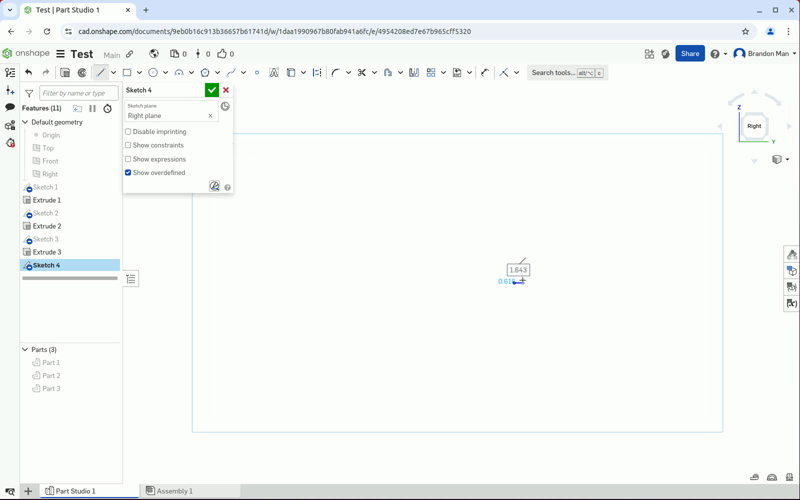
scroll(6)
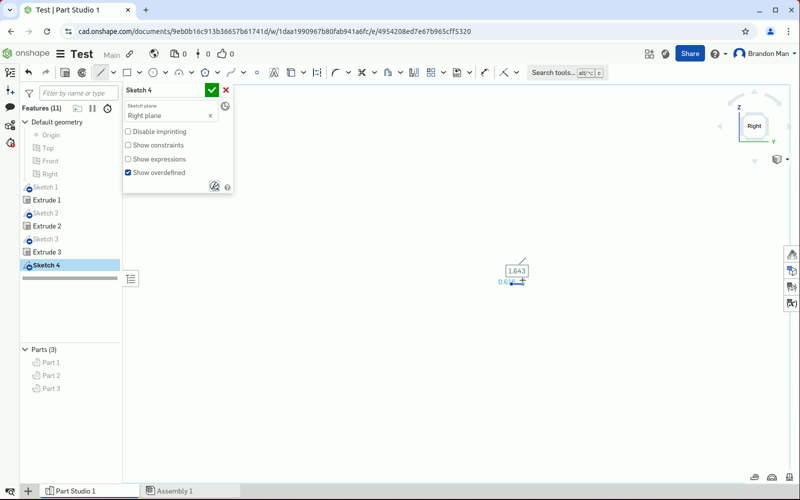
scroll(6)
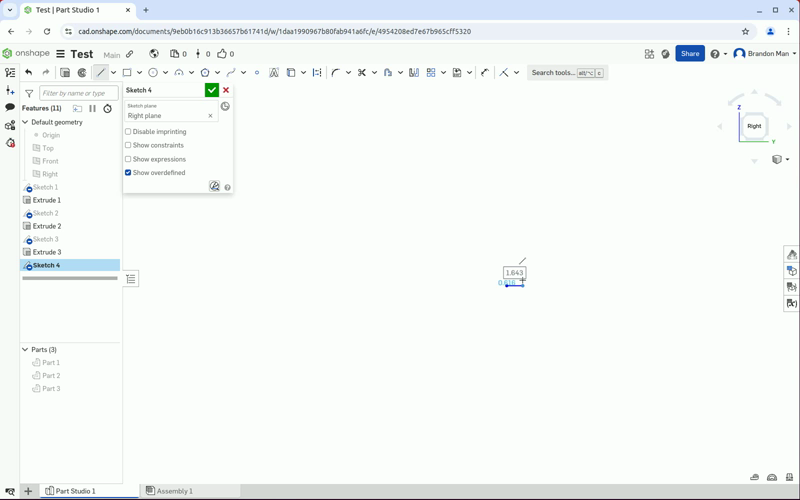
scroll(6)
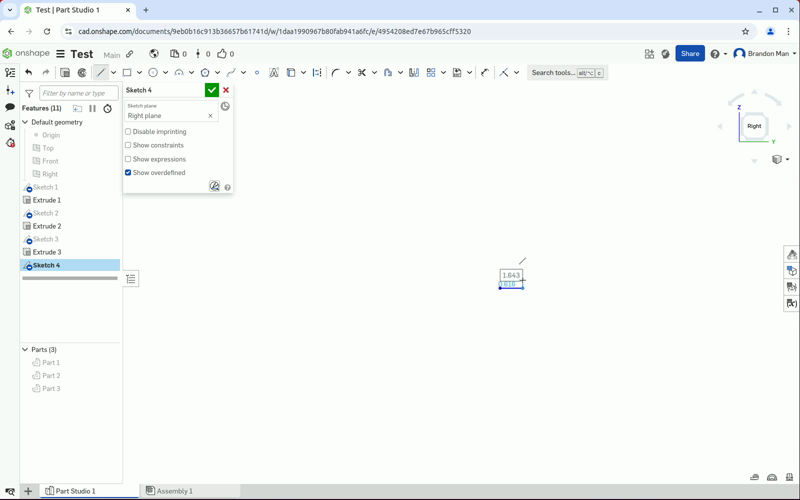
scroll(6)
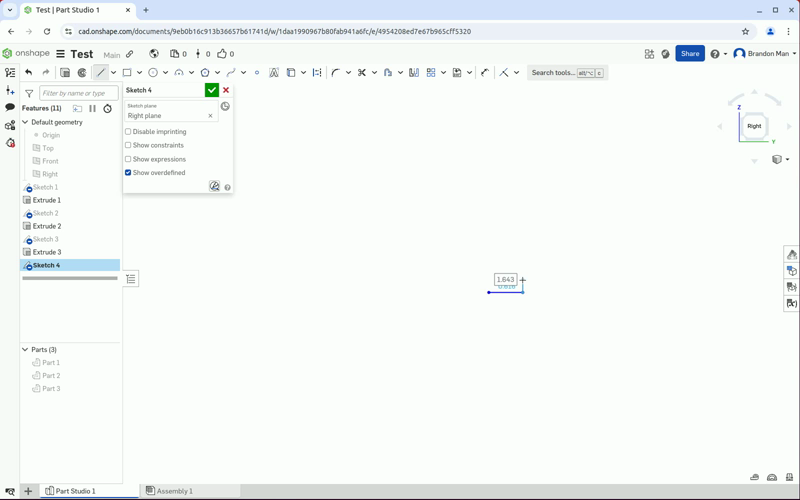
scroll(6)
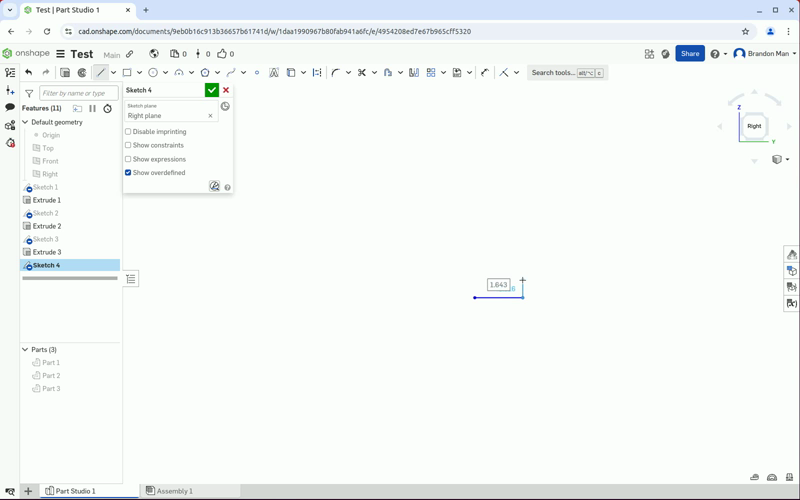
scroll(6)
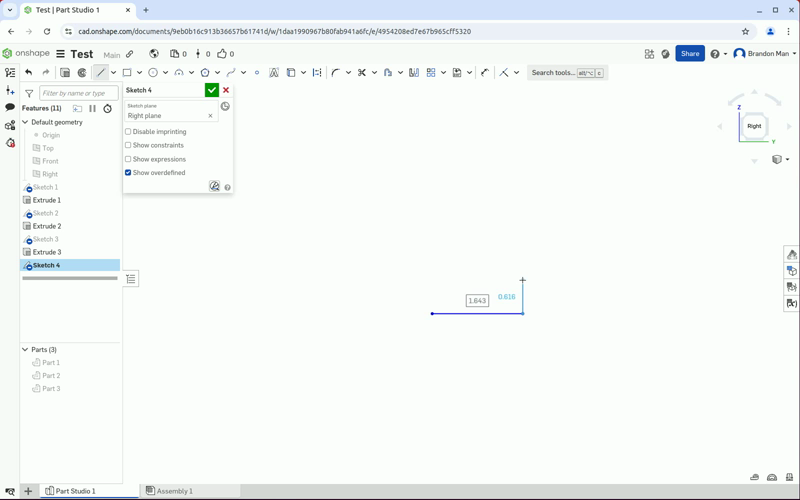
click(522, 279)
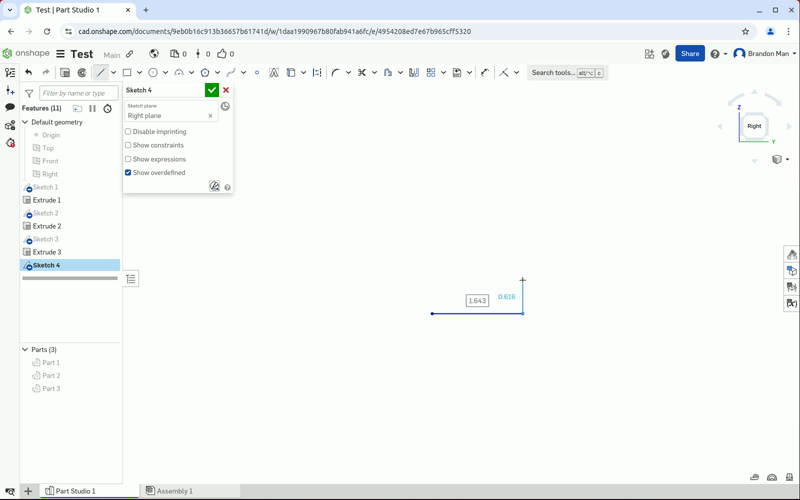
scroll(-6)
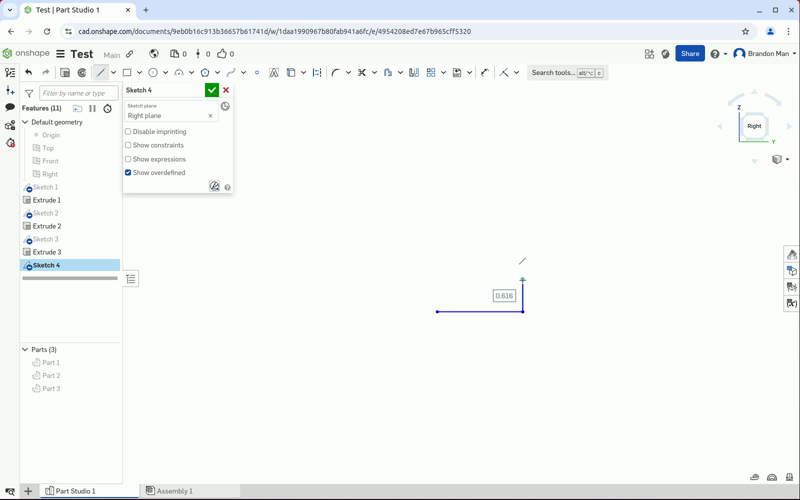
scroll(-6)
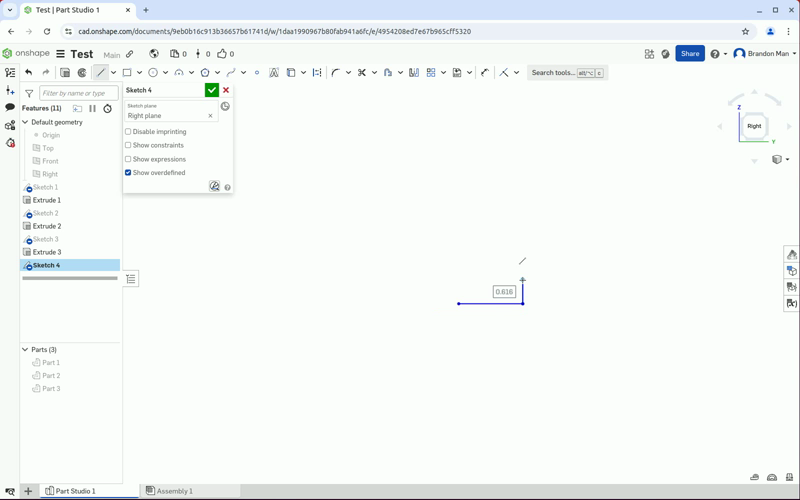
scroll(-6)
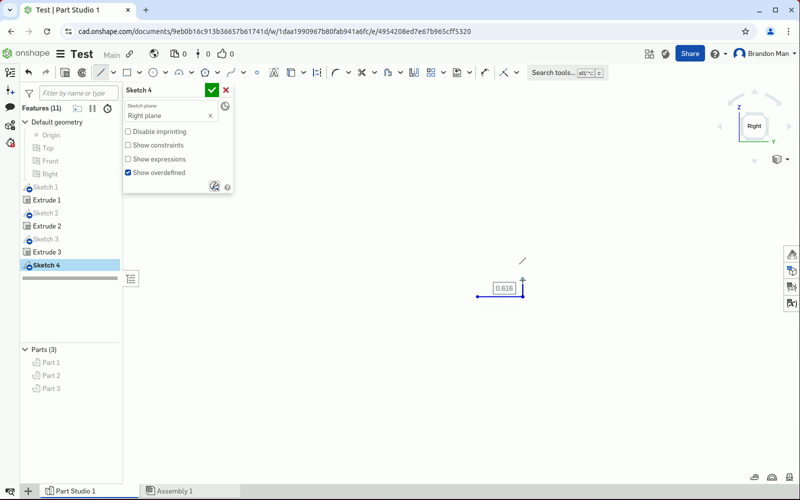
scroll(-6)
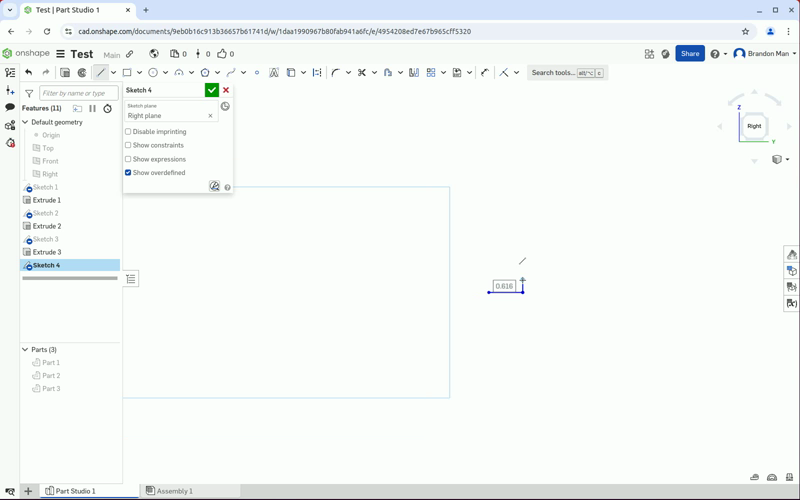
scroll(-6)
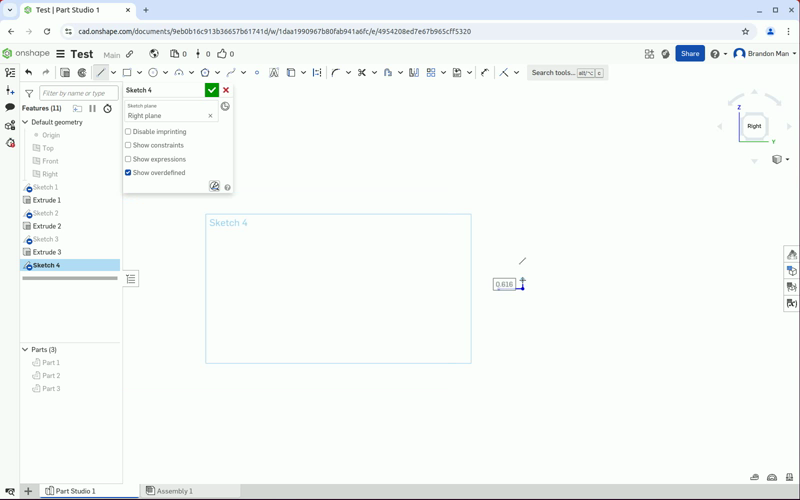
scroll(-6)
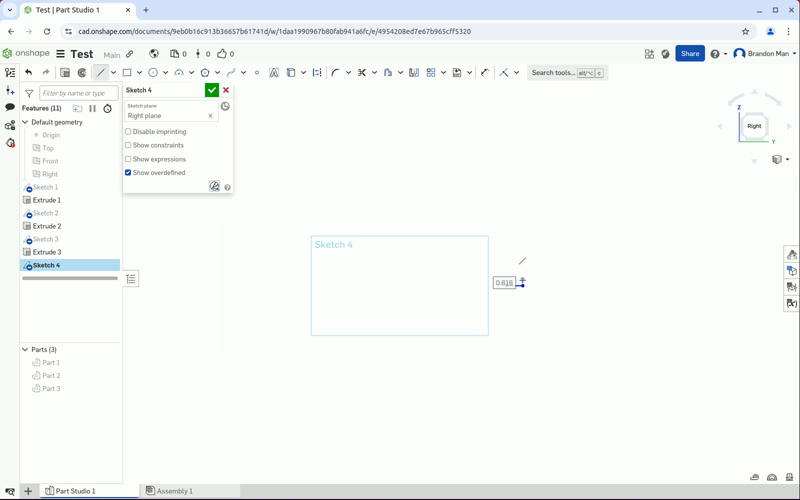
scroll(-6)
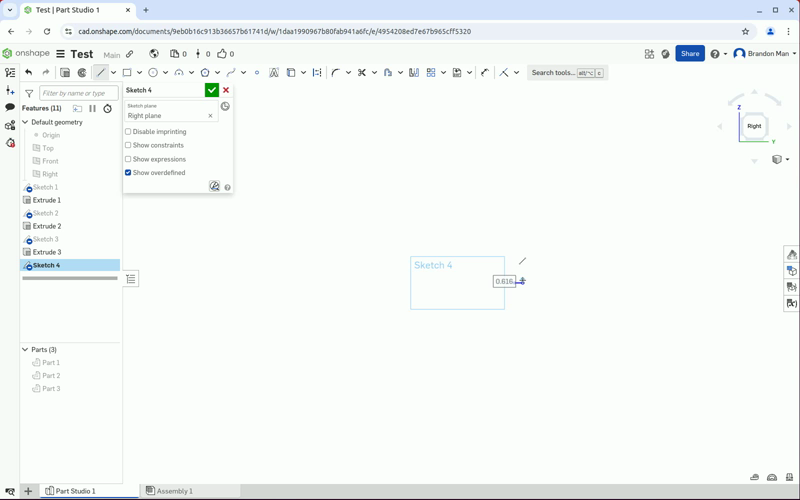
key_up(shift)
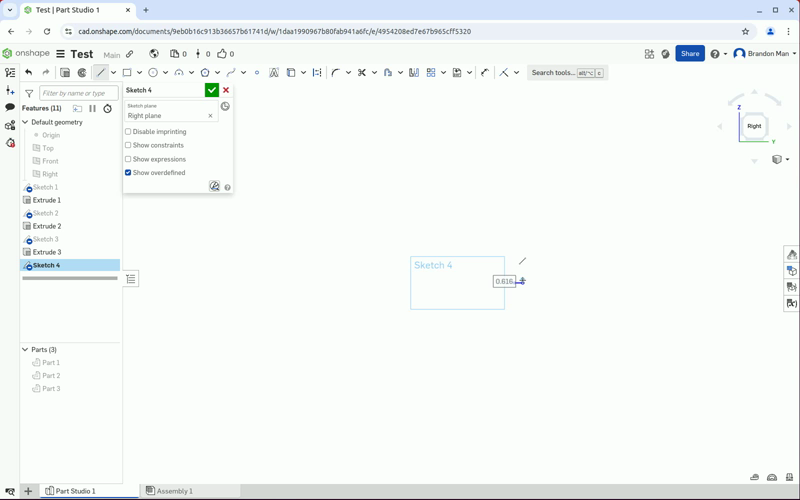
key_down(shift)
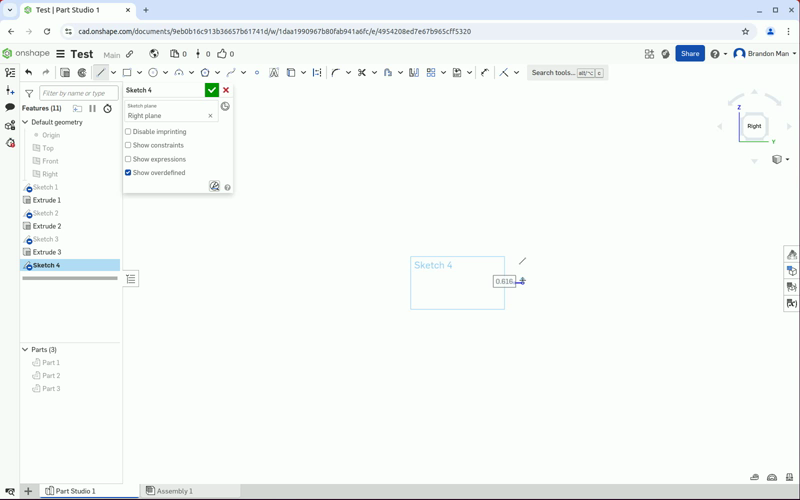
mouse_move(552, 279)
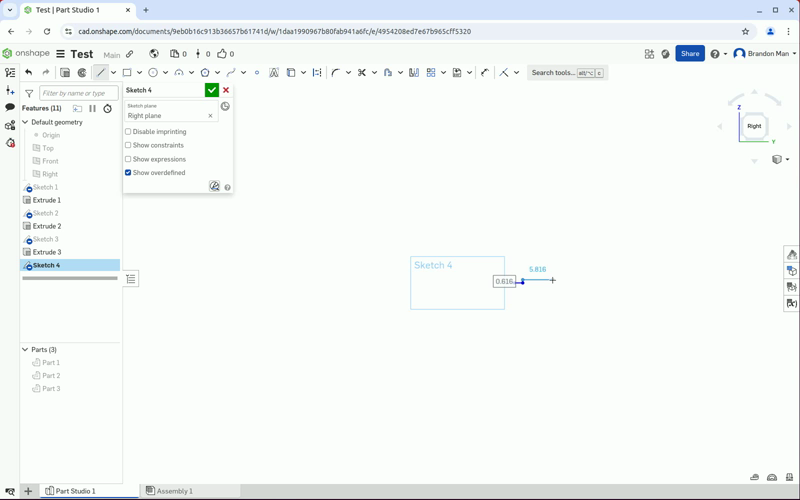
mouse_move(514, 279)
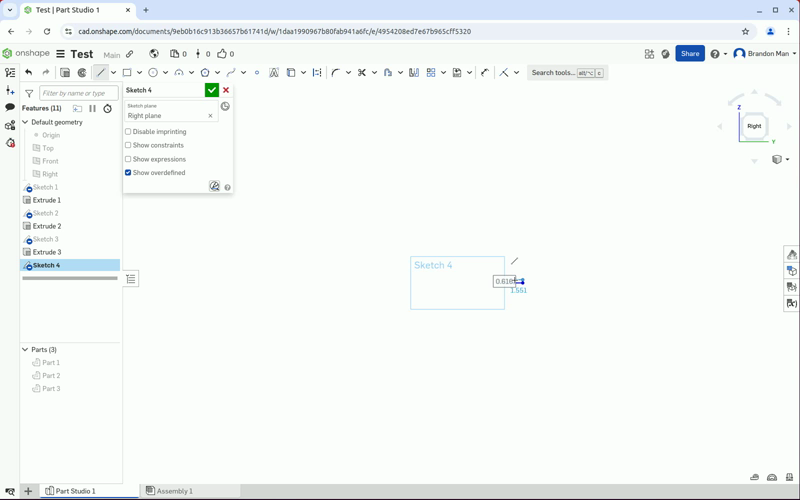
scroll(6)
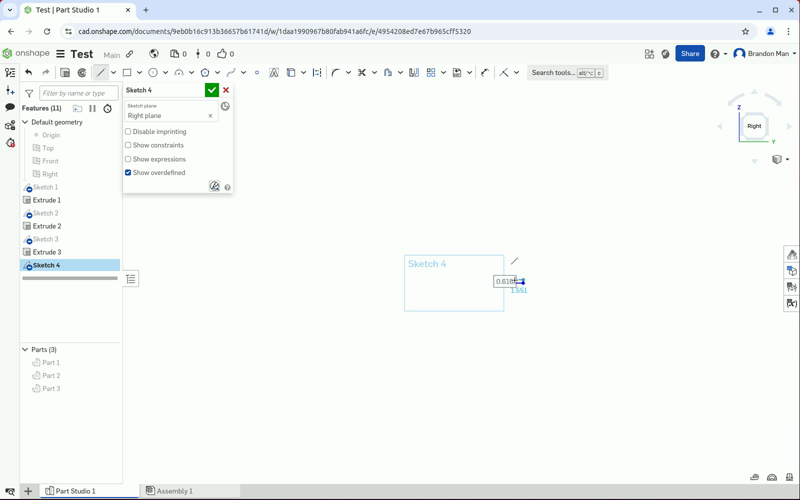
scroll(6)
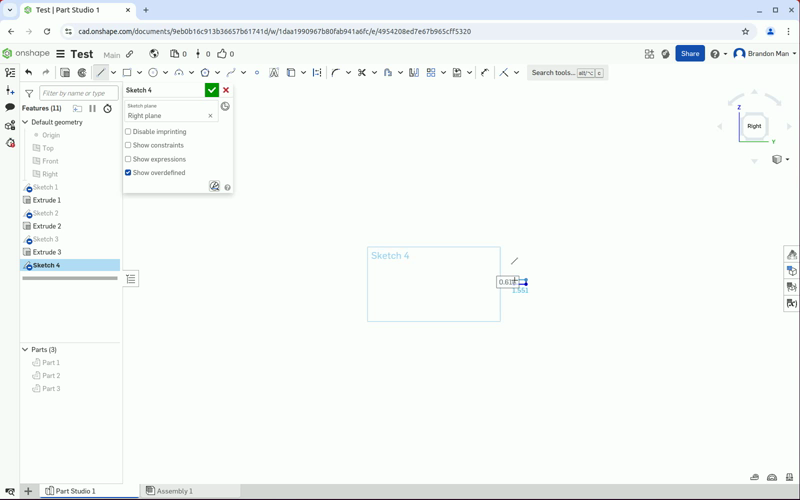
scroll(6)
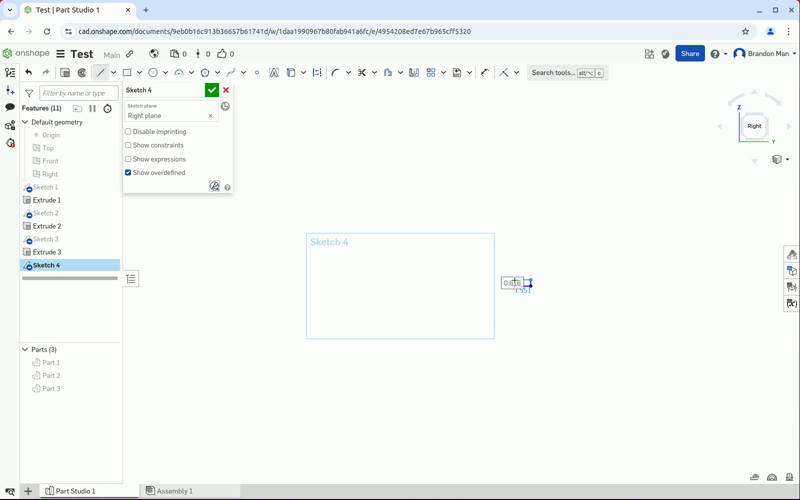
scroll(6)
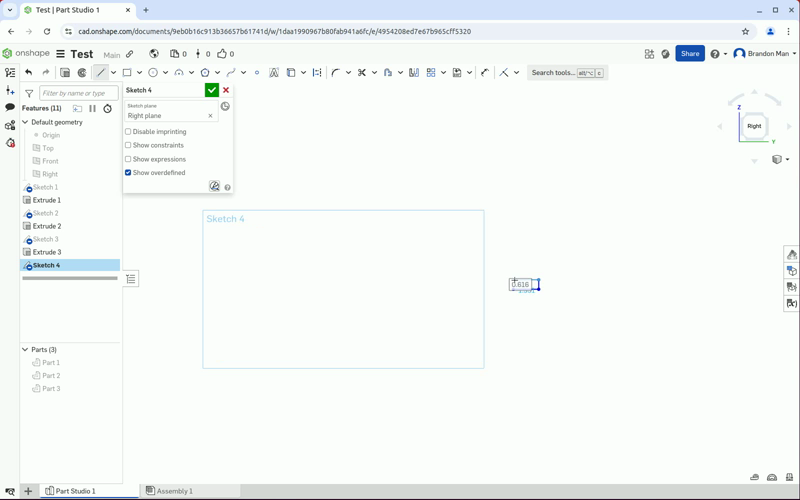
scroll(6)
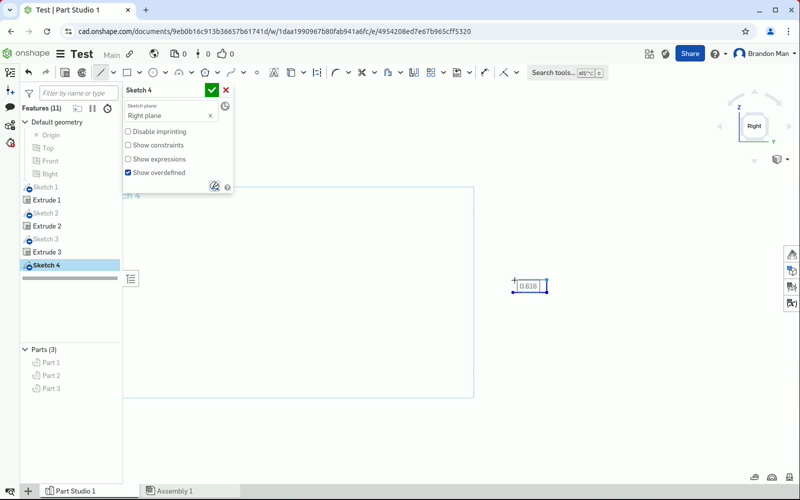
scroll(6)
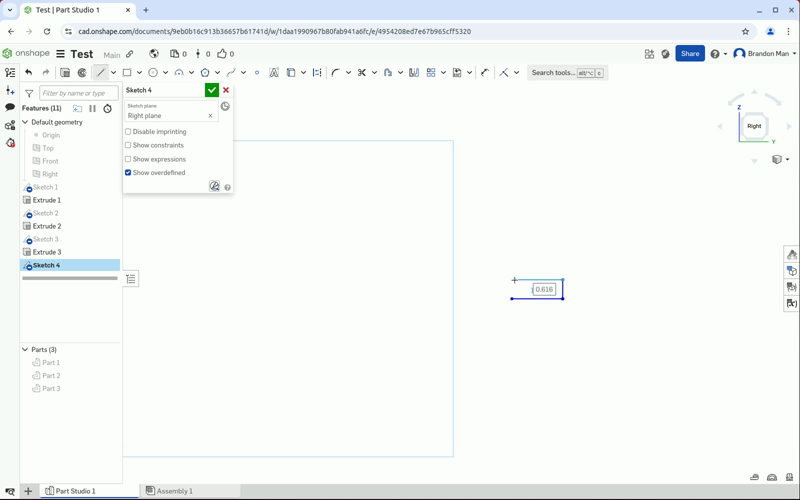
scroll(6)
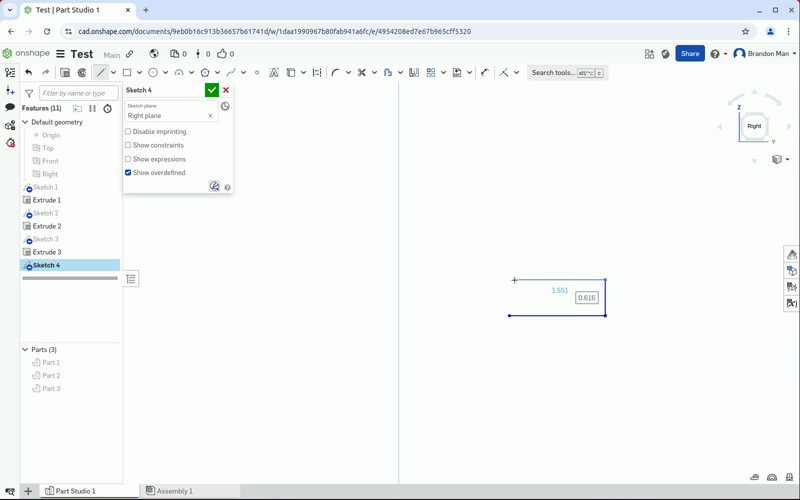
click(514, 279)
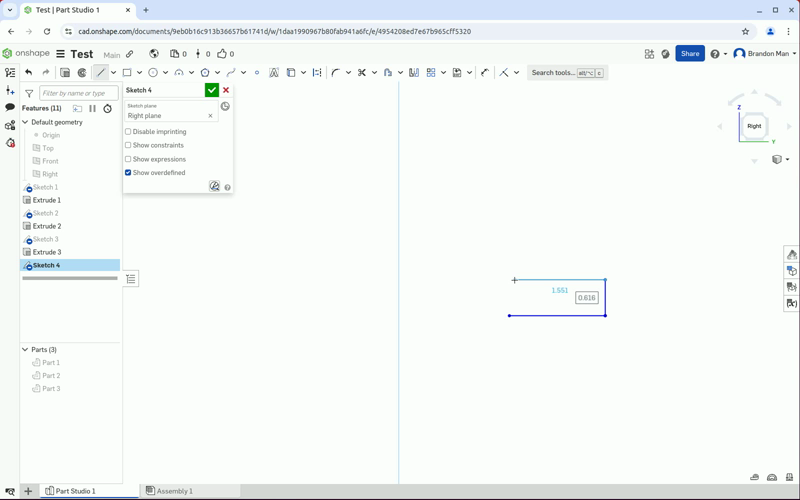
scroll(-6)
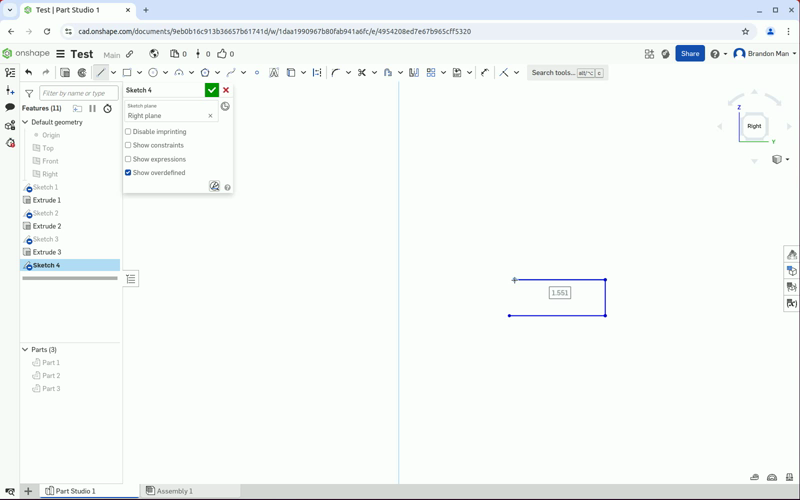
scroll(-6)
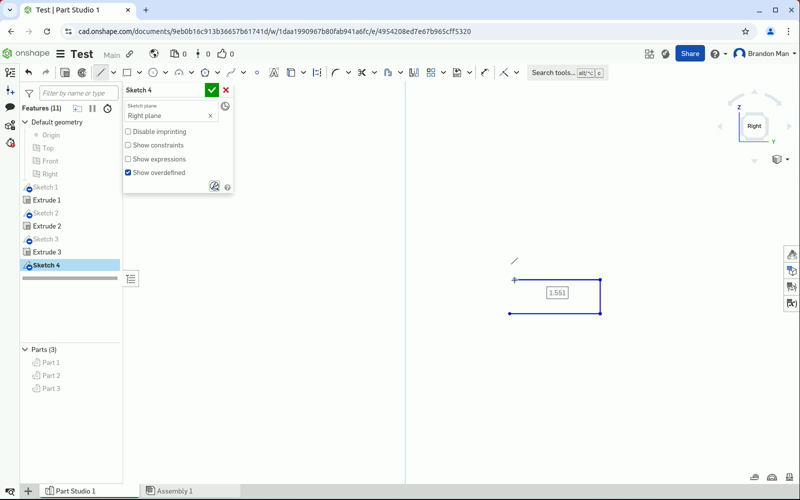
scroll(-6)
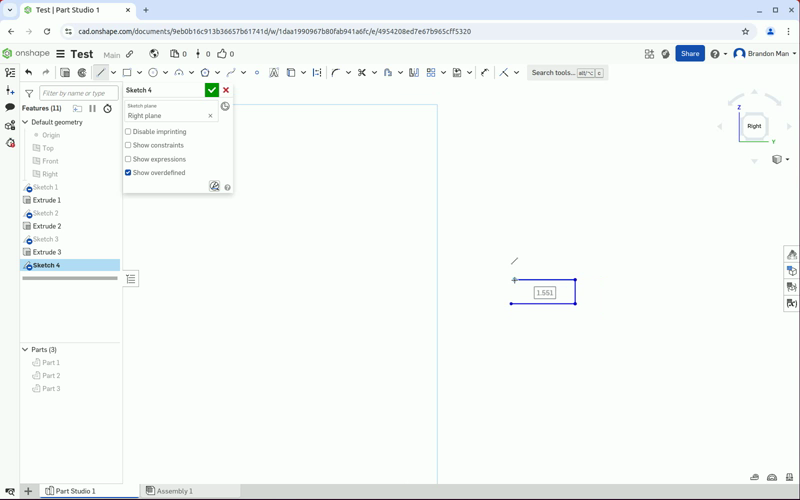
scroll(-6)
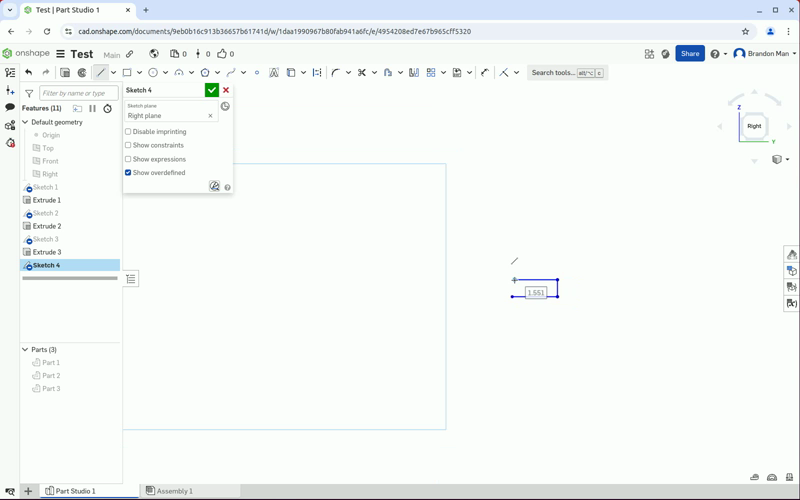
scroll(-6)
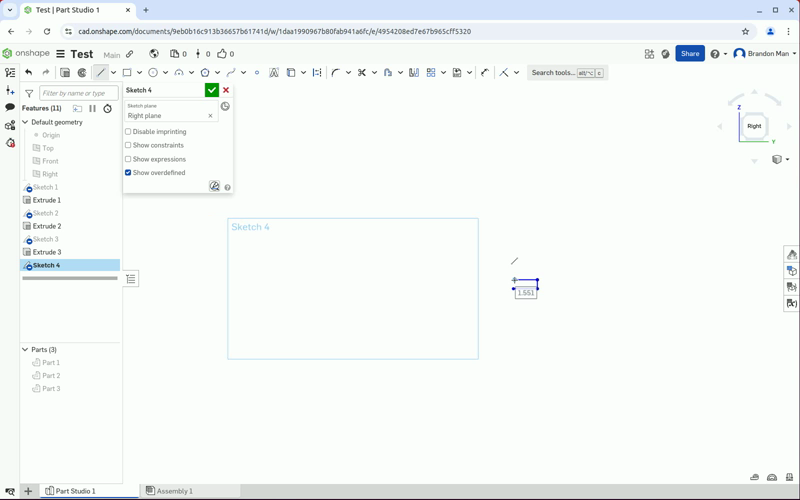
scroll(-6)
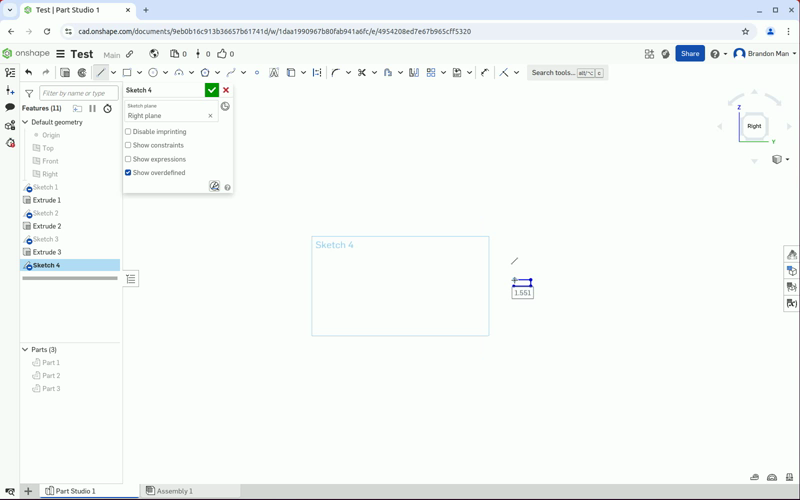
scroll(-6)
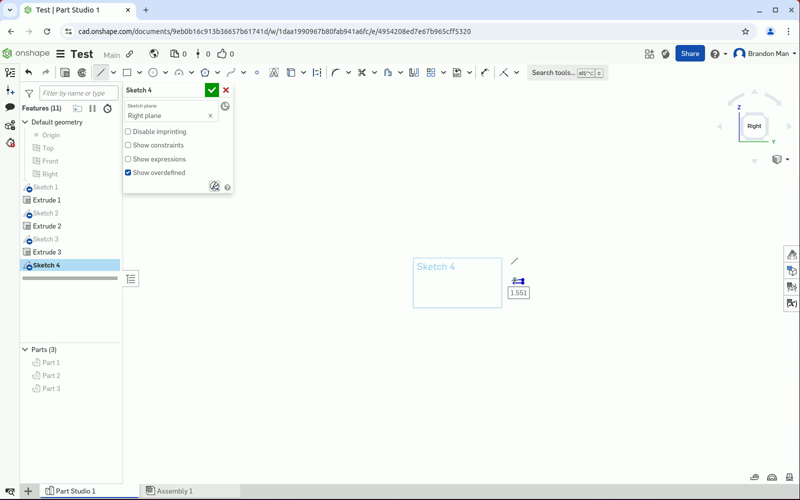
key_up(shift)
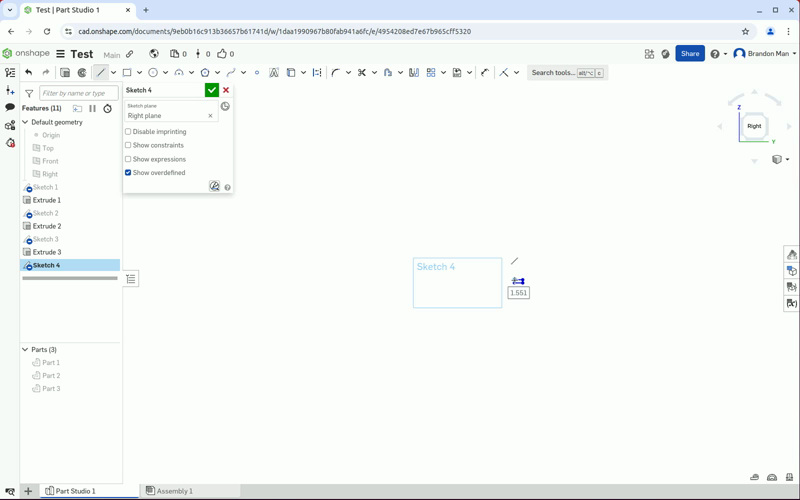
key(esc)
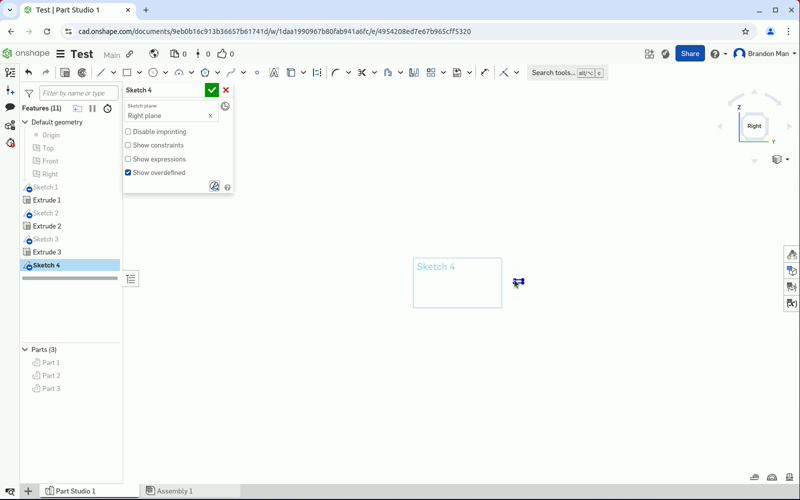
key(a)
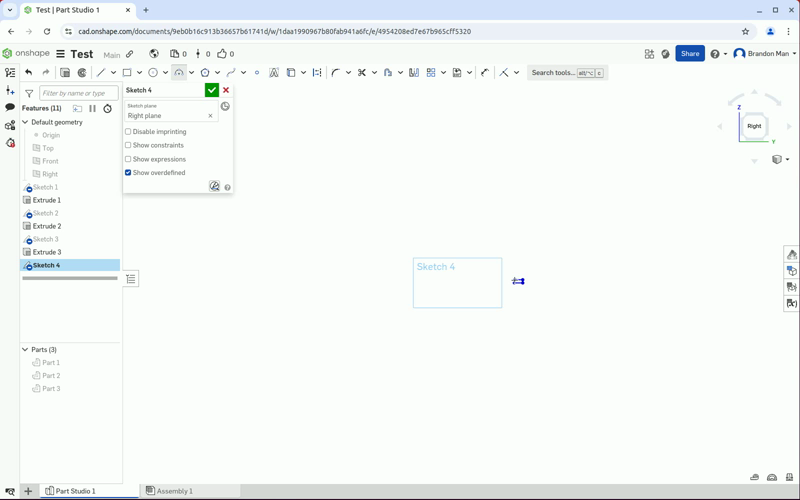
mouse_move(514, 279)
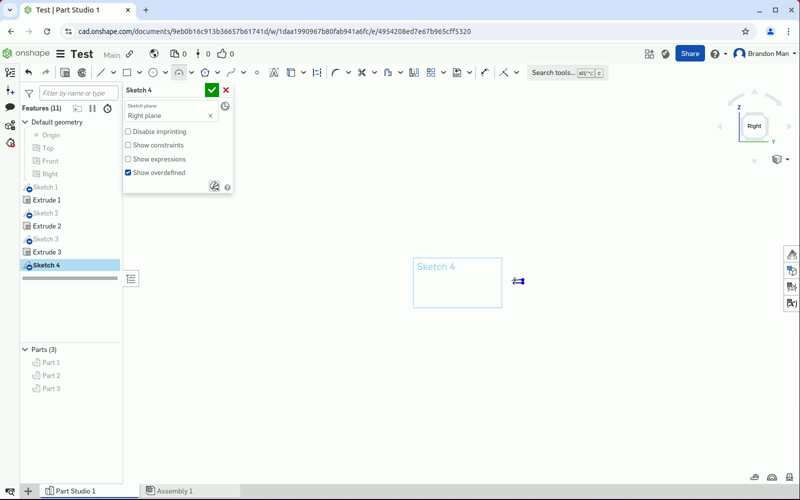
scroll(6)
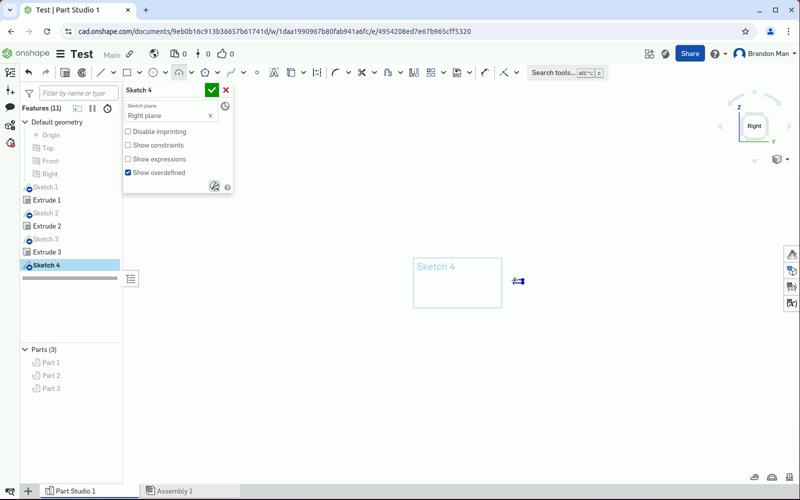
scroll(6)
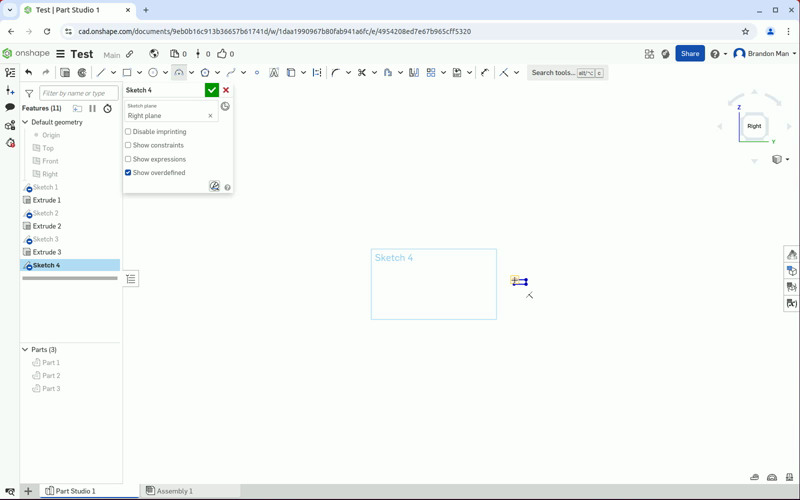
scroll(6)
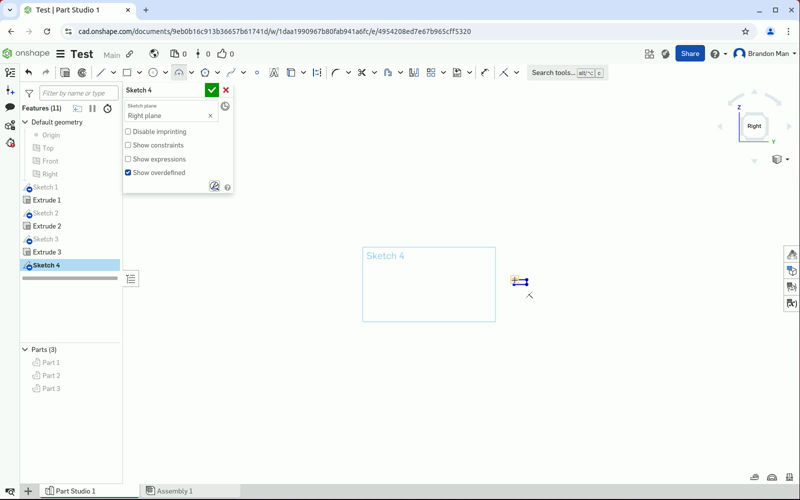
scroll(6)
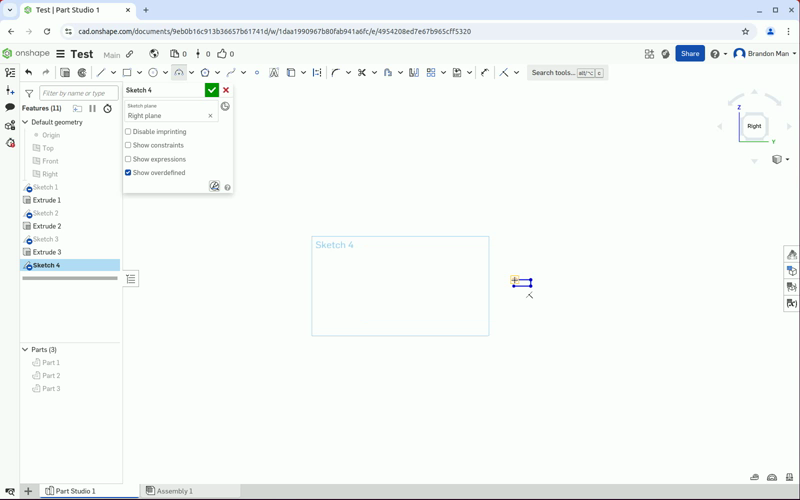
scroll(6)
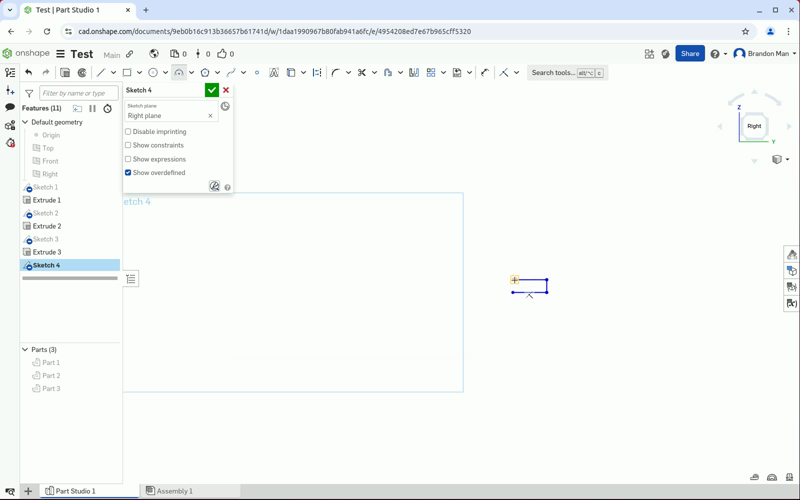
scroll(6)
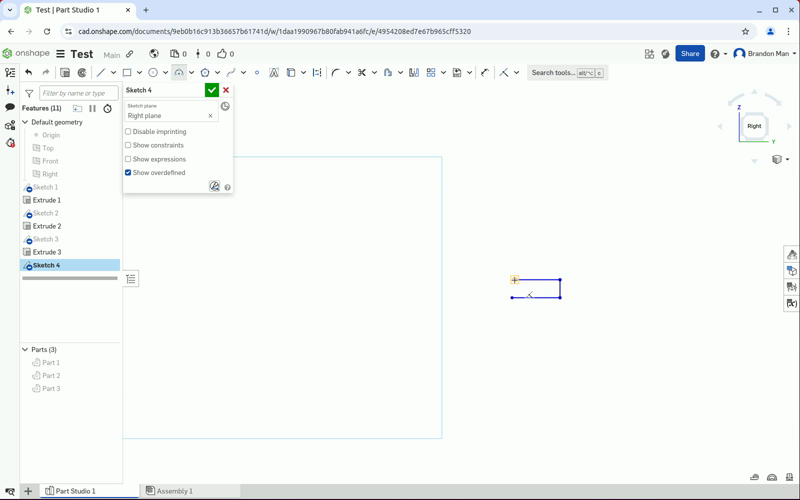
scroll(6)
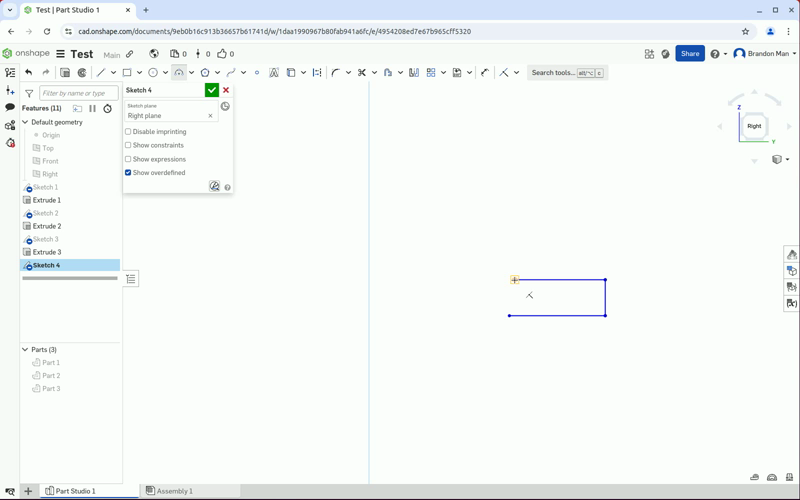
click(514, 279)
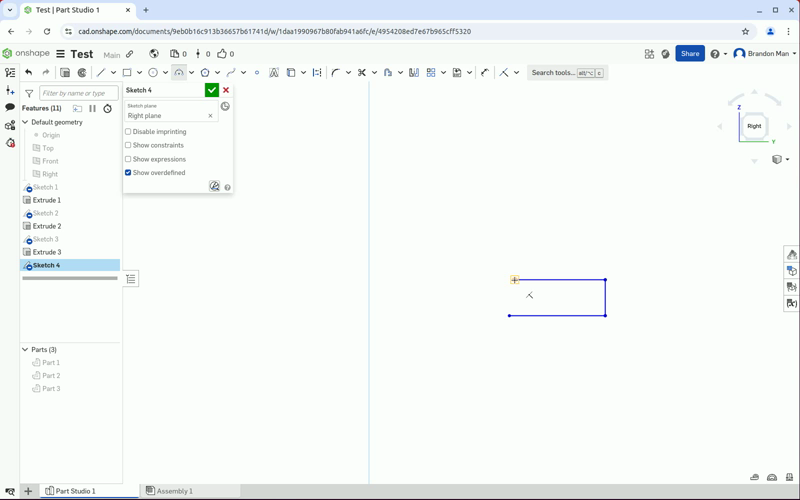
scroll(-6)
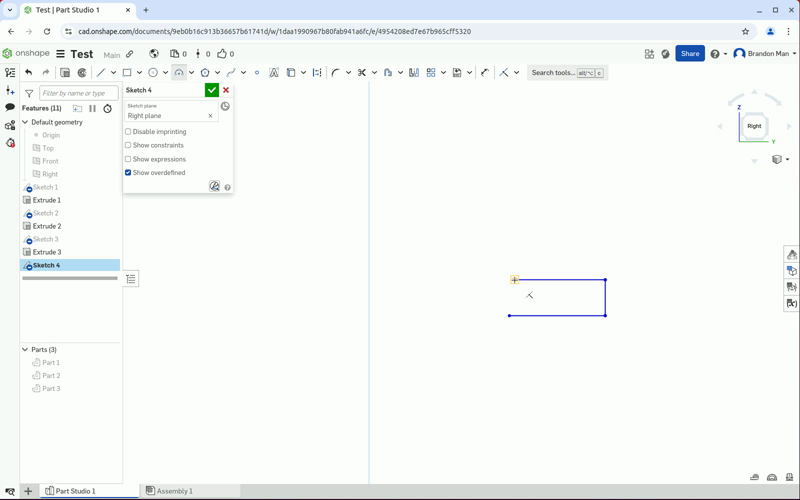
scroll(-6)
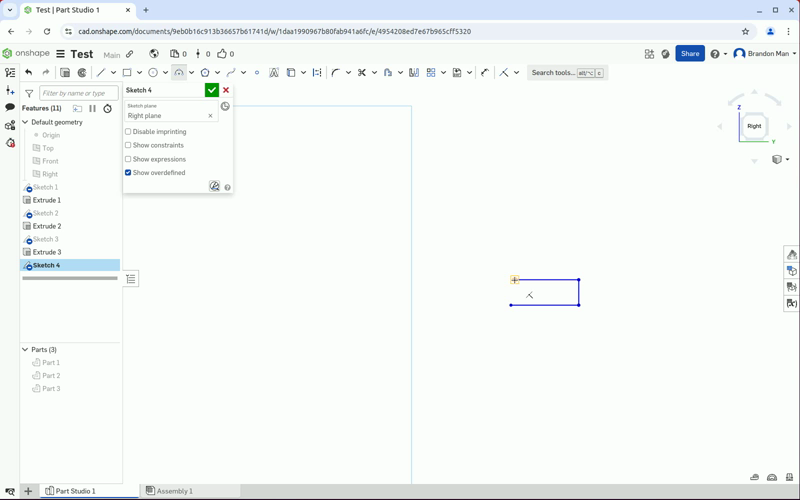
scroll(-6)
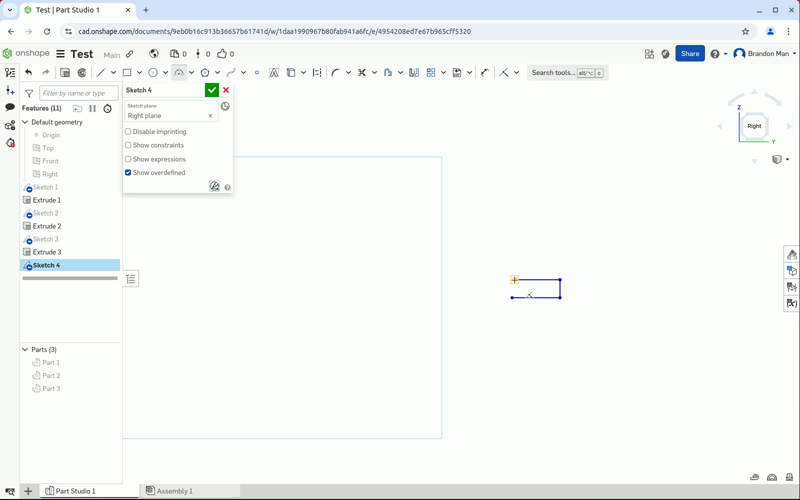
scroll(-6)
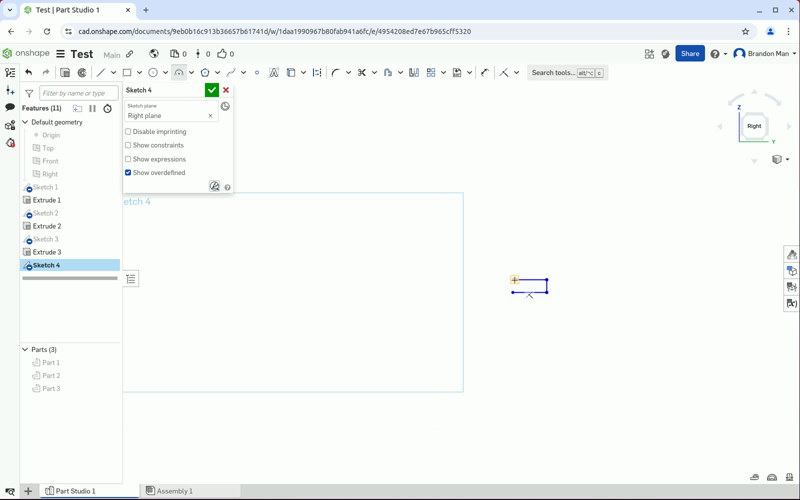
scroll(-6)
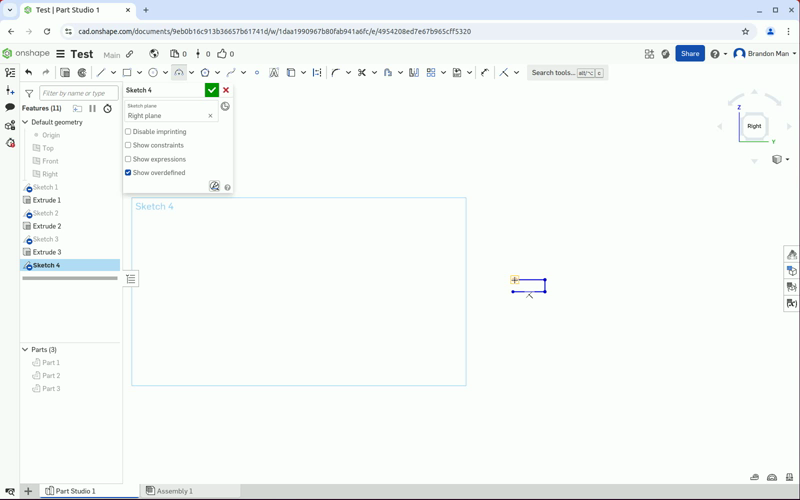
scroll(-6)
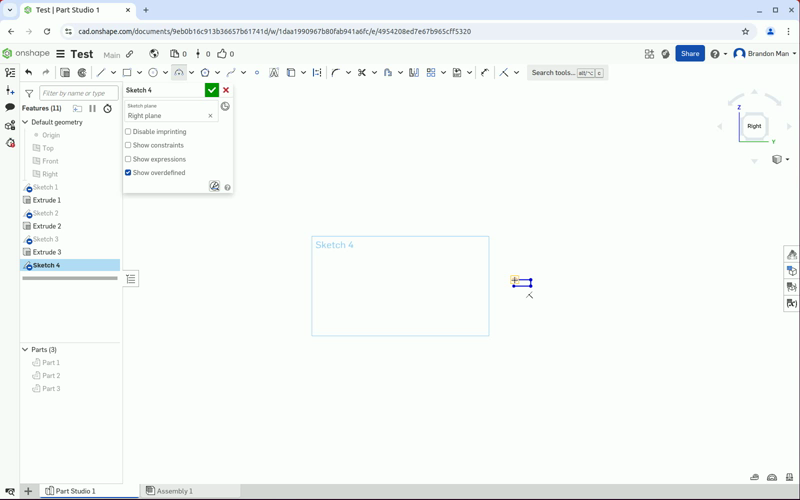
scroll(-6)
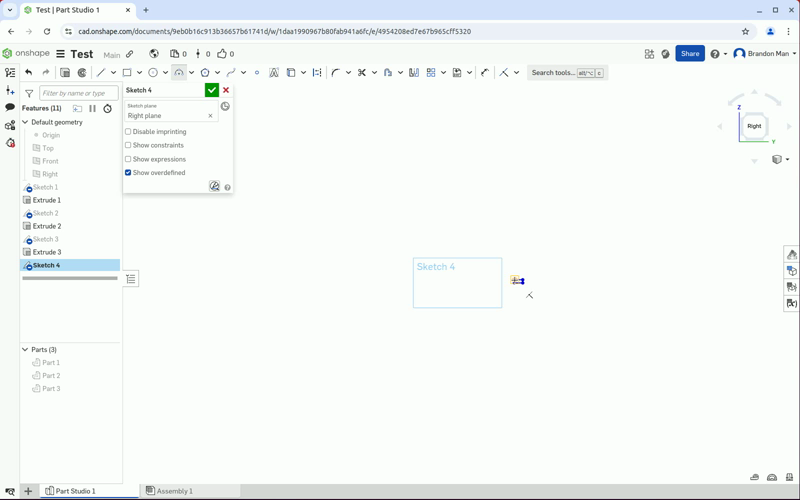
mouse_move(514, 282)
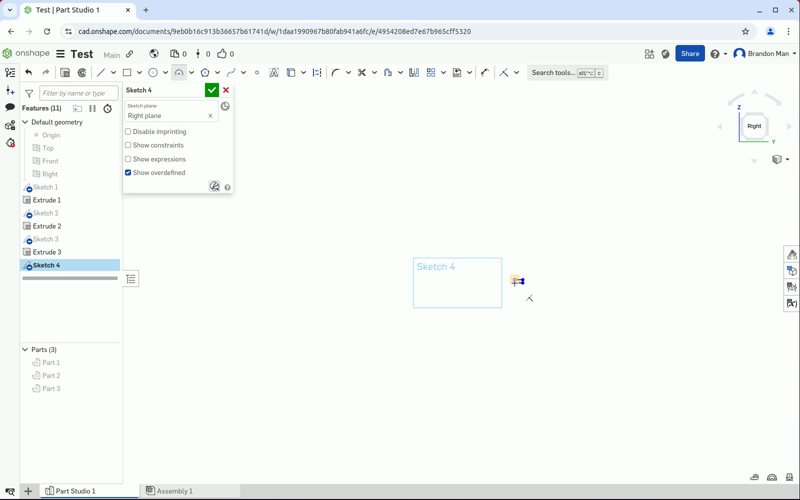
scroll(6)
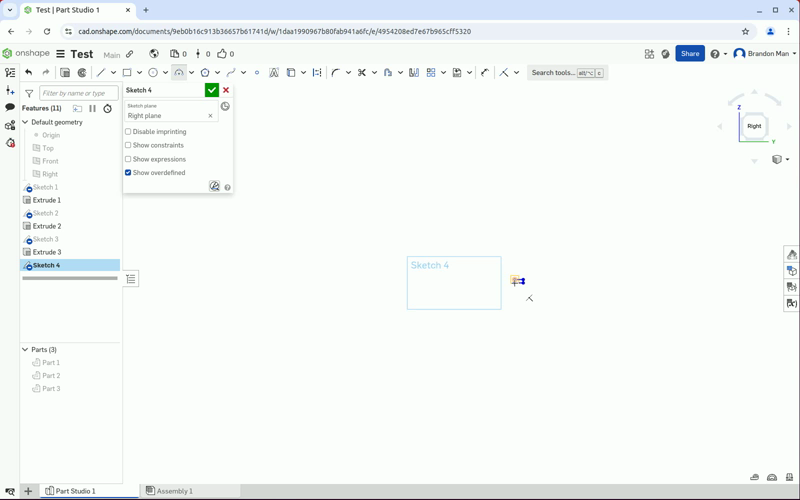
scroll(6)
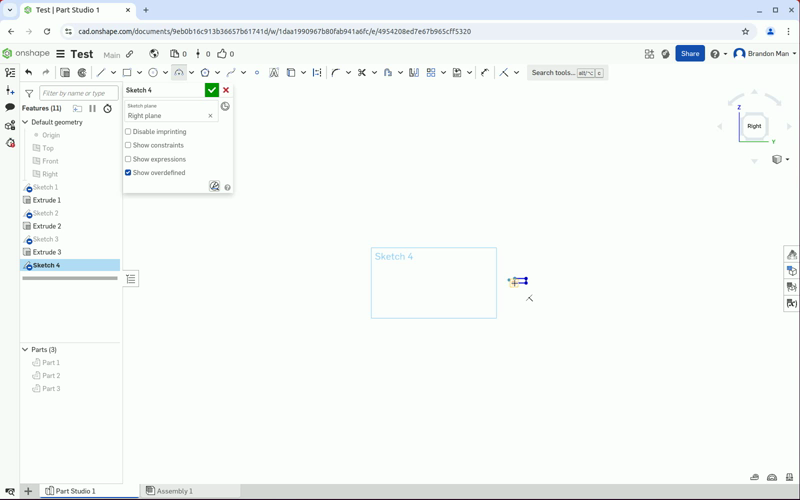
scroll(6)
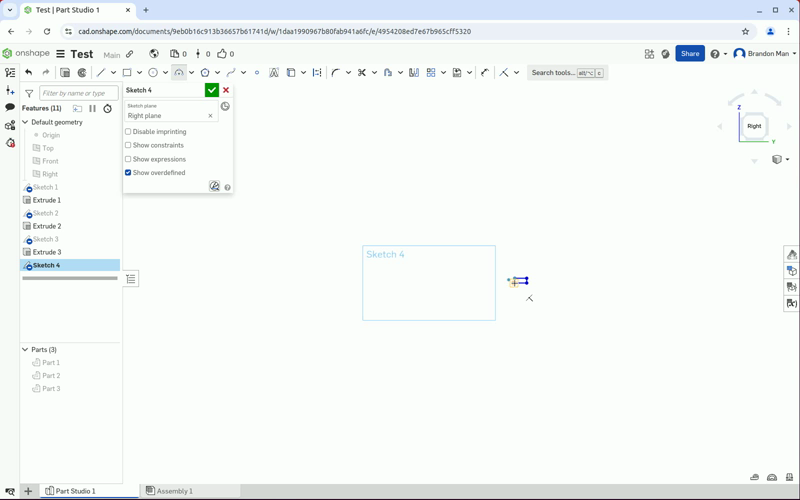
scroll(6)
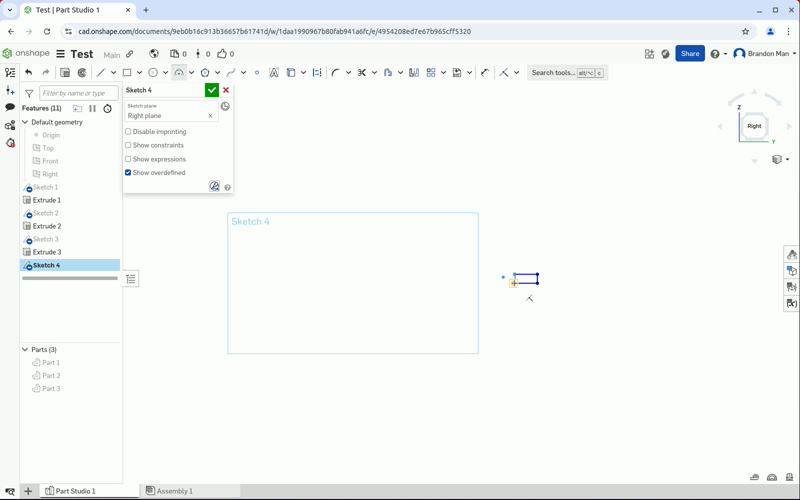
scroll(6)
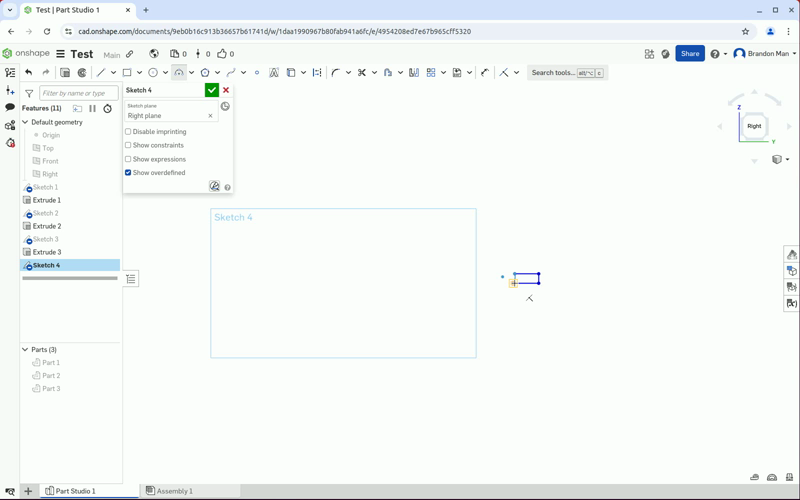
scroll(6)
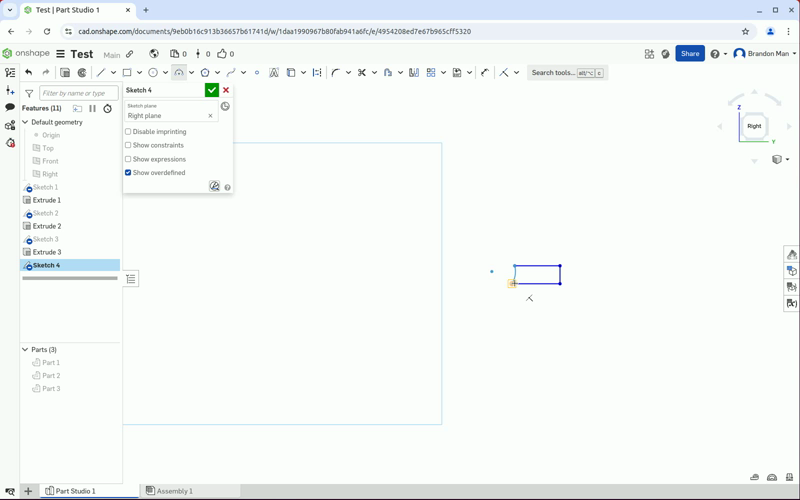
scroll(6)
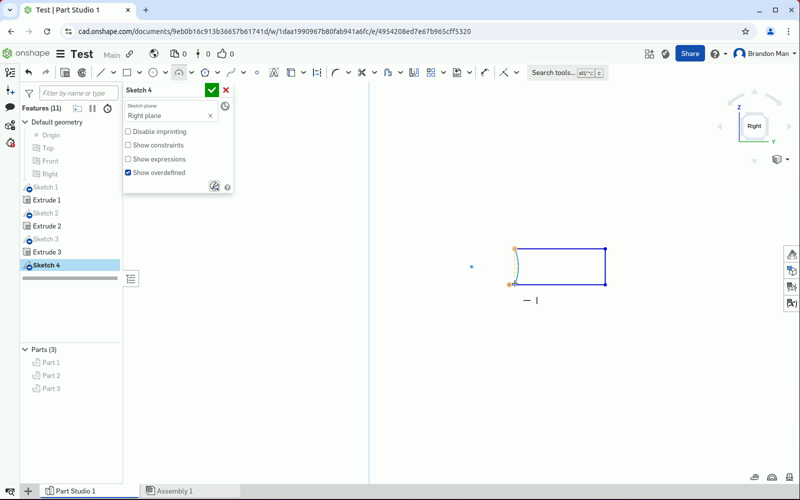
click(514, 282)
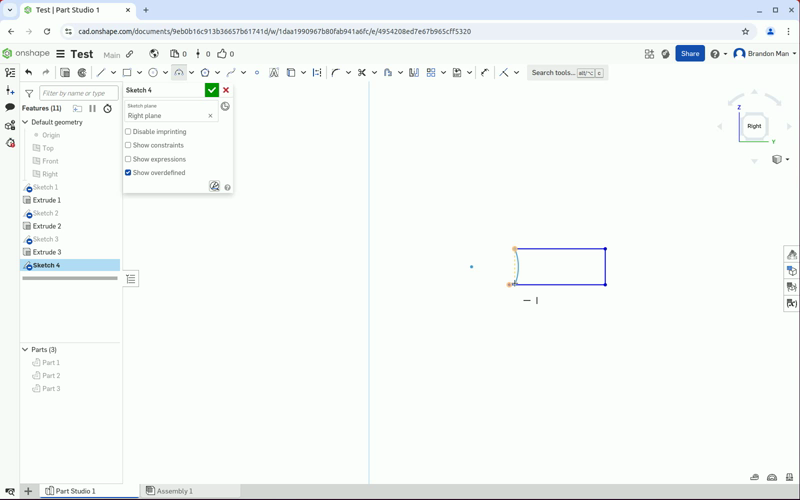
scroll(-6)
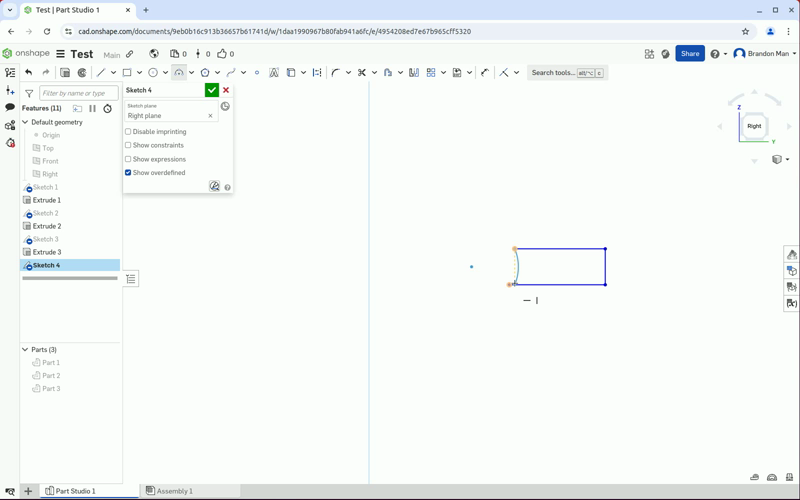
scroll(-6)
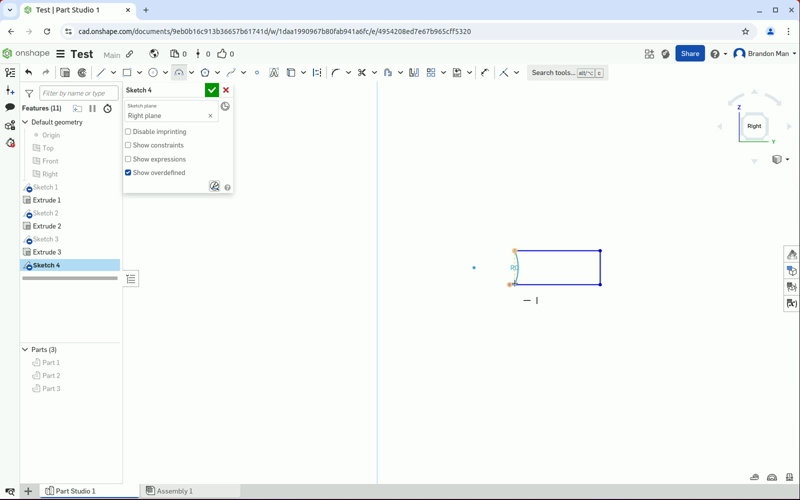
scroll(-6)
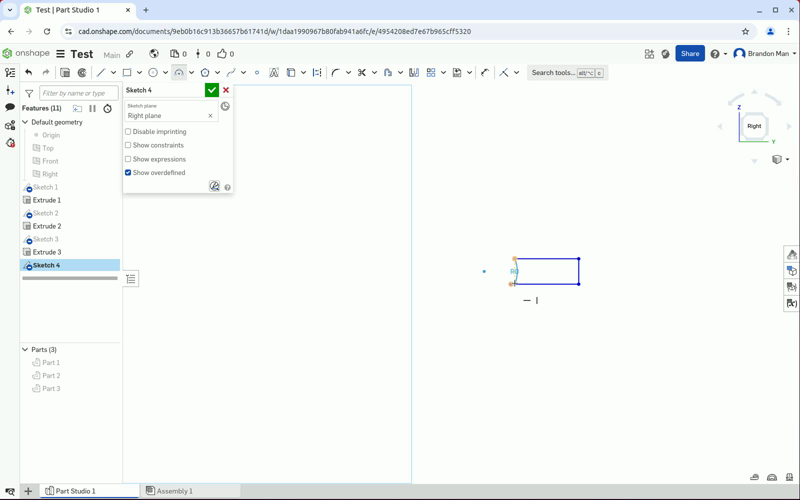
scroll(-6)
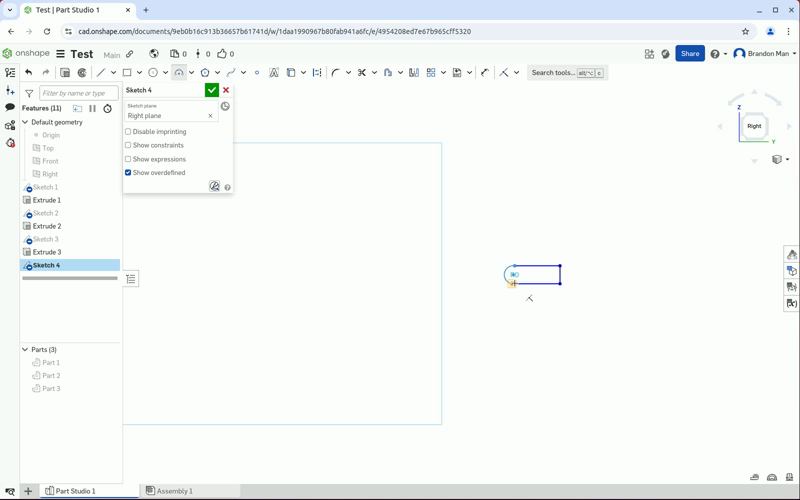
scroll(-6)
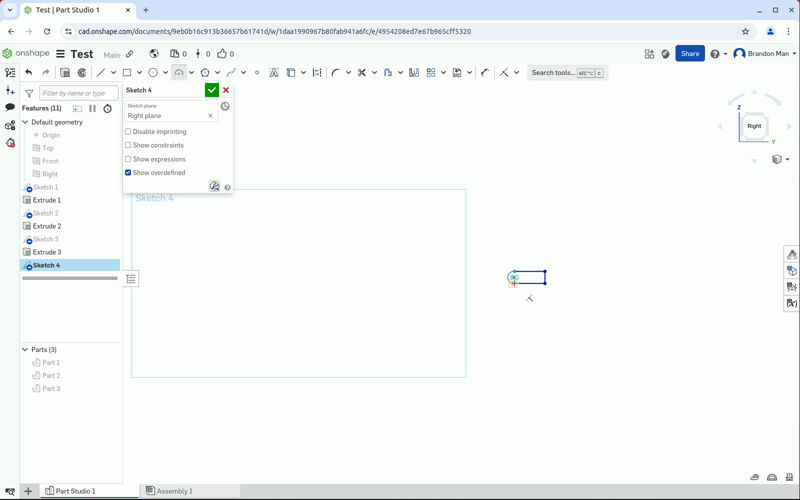
scroll(-6)
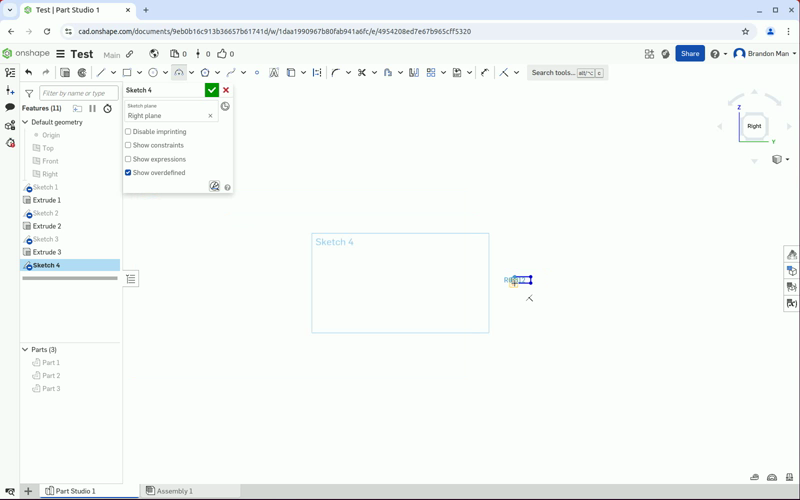
scroll(-6)
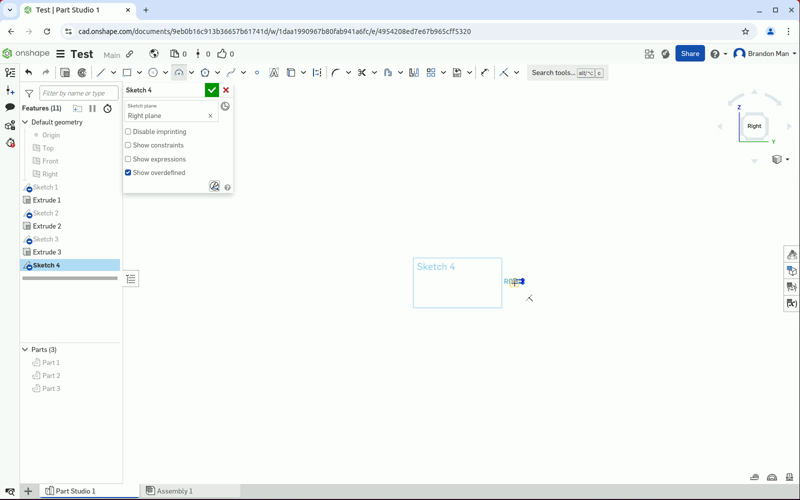
key_down(shift)
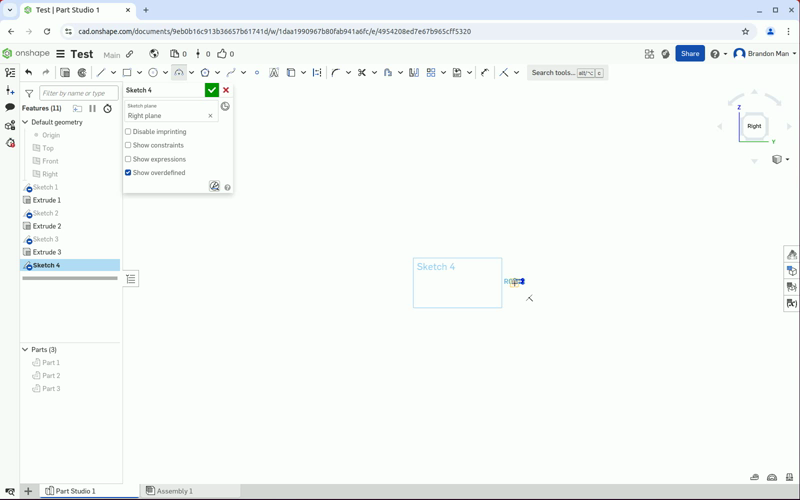
mouse_move(513, 281)
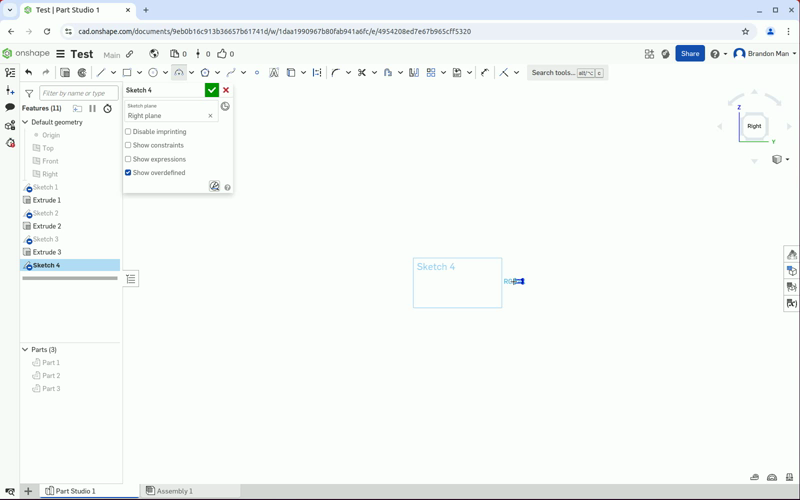
scroll(6)
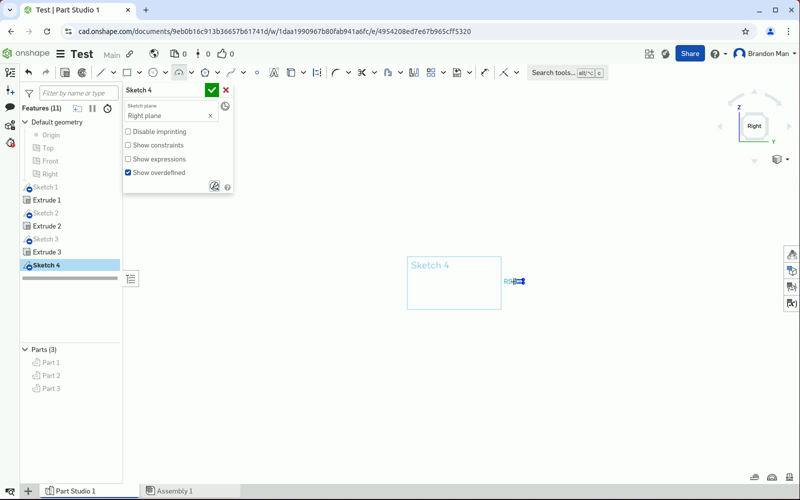
scroll(6)
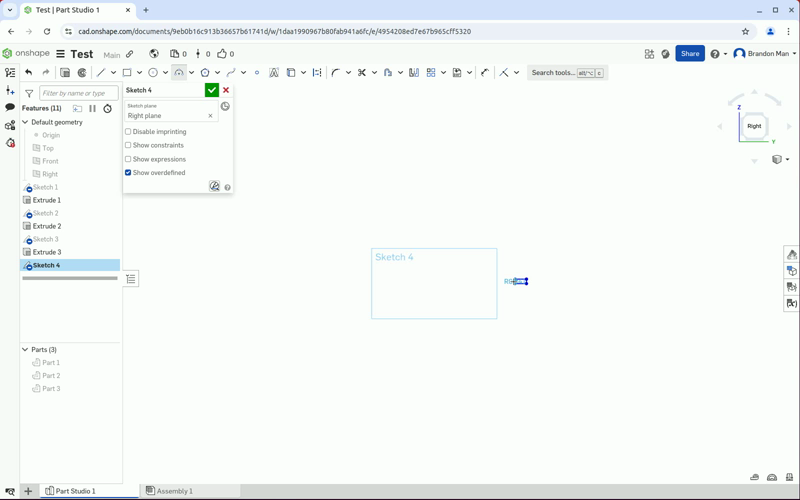
scroll(6)
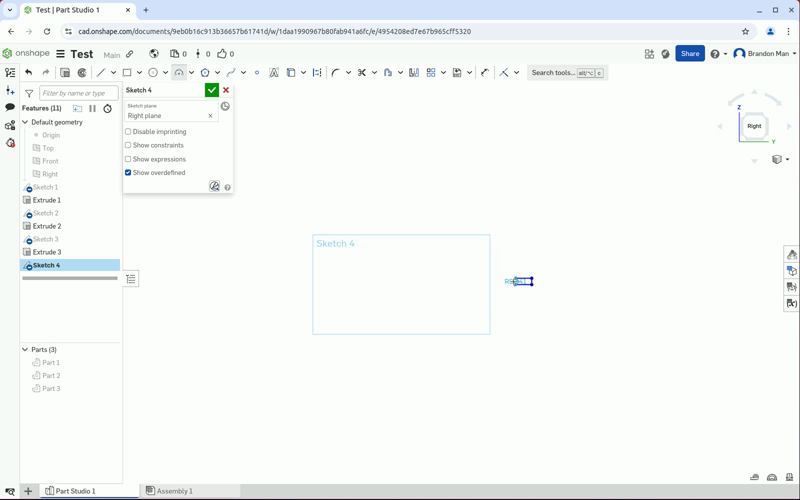
scroll(6)
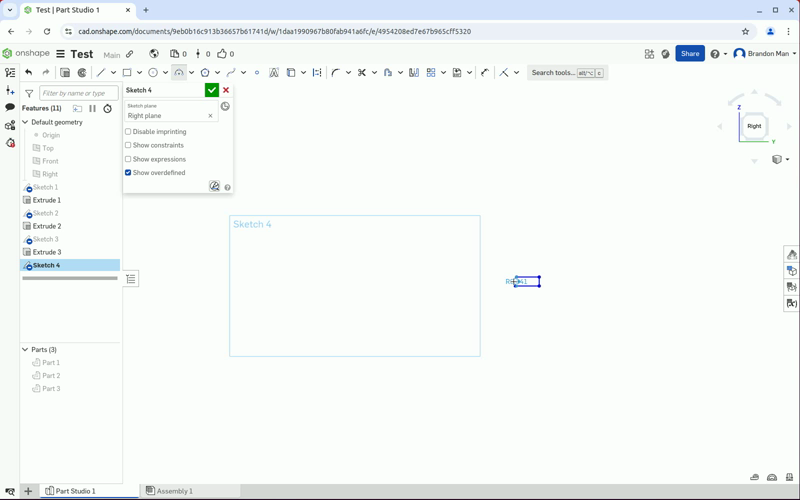
scroll(6)
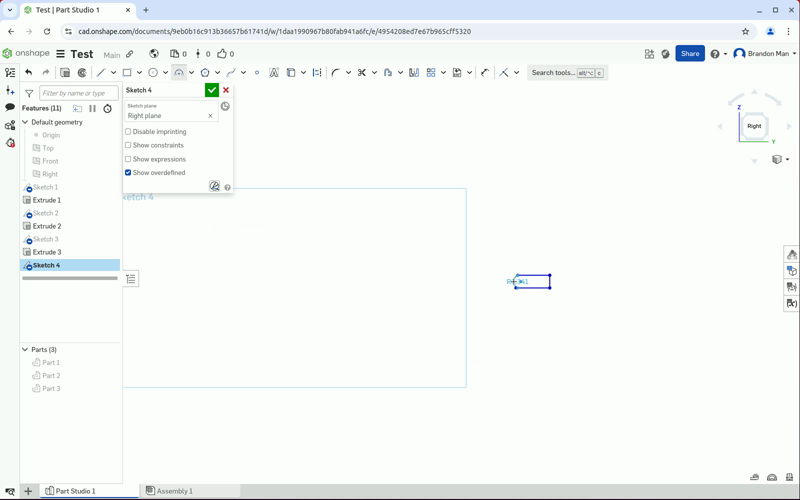
scroll(6)
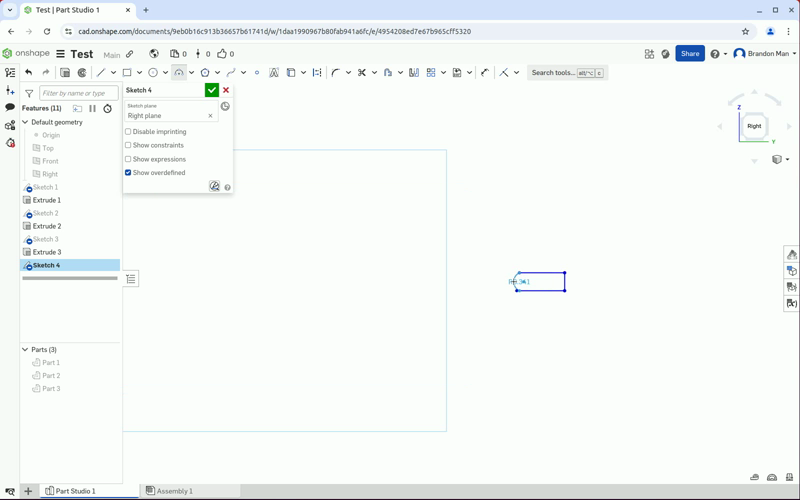
scroll(6)
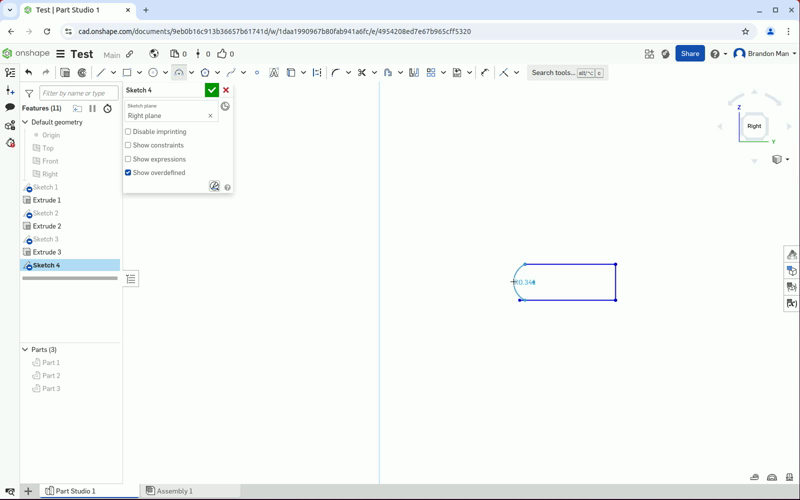
click(513, 281)
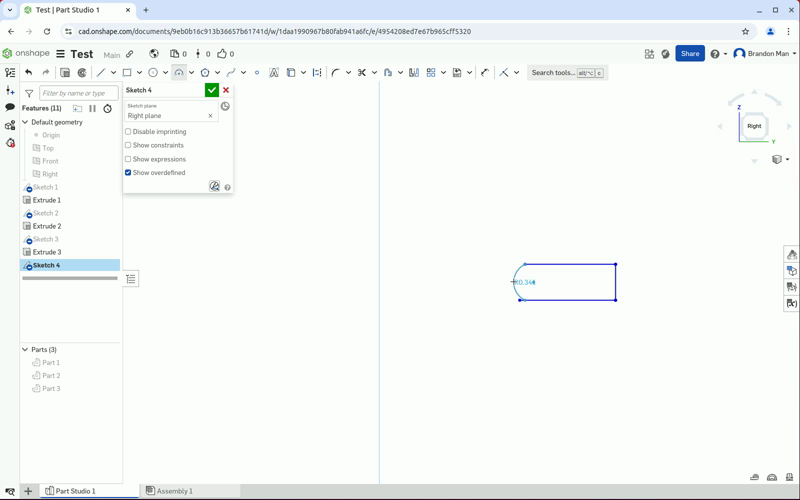
scroll(-6)
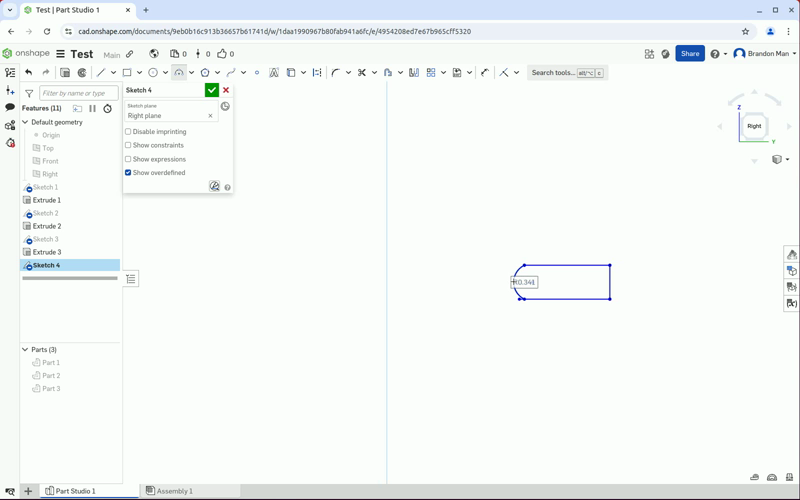
scroll(-6)
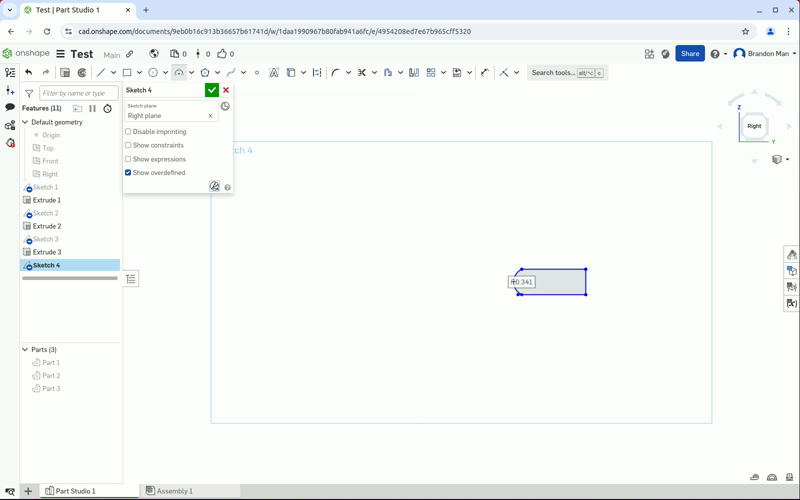
scroll(-6)
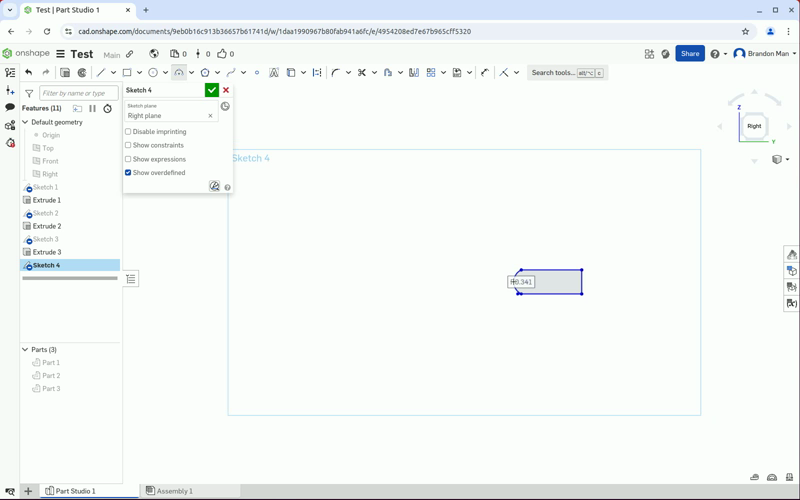
scroll(-6)
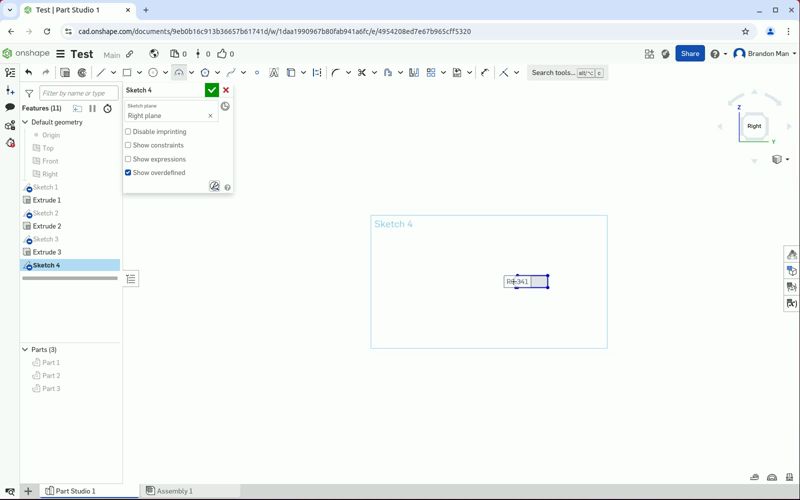
scroll(-6)
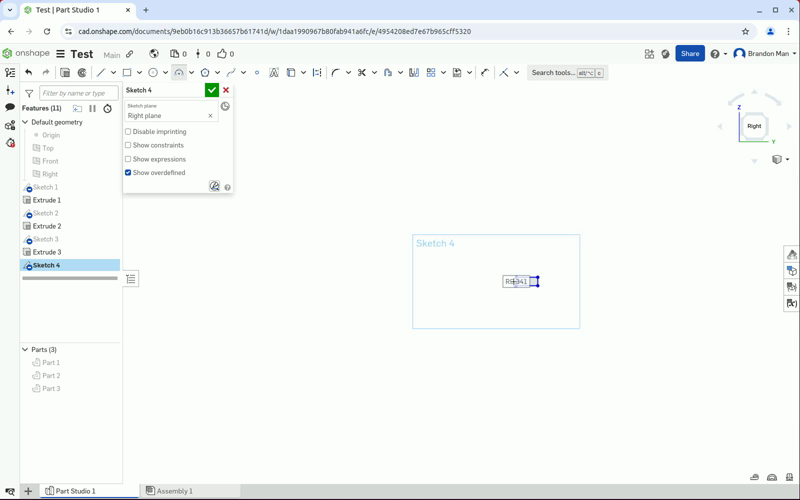
scroll(-6)
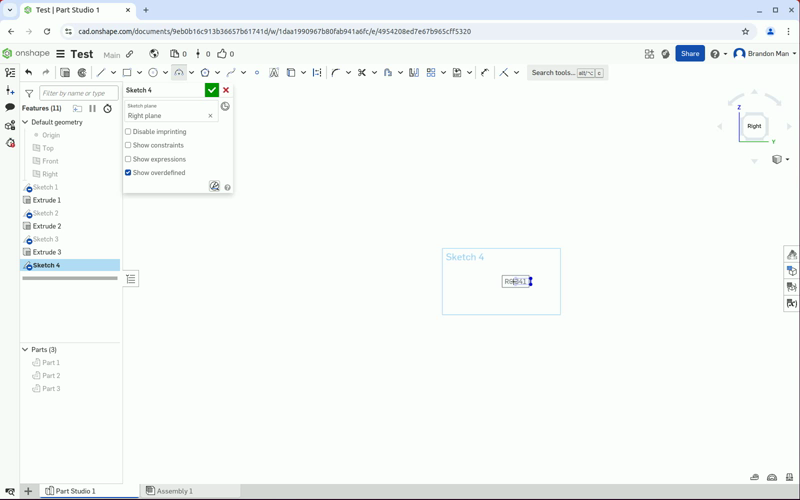
scroll(-6)
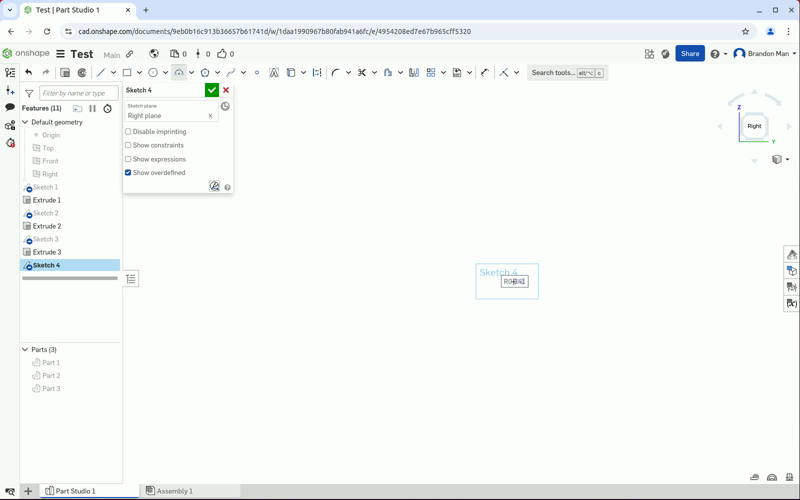
key_up(shift)
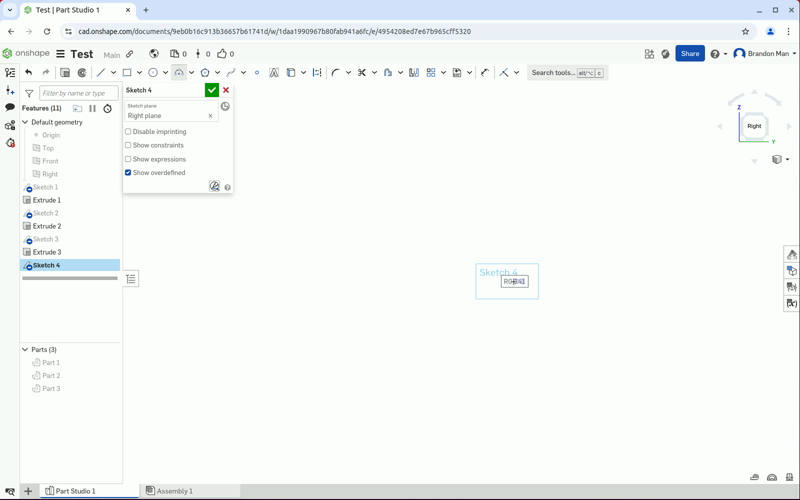
key(esc)
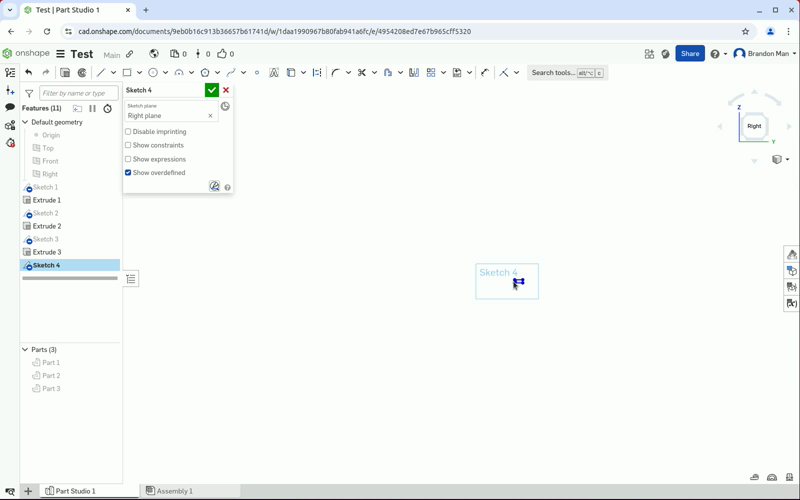
mouse_move(521, 280)
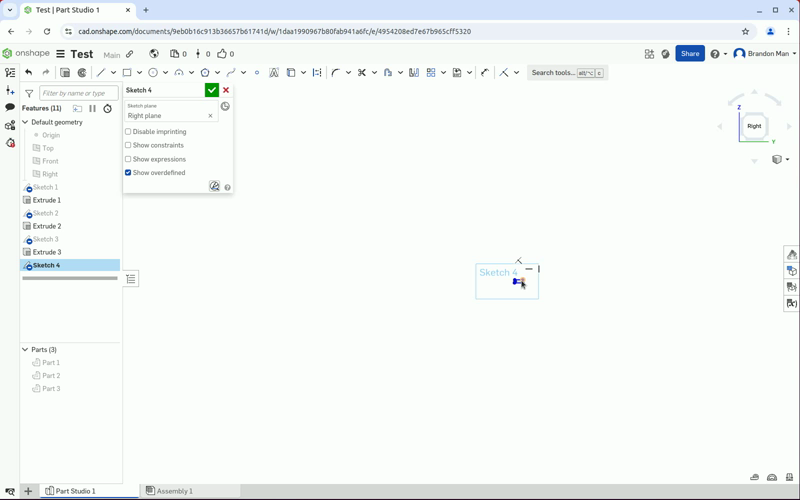
scroll(6)
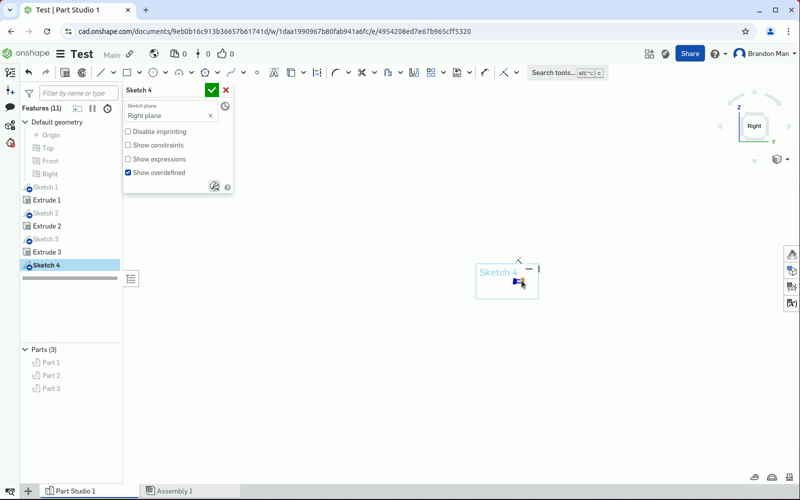
scroll(6)
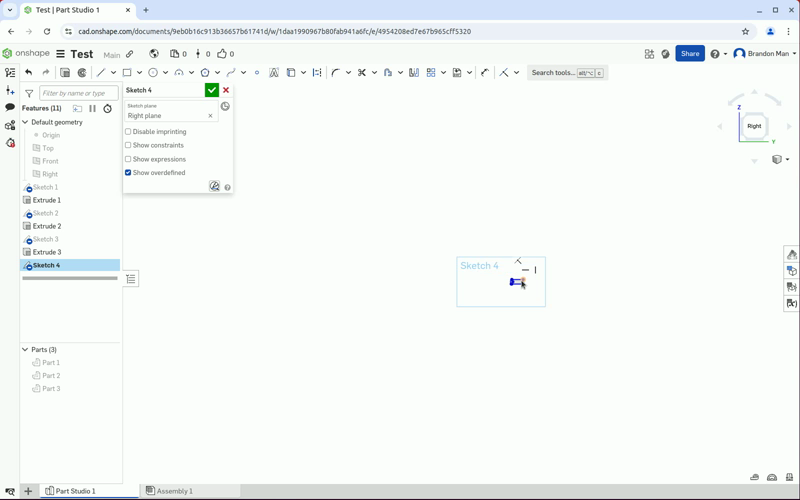
scroll(6)
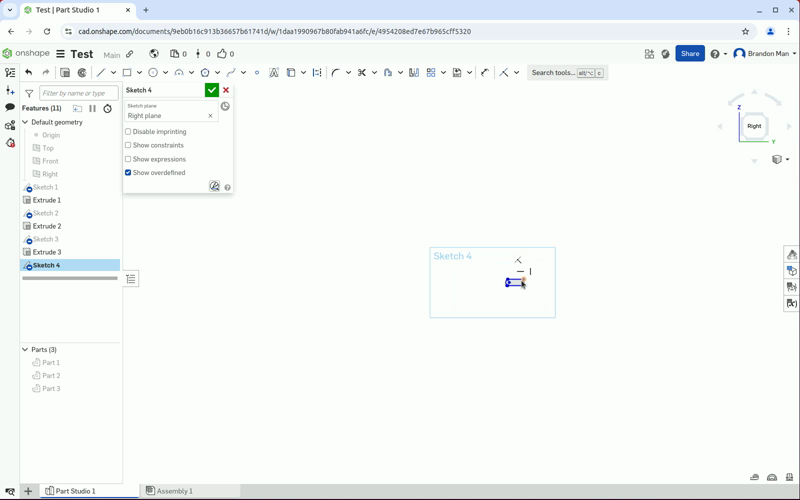
scroll(6)
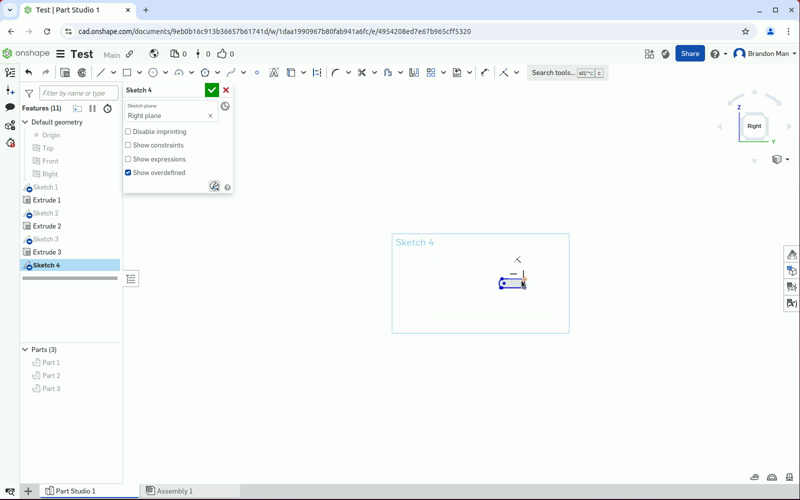
scroll(6)
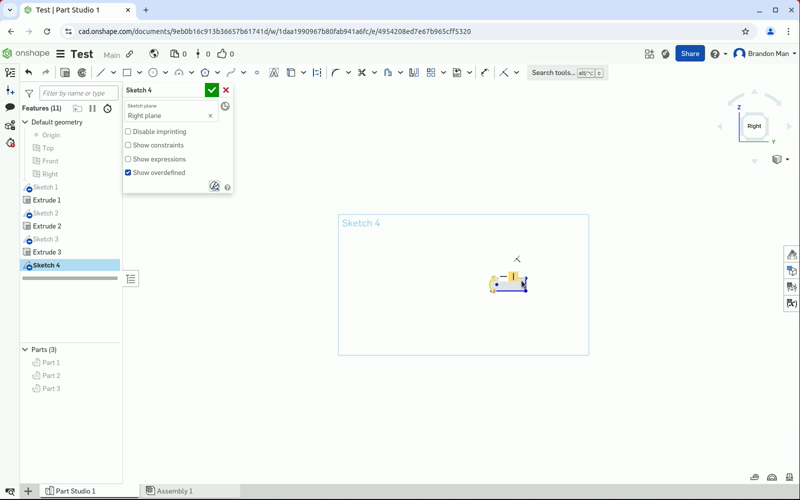
scroll(6)
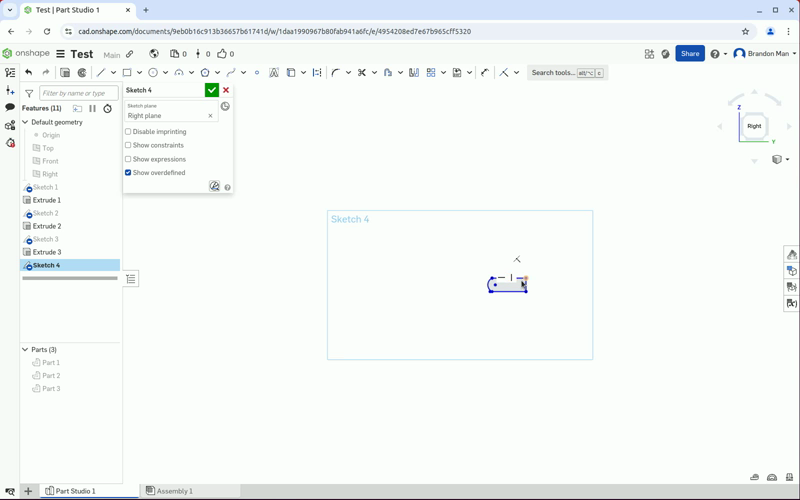
scroll(6)
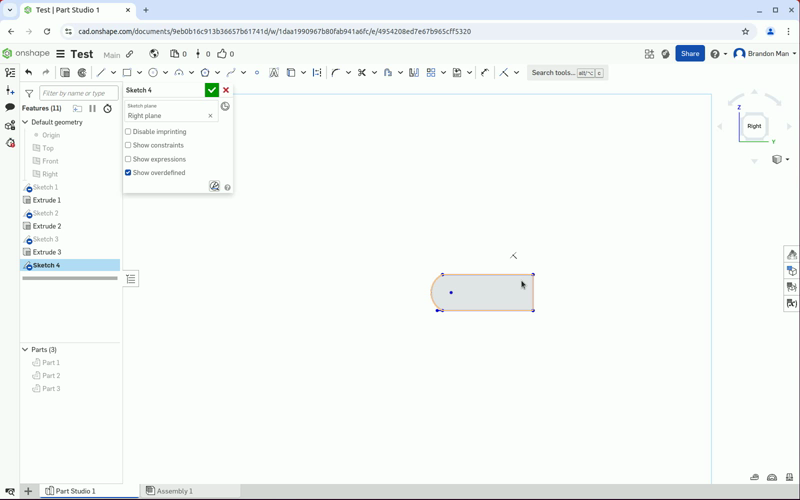
click(521, 280)
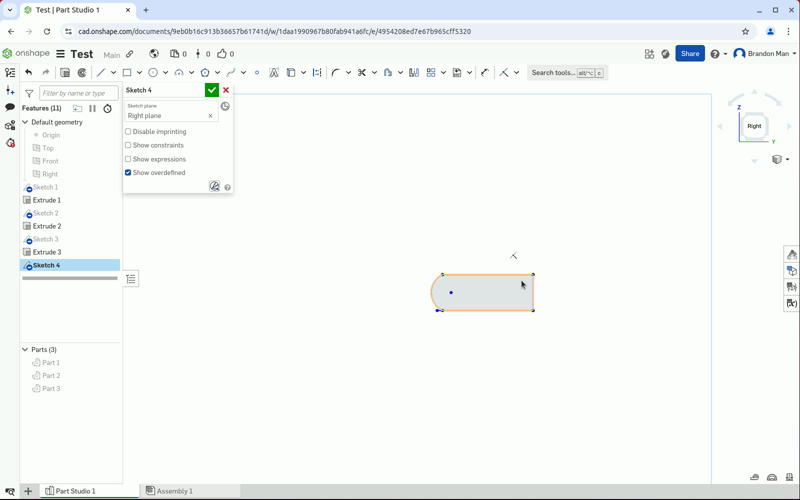
scroll(-6)
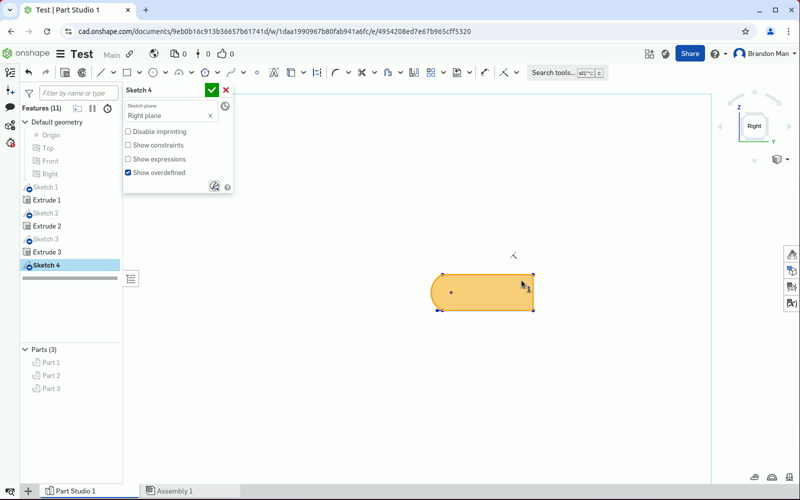
scroll(-6)
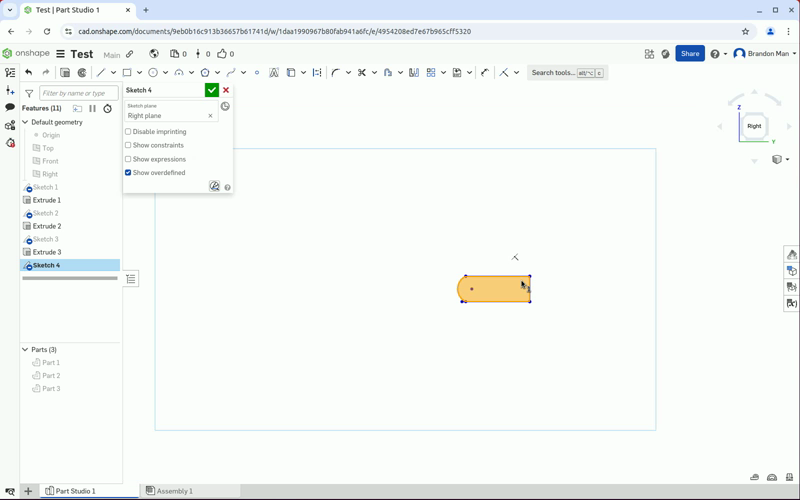
scroll(-6)
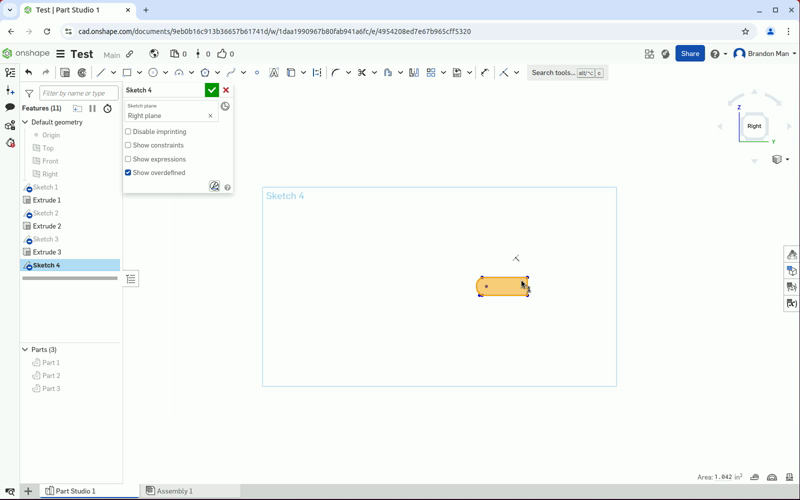
scroll(-6)
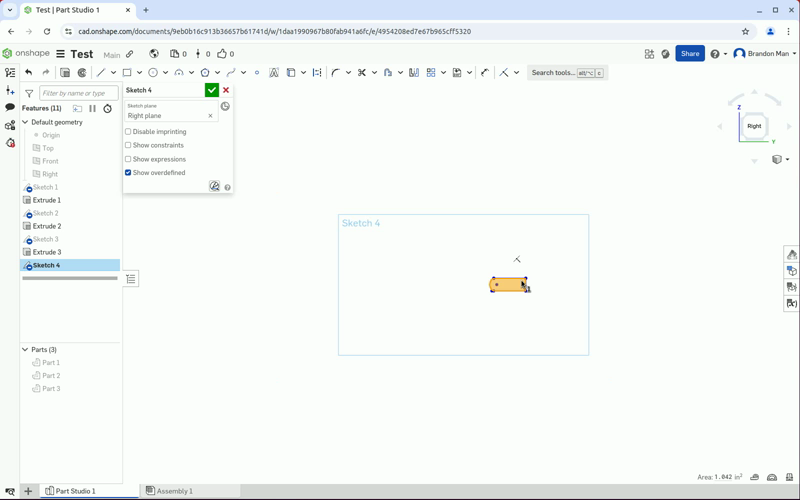
scroll(-6)
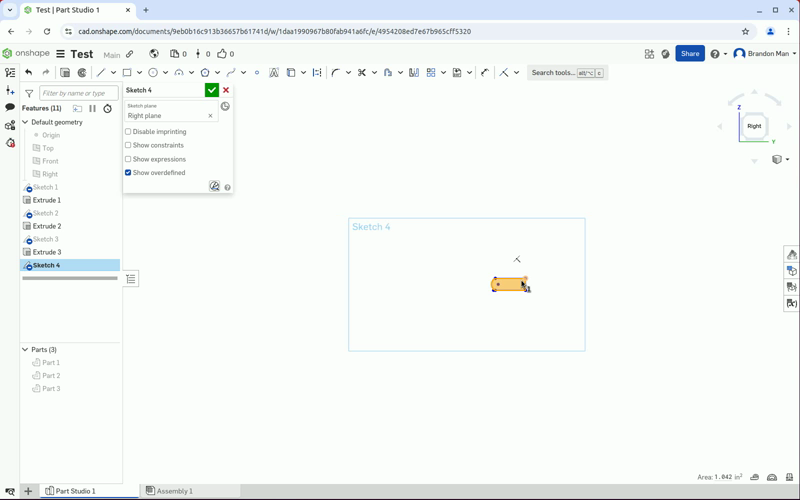
scroll(-6)
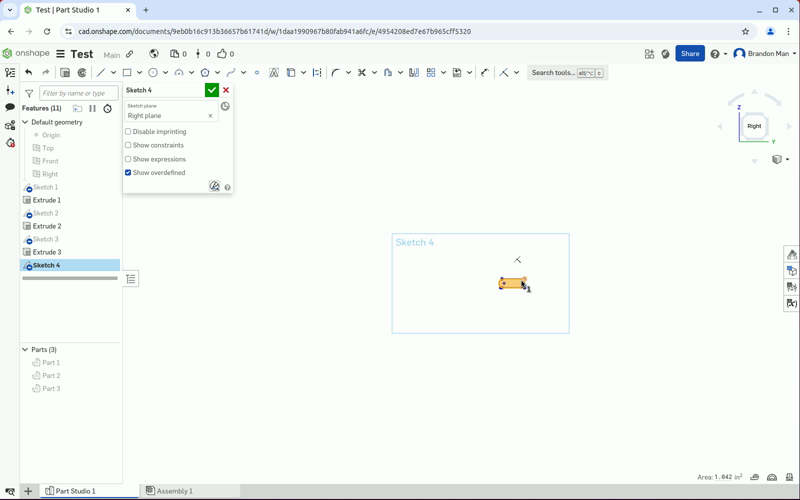
scroll(-6)
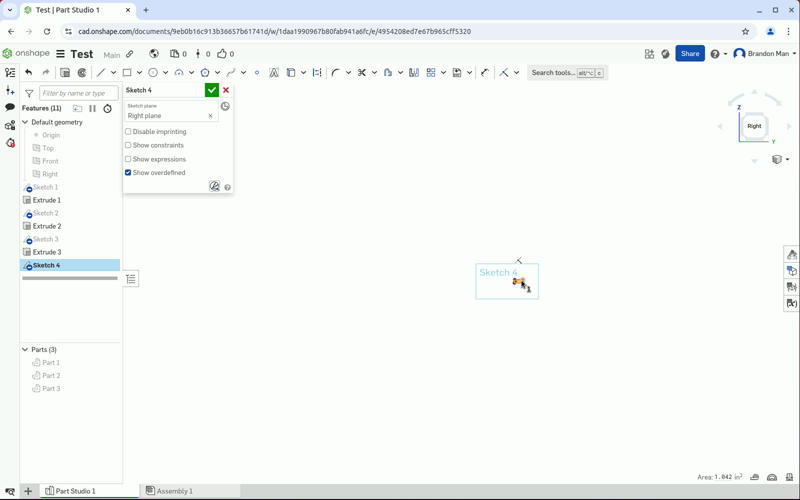
mouse_move(73, 352)
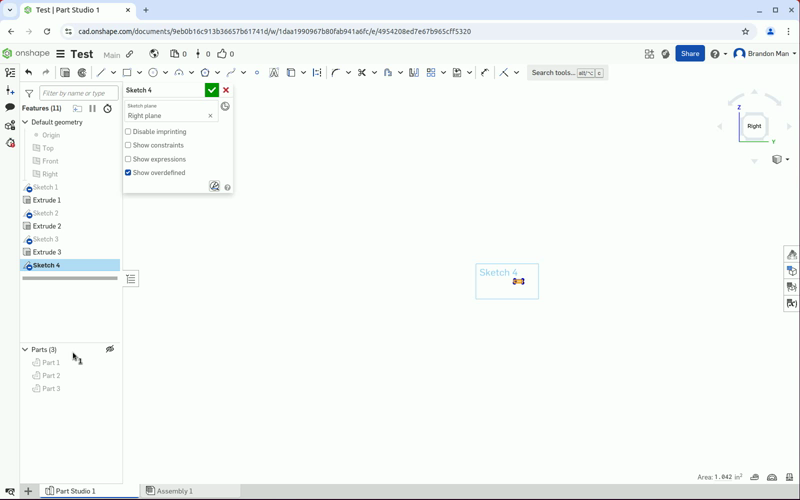
key(shift+y)
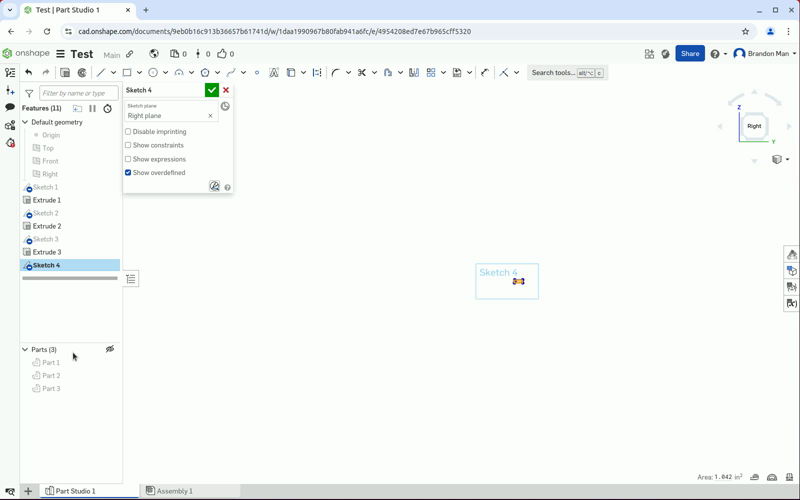
key(shift+e)
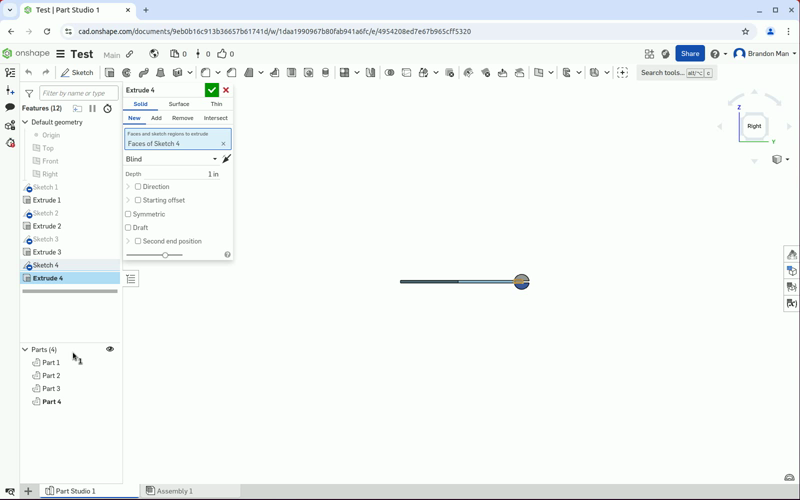
mouse_move(143, 106)
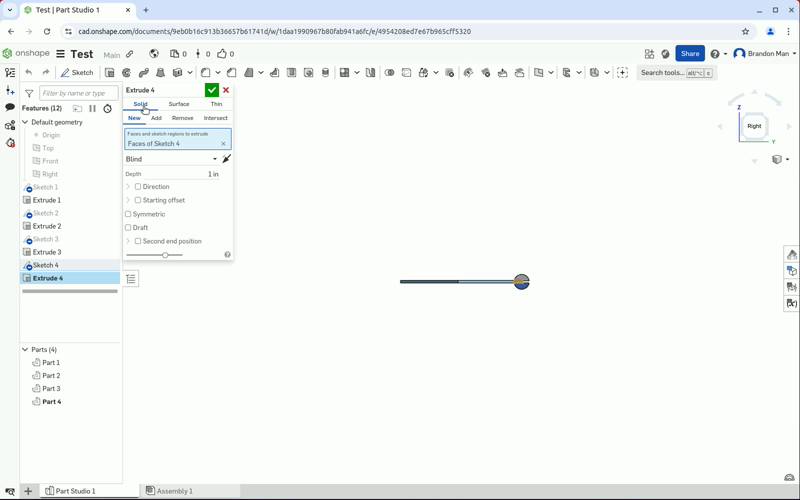
click(143, 106)
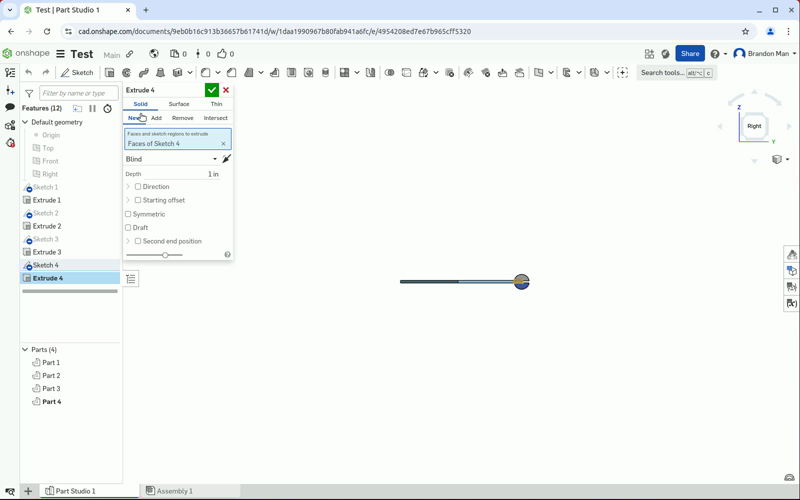
mouse_move(137, 120)
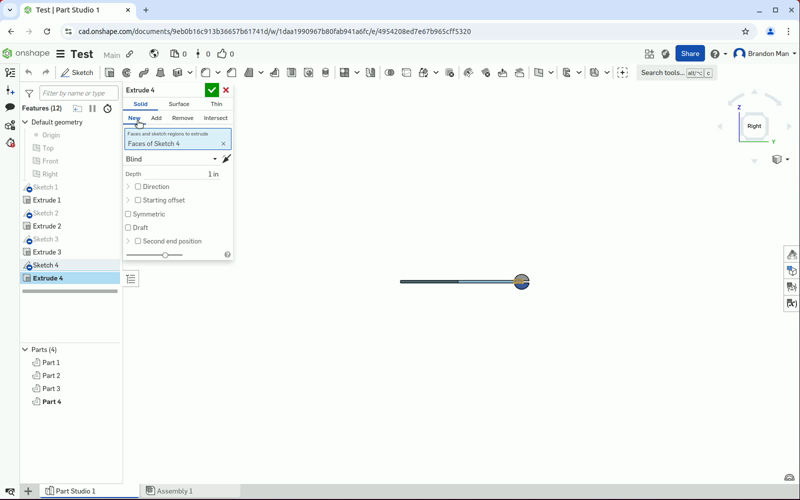
click(137, 120)
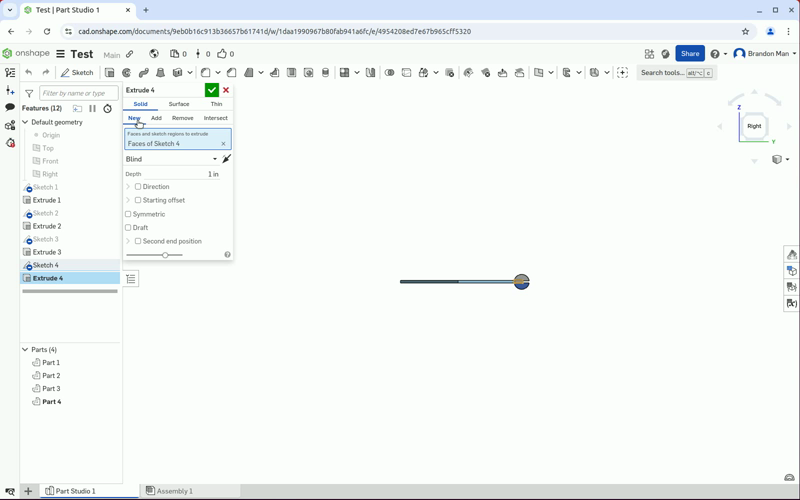
key(tab, 4)
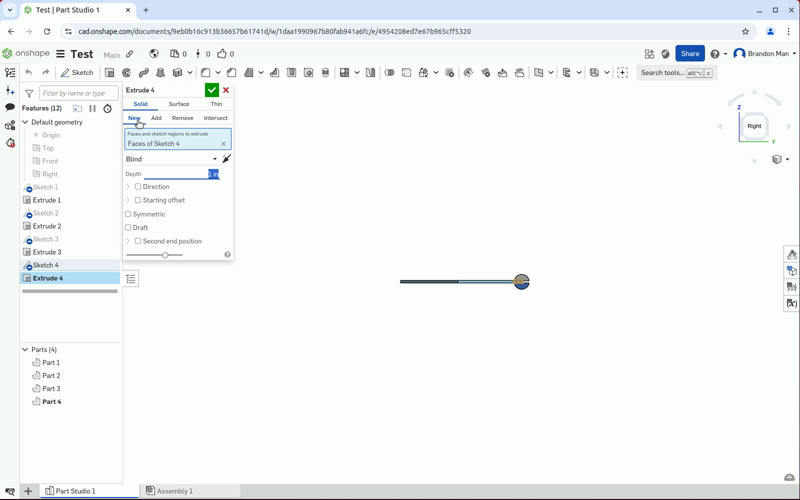
text(-18.053)
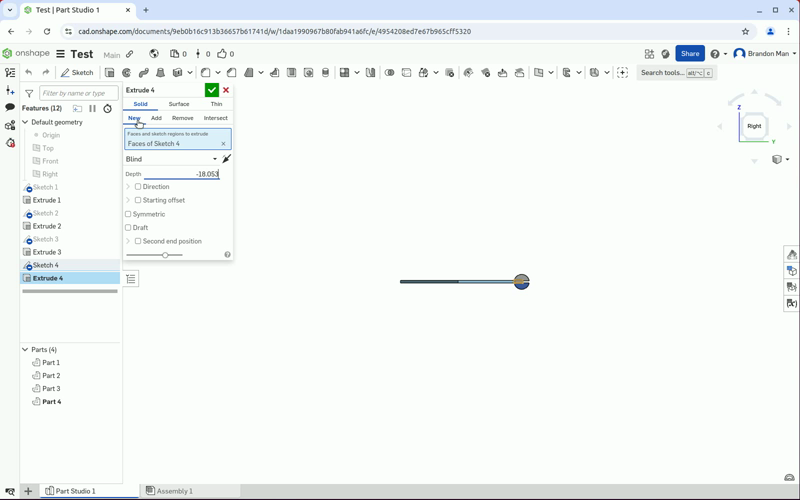
key(enter)
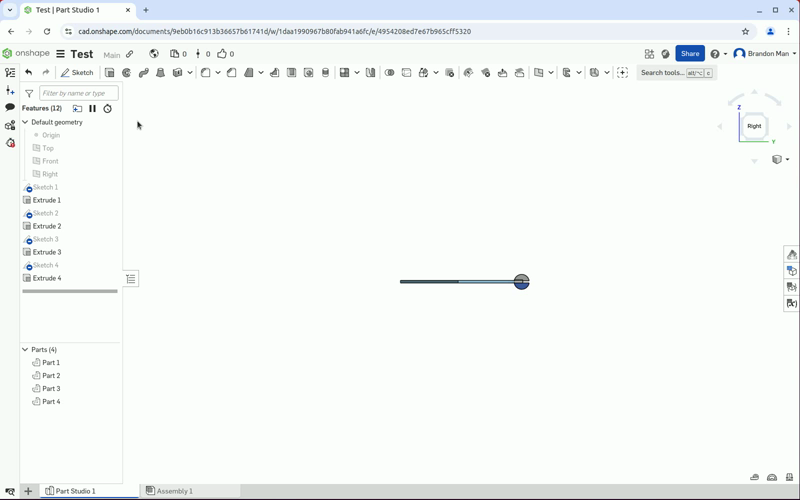
key(shift+h)
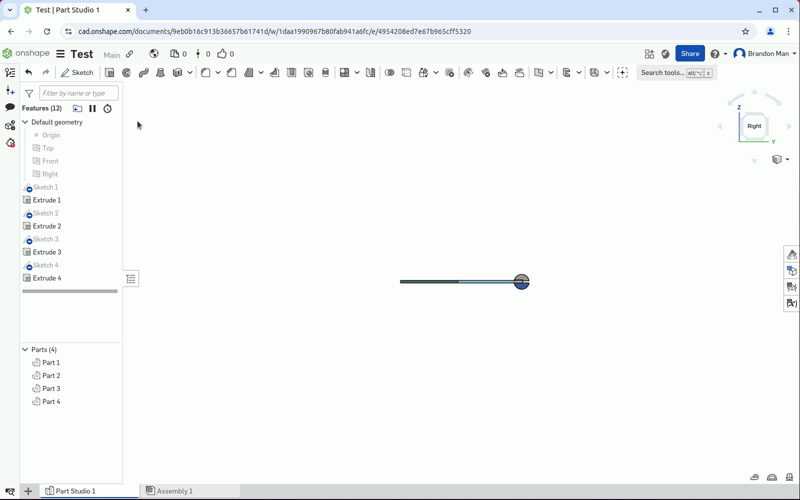
key(shift+h)
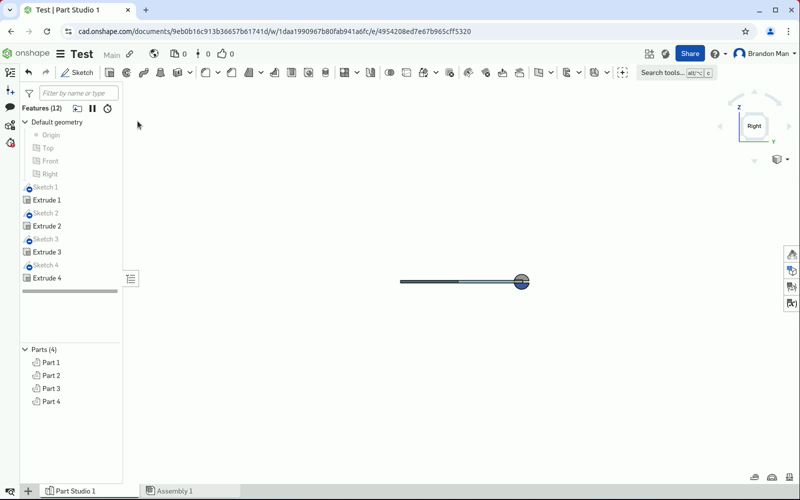
mouse_move(73, 189)
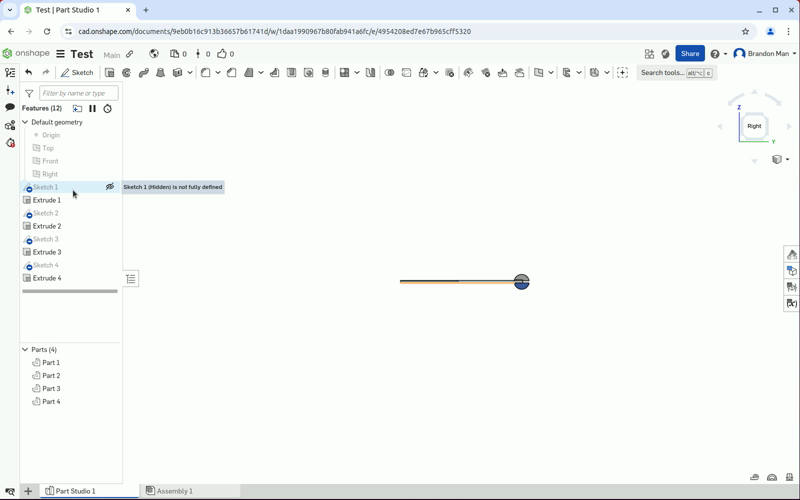
click(73, 189)
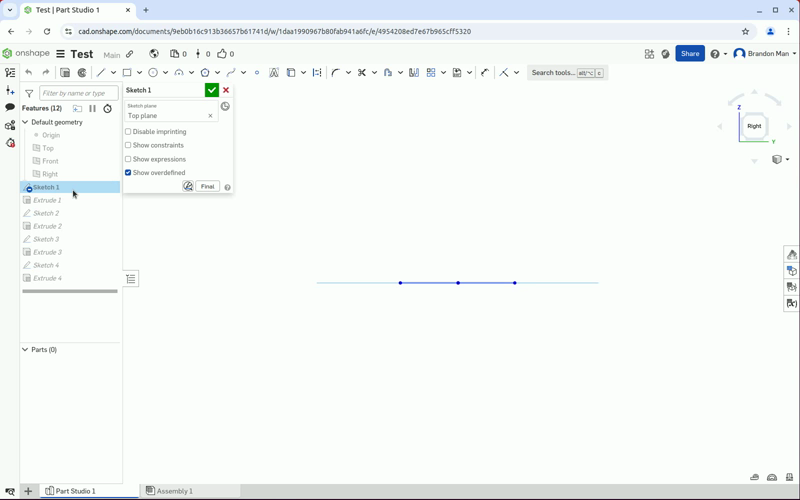
mouse_move(229, 92)
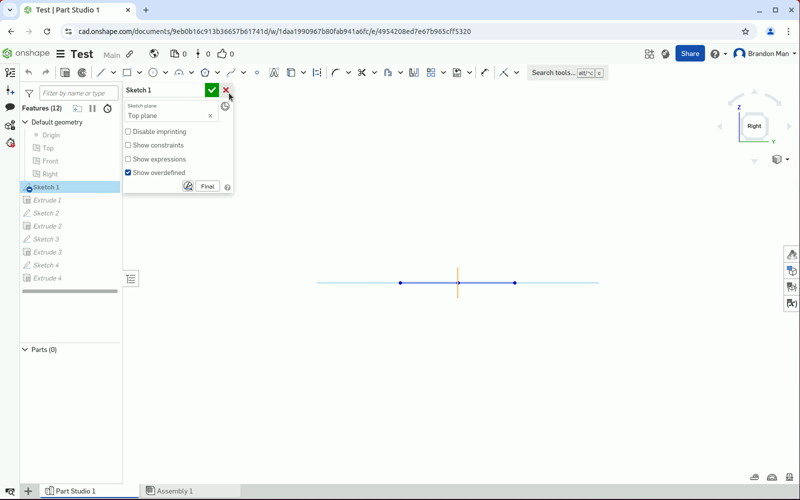
click(229, 92)
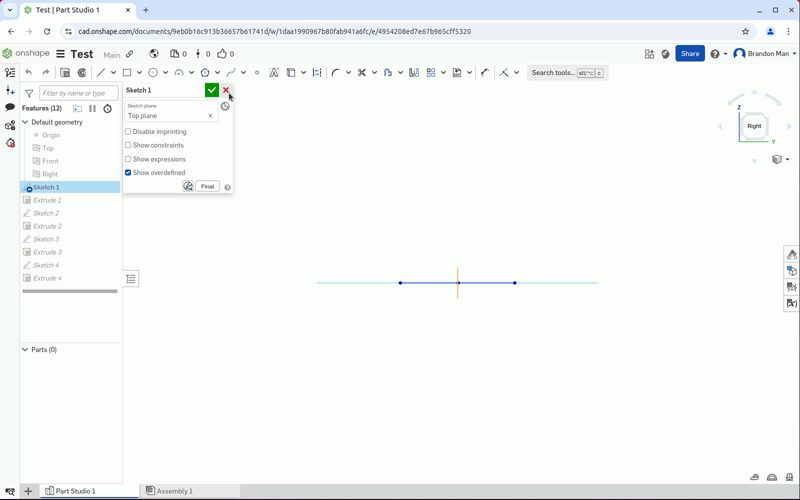
key(shift+s)
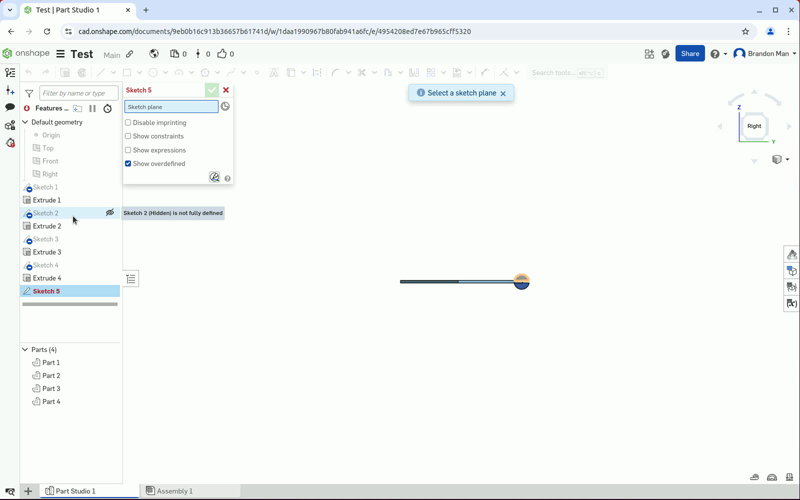
scroll(3)
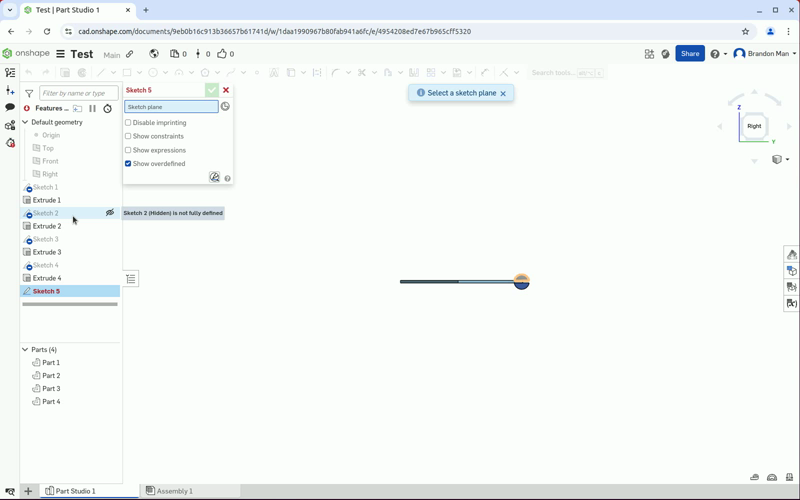
mouse_move(73, 176)
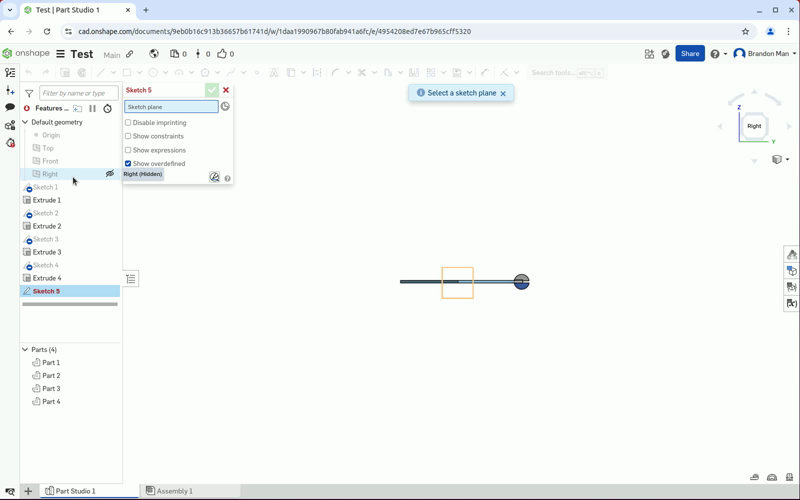
click(73, 176)
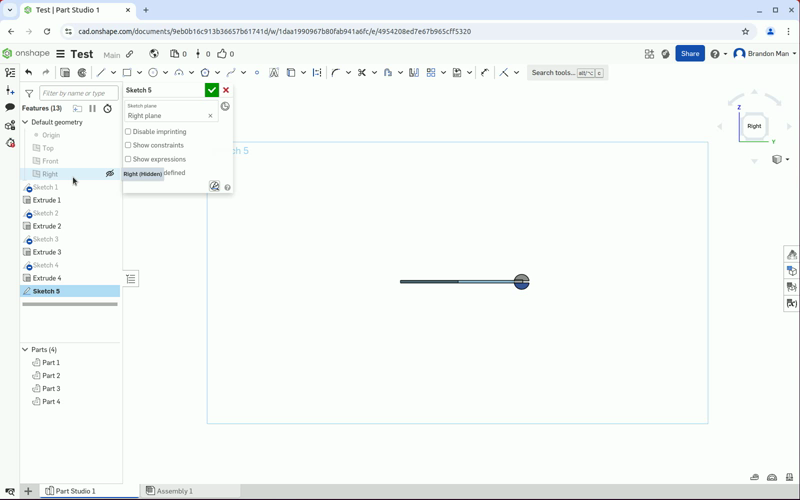
mouse_move(73, 352)
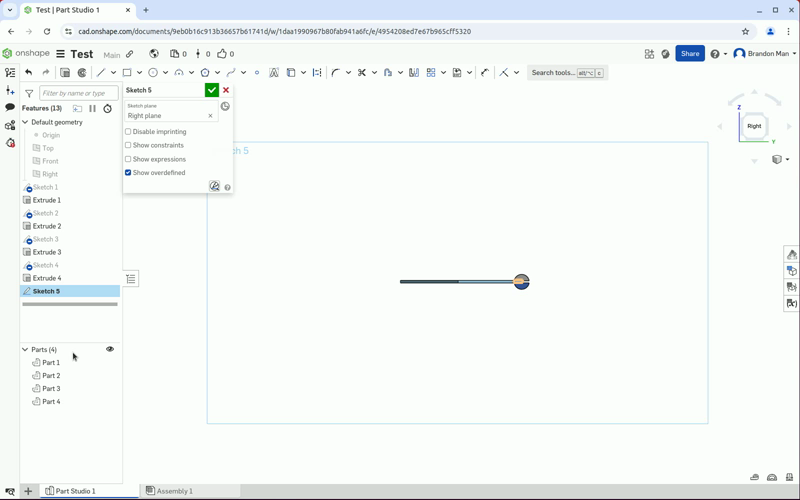
key(y)
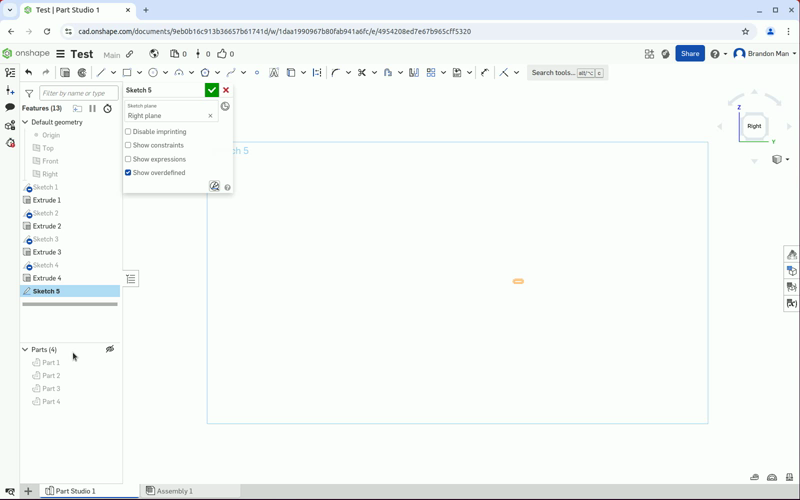
key(l)
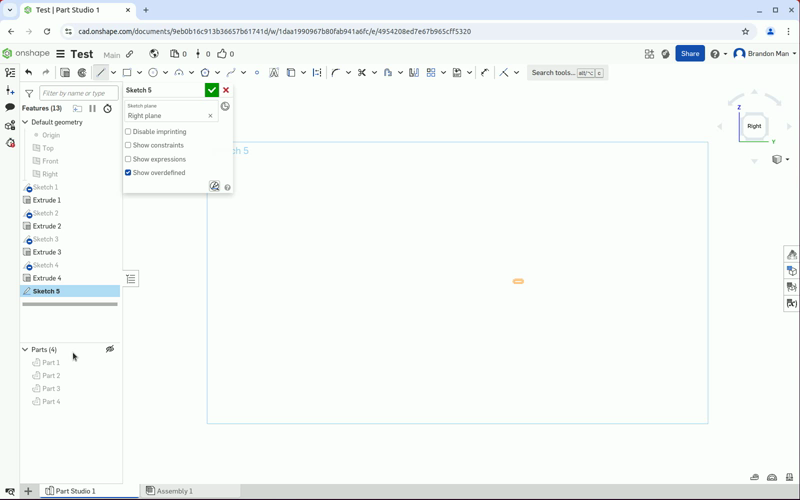
key_down(shift)
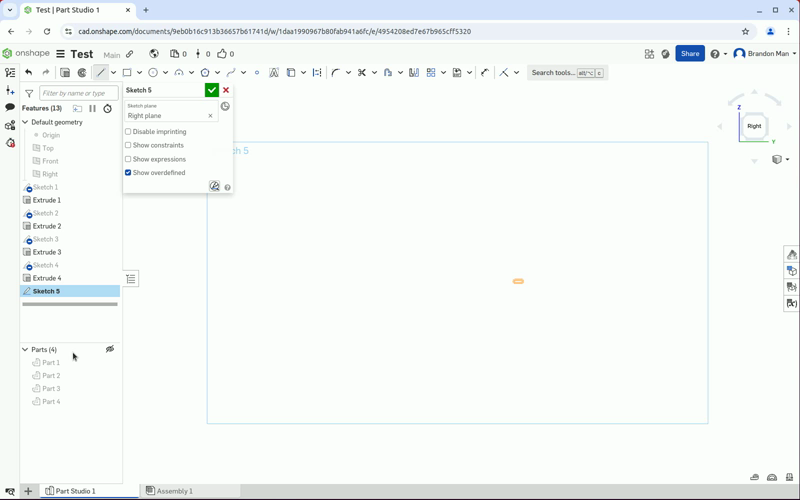
mouse_move(520, 282)
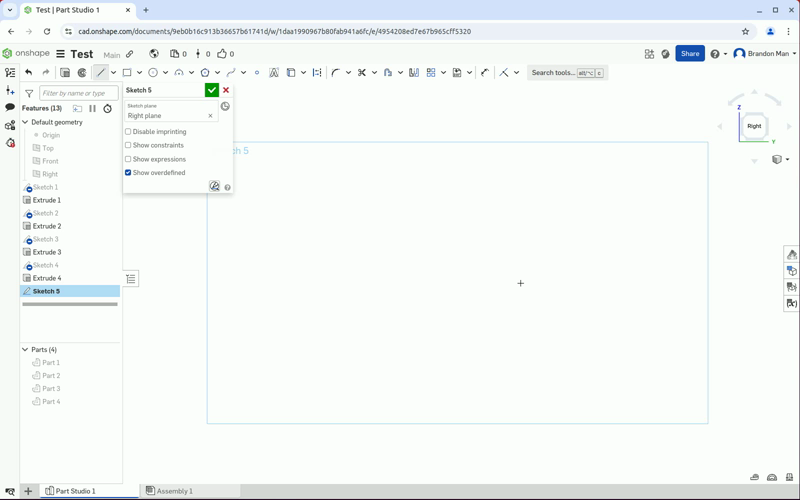
click(520, 282)
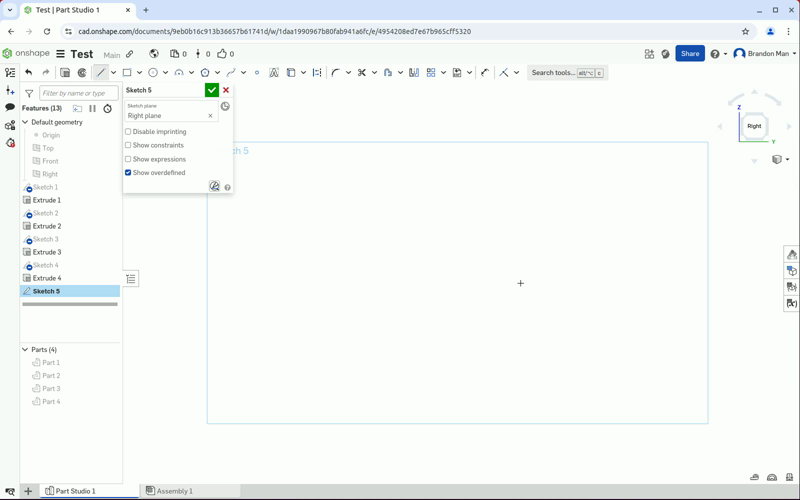
key_up(shift)
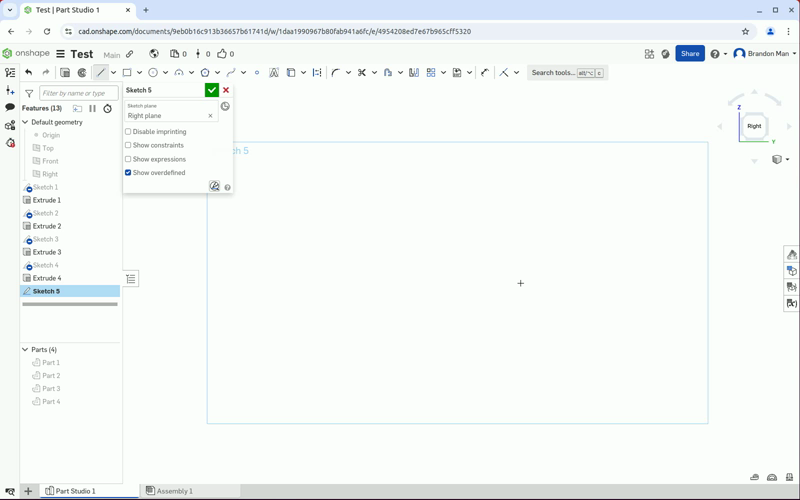
key_down(shift)
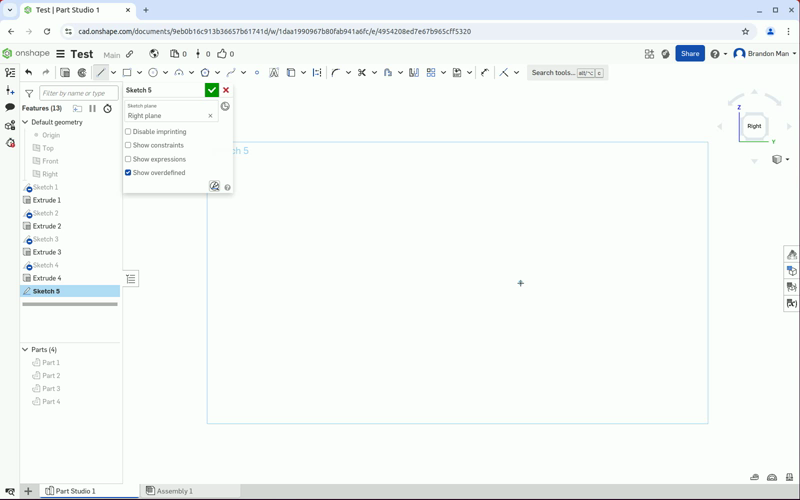
mouse_move(550, 282)
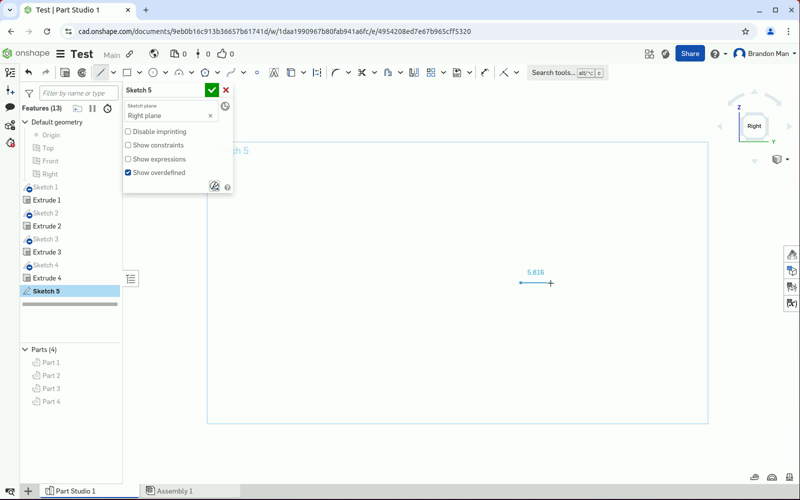
mouse_move(528, 282)
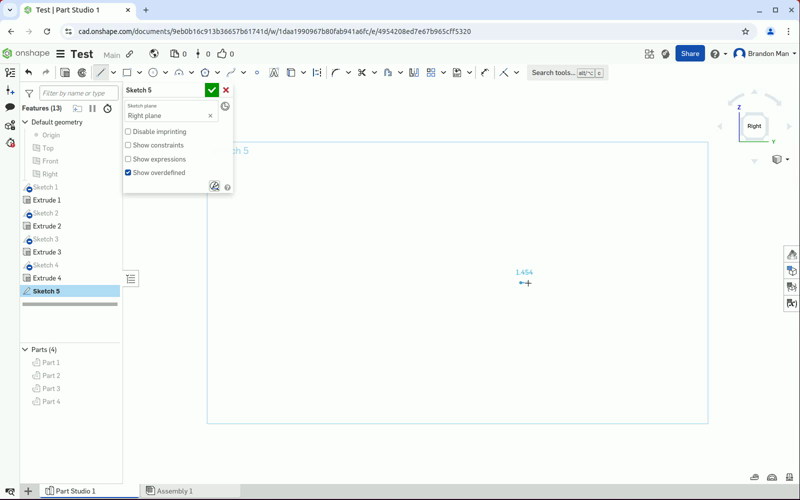
click(528, 282)
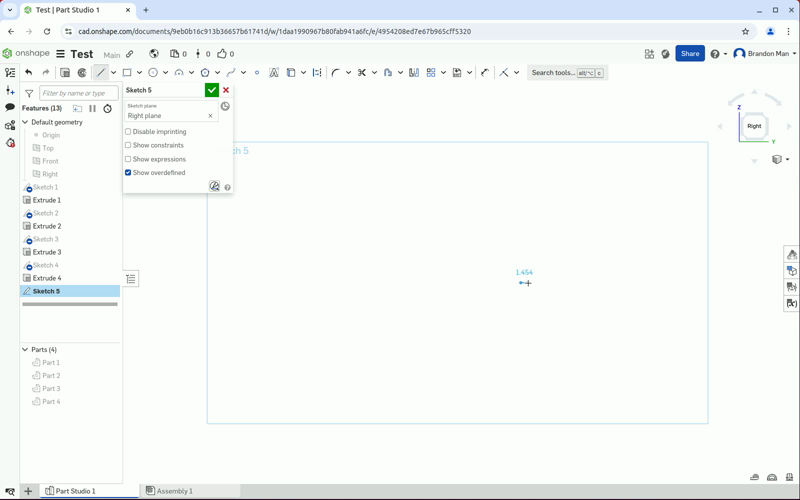
key_up(shift)
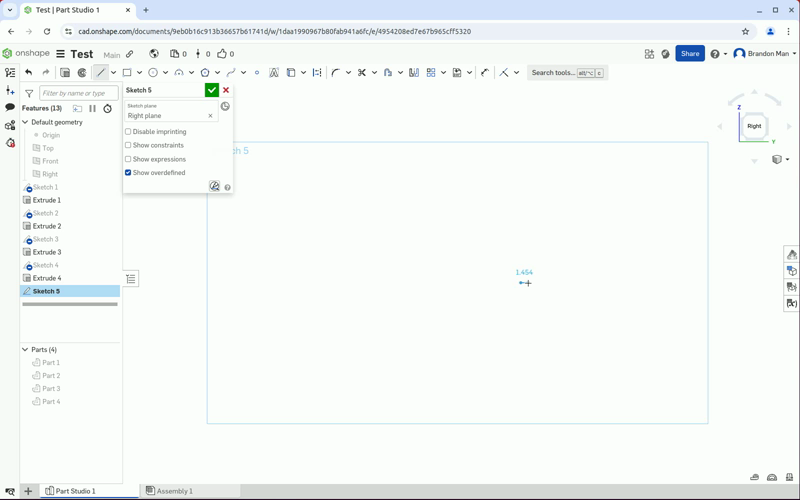
key(esc)
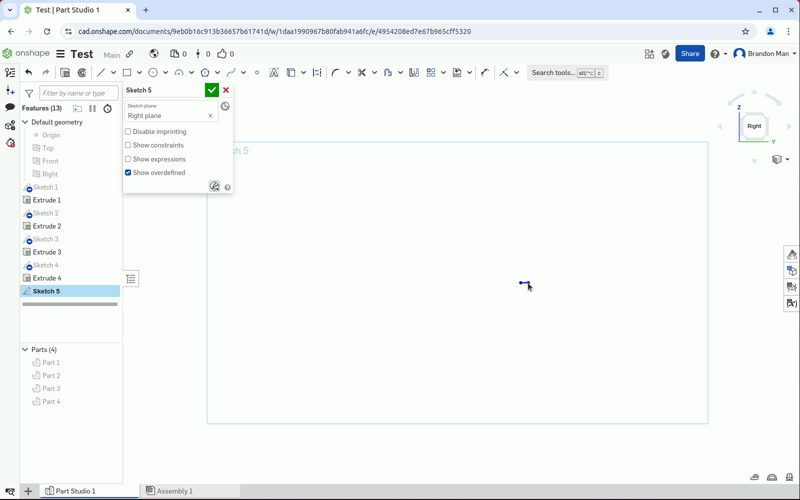
key(a)
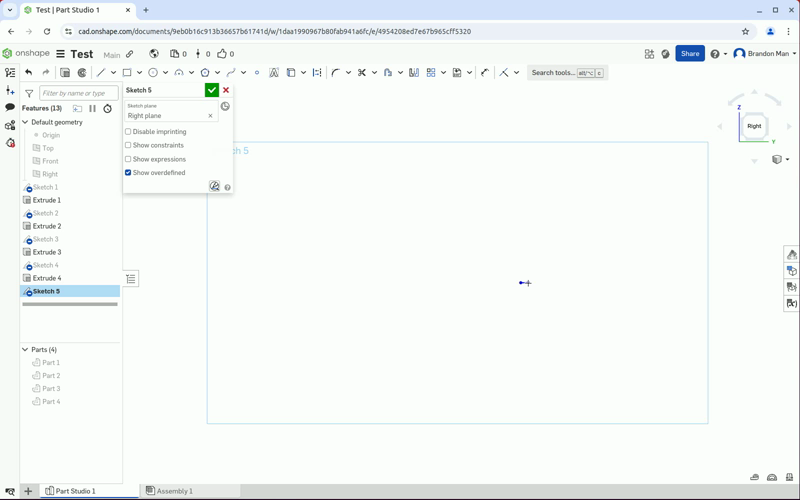
mouse_move(528, 282)
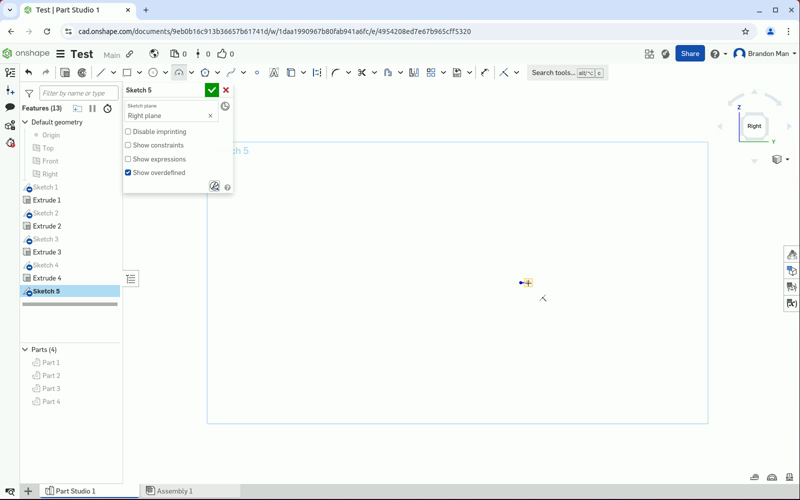
click(528, 282)
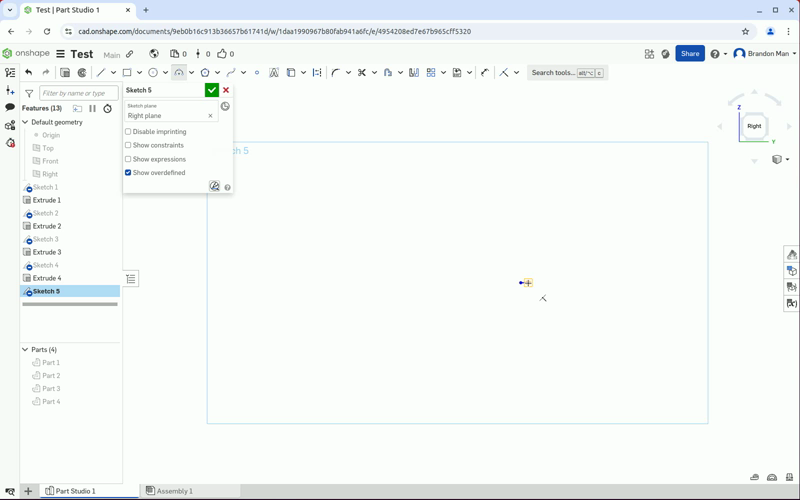
key_down(shift)
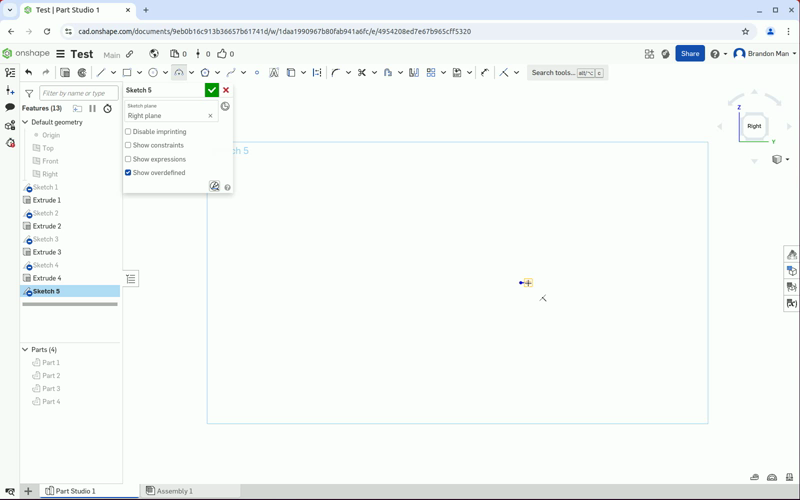
mouse_move(528, 279)
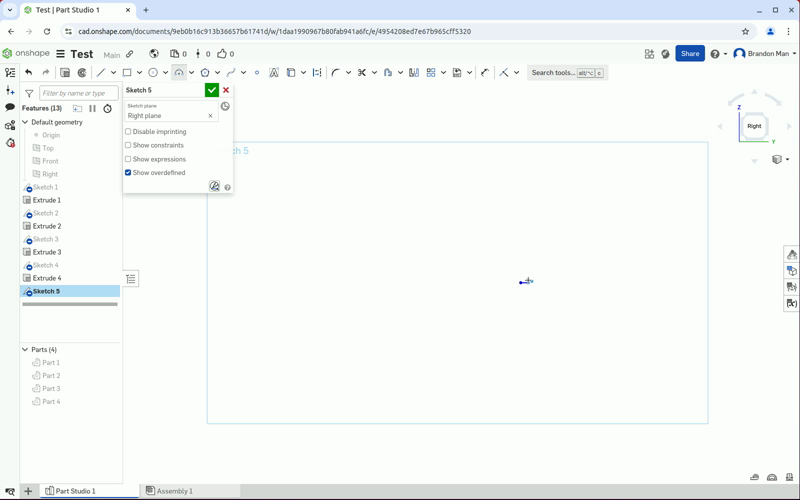
scroll(6)
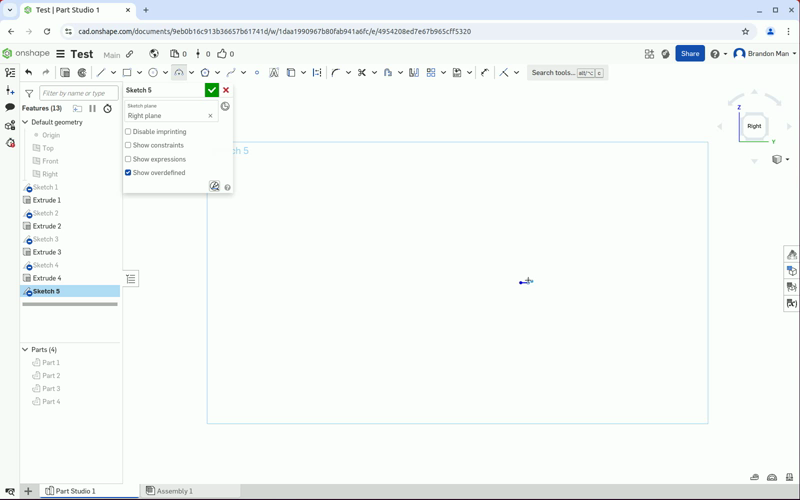
scroll(6)
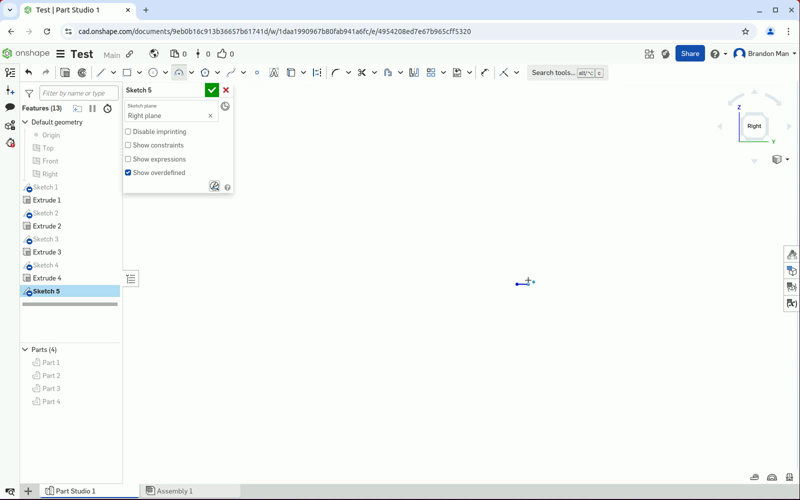
scroll(6)
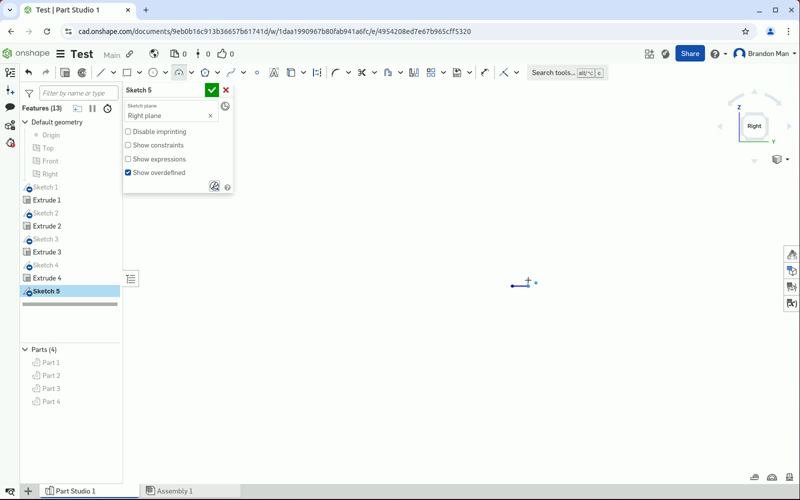
scroll(6)
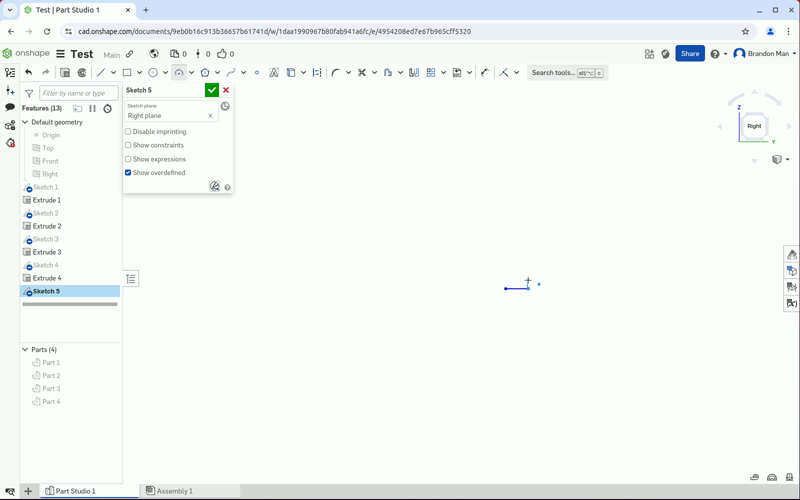
scroll(6)
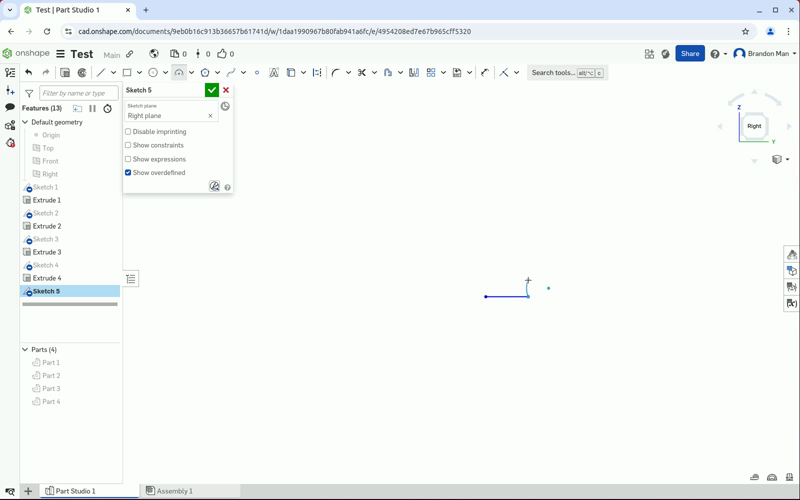
scroll(6)
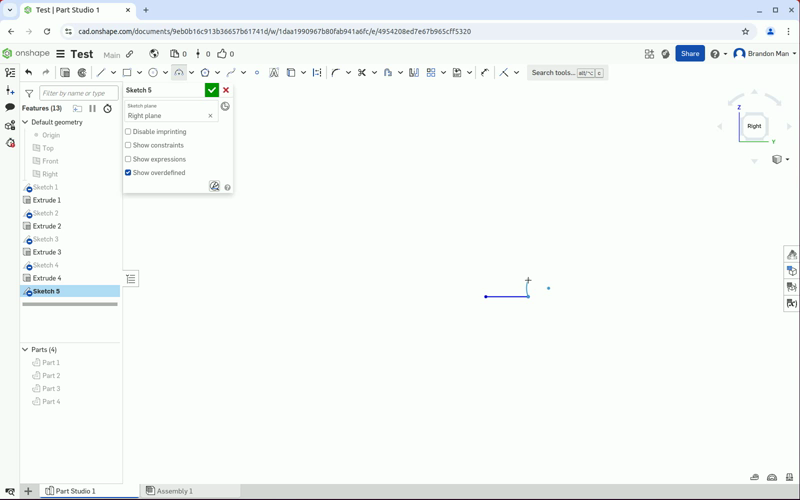
scroll(6)
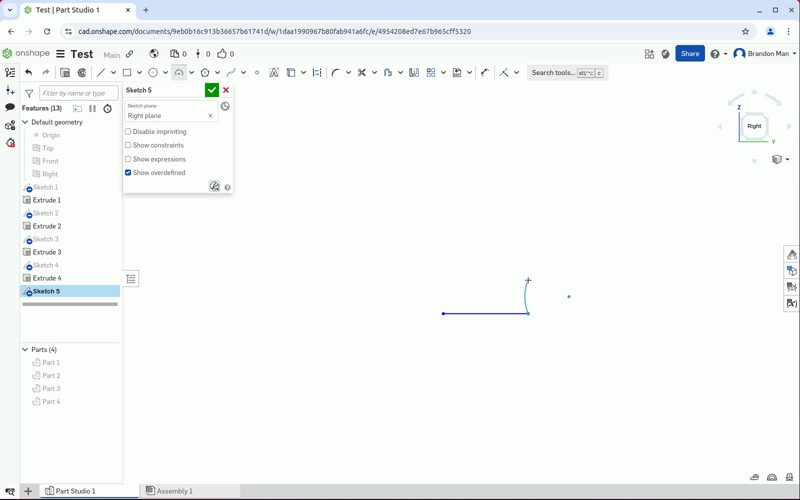
click(528, 279)
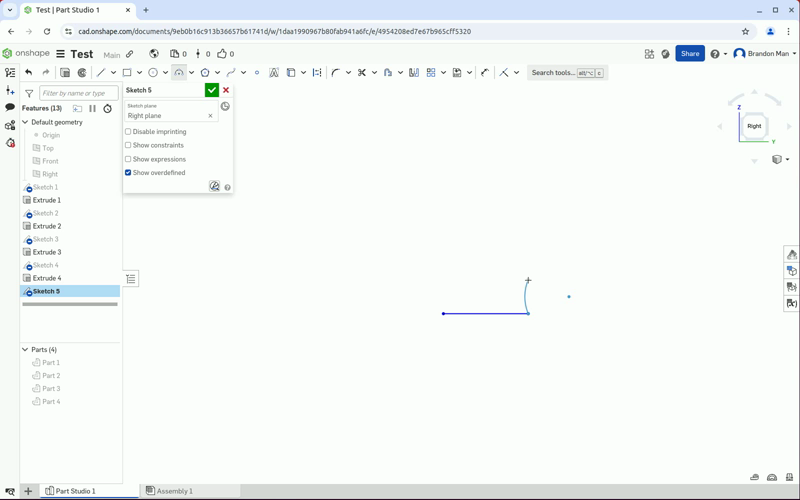
scroll(-6)
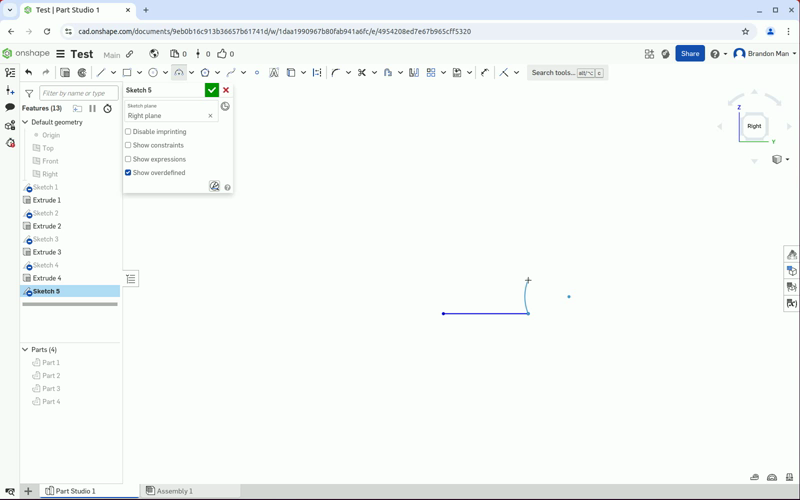
scroll(-6)
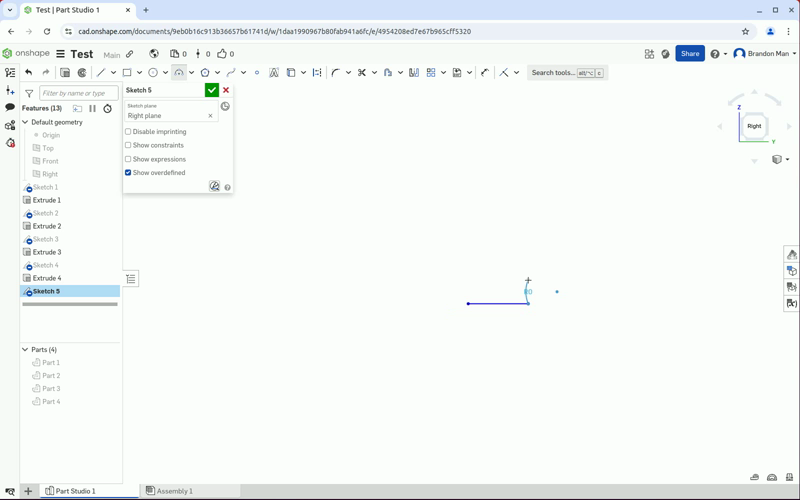
scroll(-6)
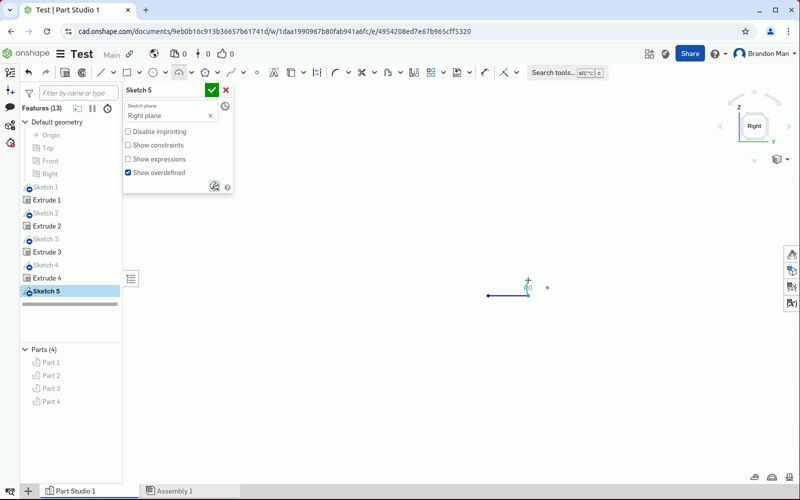
scroll(-6)
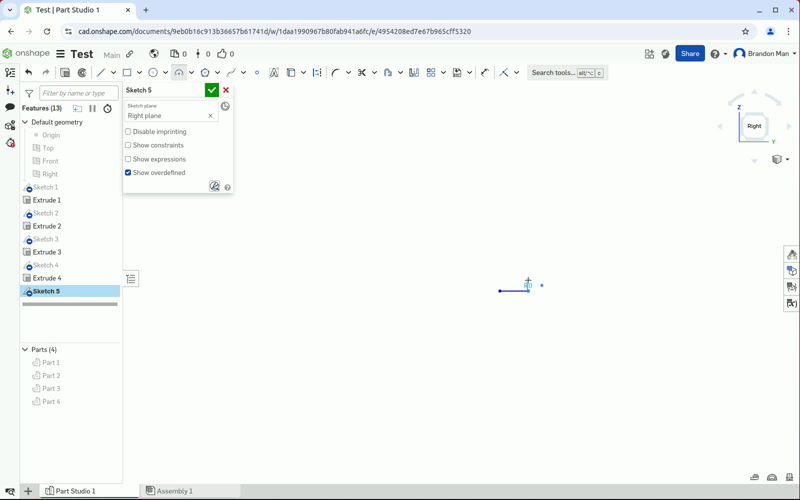
scroll(-6)
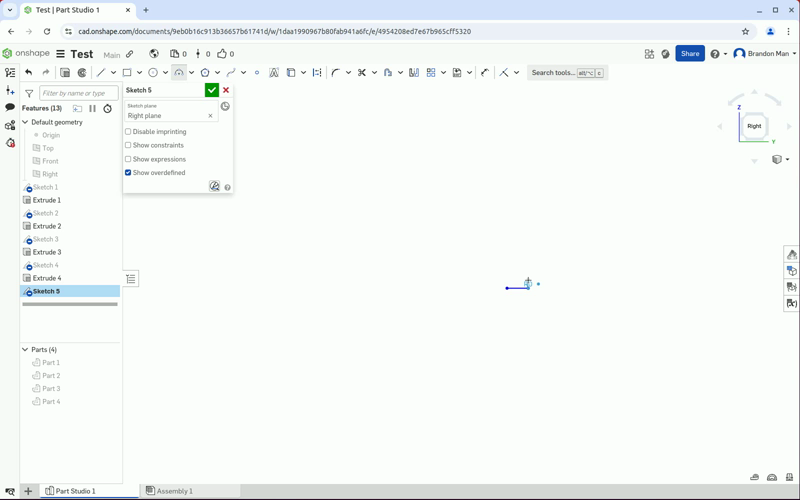
scroll(-6)
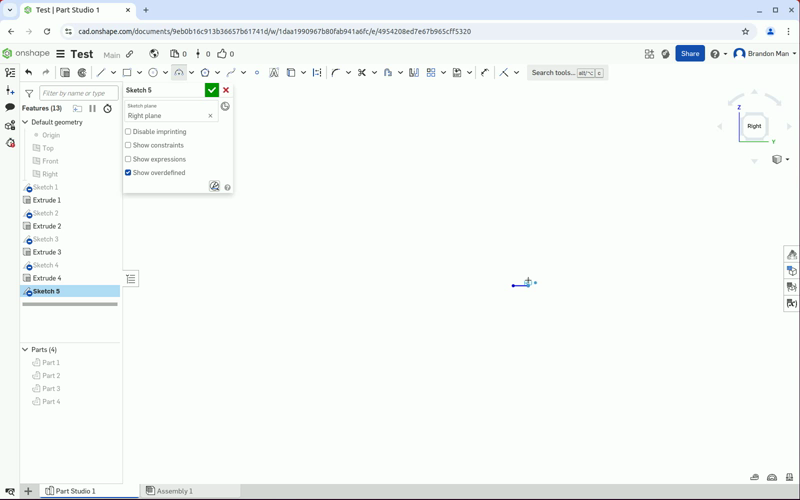
scroll(-6)
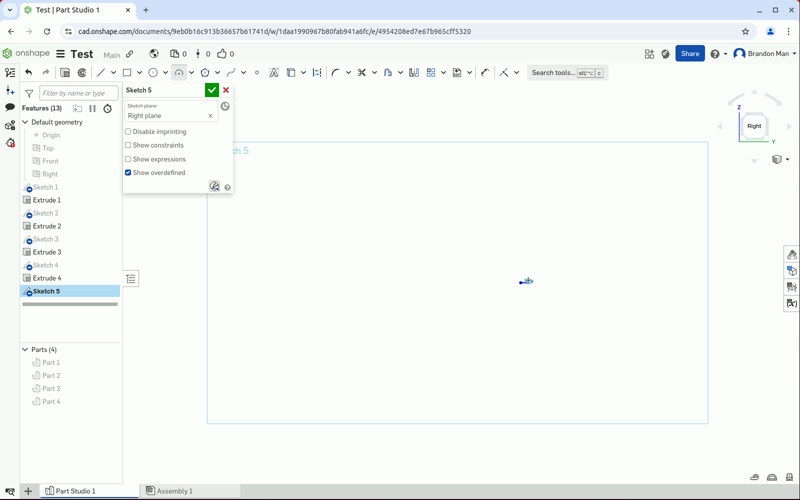
mouse_move(529, 281)
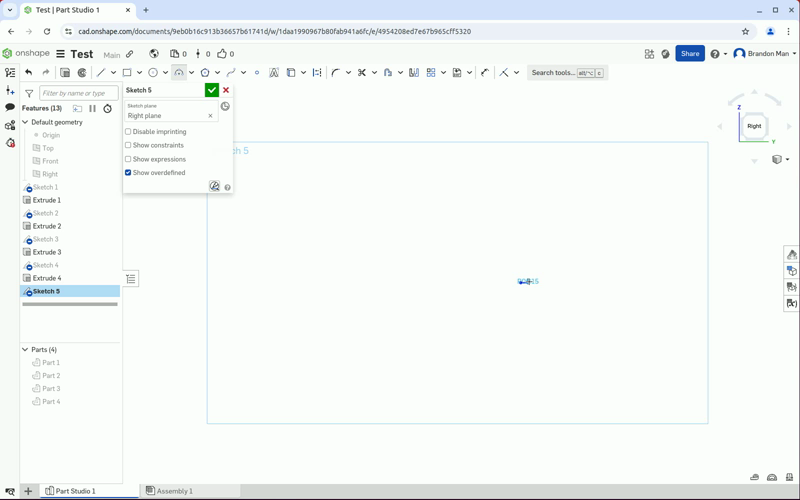
scroll(6)
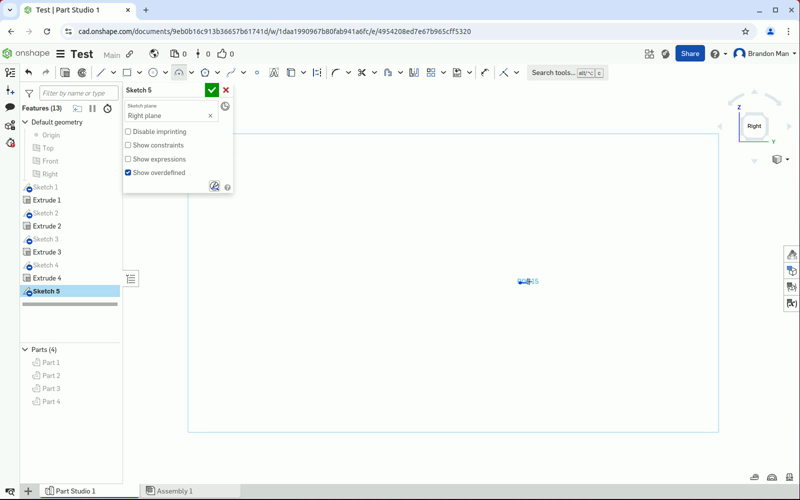
scroll(6)
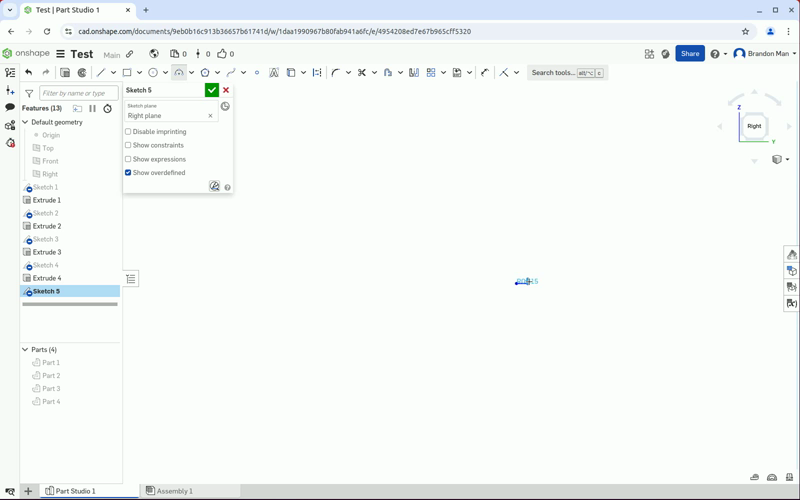
scroll(6)
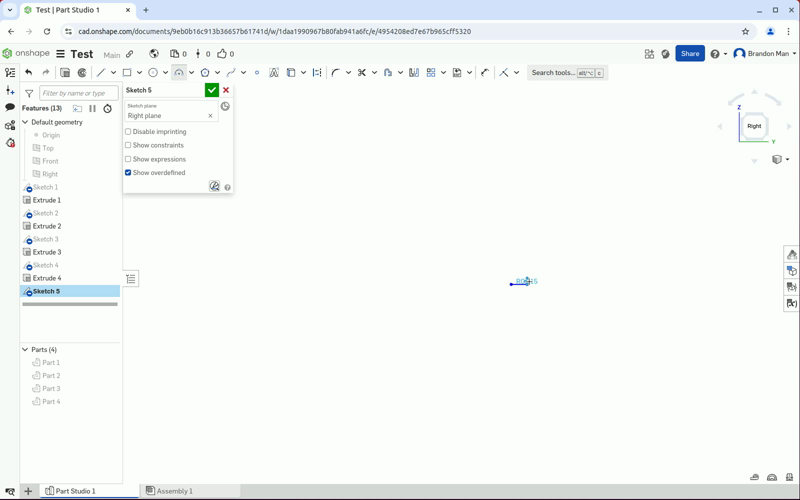
scroll(6)
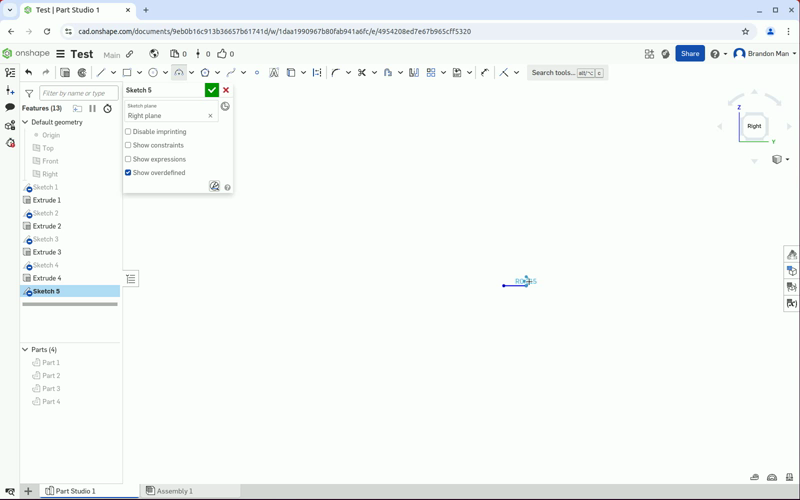
scroll(6)
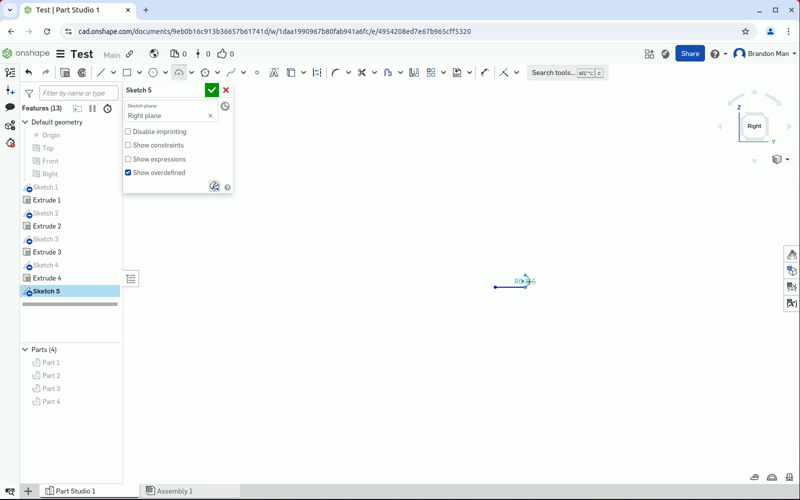
scroll(6)
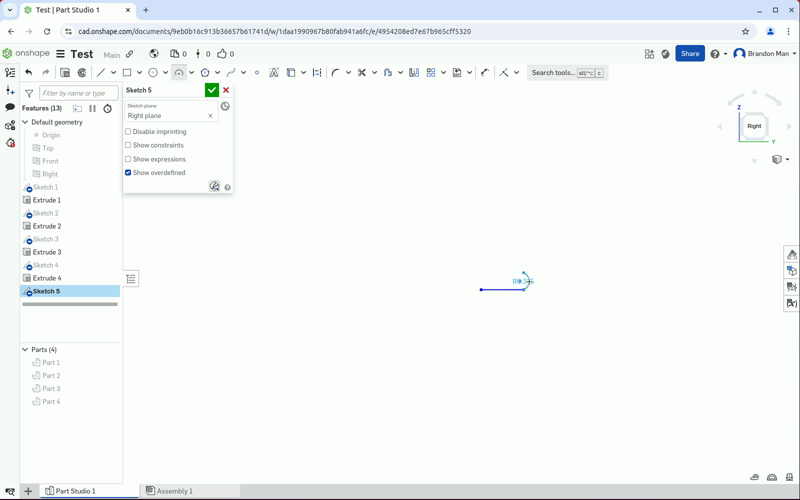
scroll(6)
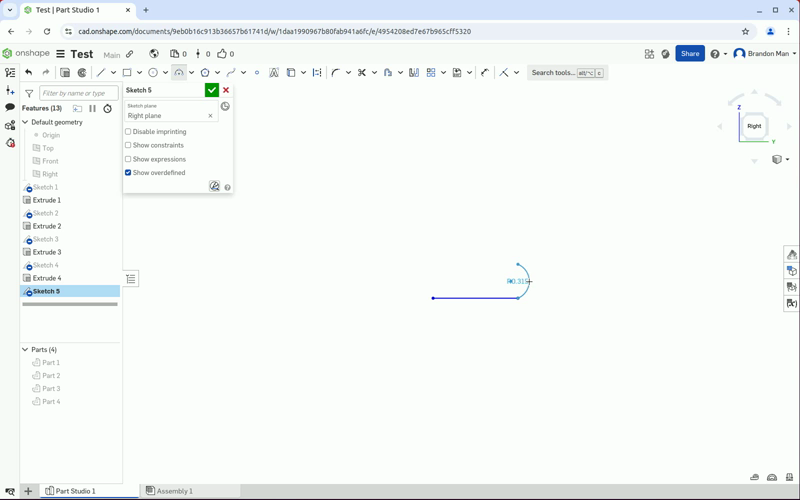
click(529, 281)
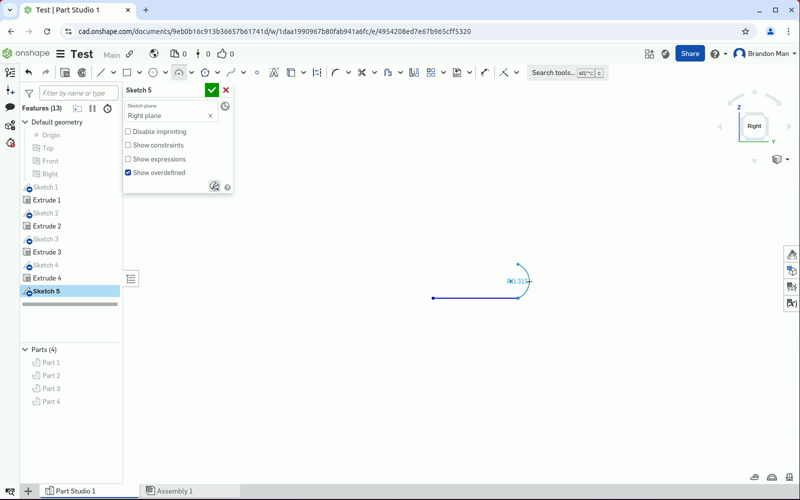
scroll(-6)
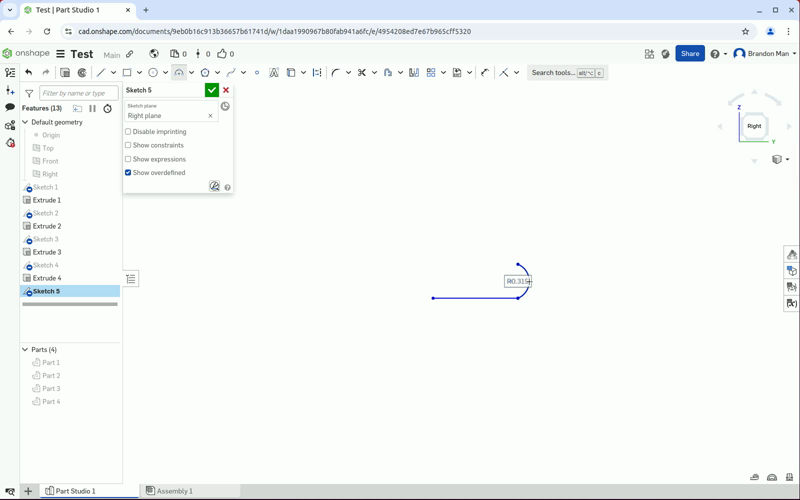
scroll(-6)
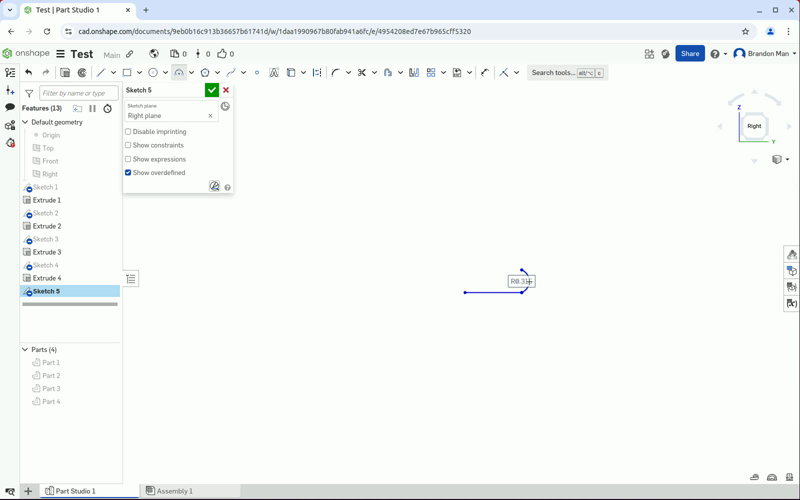
scroll(-6)
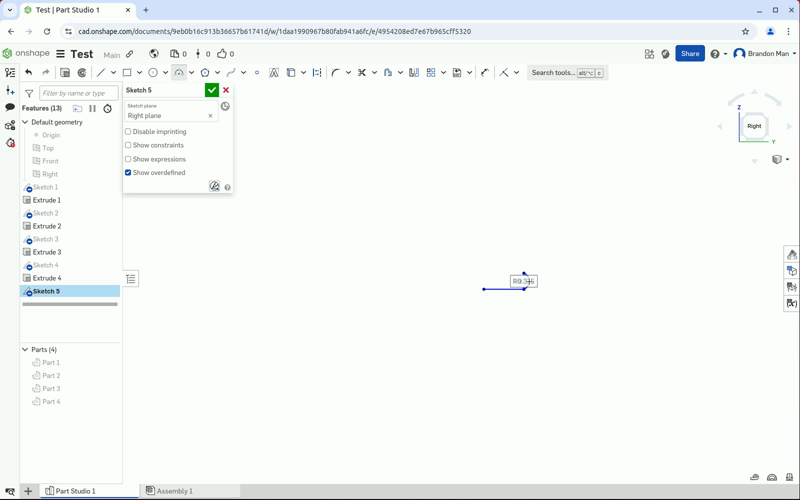
scroll(-6)
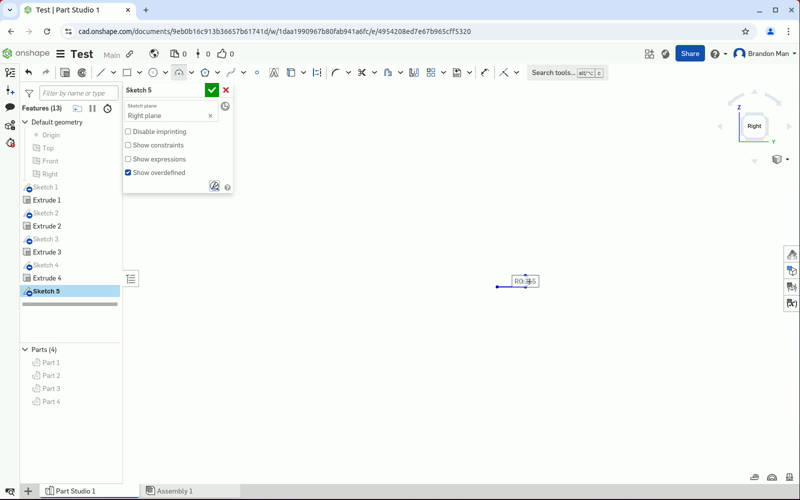
scroll(-6)
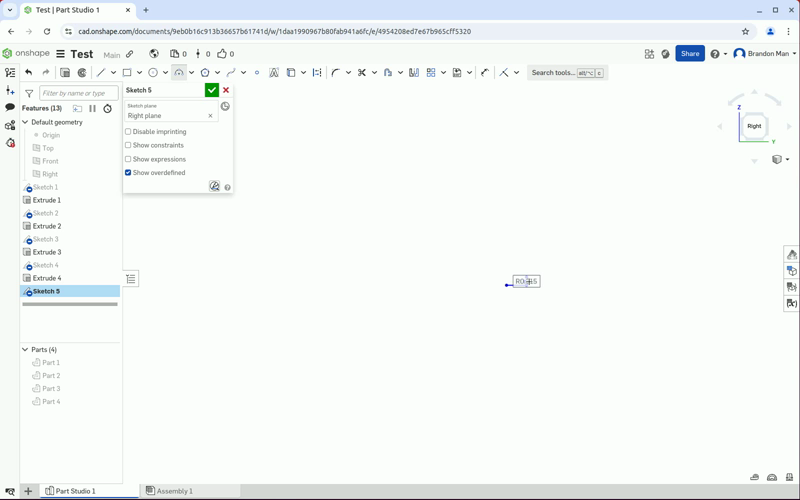
scroll(-6)
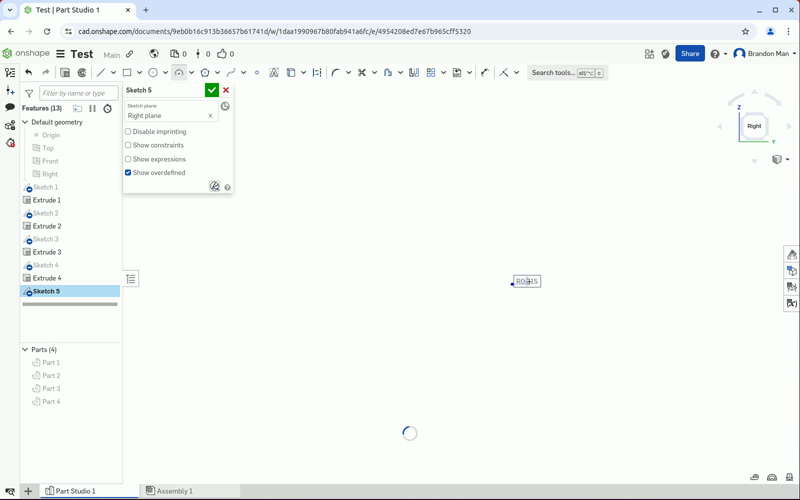
scroll(-6)
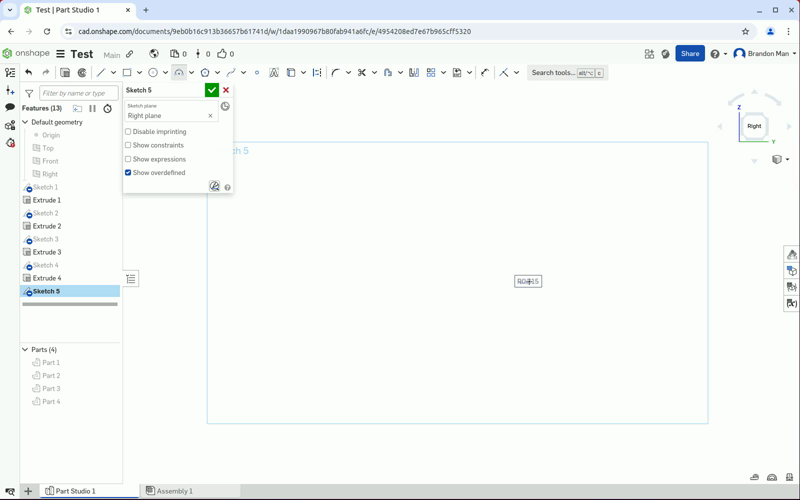
key_up(shift)
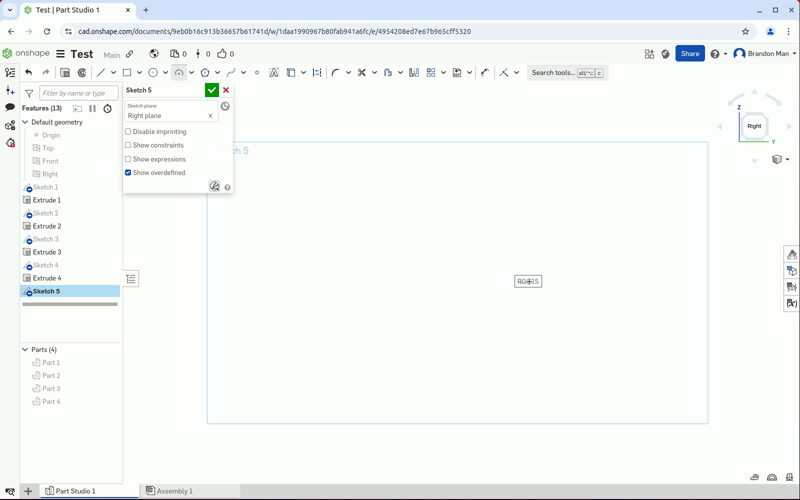
key(esc)
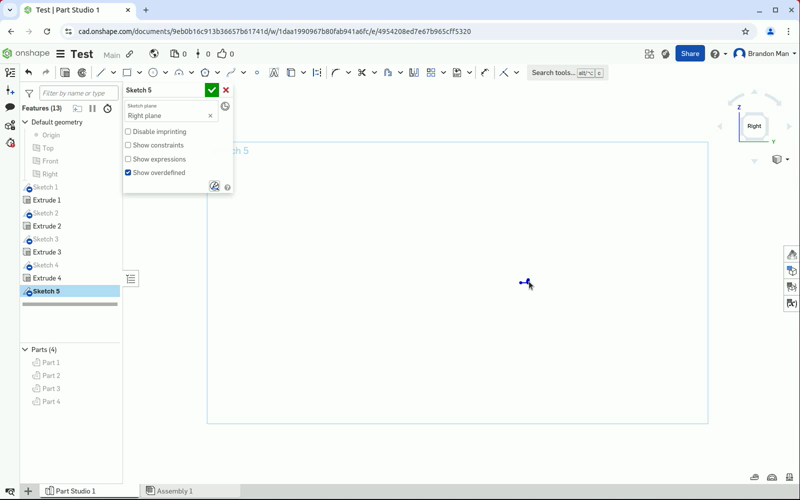
key(l)
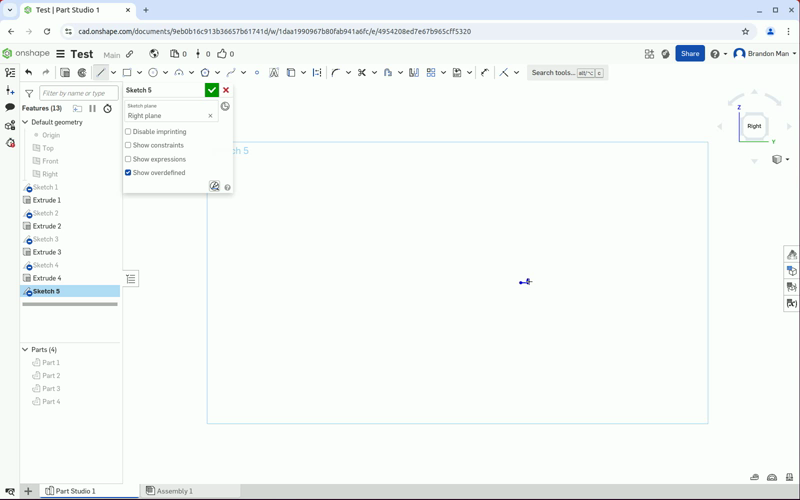
mouse_move(528, 279)
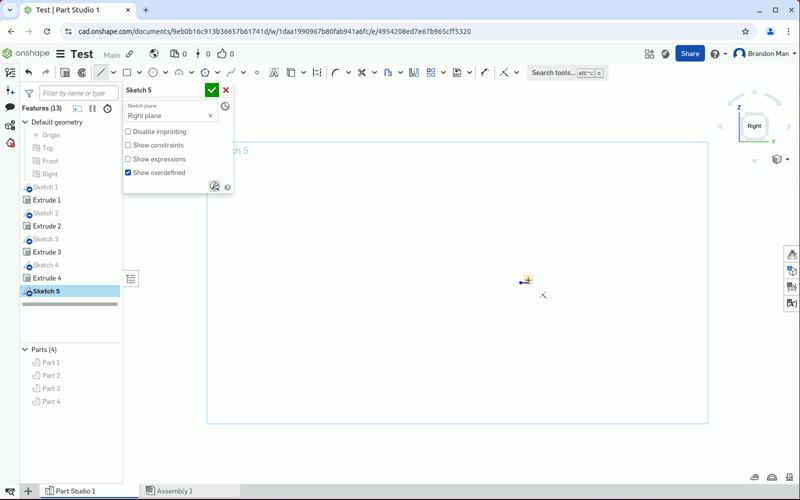
scroll(6)
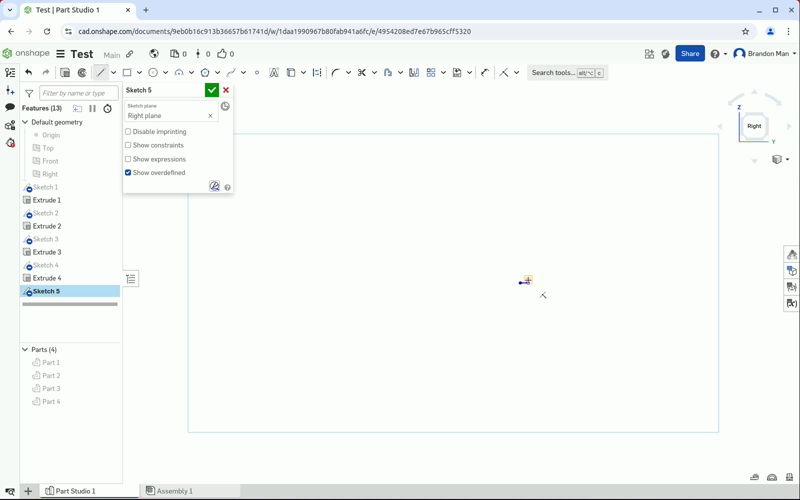
scroll(6)
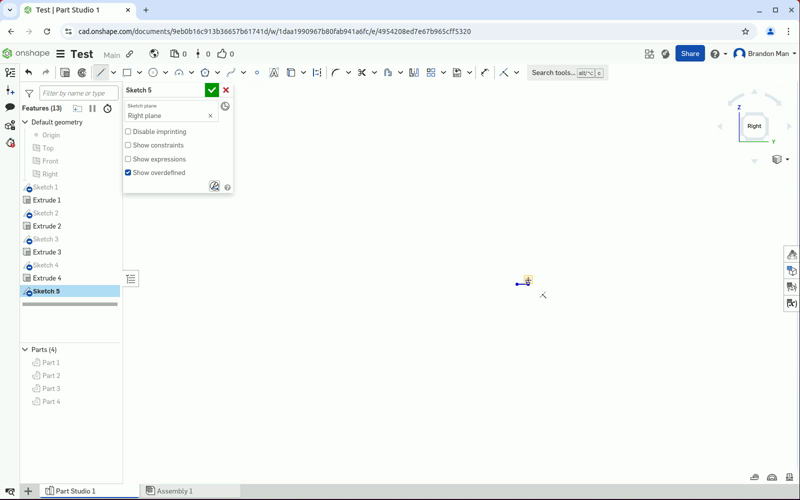
scroll(6)
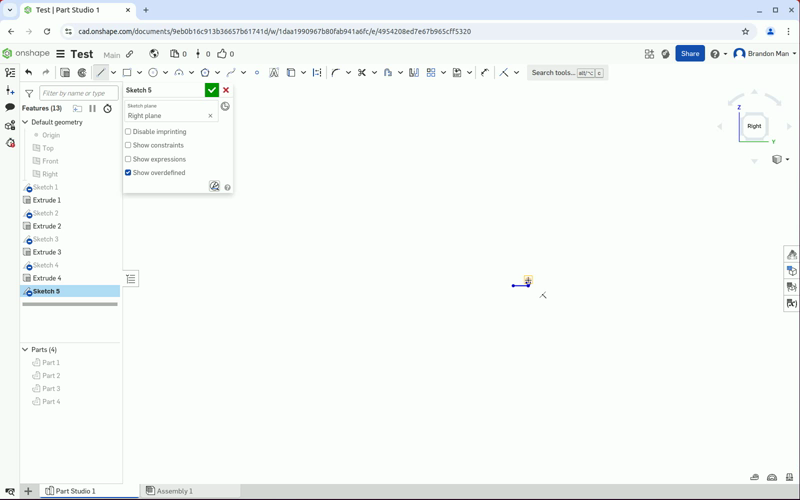
scroll(6)
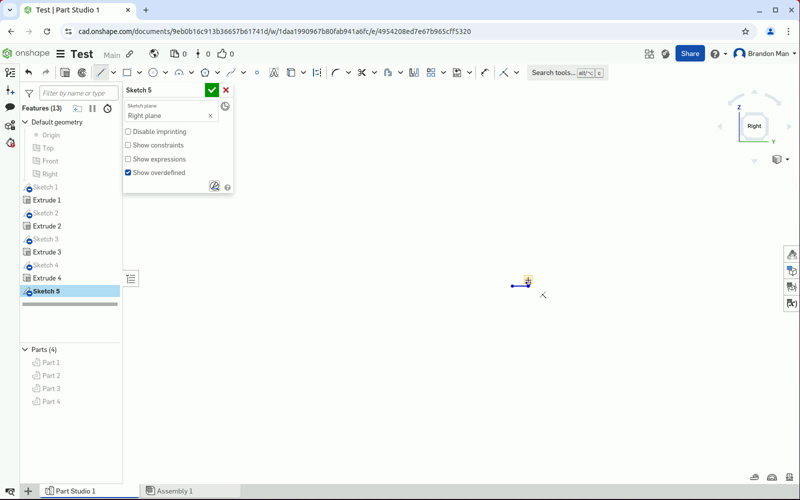
scroll(6)
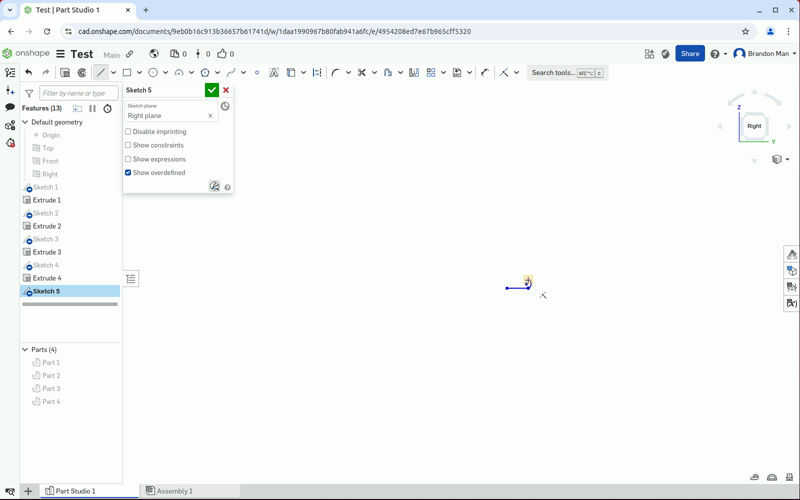
scroll(6)
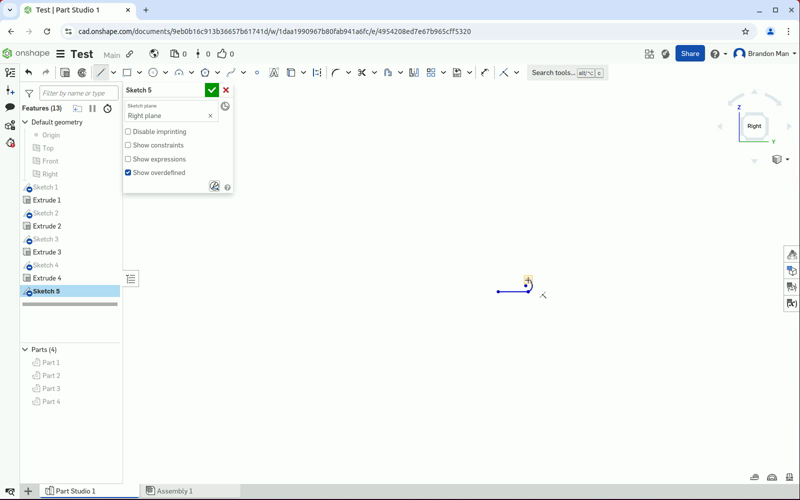
scroll(6)
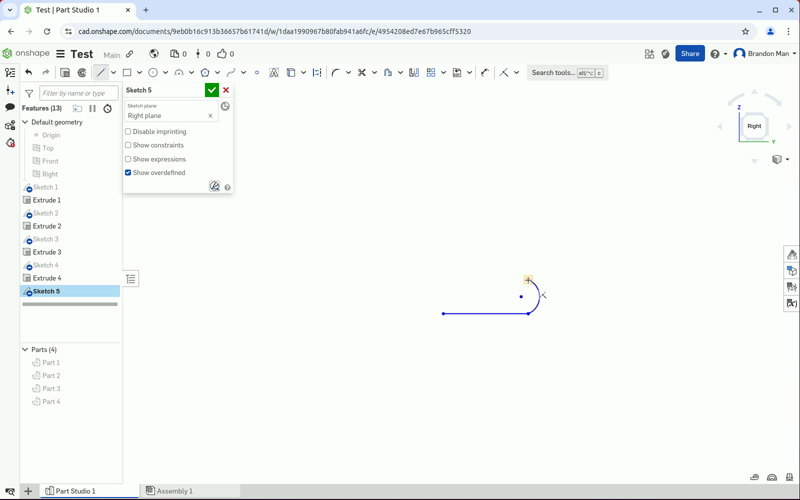
click(528, 279)
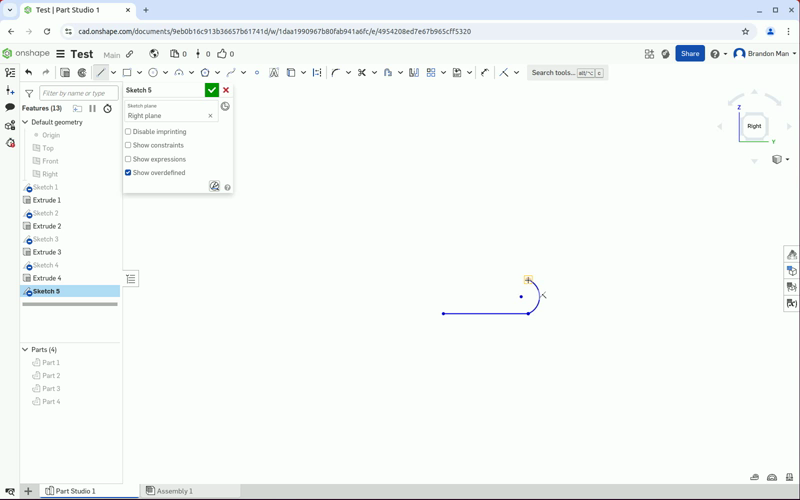
scroll(-6)
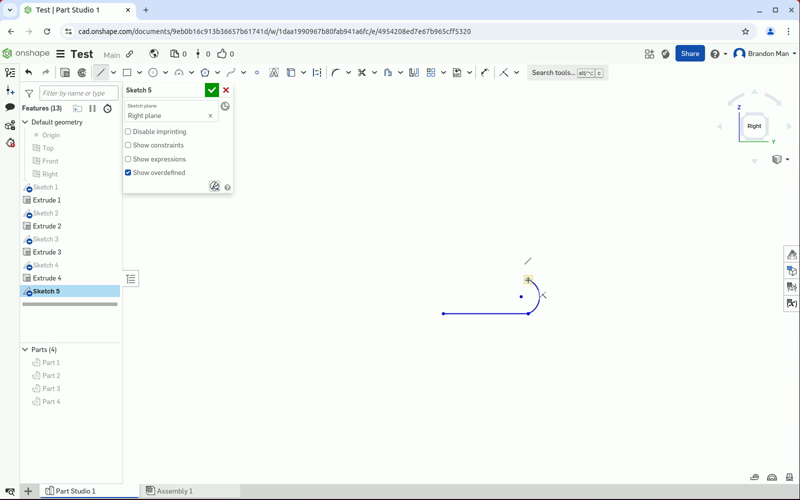
scroll(-6)
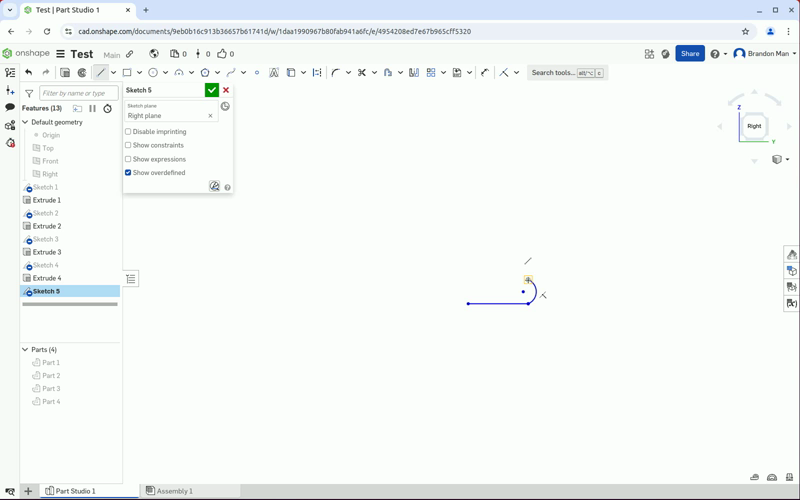
scroll(-6)
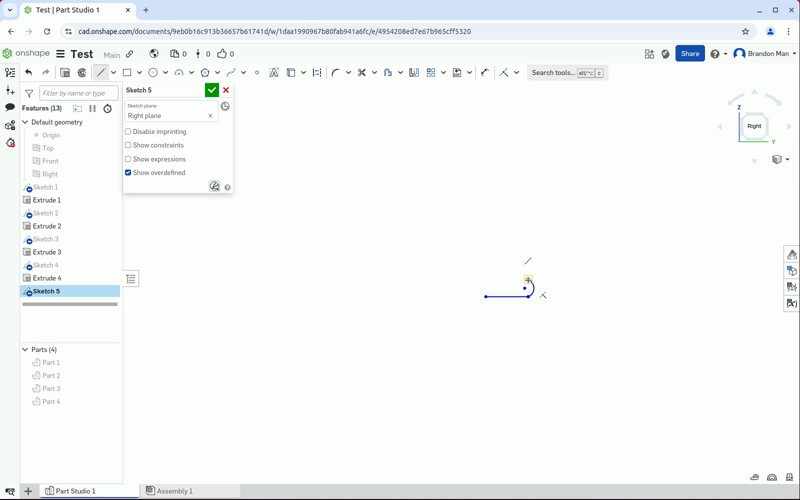
scroll(-6)
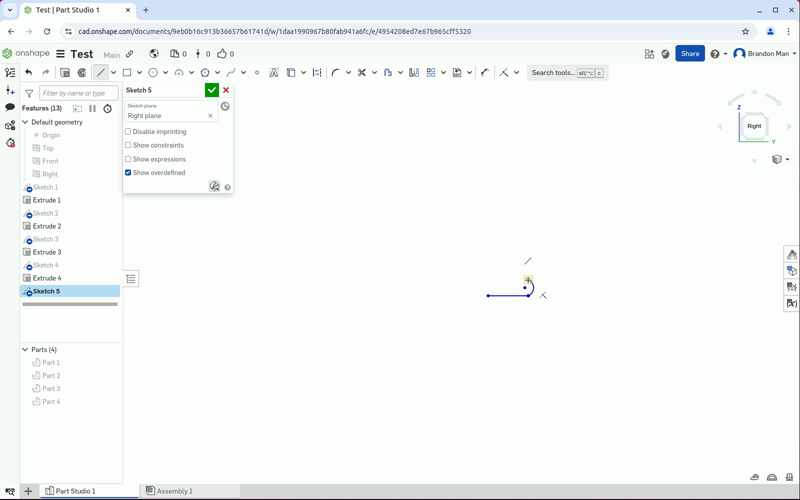
scroll(-6)
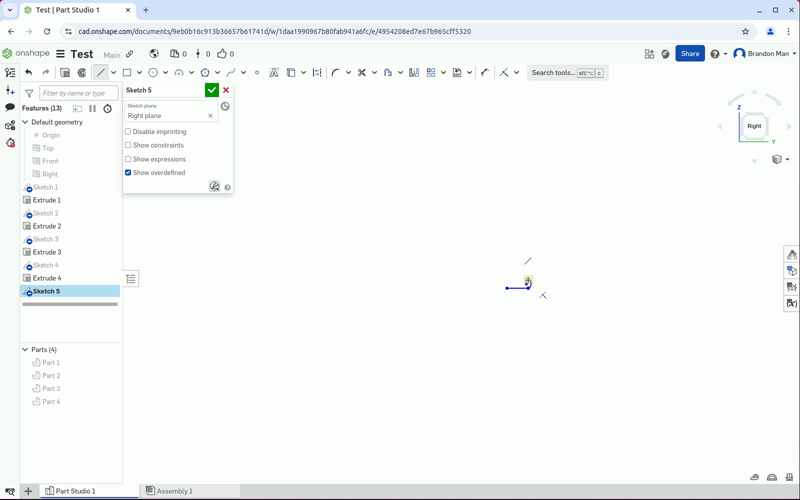
scroll(-6)
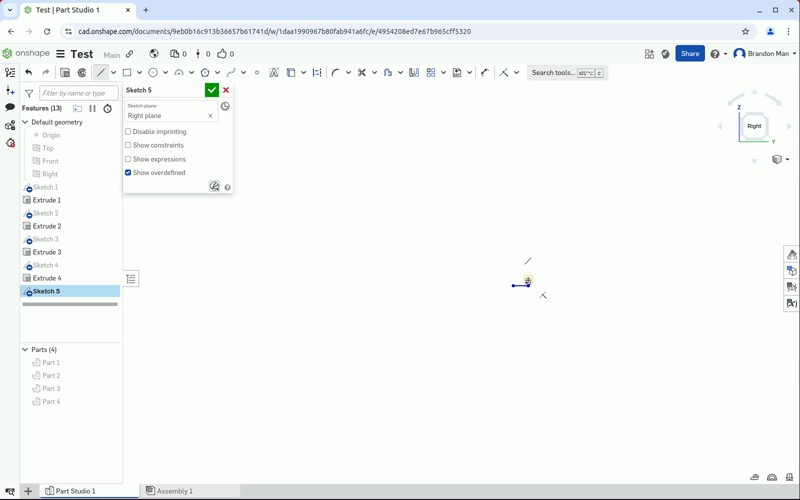
scroll(-6)
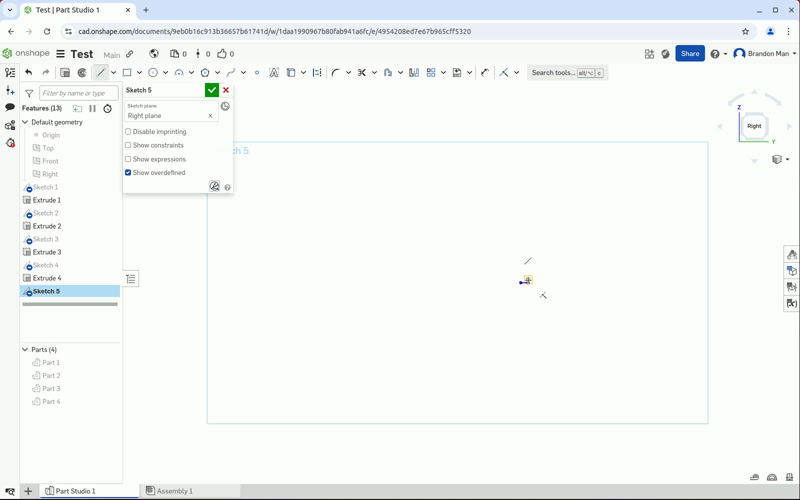
key_down(shift)
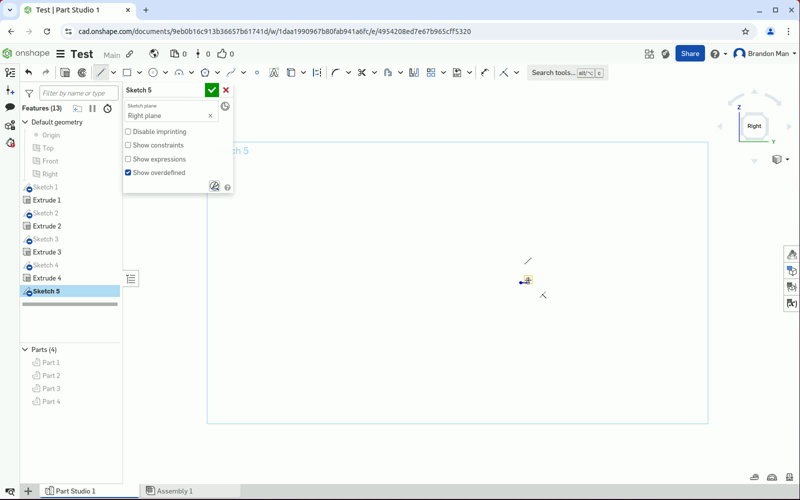
mouse_move(558, 279)
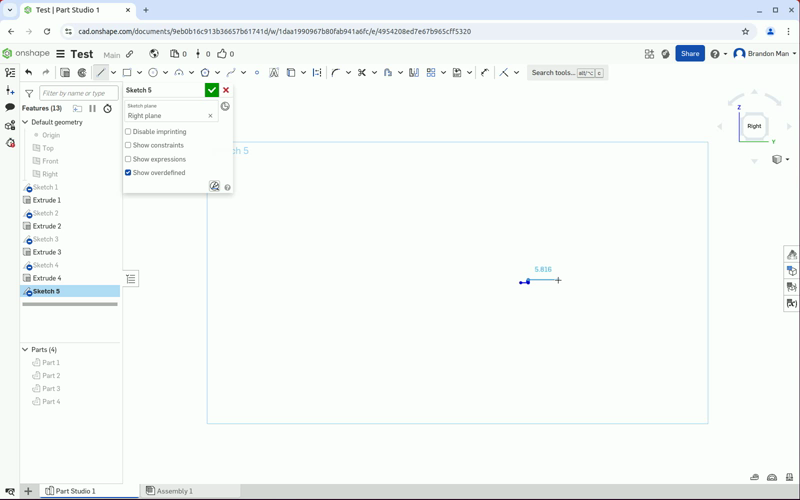
mouse_move(520, 279)
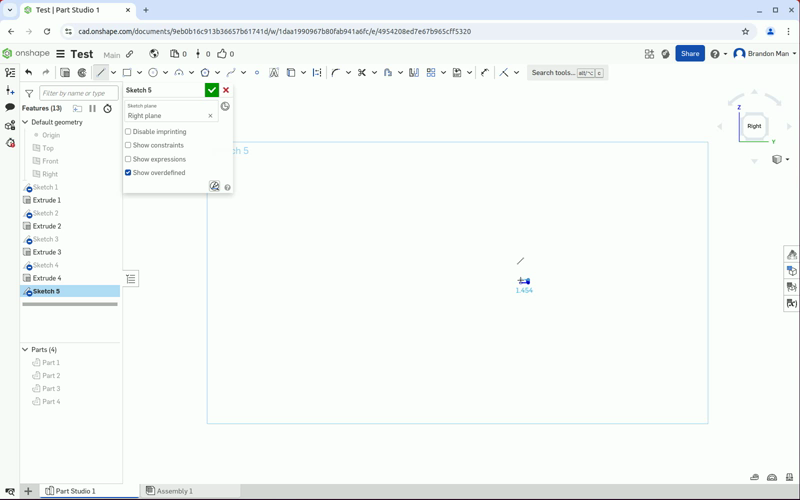
scroll(6)
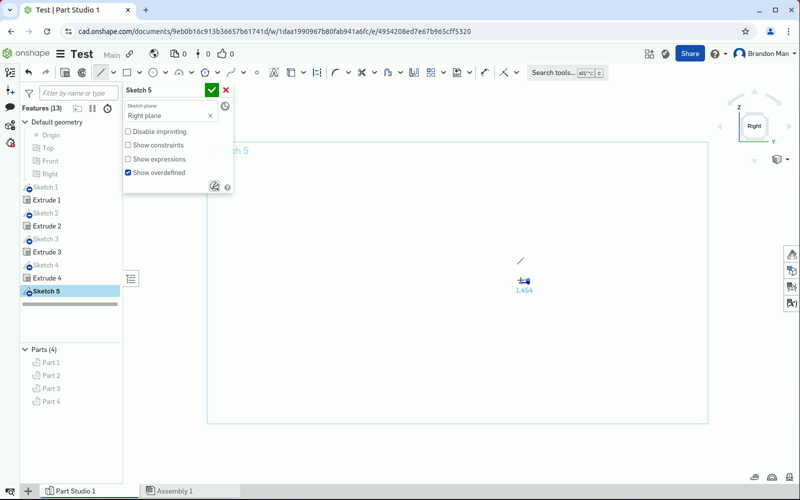
scroll(6)
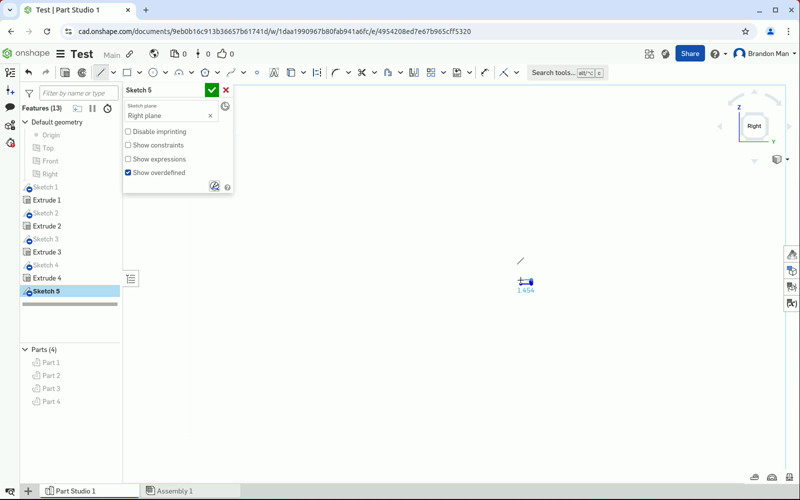
scroll(6)
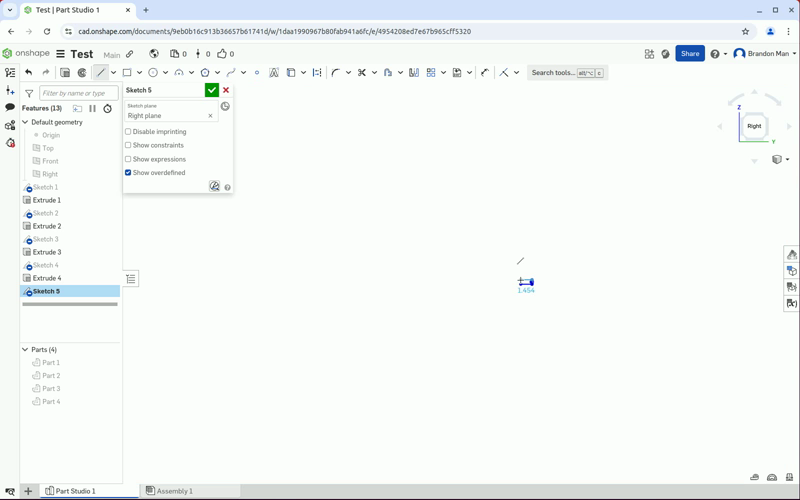
scroll(6)
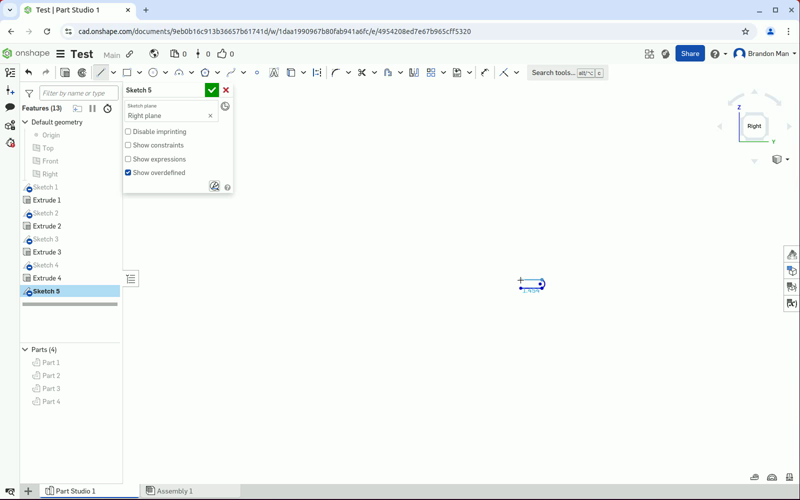
scroll(6)
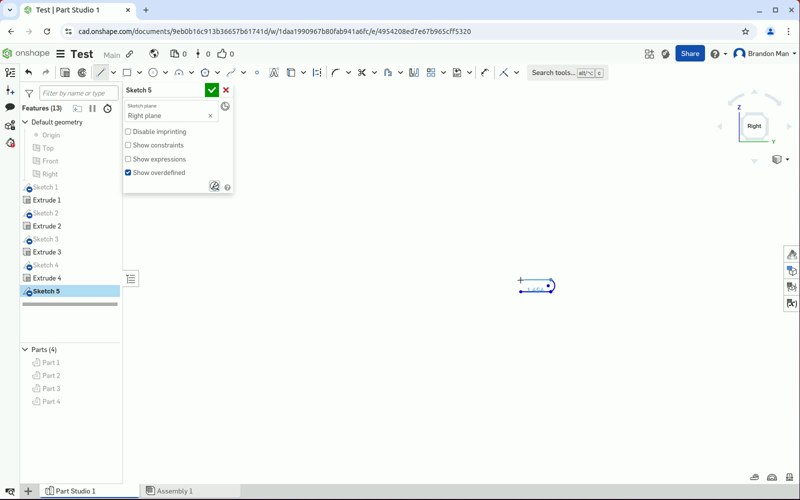
scroll(6)
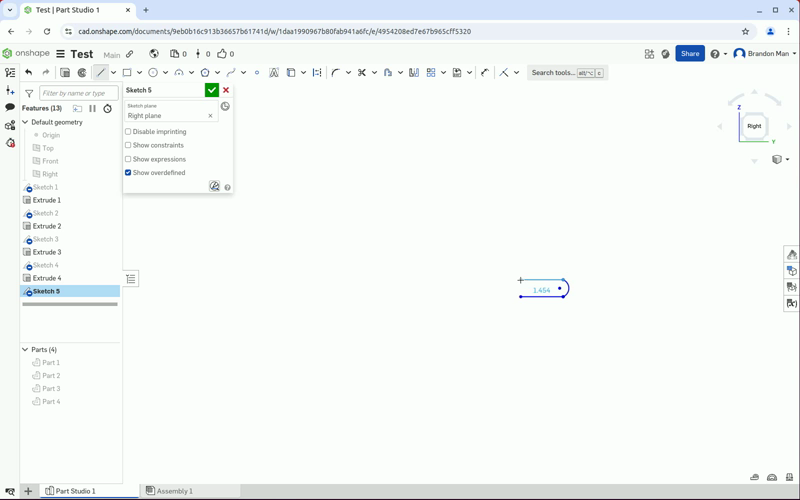
scroll(6)
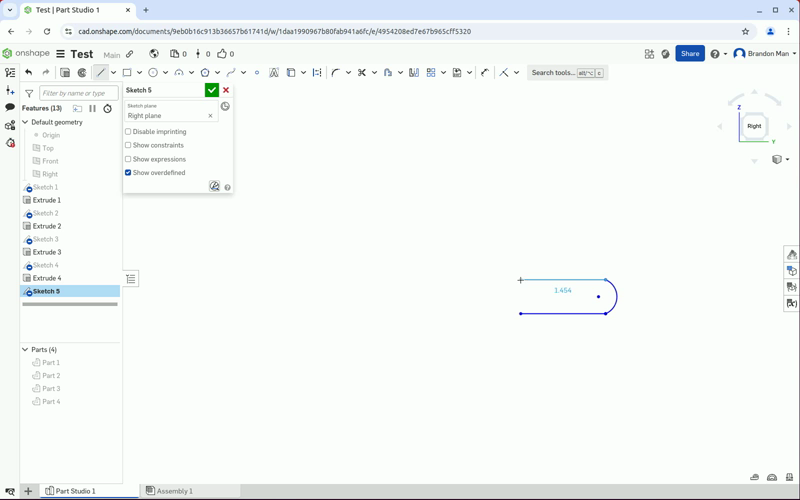
click(520, 279)
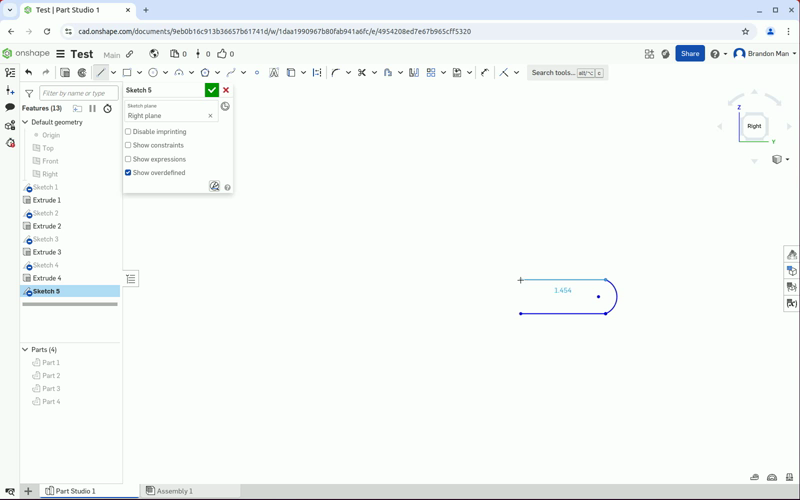
scroll(-6)
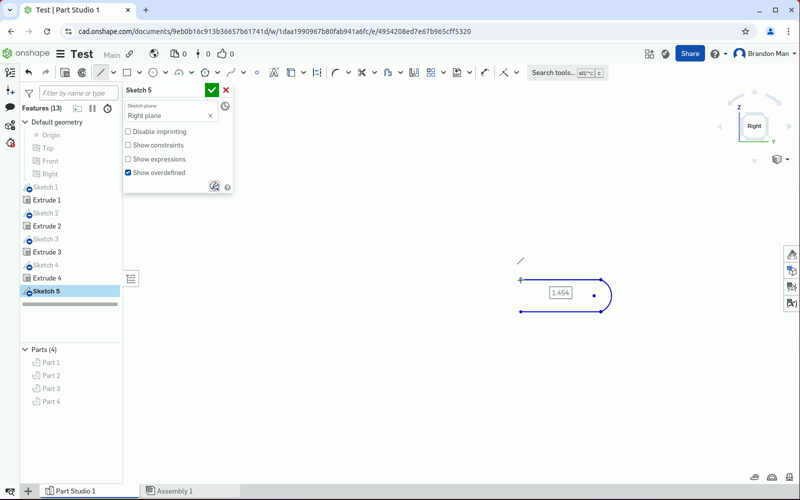
scroll(-6)
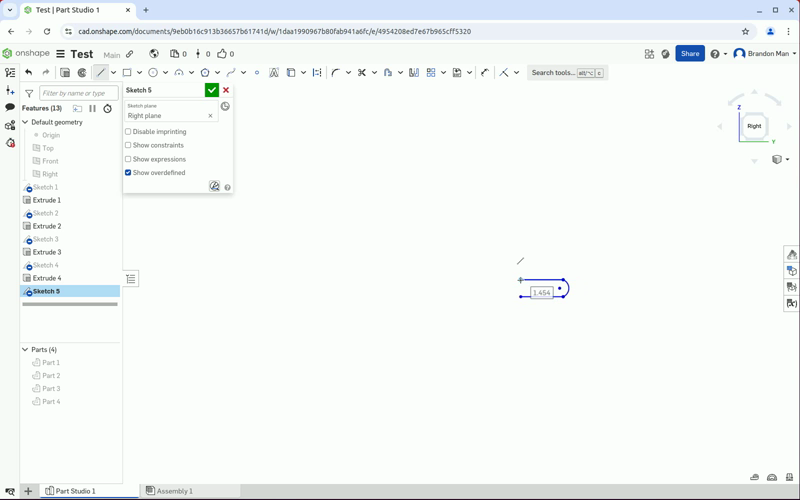
scroll(-6)
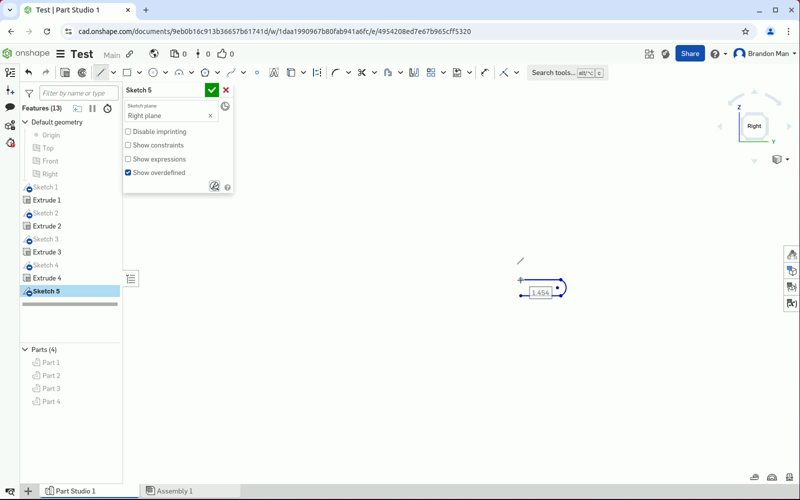
scroll(-6)
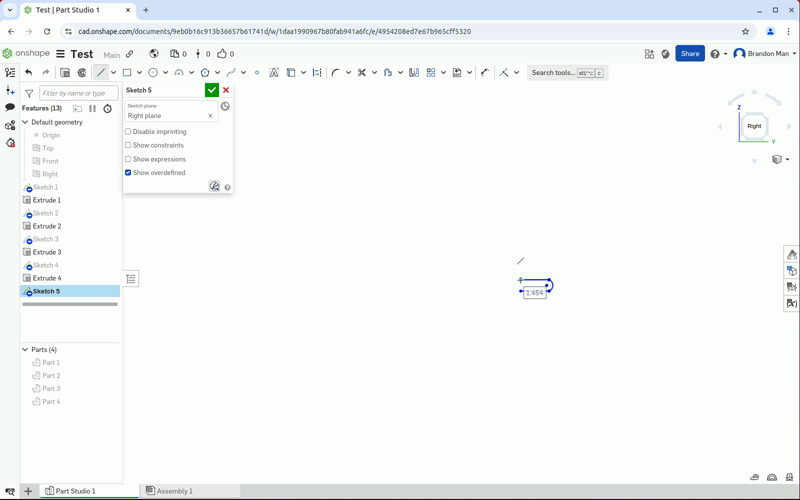
scroll(-6)
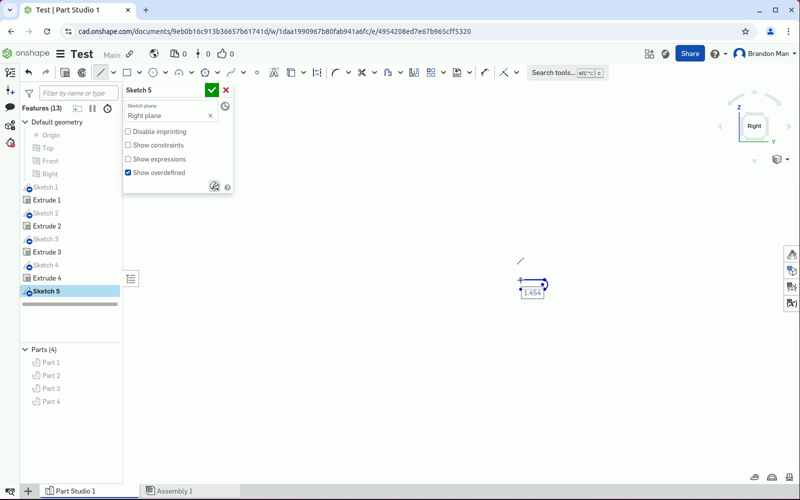
scroll(-6)
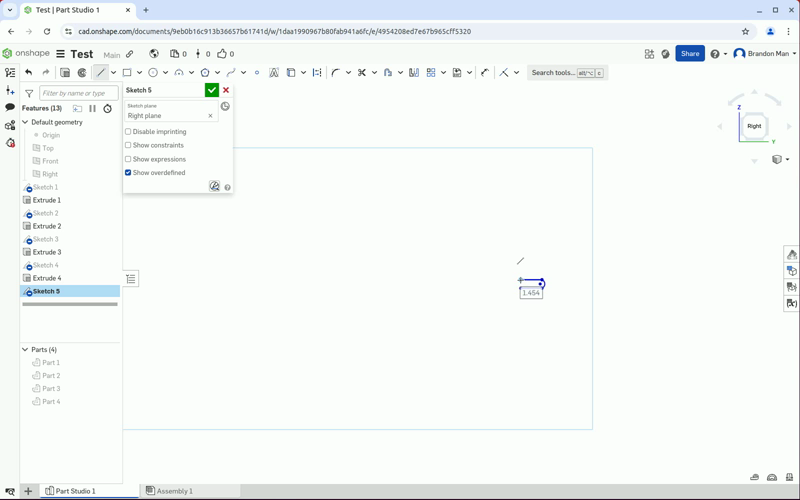
scroll(-6)
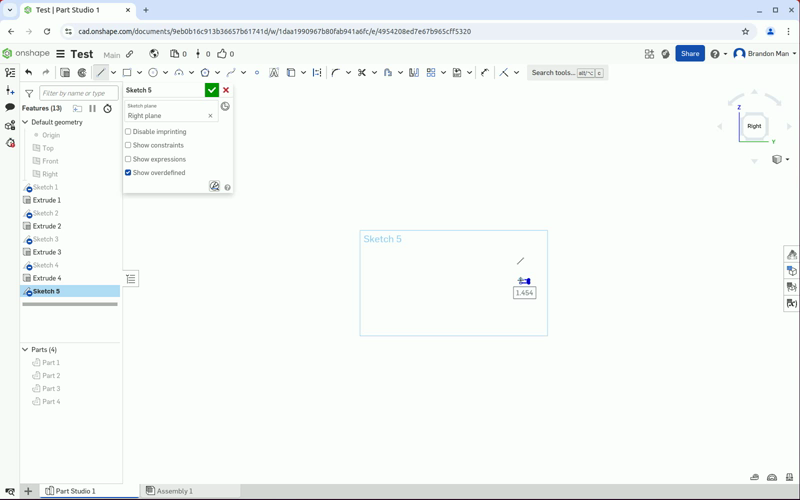
key_up(shift)
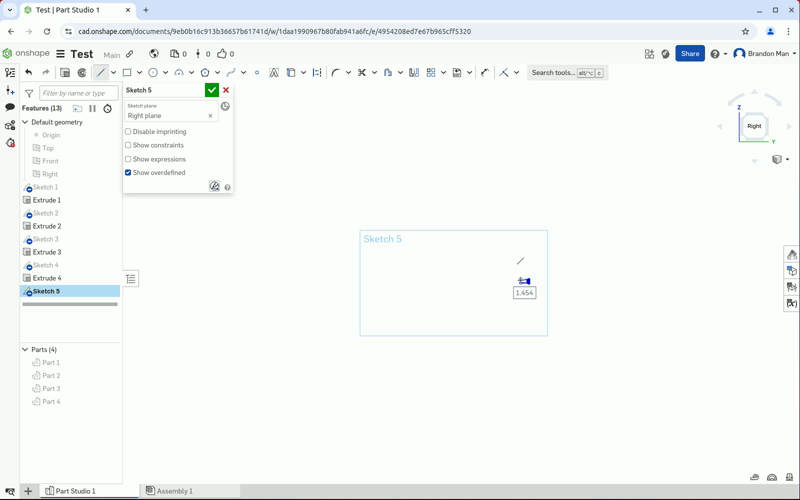
mouse_move(550, 279)
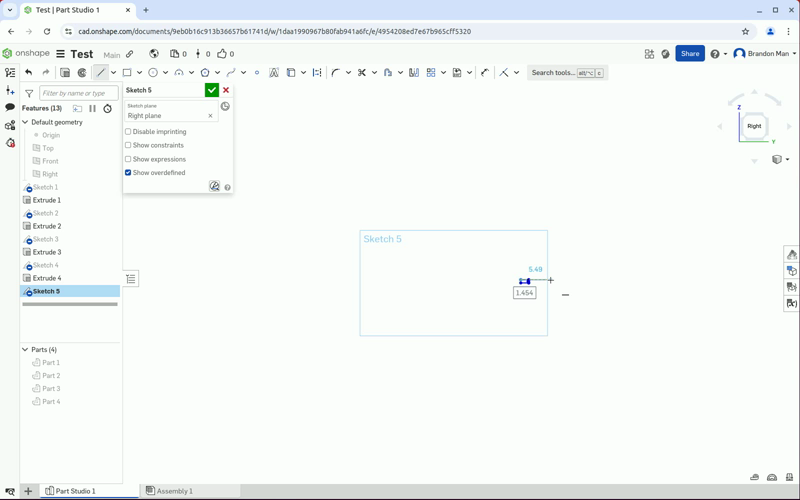
key_down(shift)
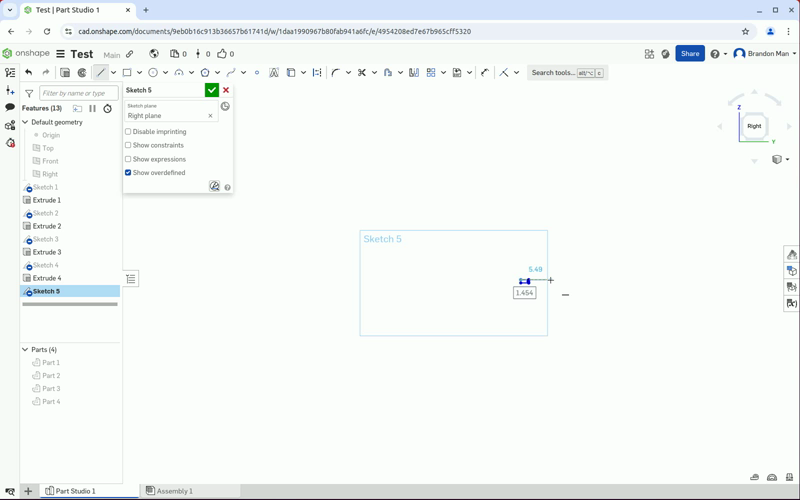
mouse_move(520, 282)
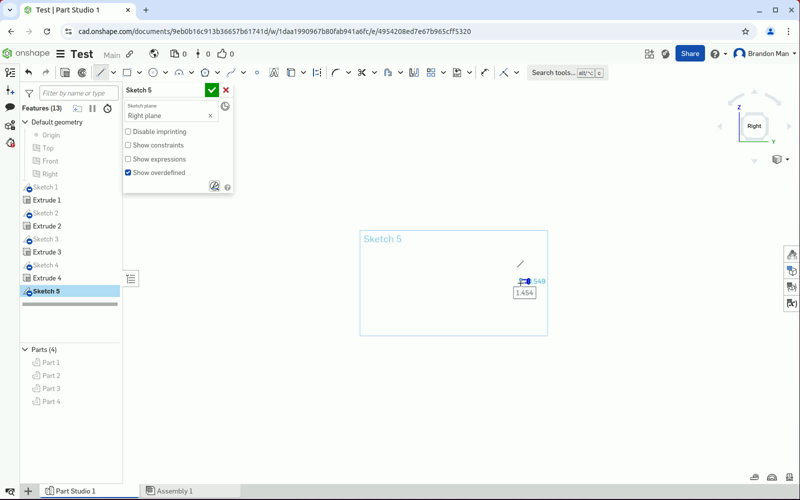
scroll(6)
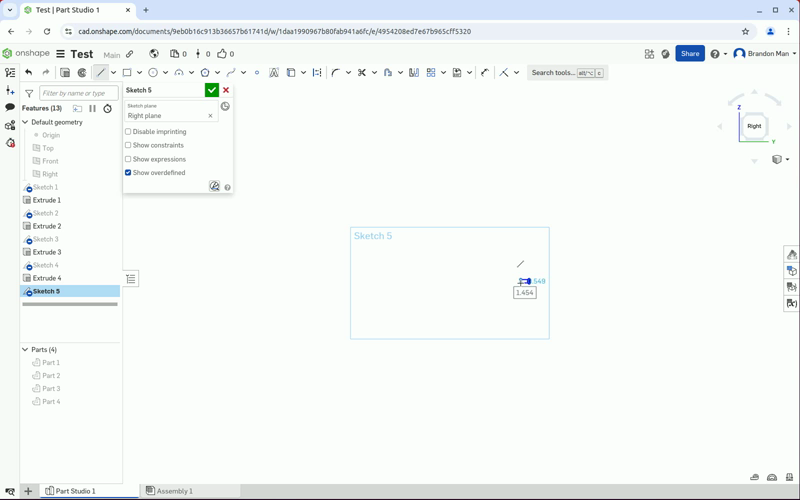
scroll(6)
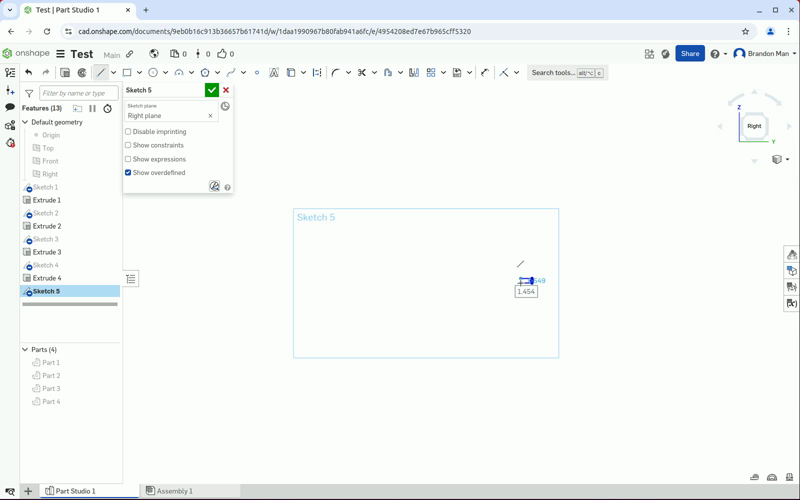
scroll(6)
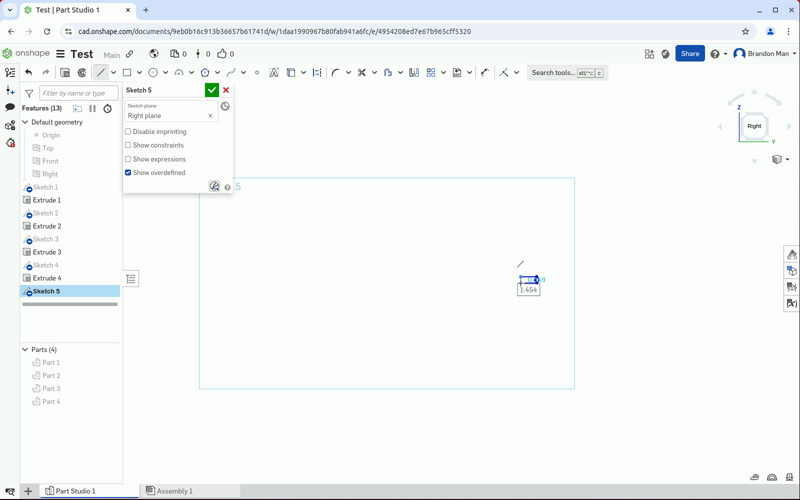
scroll(6)
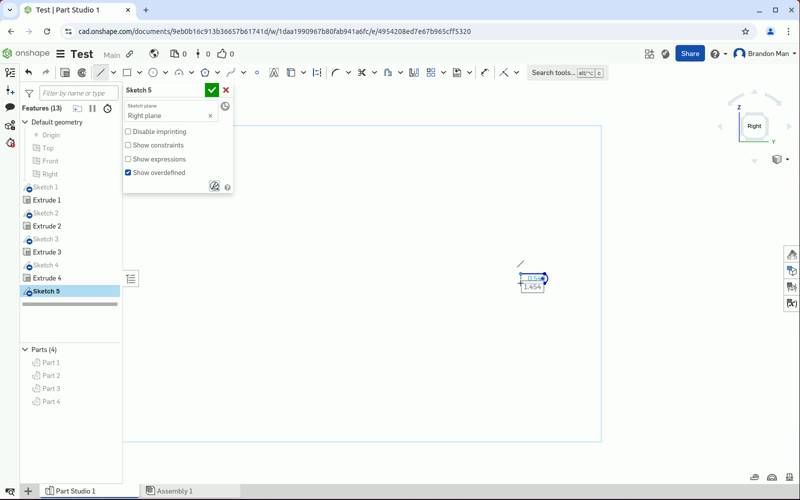
scroll(6)
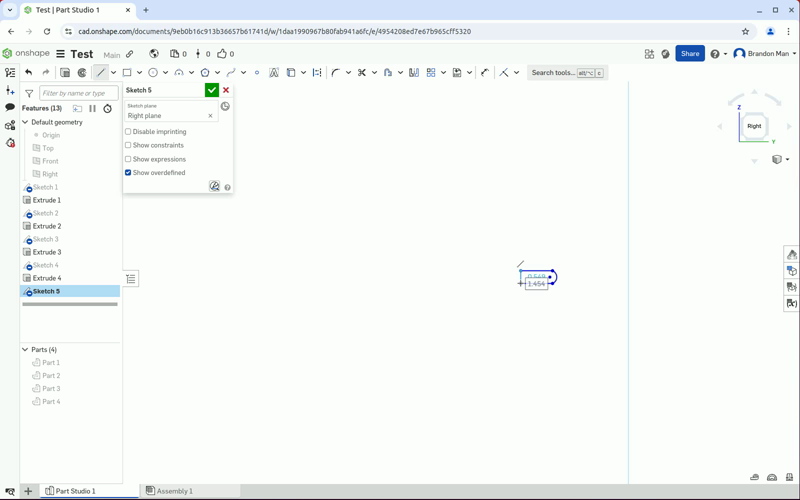
scroll(6)
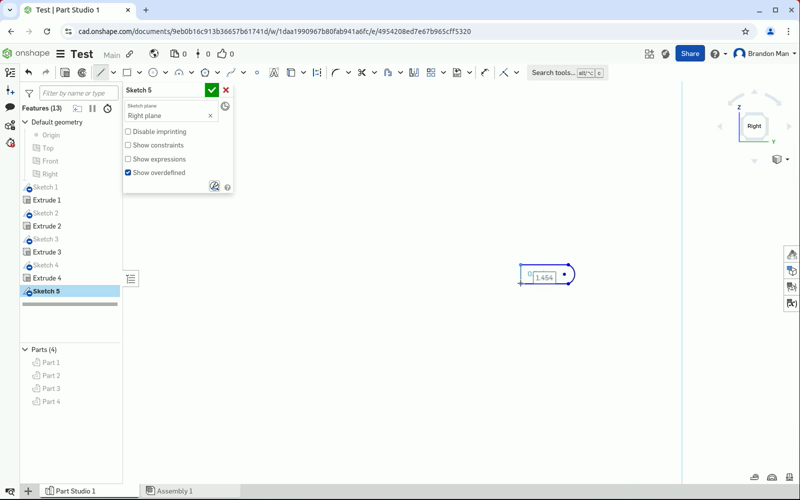
scroll(6)
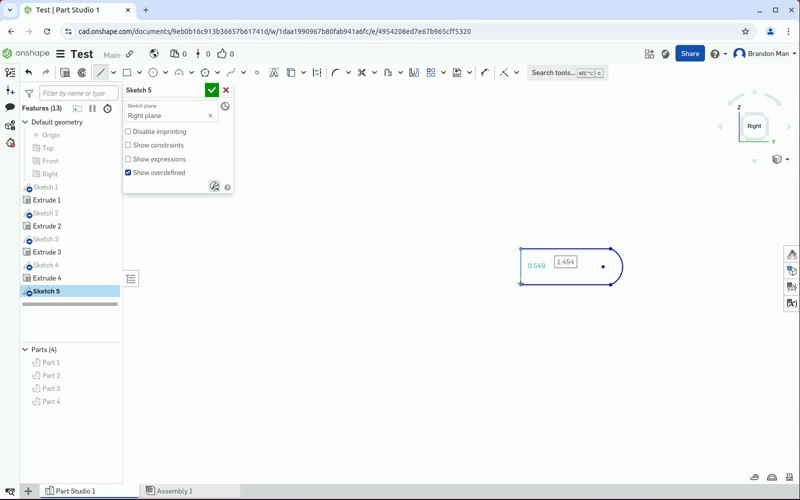
key_up(shift)
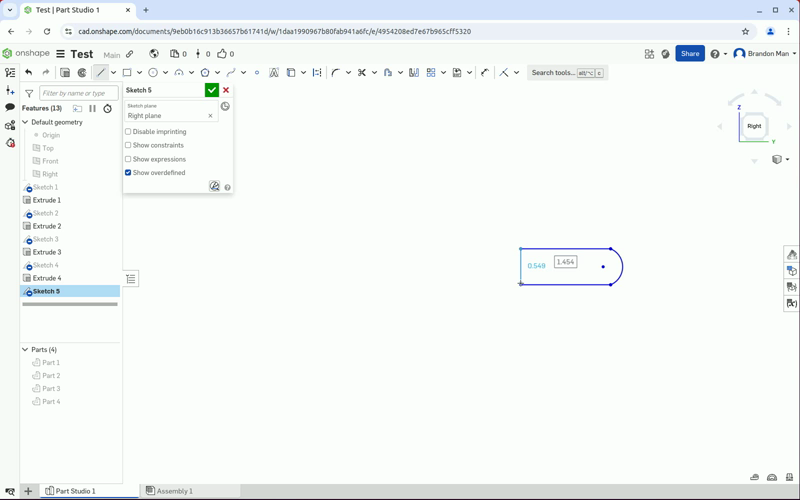
click(520, 282)
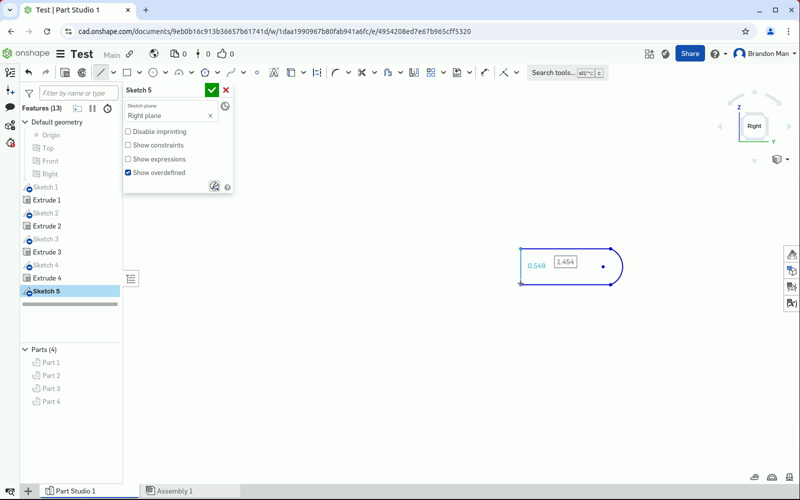
scroll(-6)
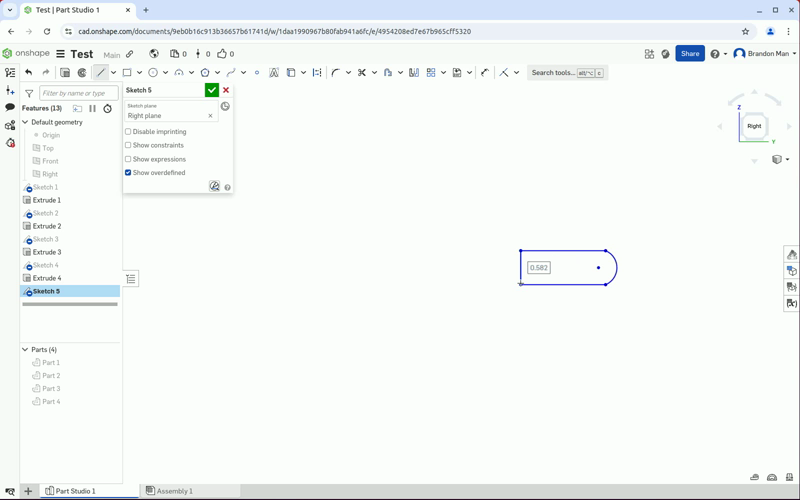
scroll(-6)
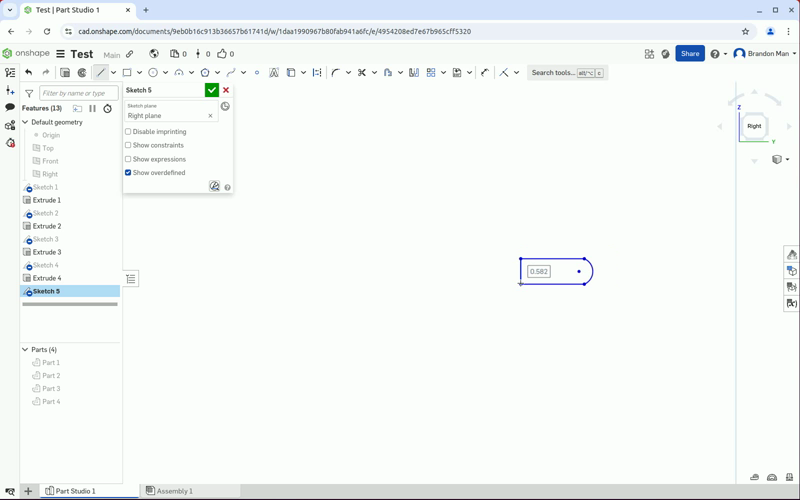
scroll(-6)
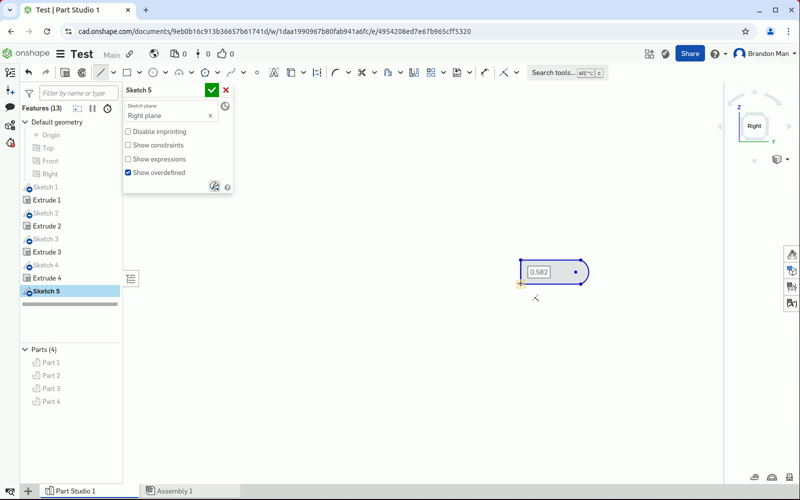
scroll(-6)
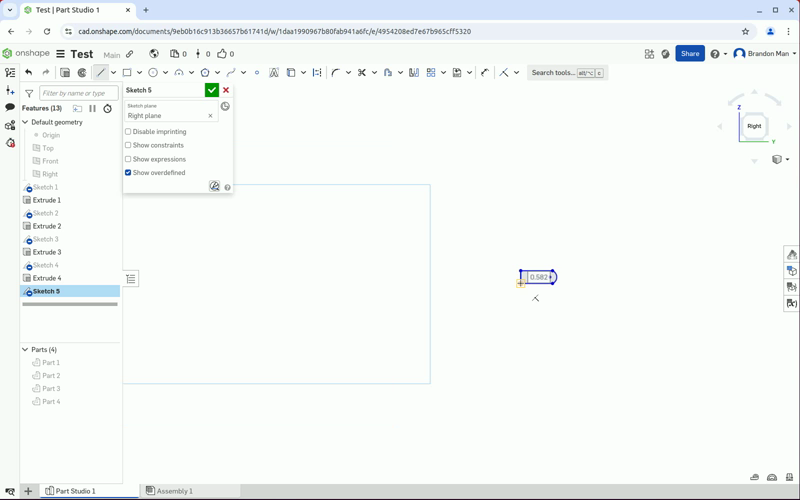
scroll(-6)
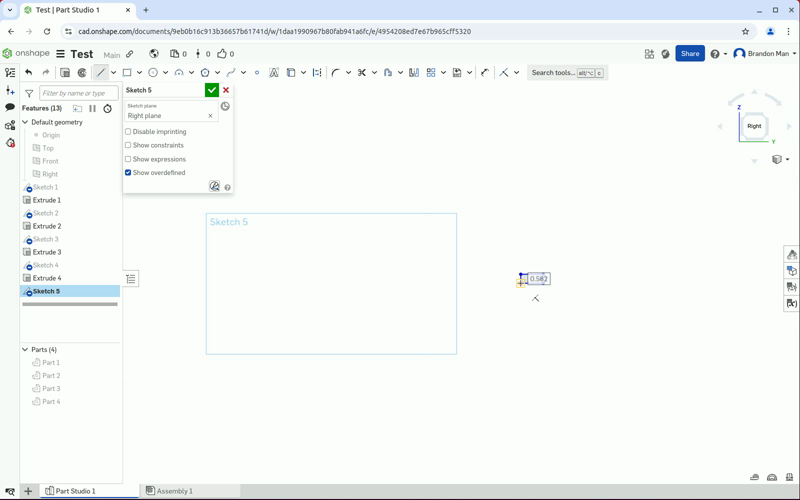
scroll(-6)
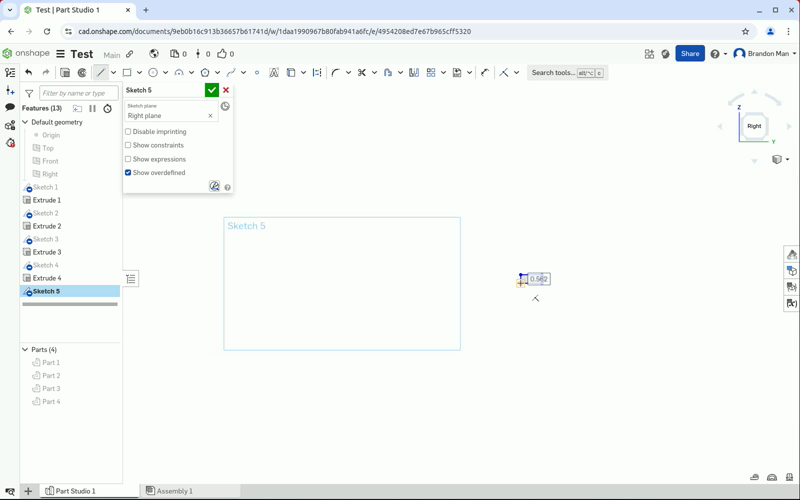
scroll(-6)
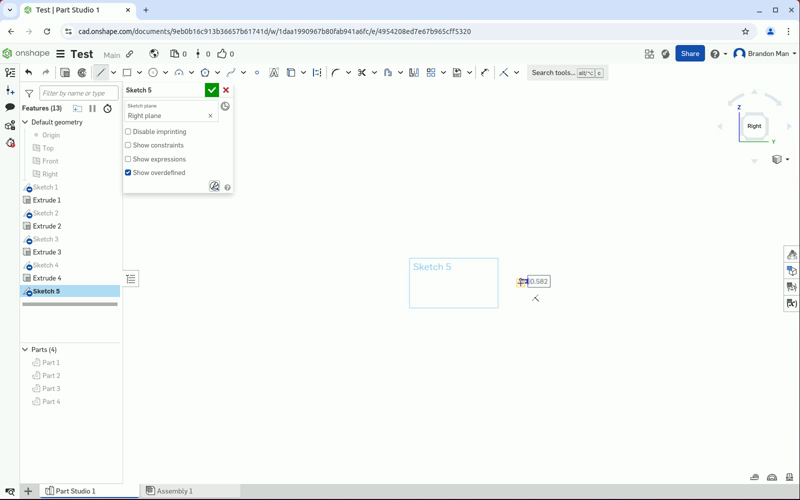
key(esc)
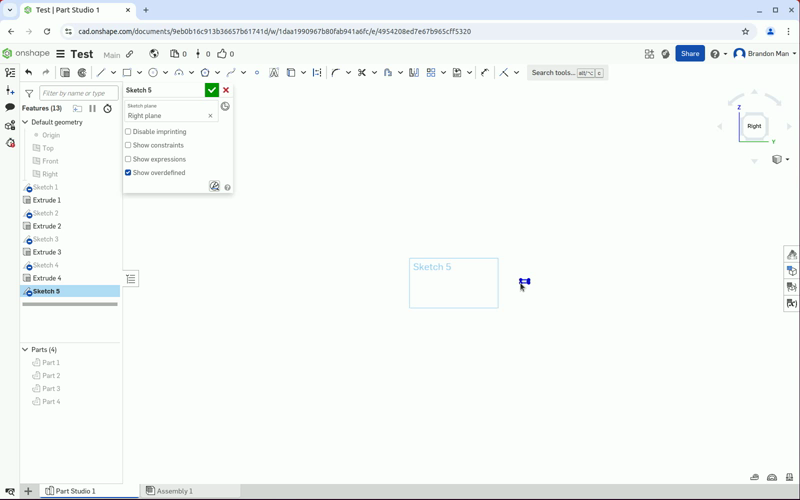
mouse_move(526, 281)
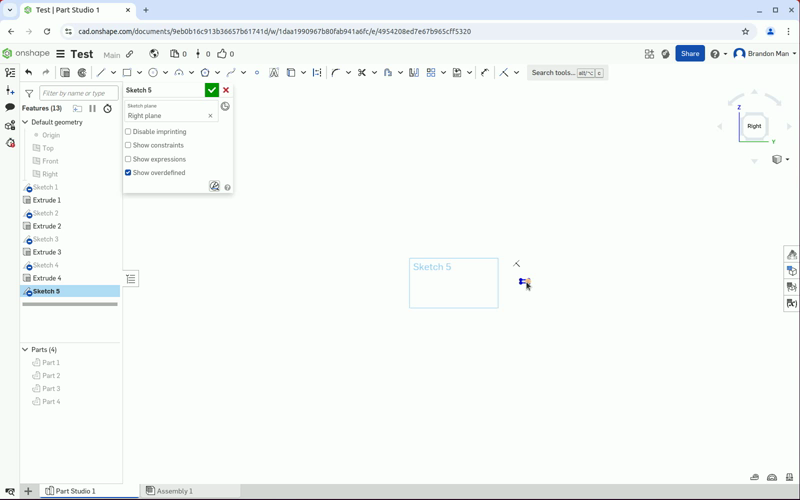
scroll(6)
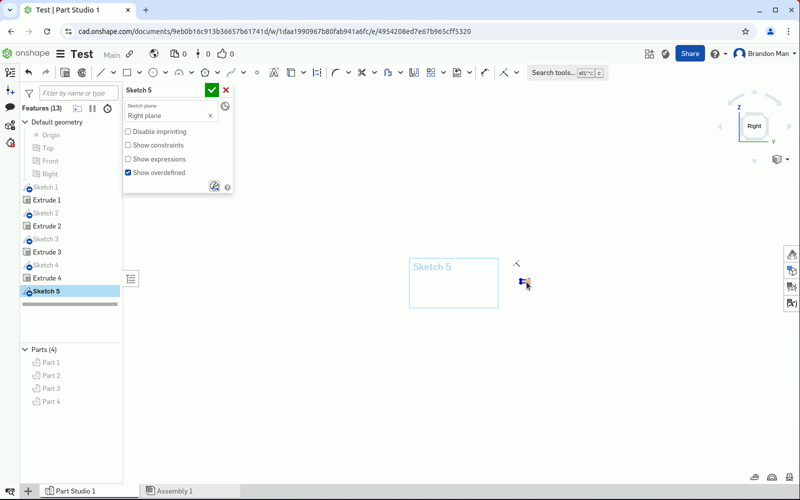
scroll(6)
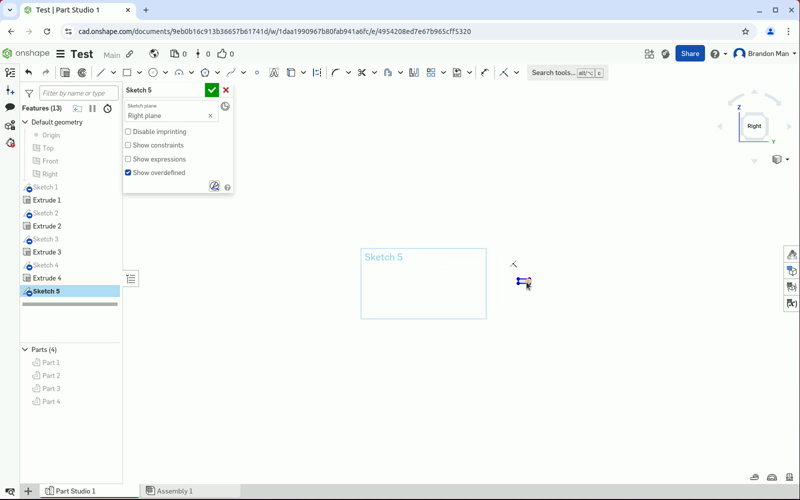
scroll(6)
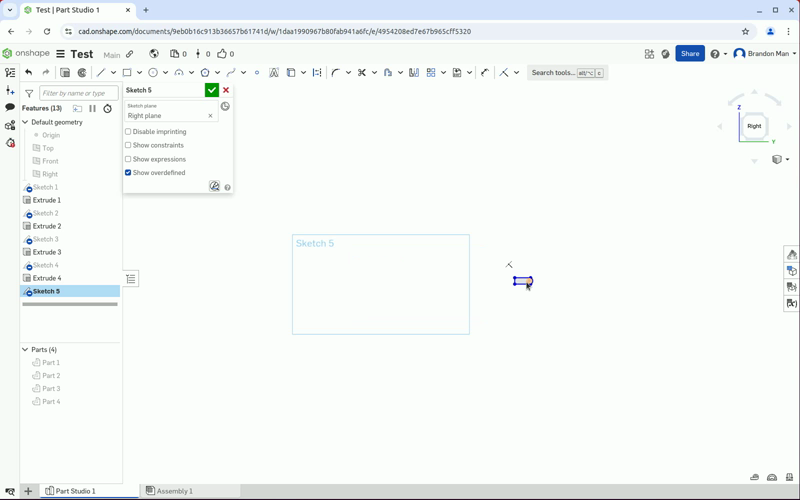
scroll(6)
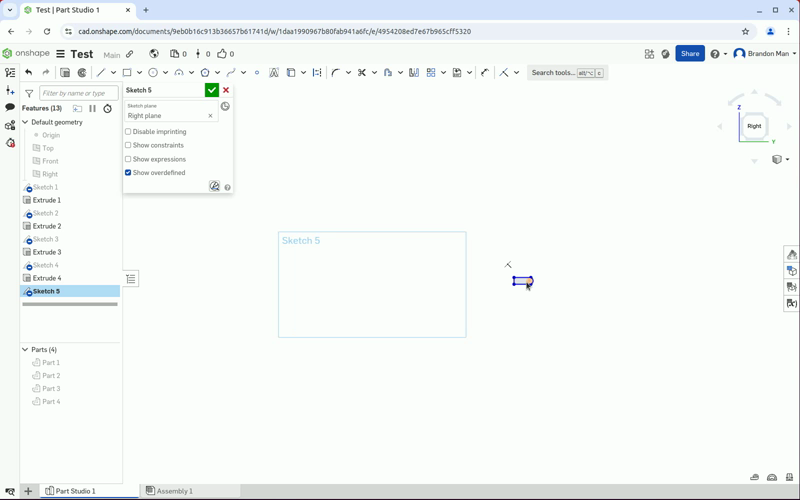
scroll(6)
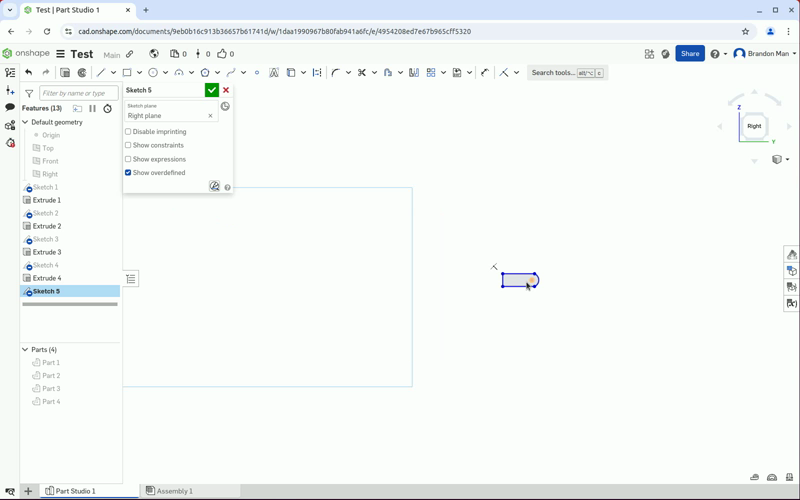
scroll(6)
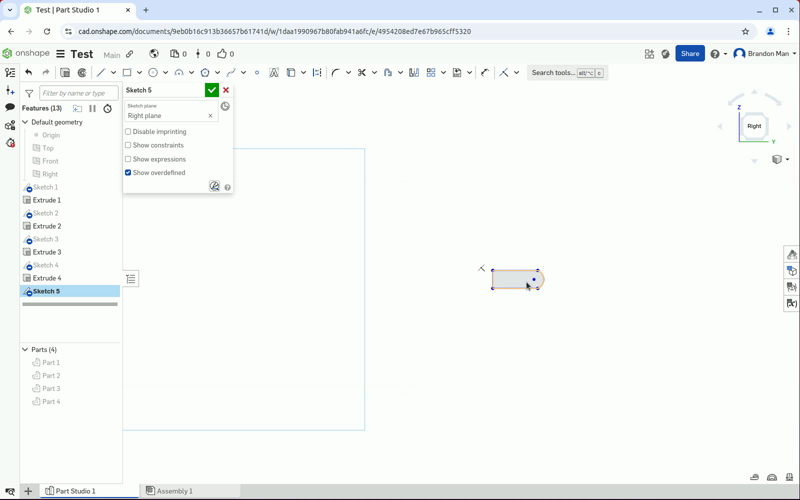
scroll(6)
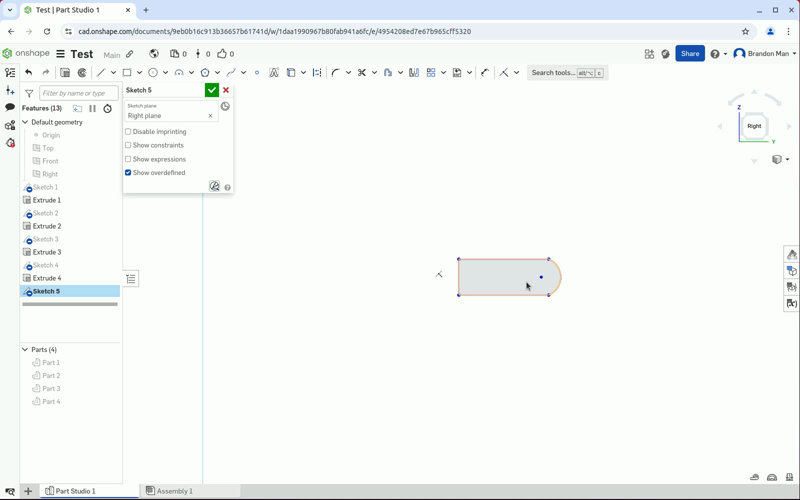
click(526, 281)
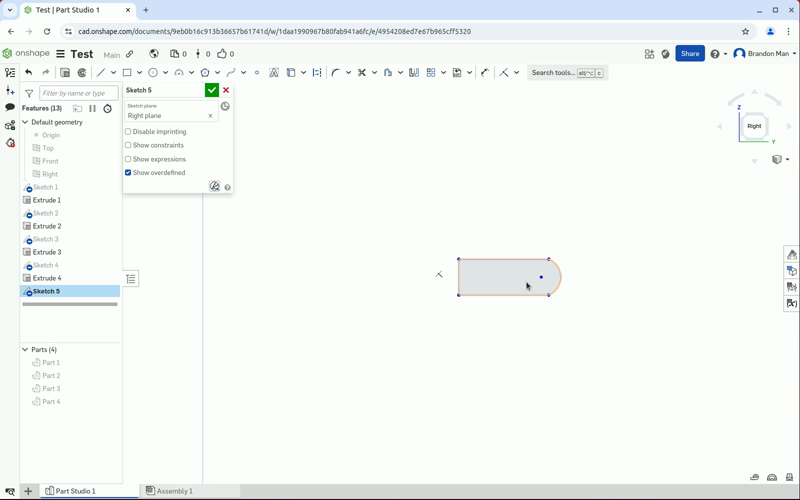
scroll(-6)
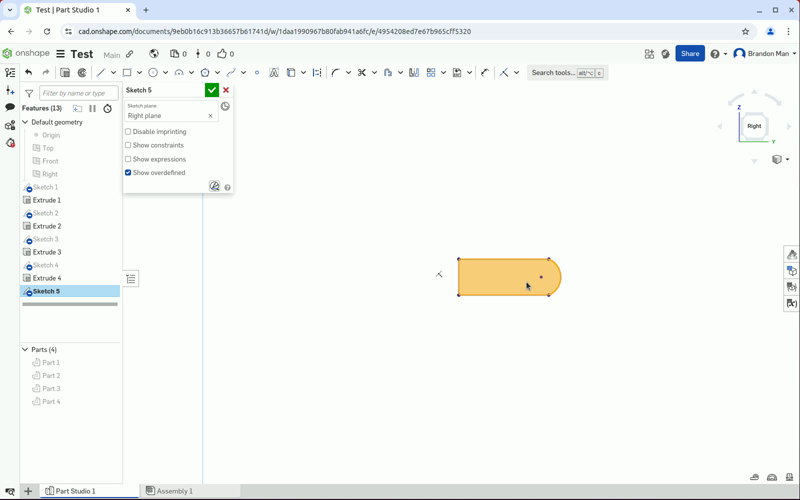
scroll(-6)
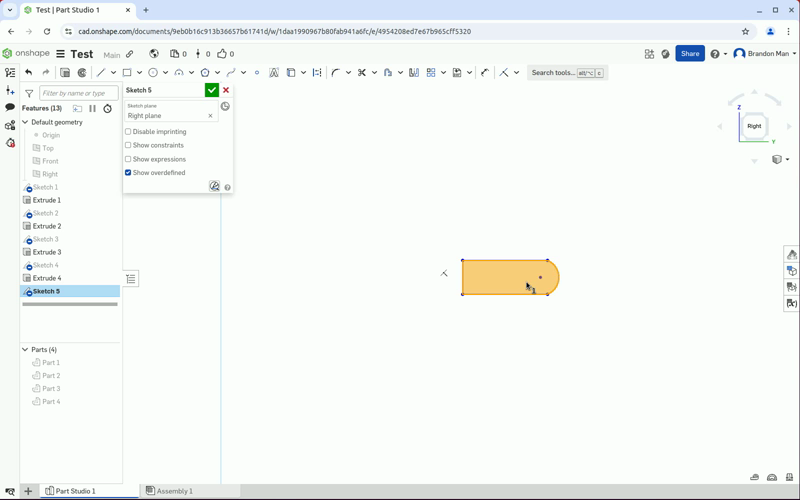
scroll(-6)
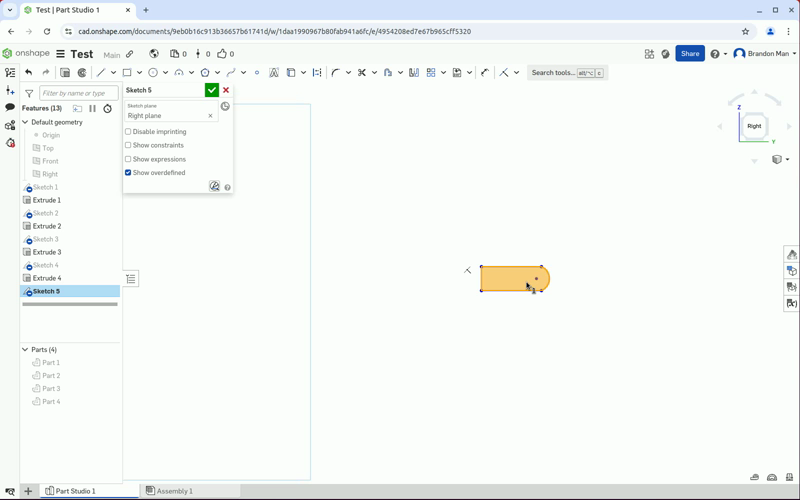
scroll(-6)
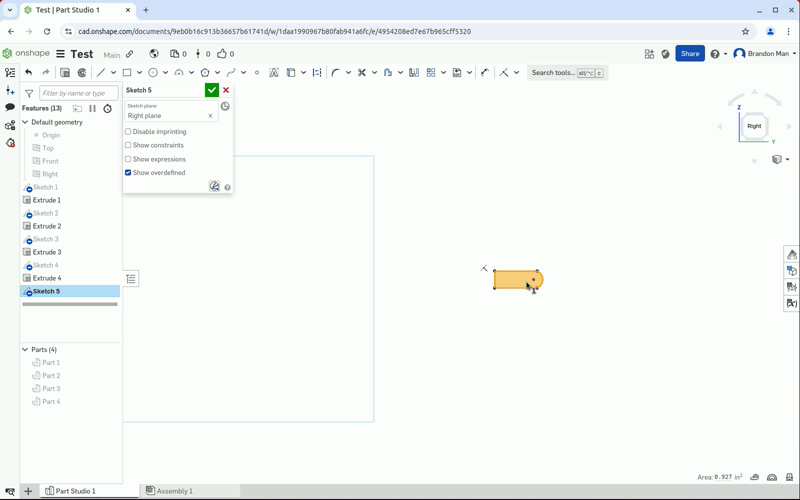
scroll(-6)
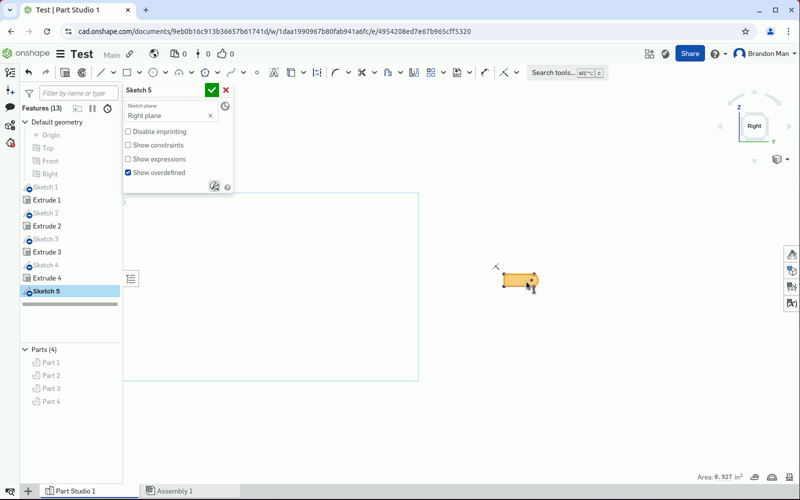
scroll(-6)
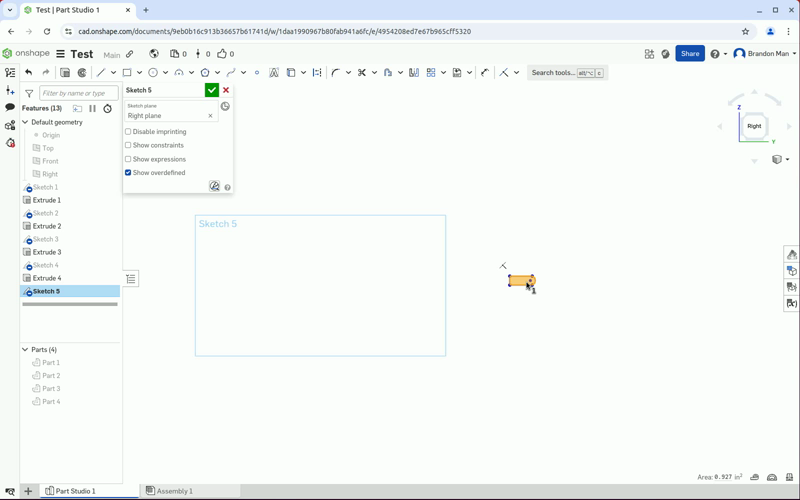
scroll(-6)
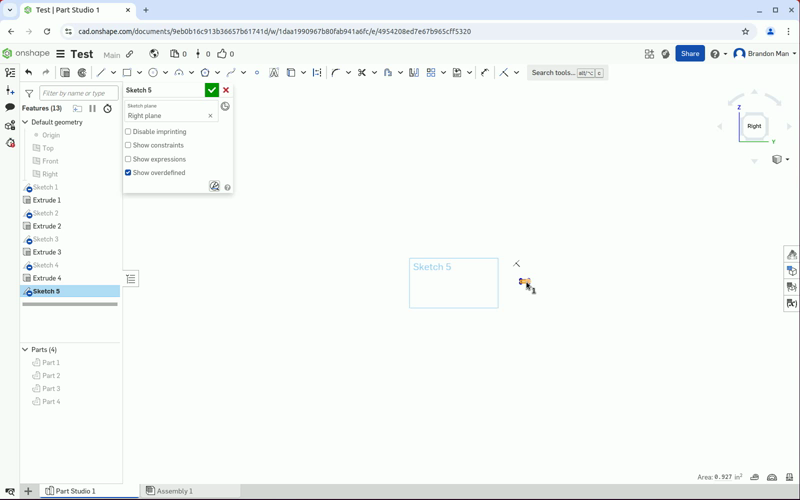
mouse_move(73, 352)
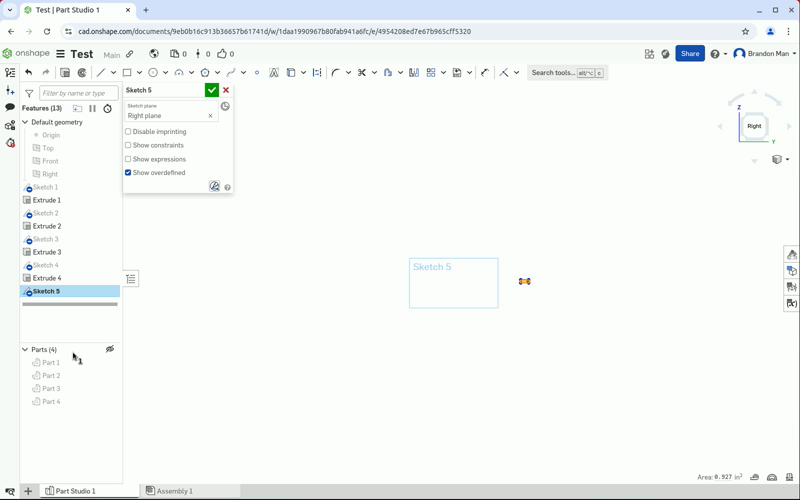
key(shift+y)
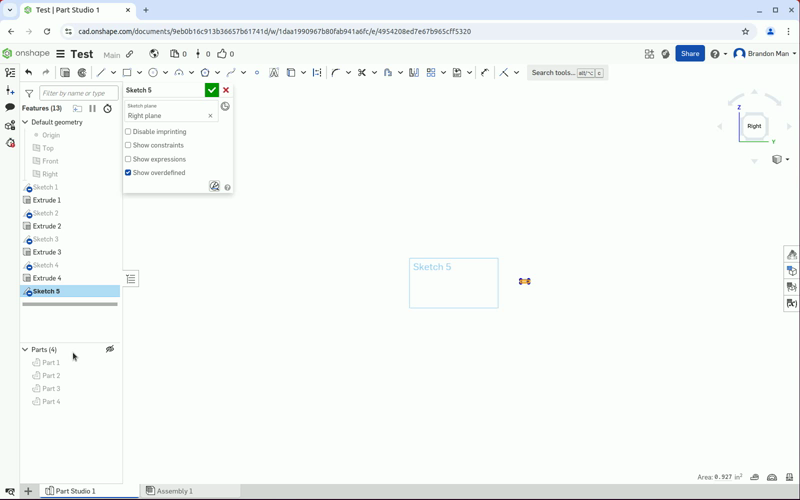
key(shift+e)
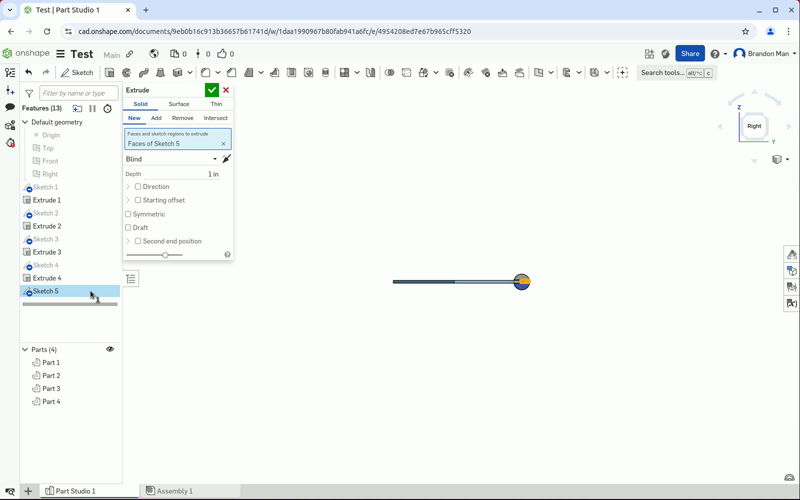
mouse_move(143, 106)
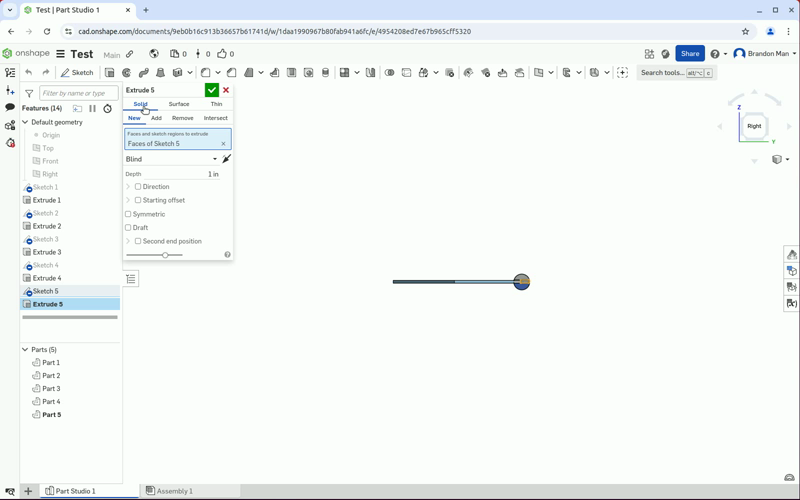
click(143, 106)
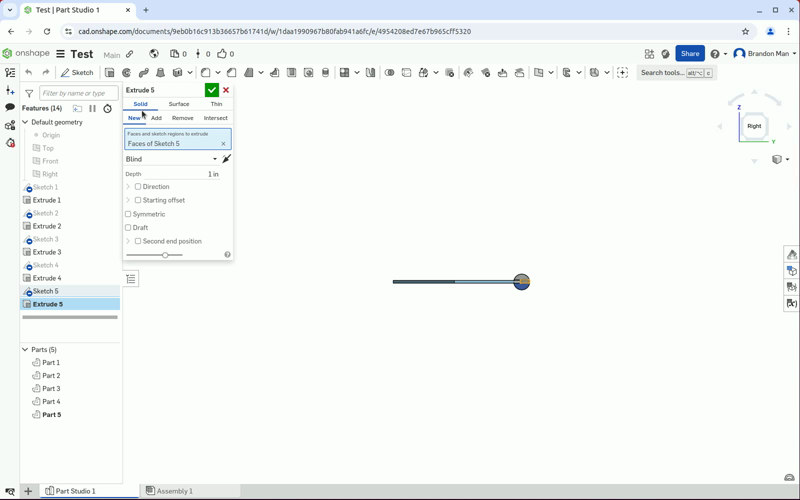
mouse_move(137, 120)
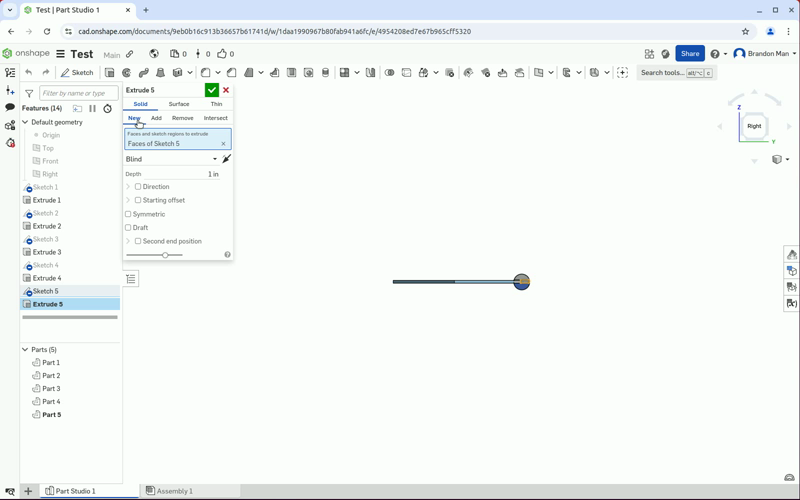
click(137, 120)
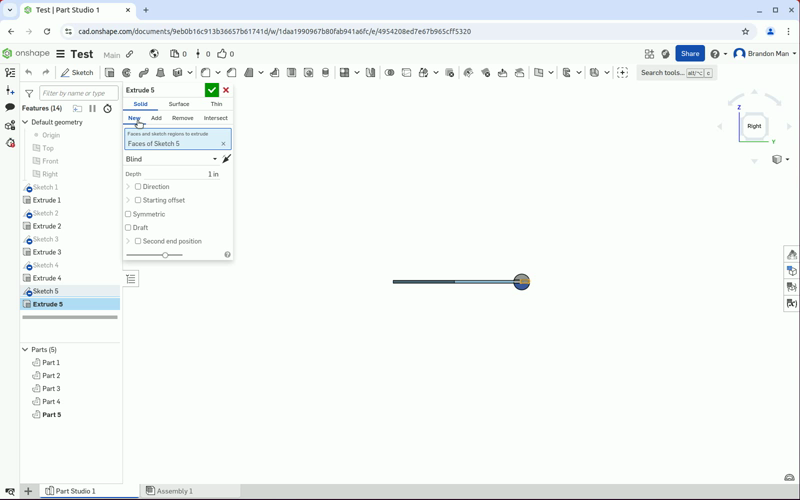
key(tab, 4)
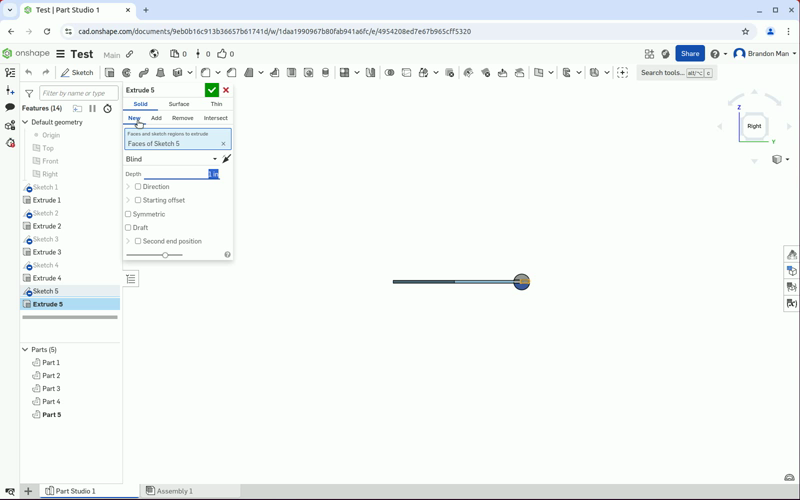
text(-18.053)
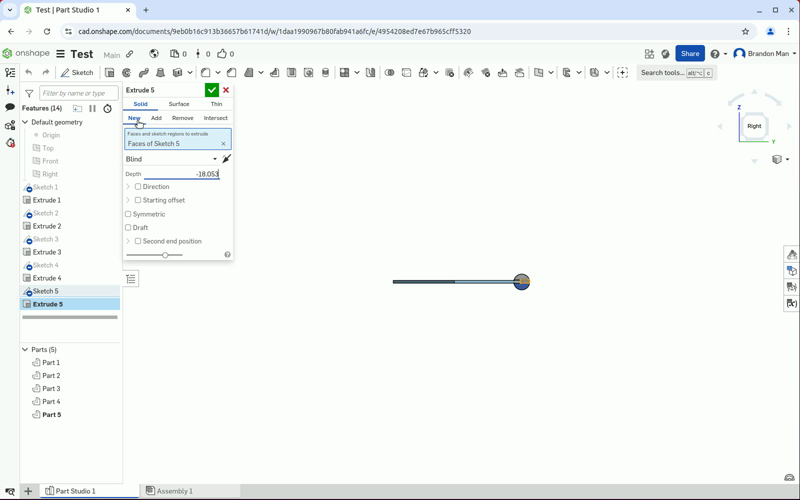
key(enter)
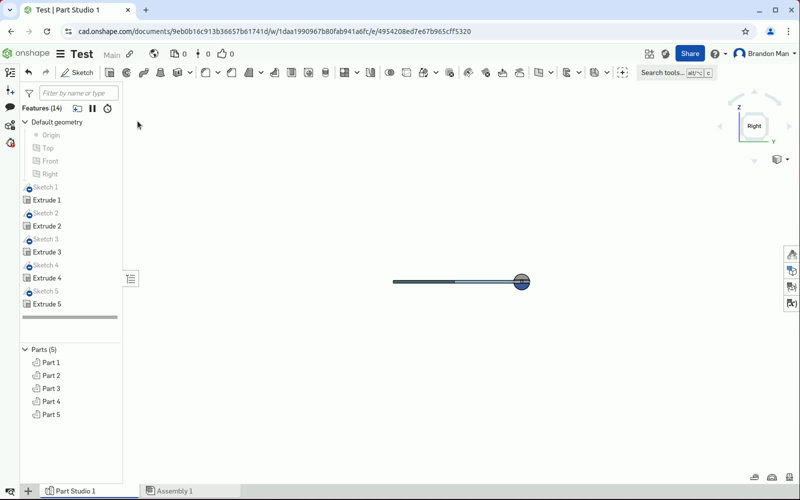
key(shift+h)
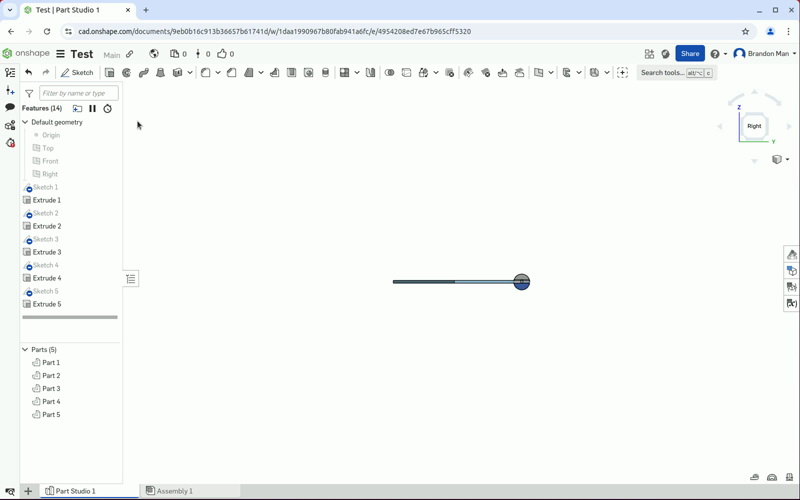
key(shift+h)
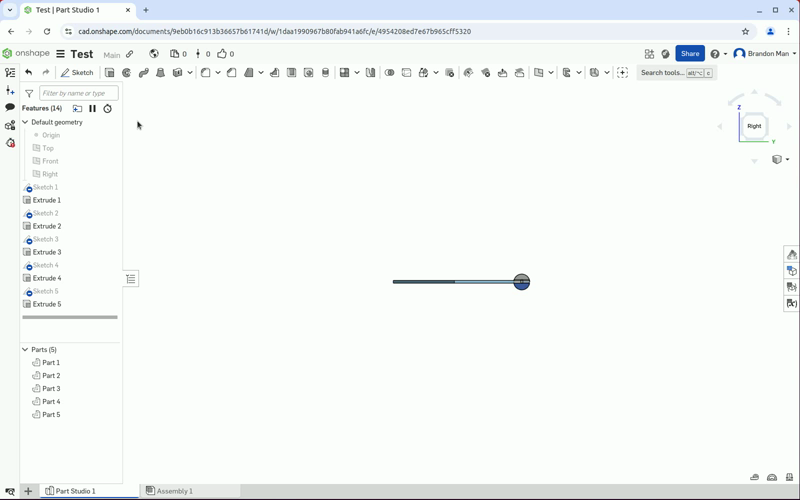
mouse_move(73, 189)
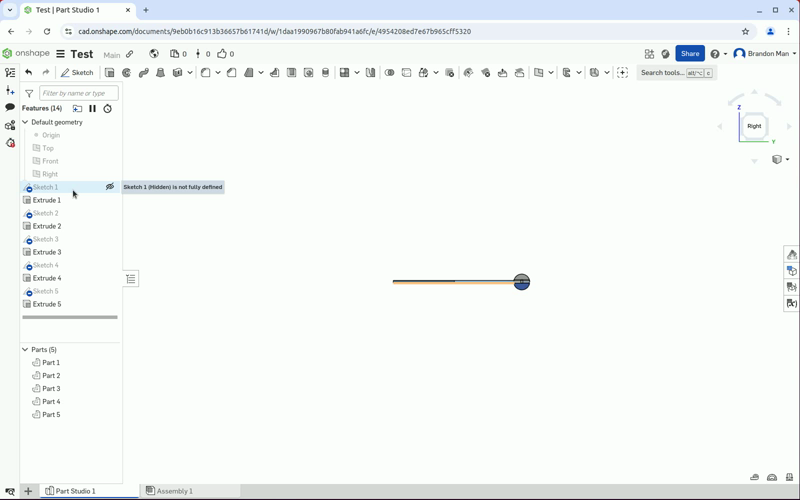
click(73, 189)
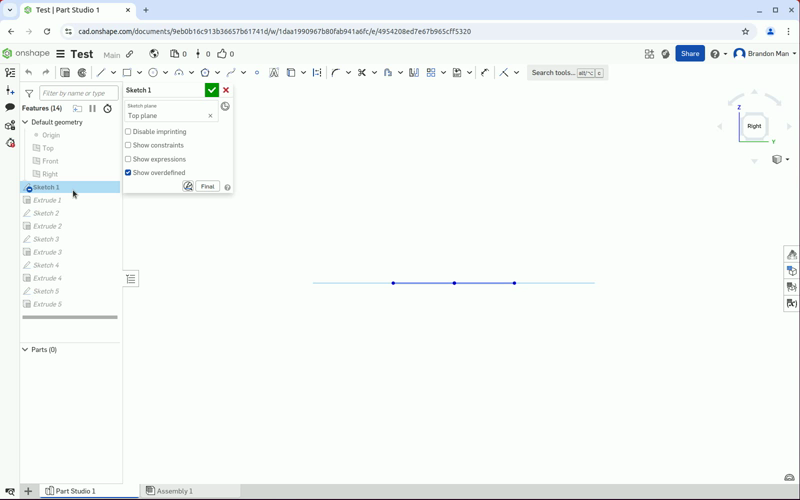
mouse_move(229, 92)
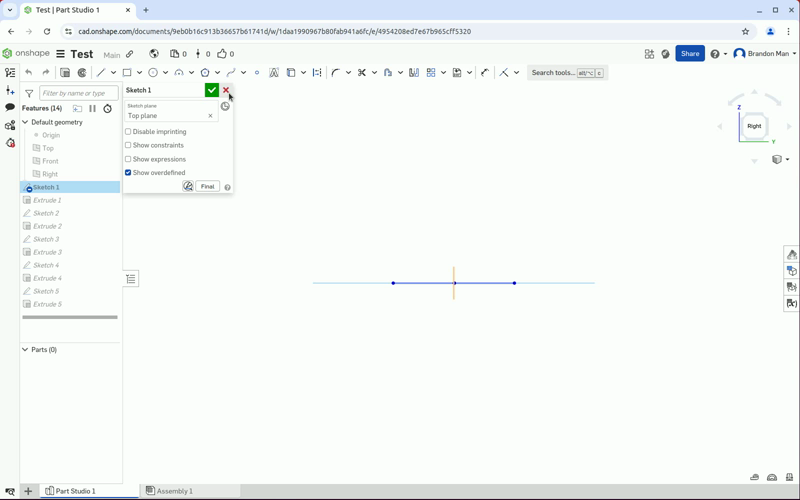
click(229, 92)
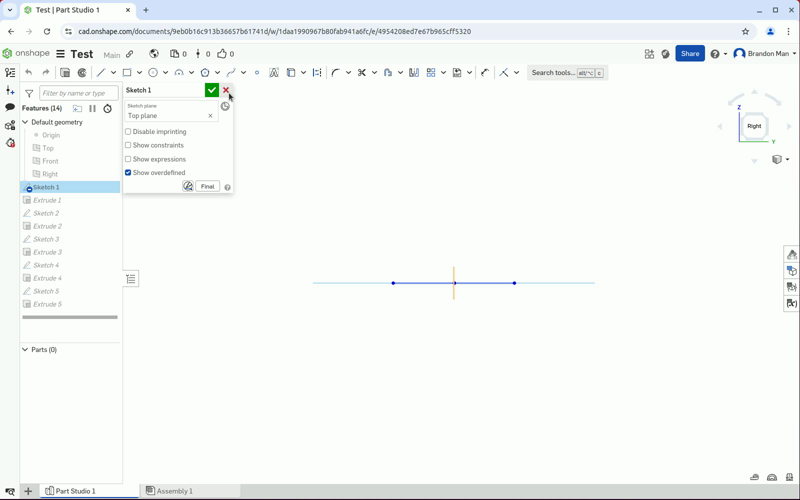
key(shift+s)
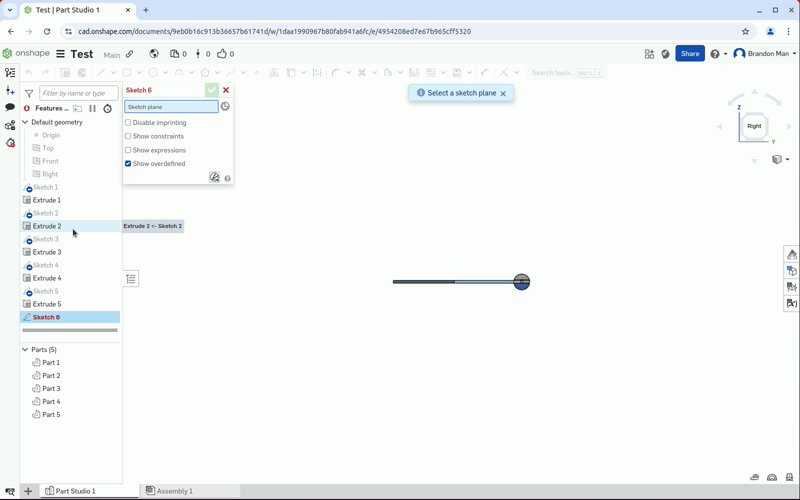
scroll(3)
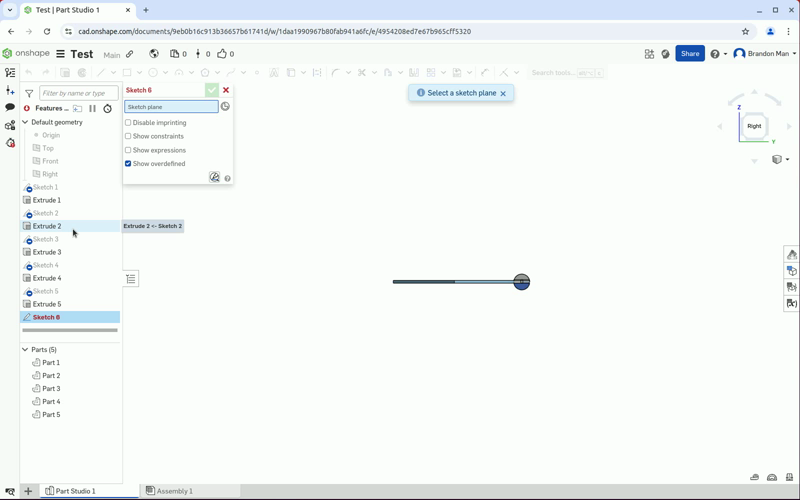
mouse_move(73, 176)
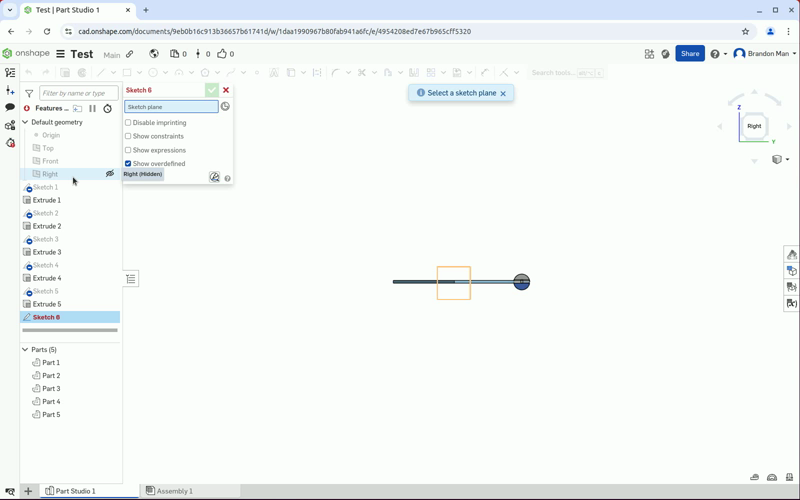
click(73, 176)
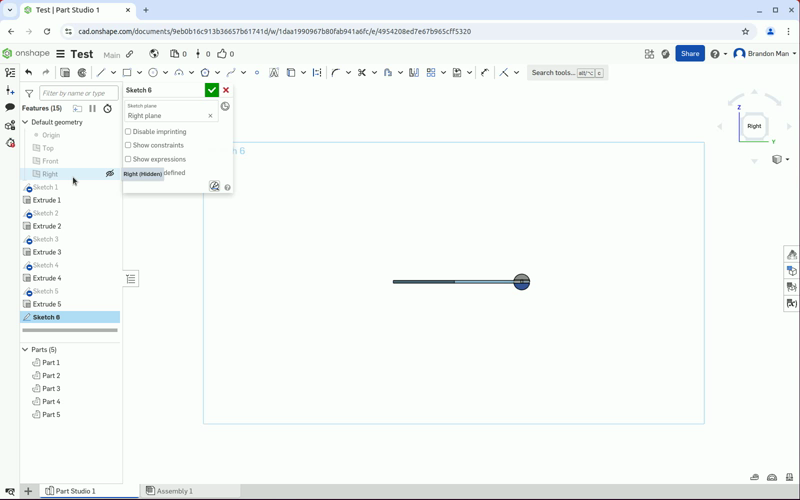
mouse_move(73, 352)
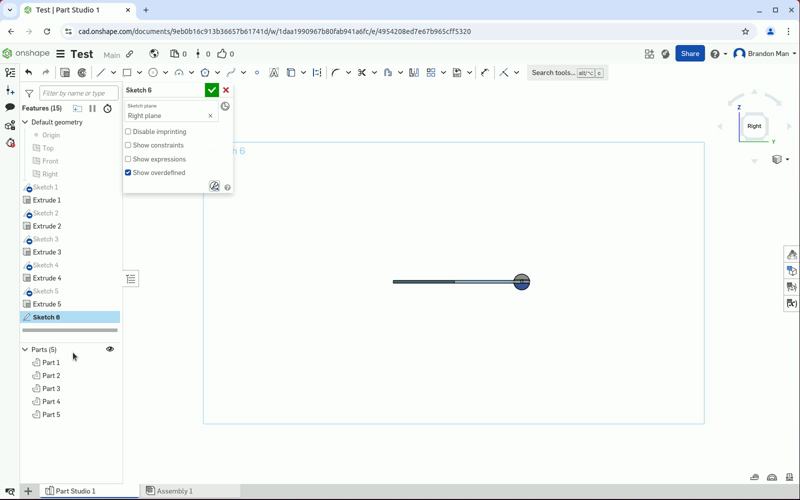
key(y)
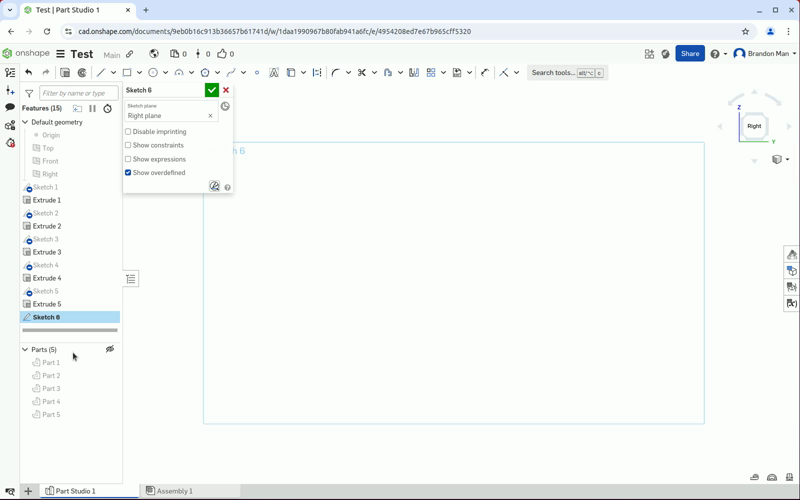
key(a)
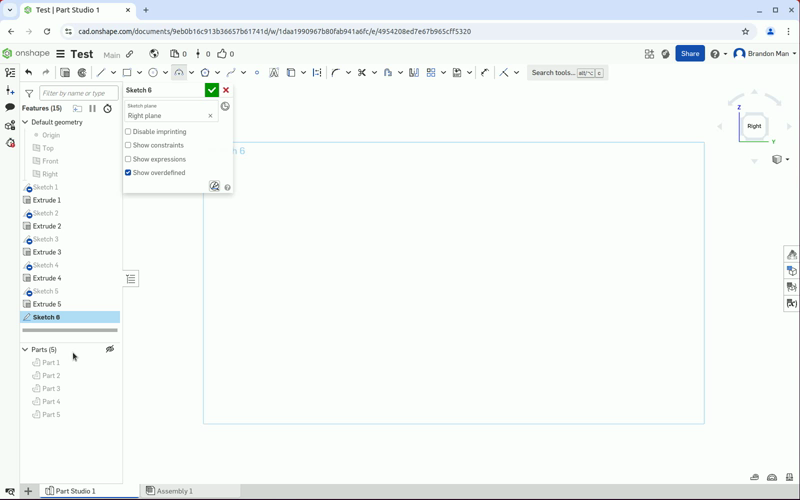
key_down(shift)
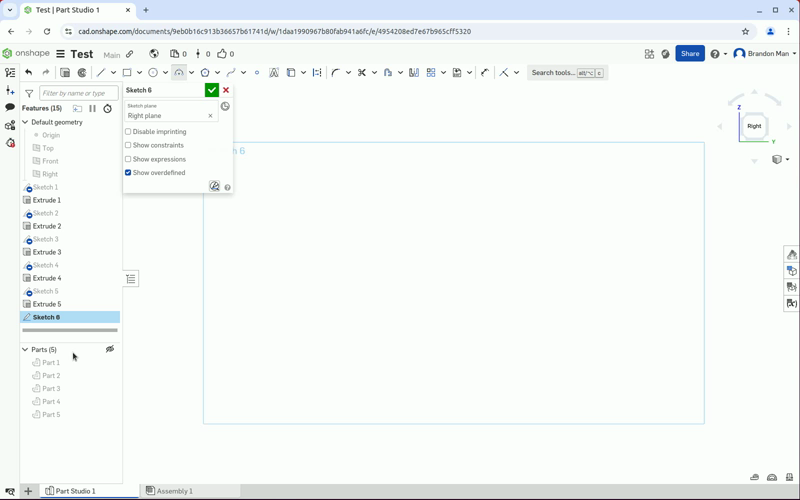
mouse_move(520, 288)
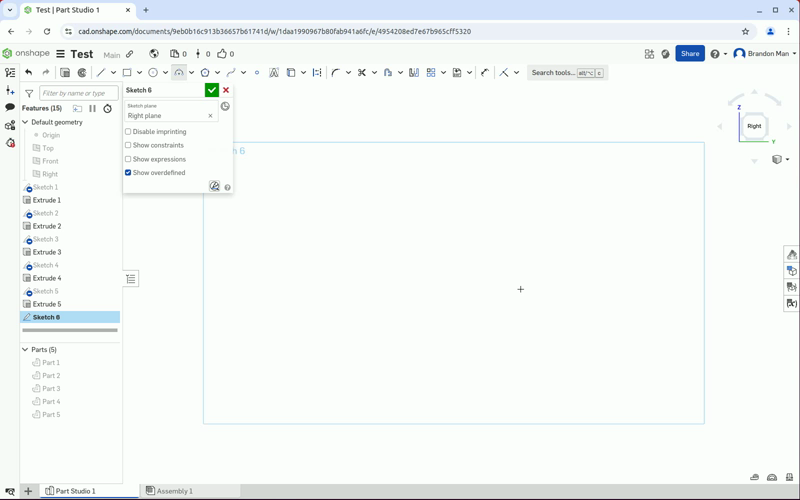
click(520, 288)
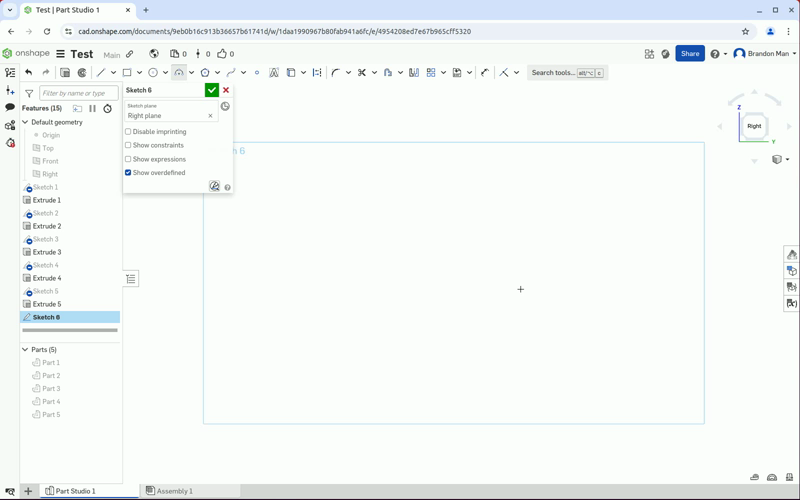
key_up(shift)
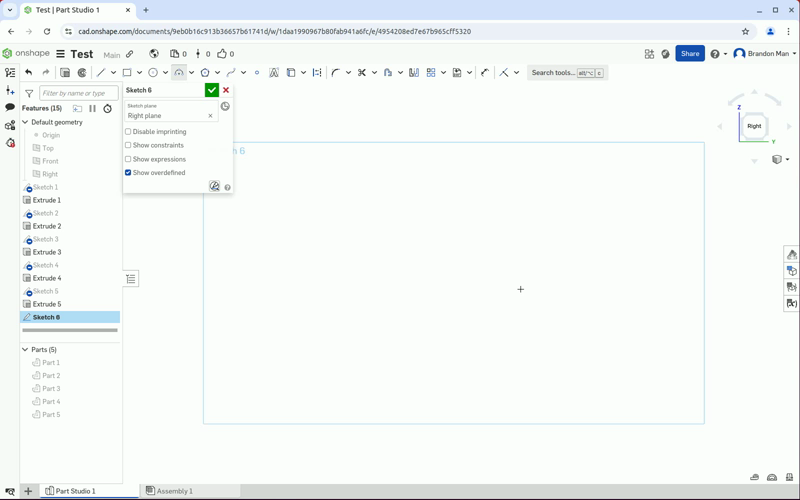
key_down(shift)
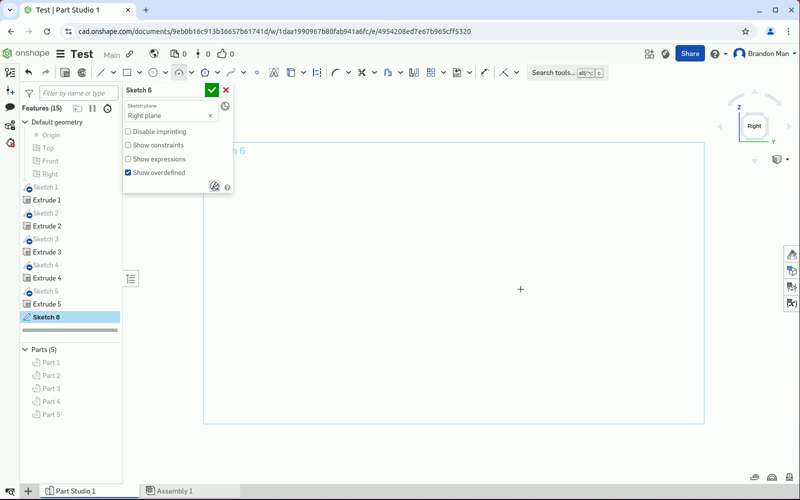
mouse_move(520, 274)
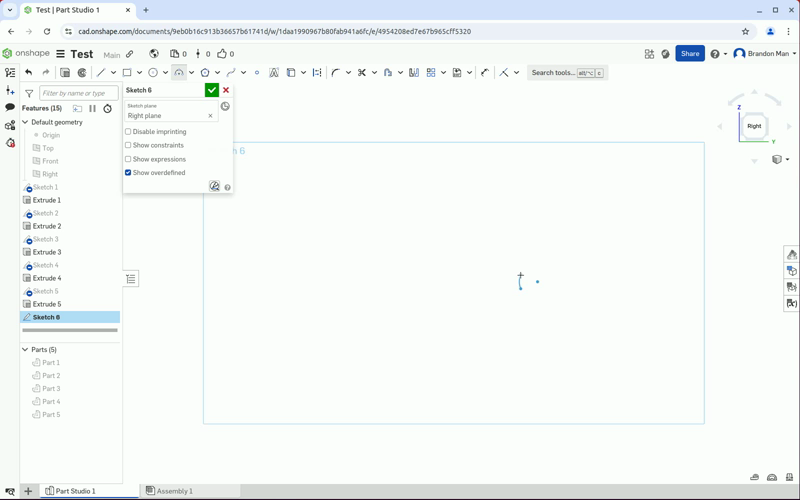
click(520, 274)
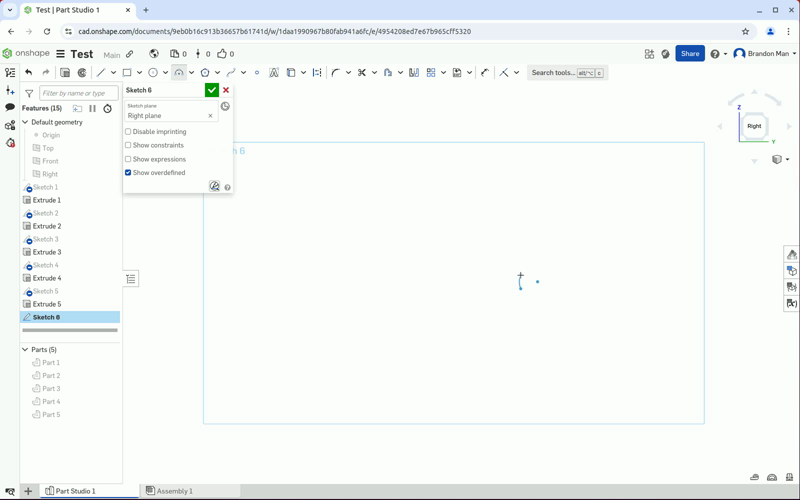
mouse_move(527, 281)
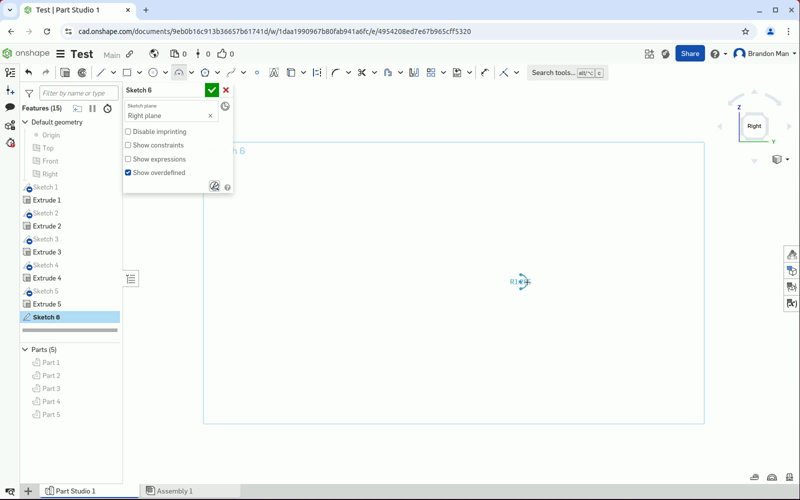
click(527, 281)
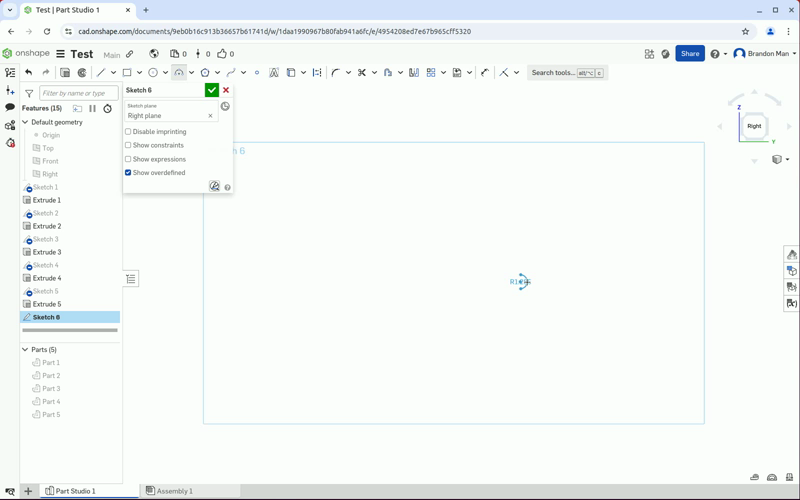
key_up(shift)
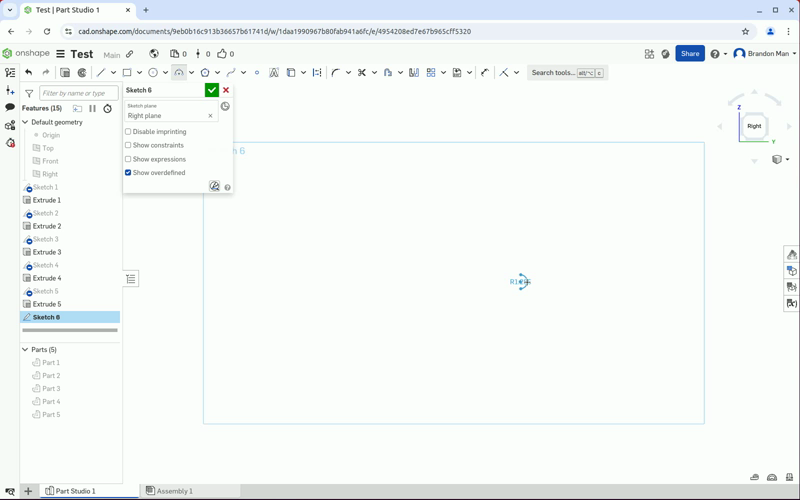
key(esc)
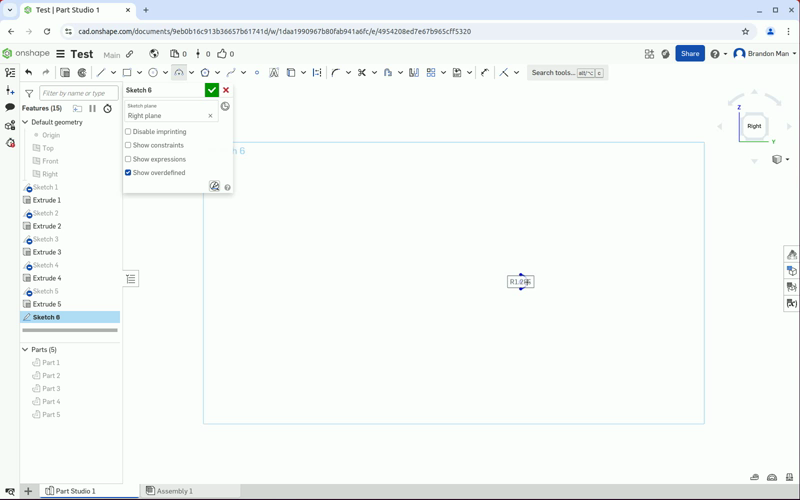
key(l)
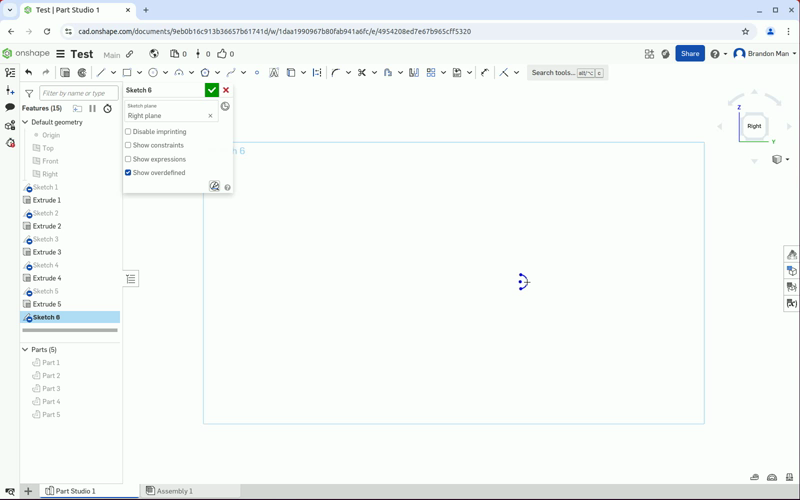
mouse_move(520, 274)
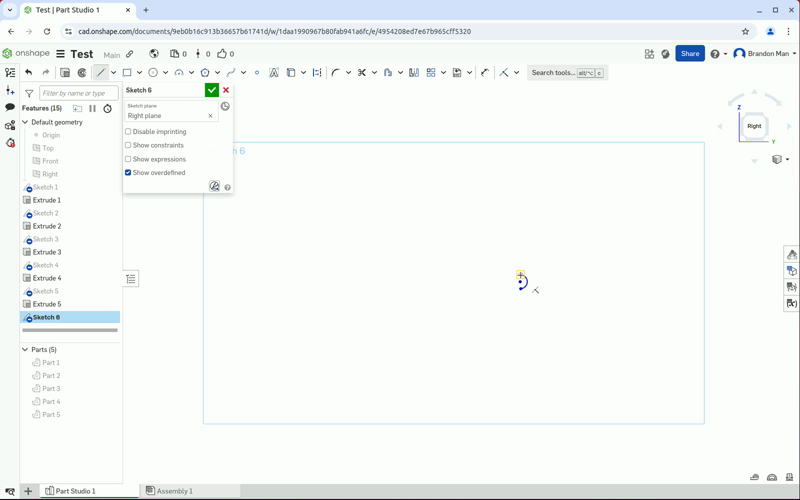
click(520, 274)
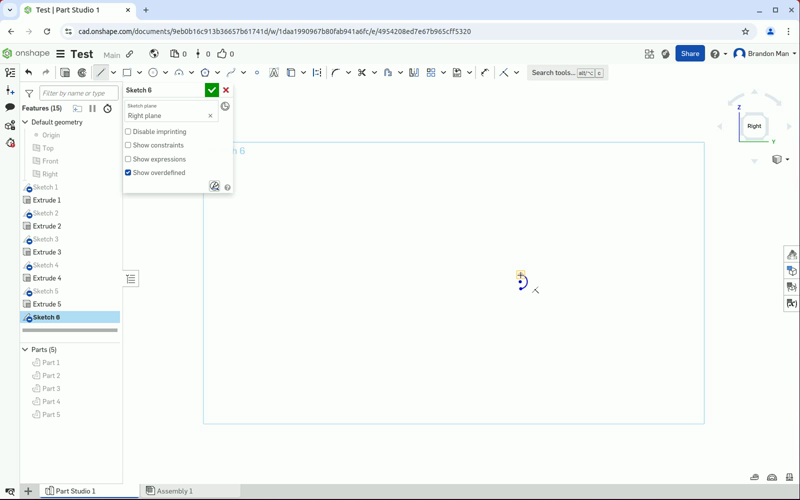
mouse_move(550, 274)
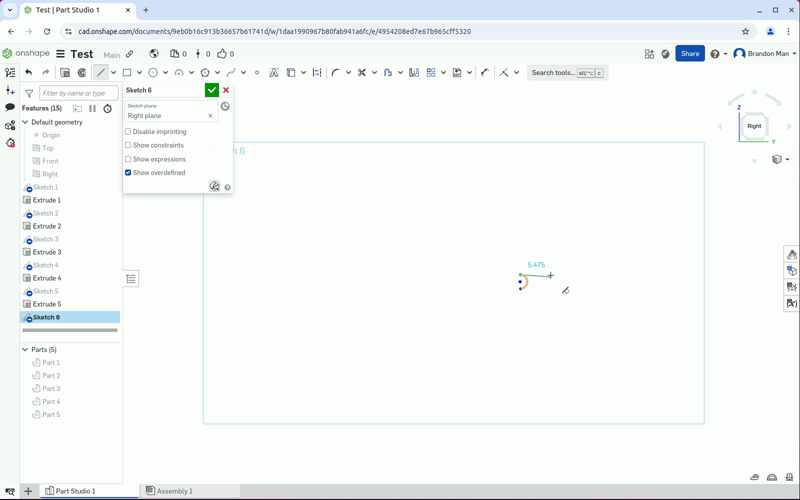
key_down(shift)
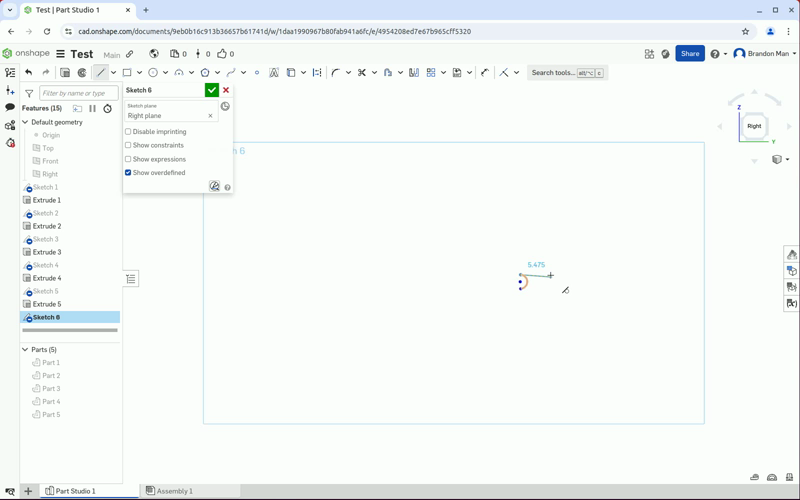
mouse_move(520, 288)
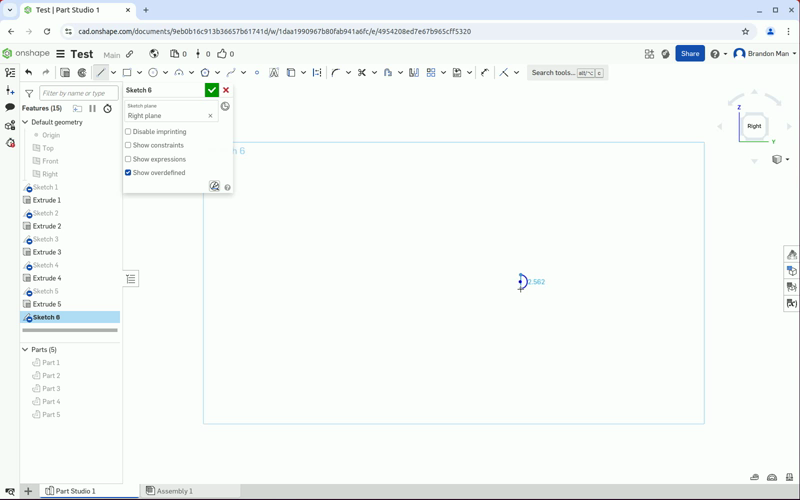
key_up(shift)
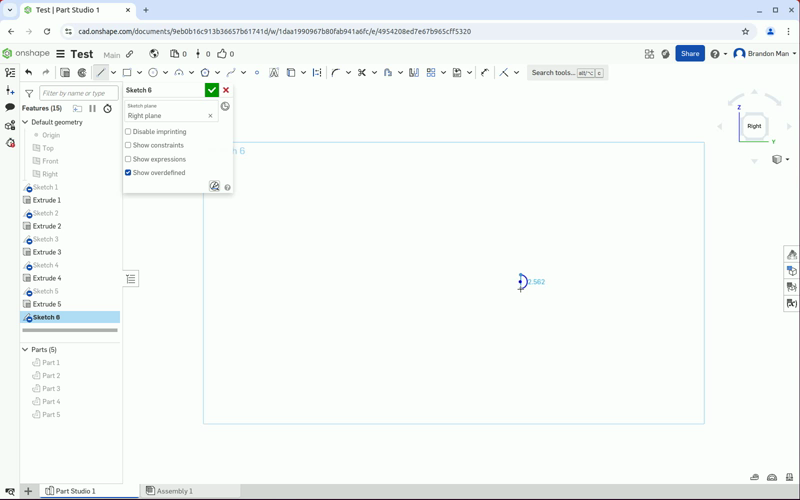
click(520, 288)
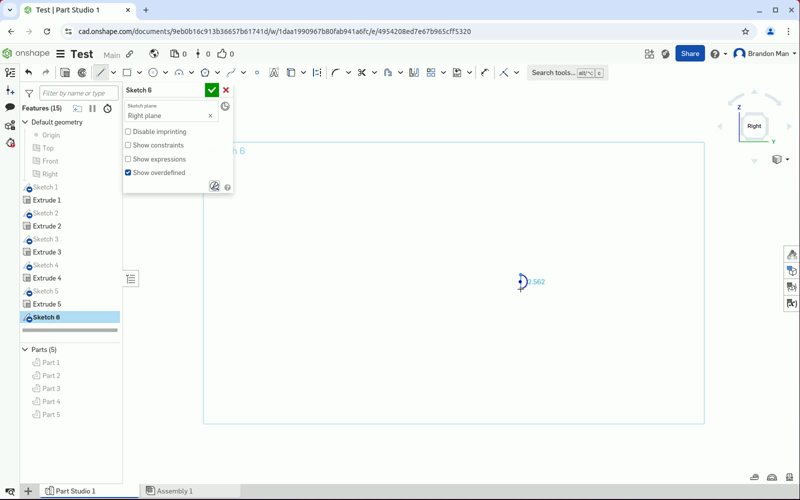
key(esc)
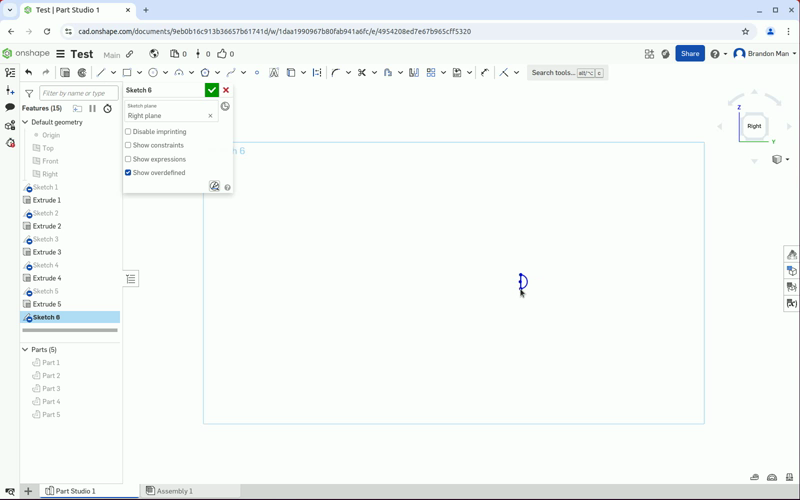
mouse_move(526, 282)
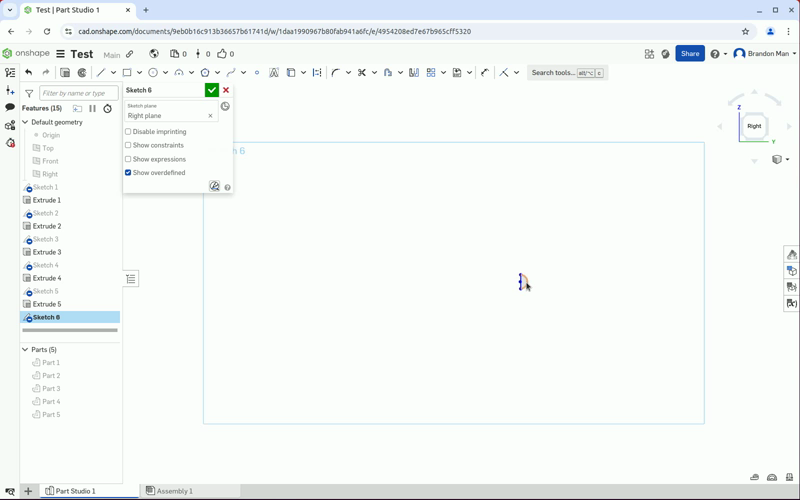
scroll(6)
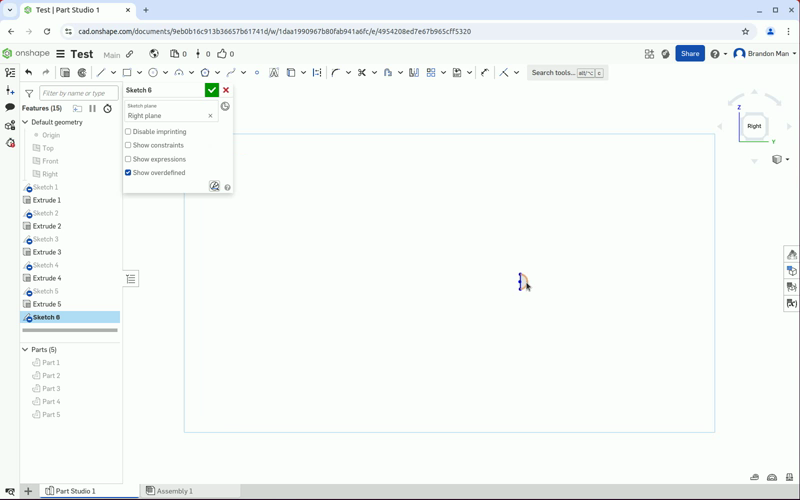
scroll(6)
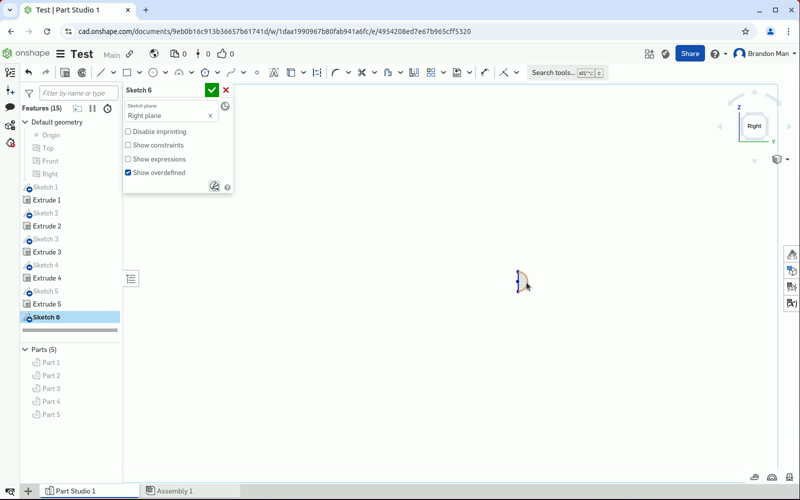
scroll(6)
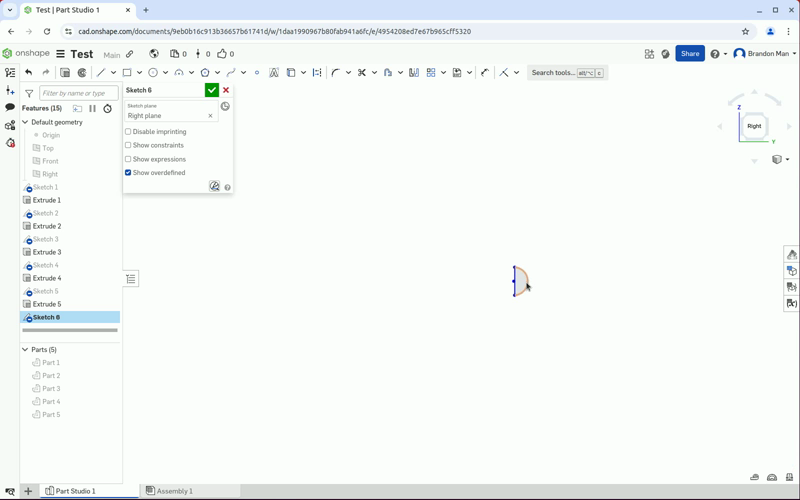
scroll(6)
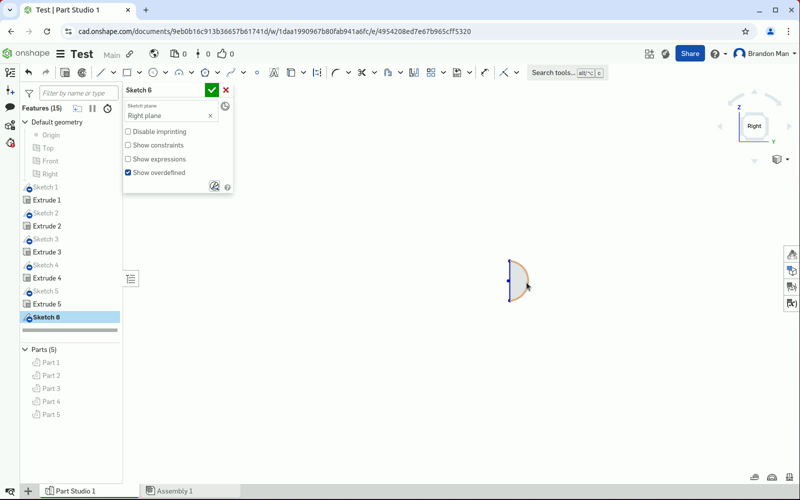
scroll(6)
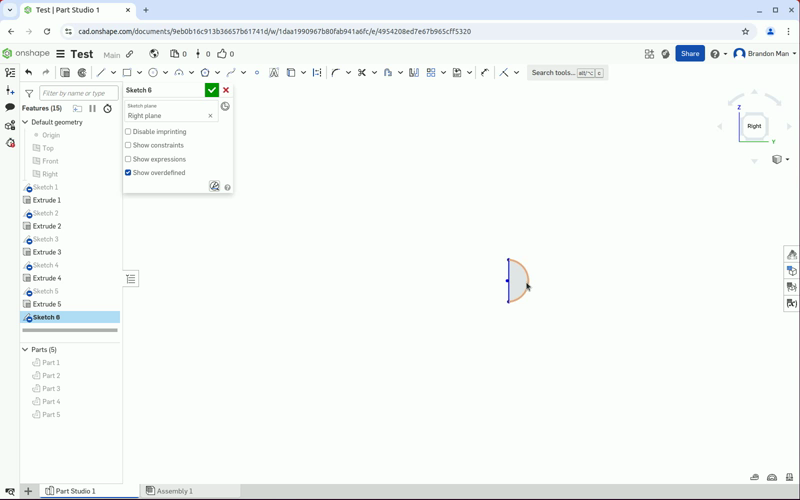
scroll(6)
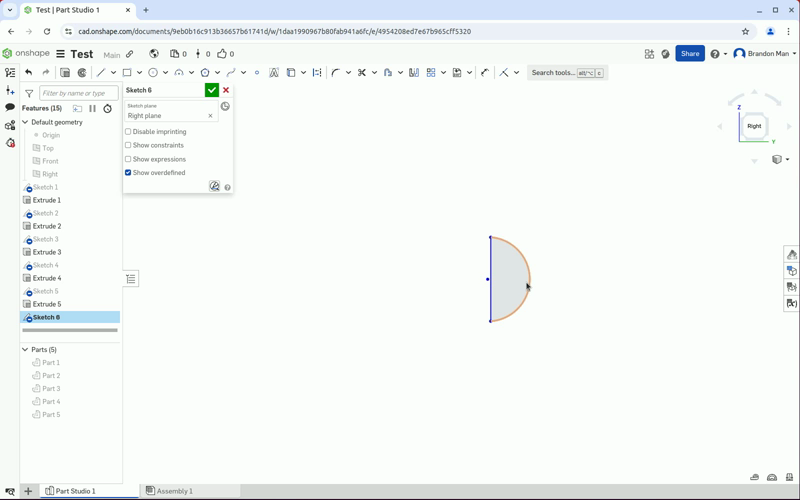
scroll(6)
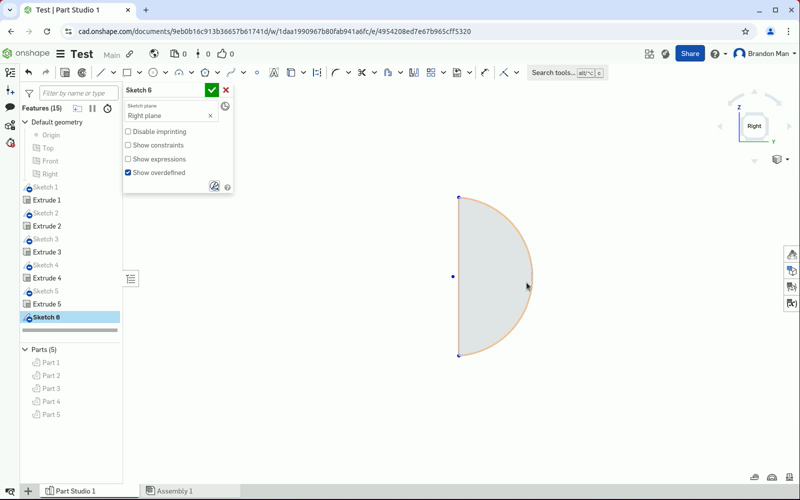
click(526, 282)
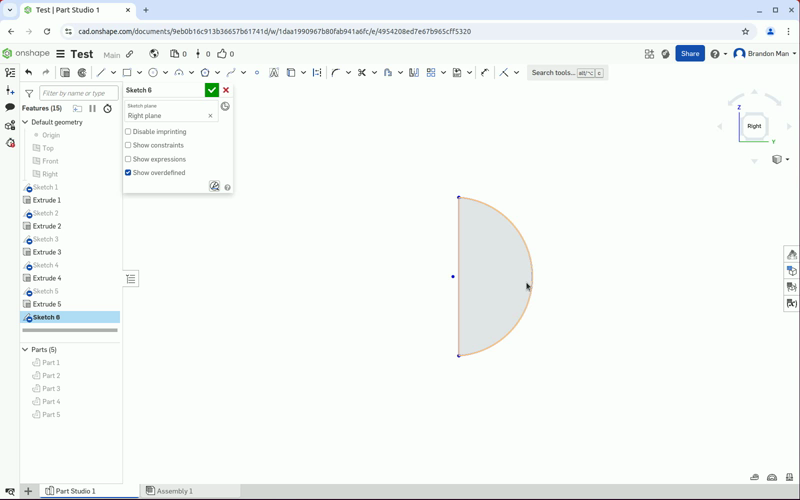
scroll(-6)
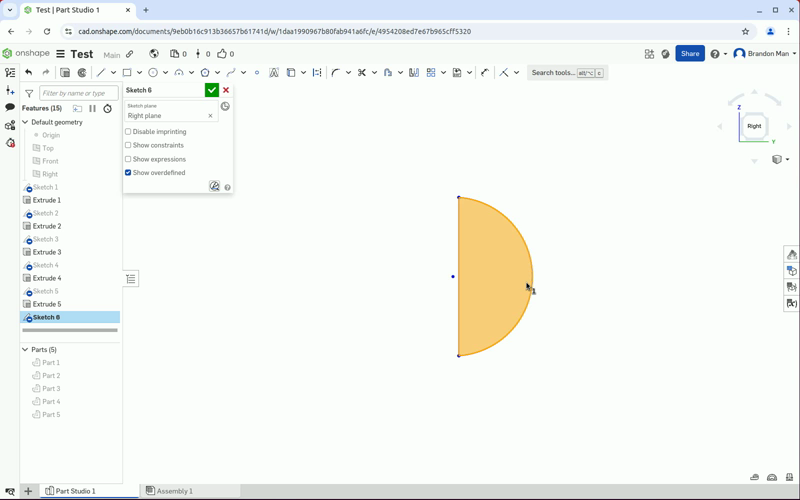
scroll(-6)
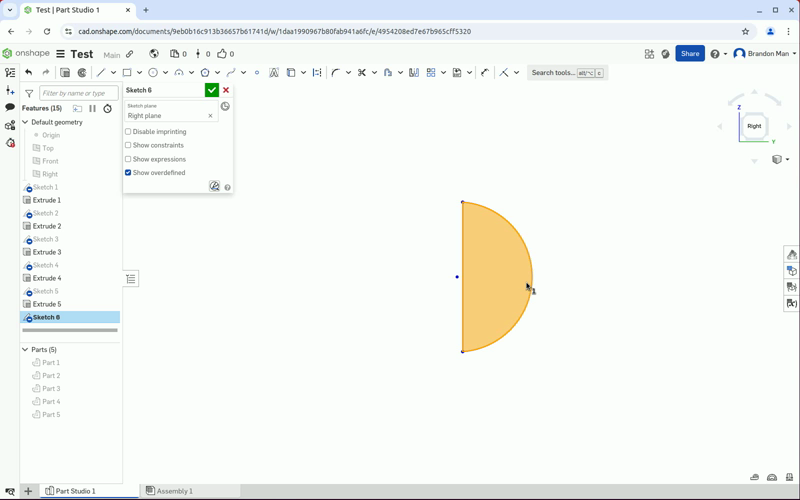
scroll(-6)
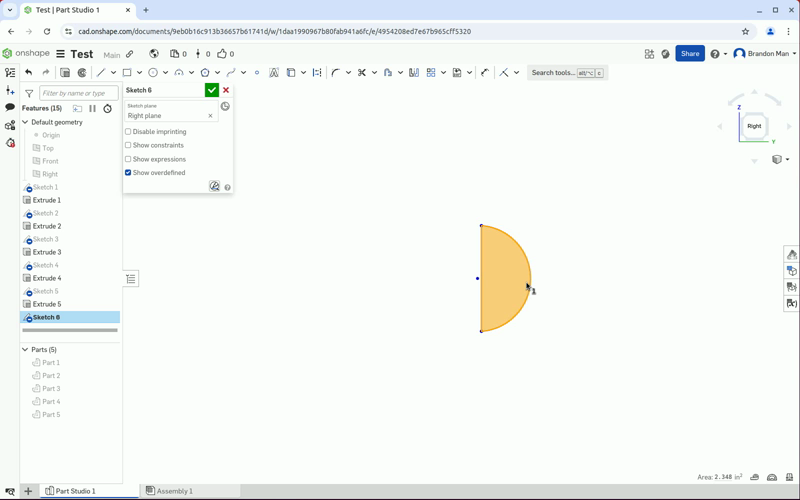
scroll(-6)
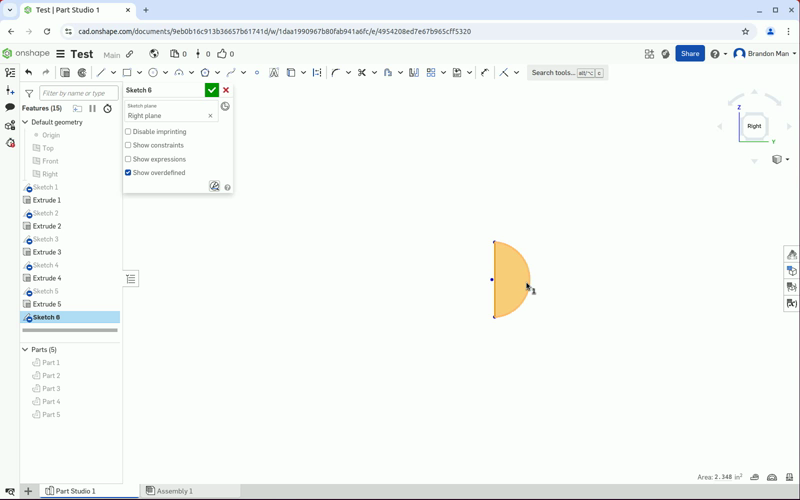
scroll(-6)
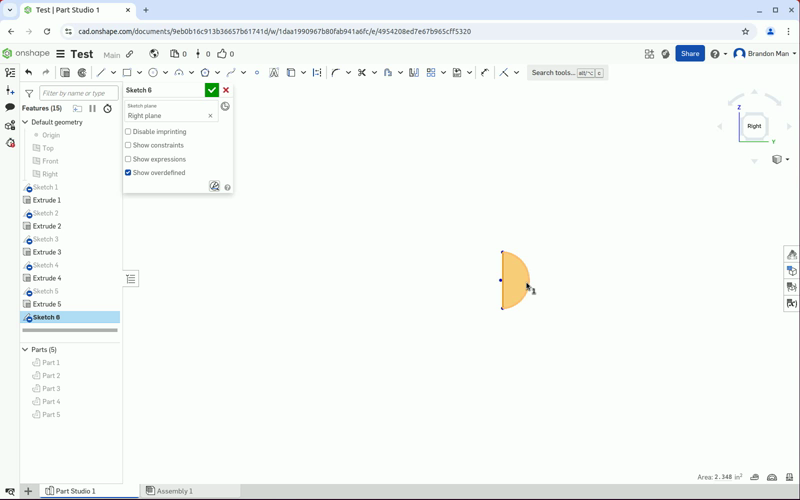
scroll(-6)
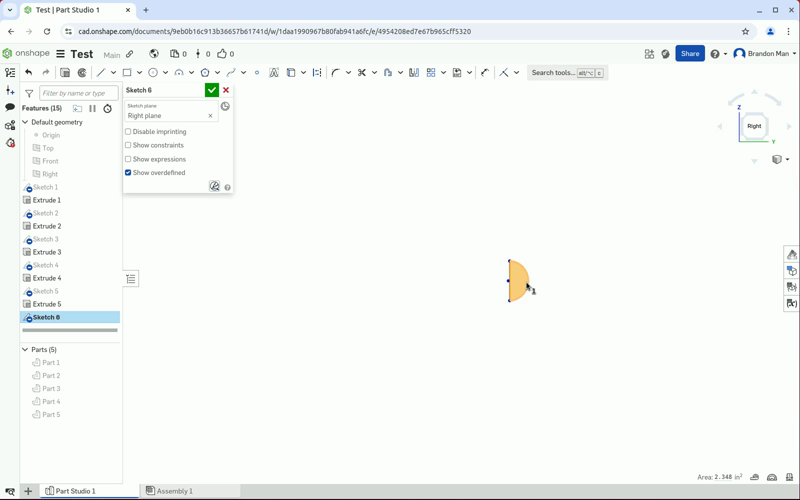
scroll(-6)
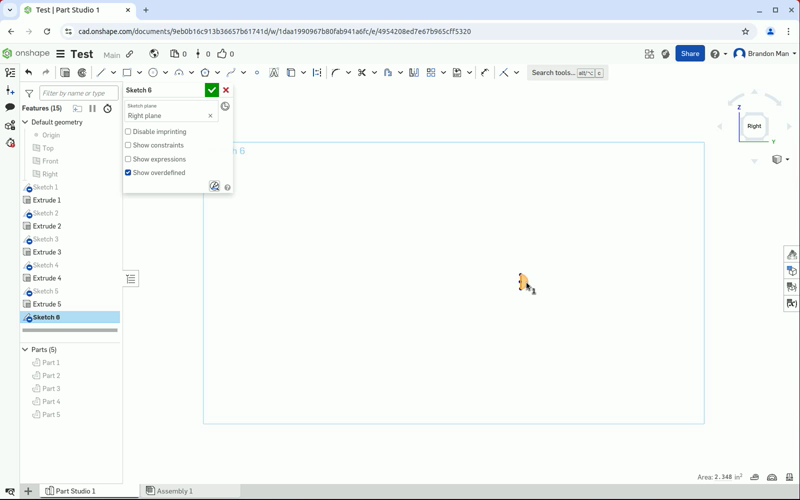
mouse_move(73, 352)
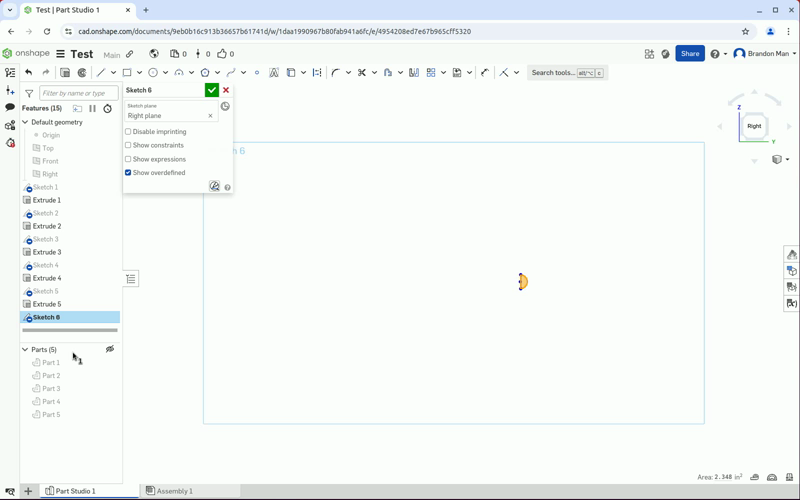
key(shift+y)
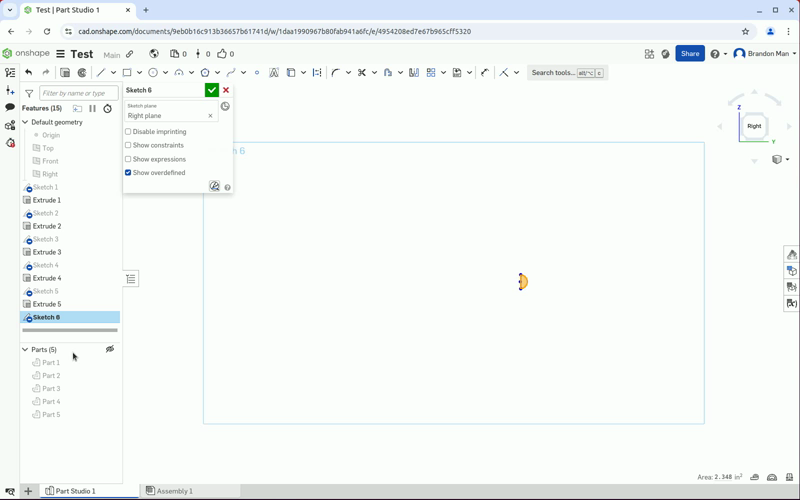
key(shift+e)
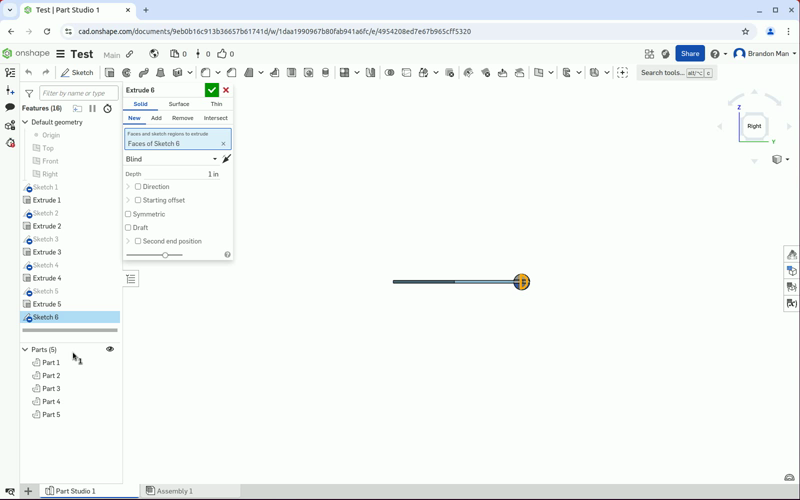
mouse_move(143, 106)
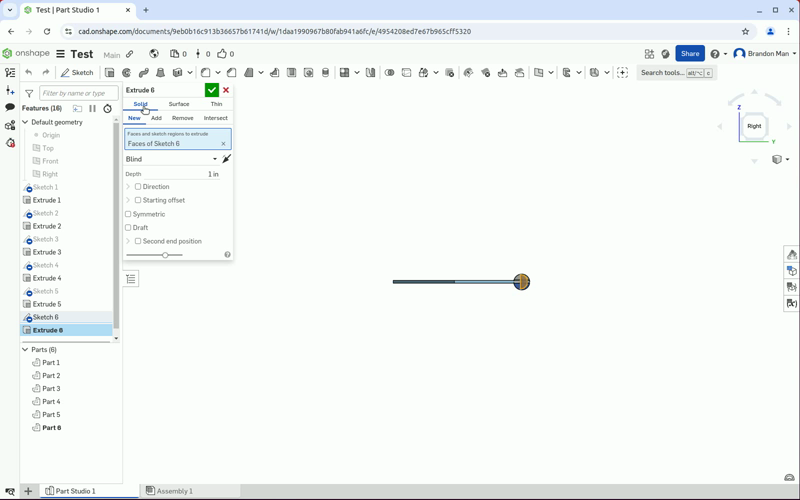
click(143, 106)
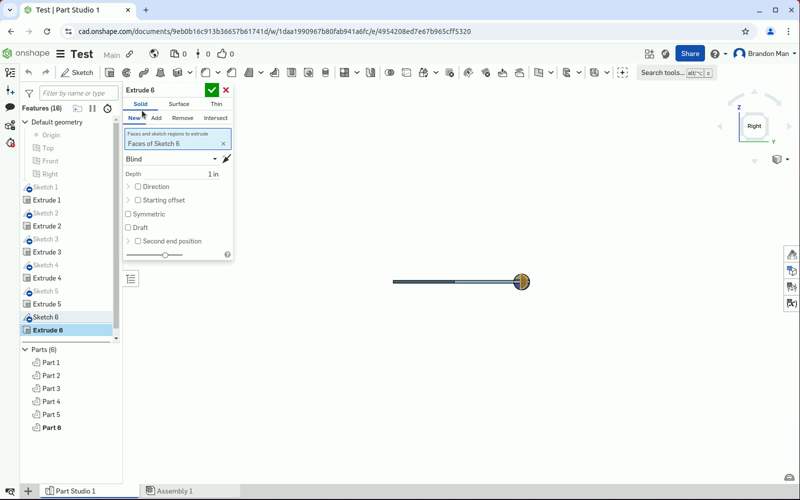
mouse_move(137, 120)
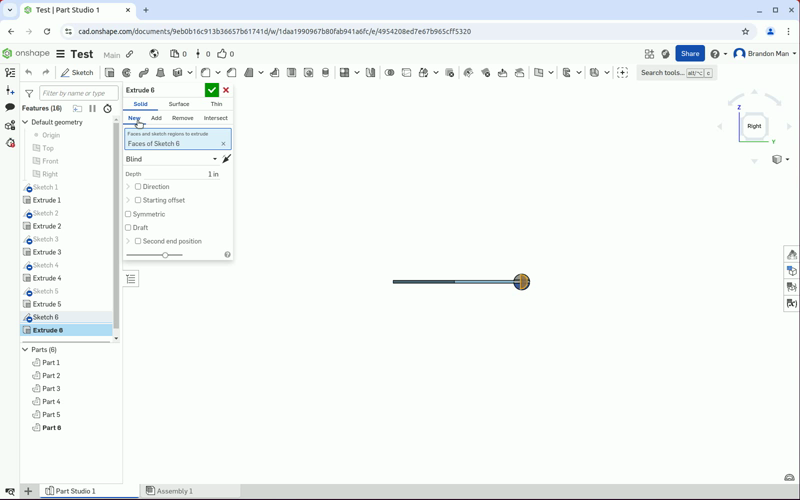
click(137, 120)
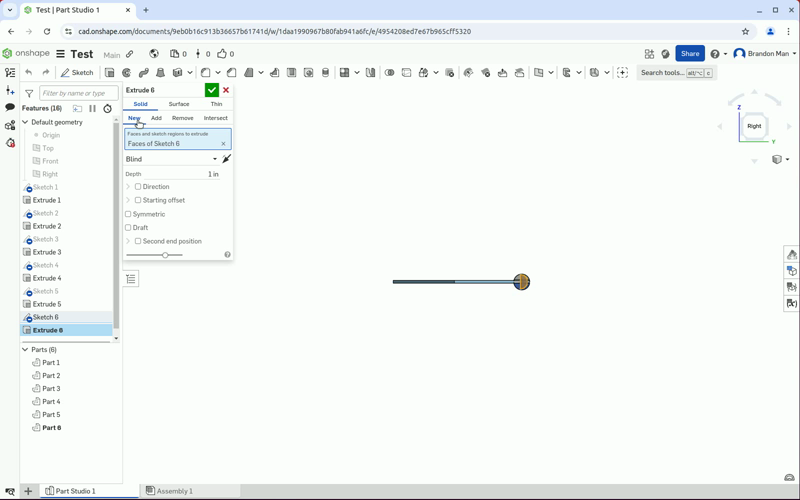
key(tab, 4)
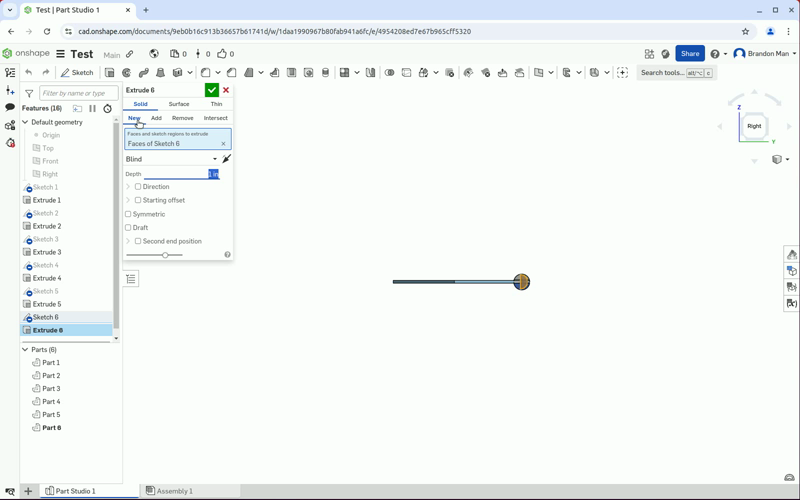
text(1.444)
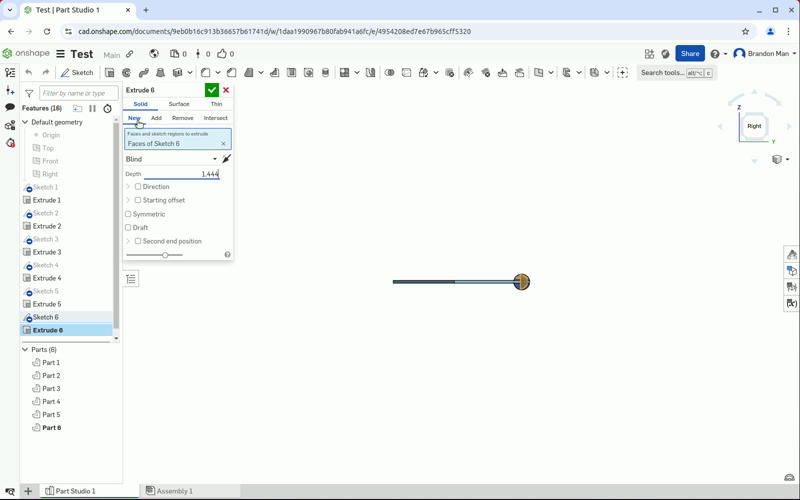
key(enter)
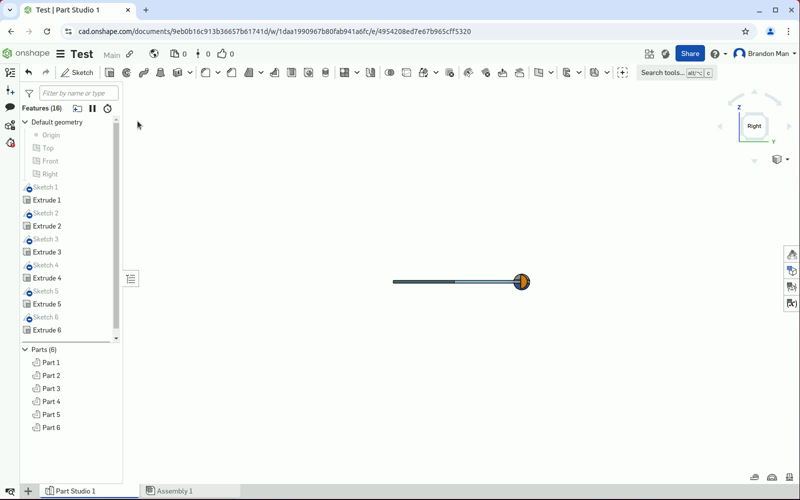
key(shift+h)
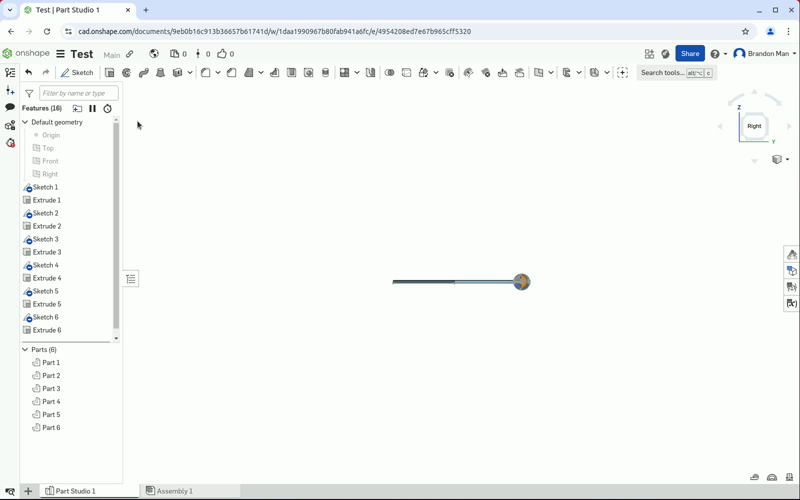
key(shift+h)
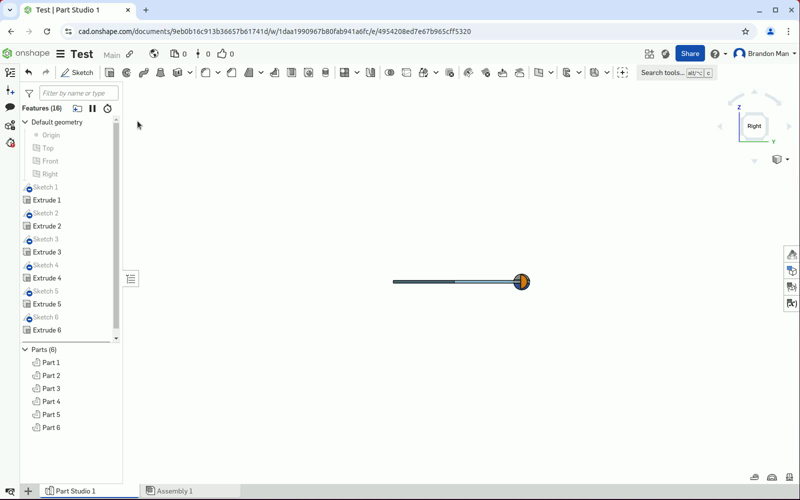
mouse_move(69, 189)
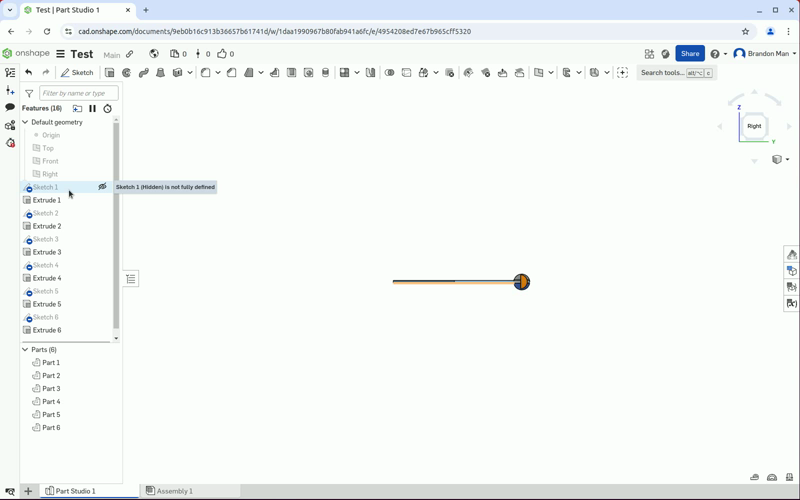
click(69, 189)
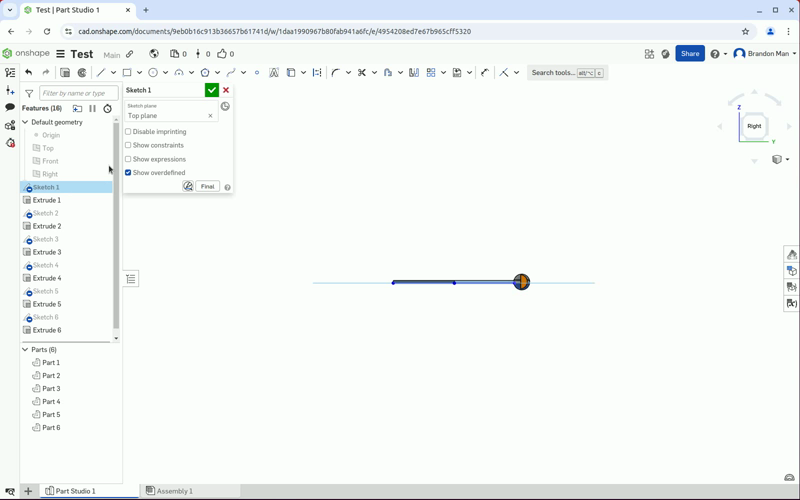
mouse_move(229, 92)
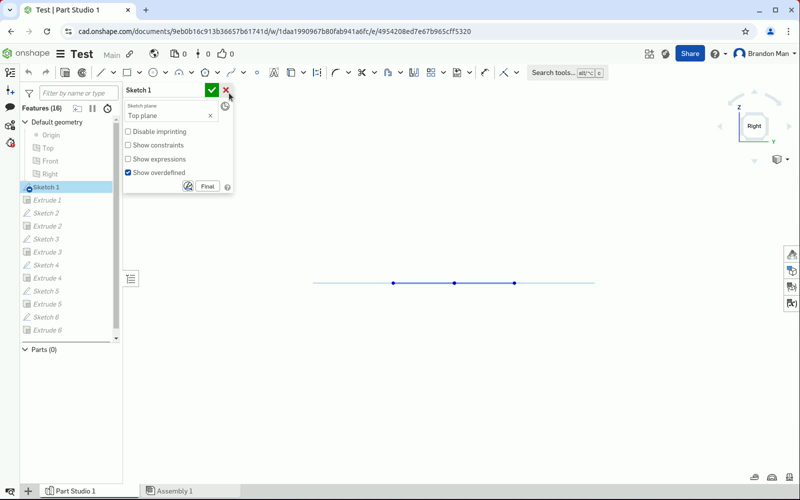
click(229, 92)
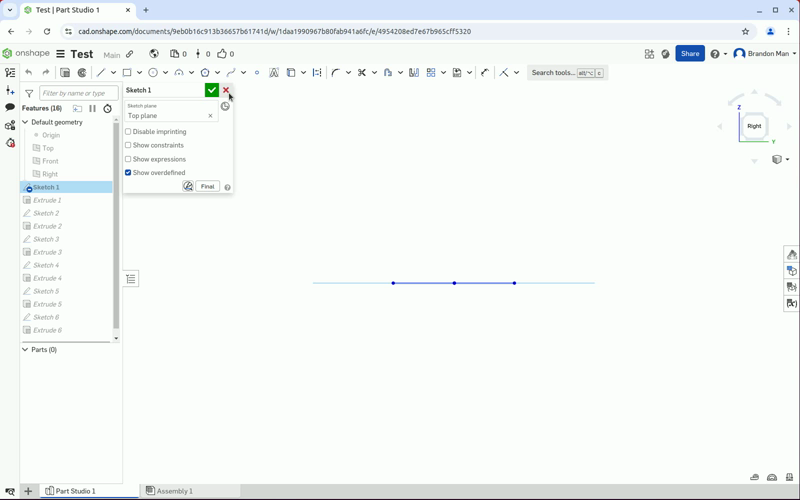
key(shift+s)
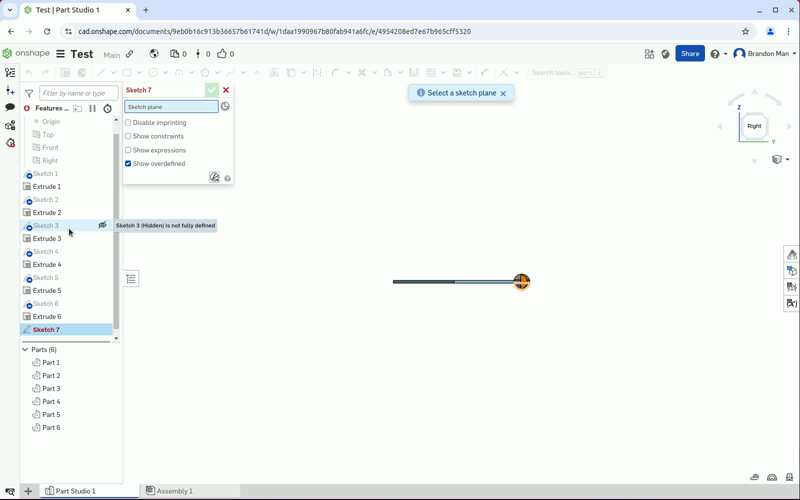
scroll(3)
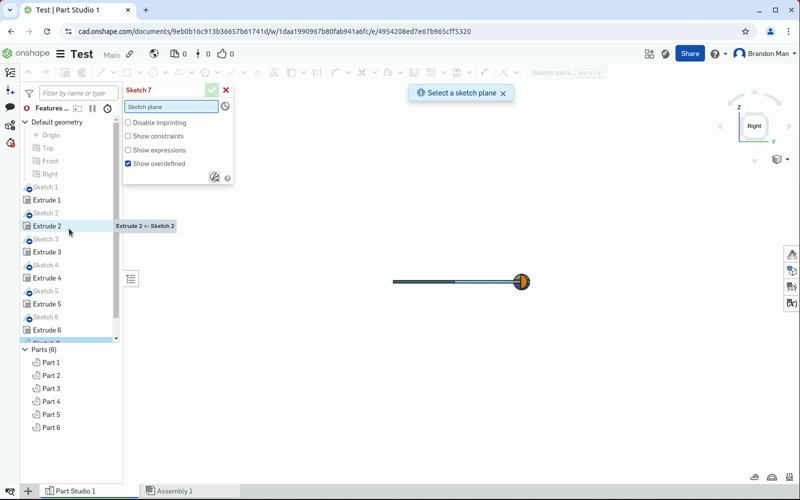
mouse_move(69, 176)
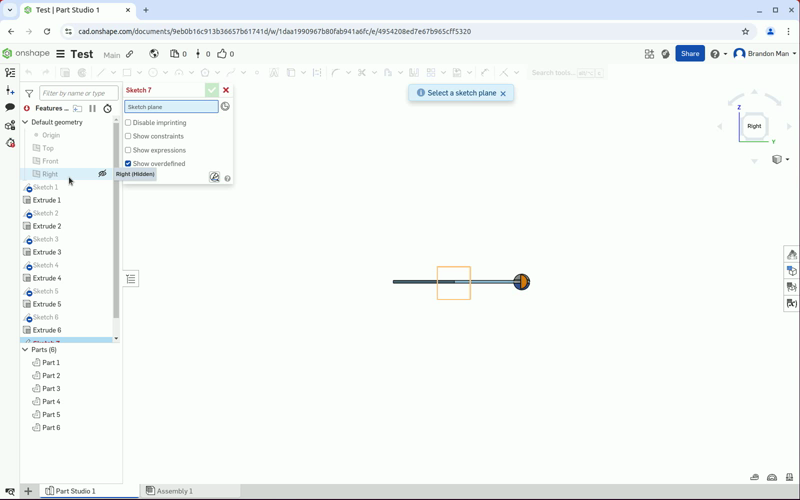
click(69, 176)
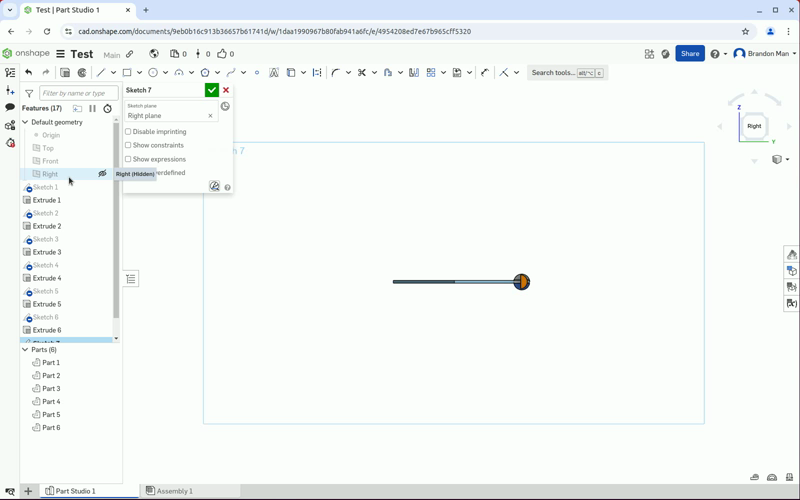
mouse_move(73, 352)
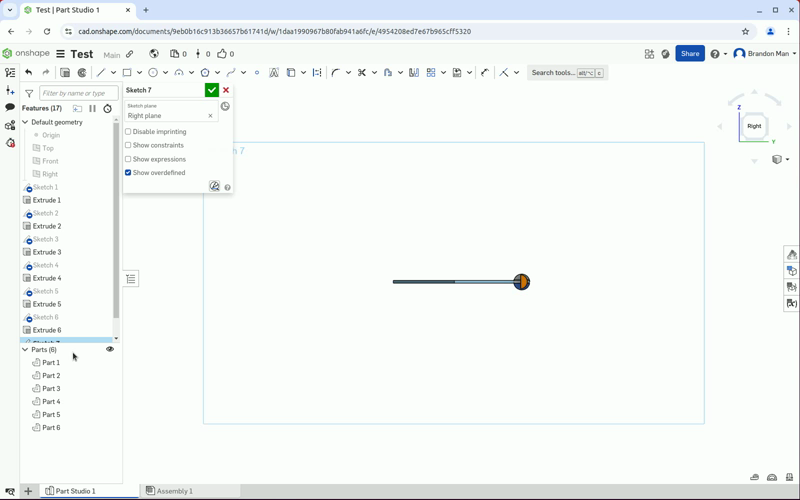
key(y)
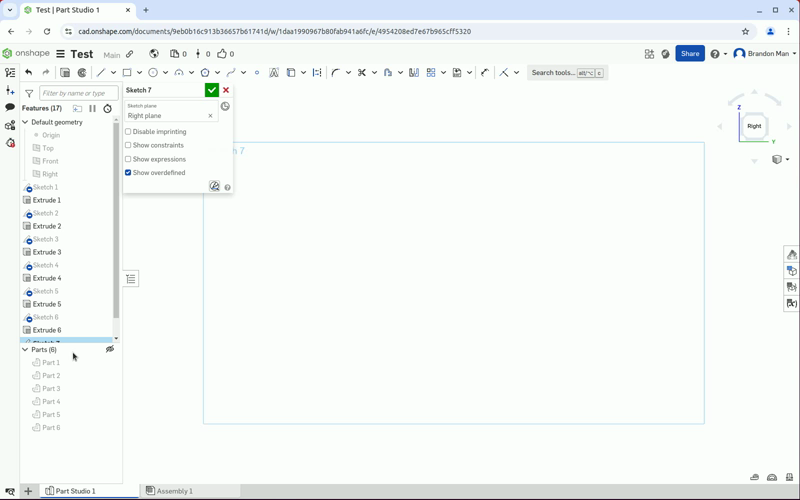
key(l)
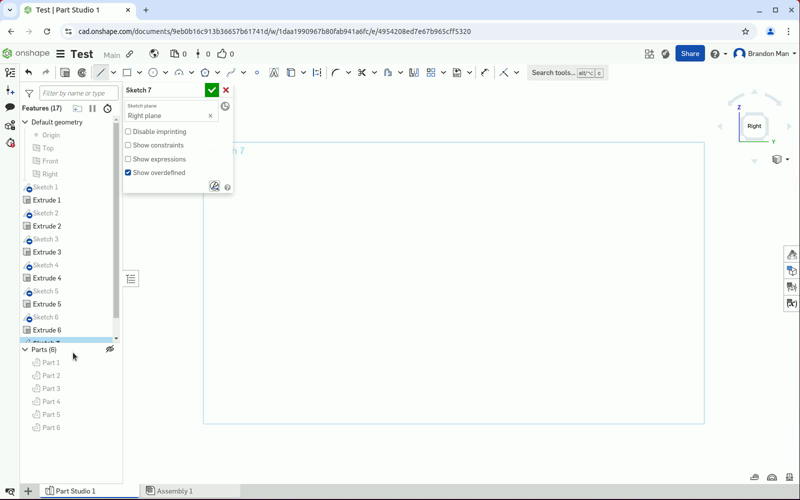
key_down(shift)
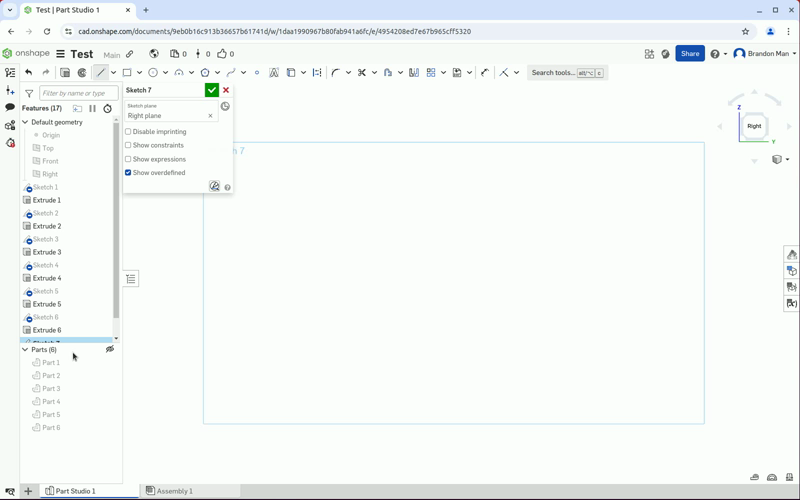
mouse_move(520, 288)
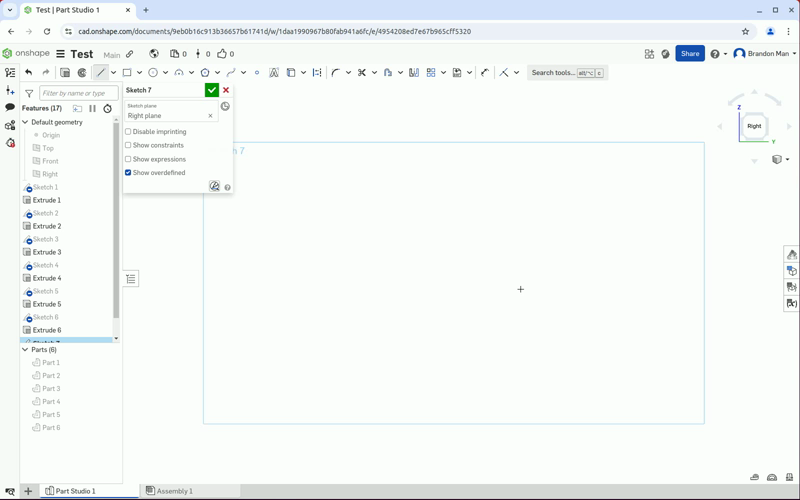
click(520, 288)
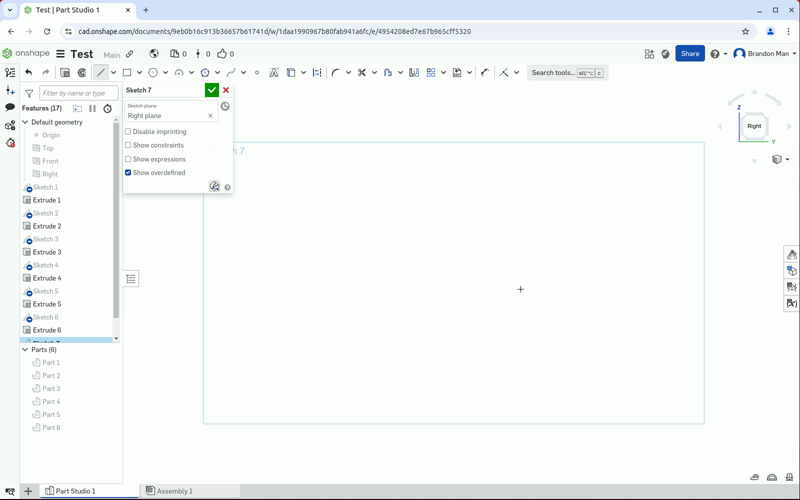
key_up(shift)
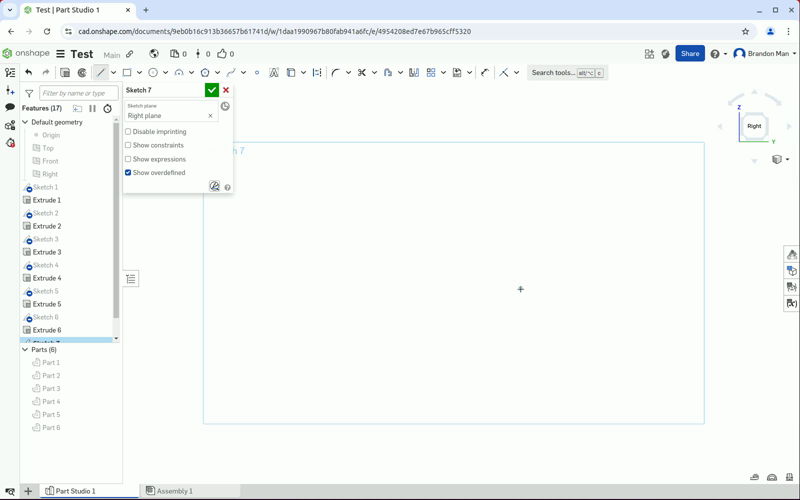
key_down(shift)
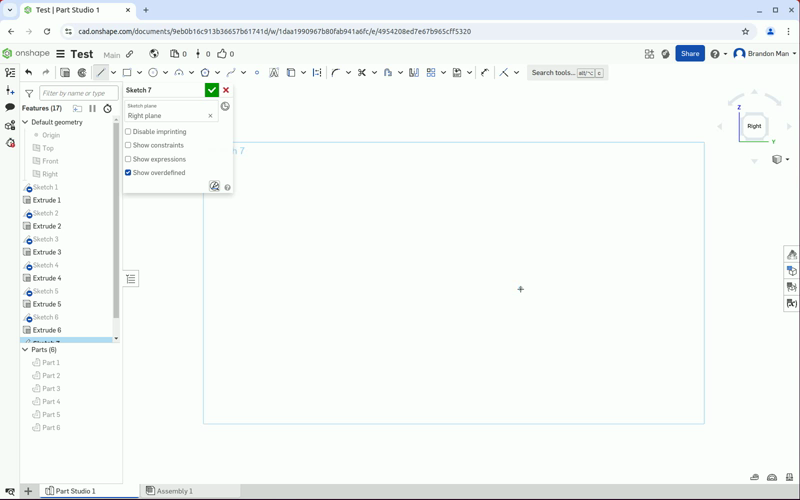
mouse_move(550, 288)
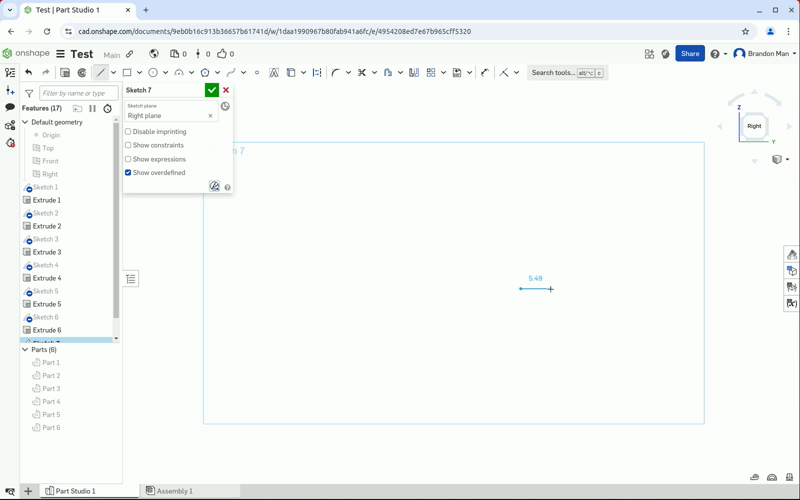
mouse_move(520, 274)
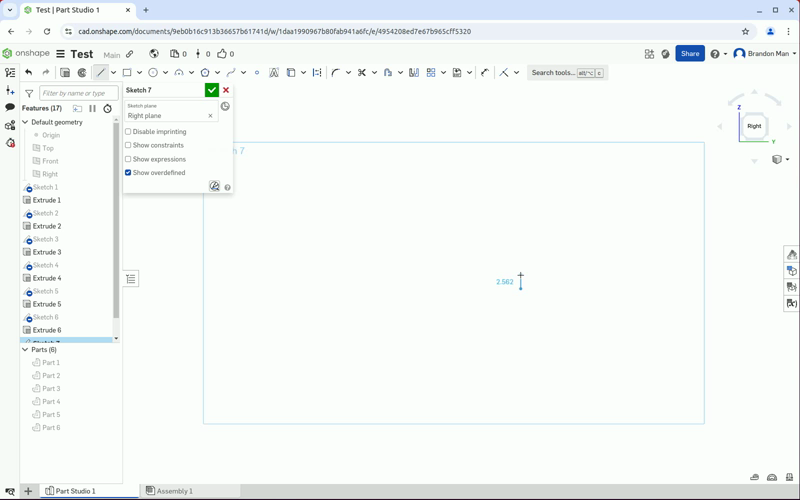
click(520, 274)
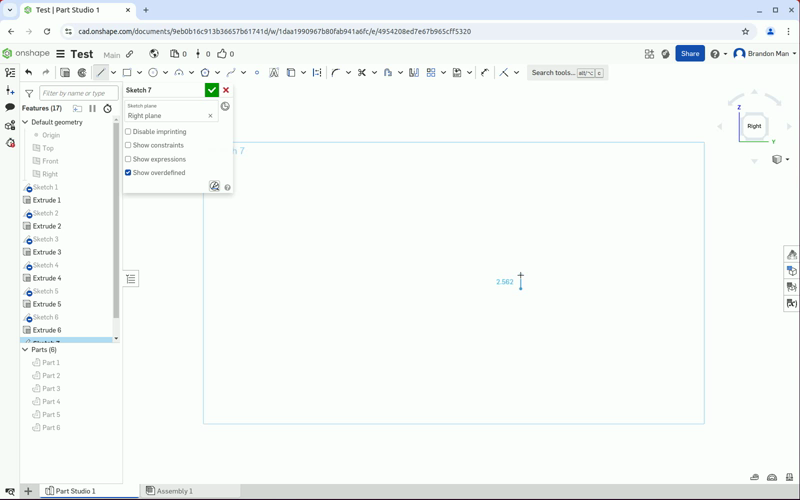
key_up(shift)
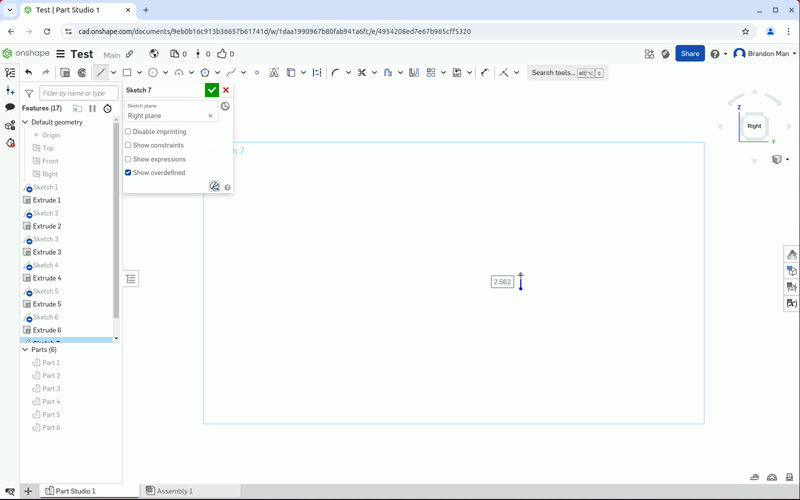
key(esc)
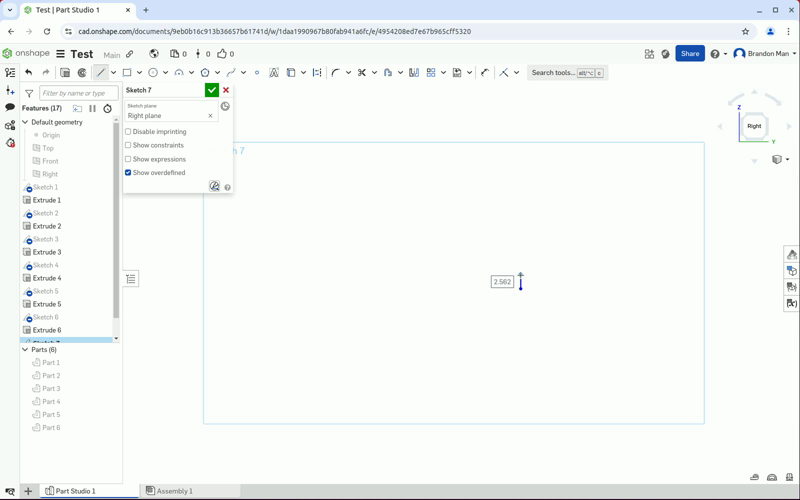
key(a)
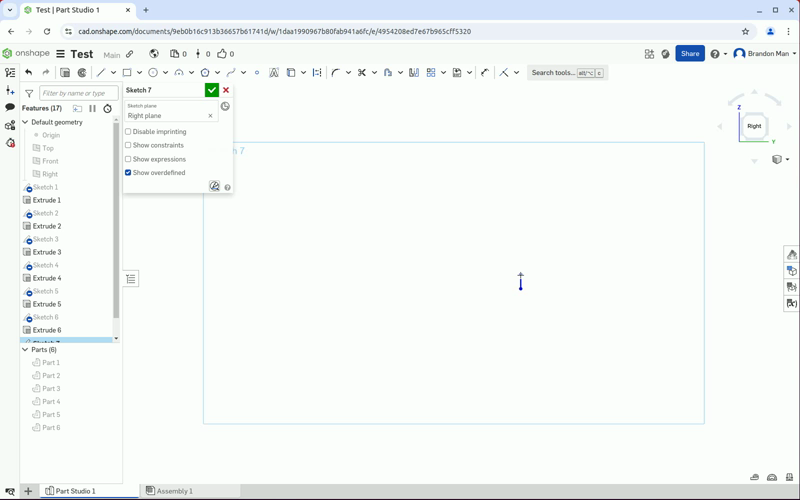
mouse_move(520, 274)
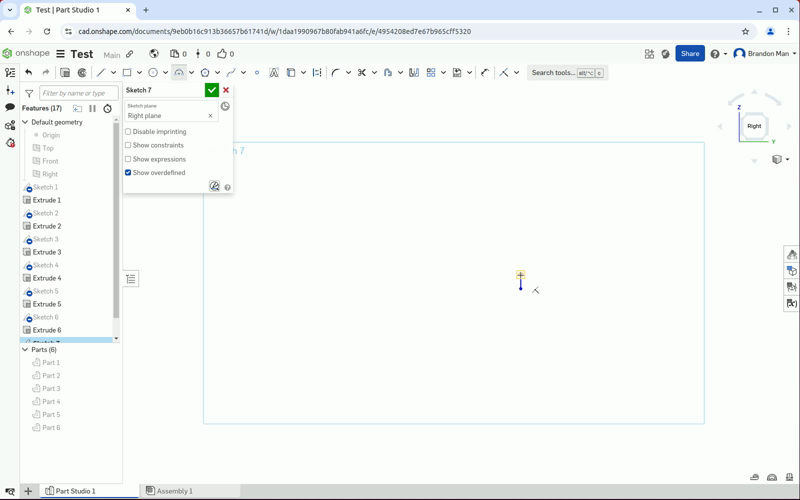
click(520, 274)
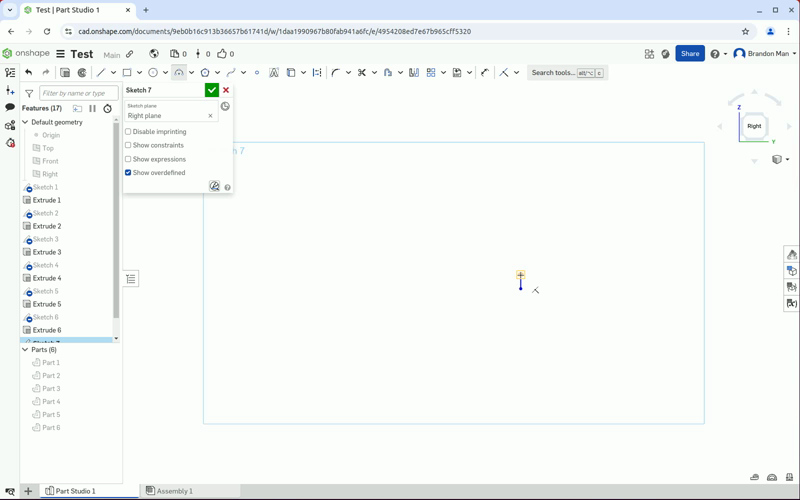
mouse_move(520, 288)
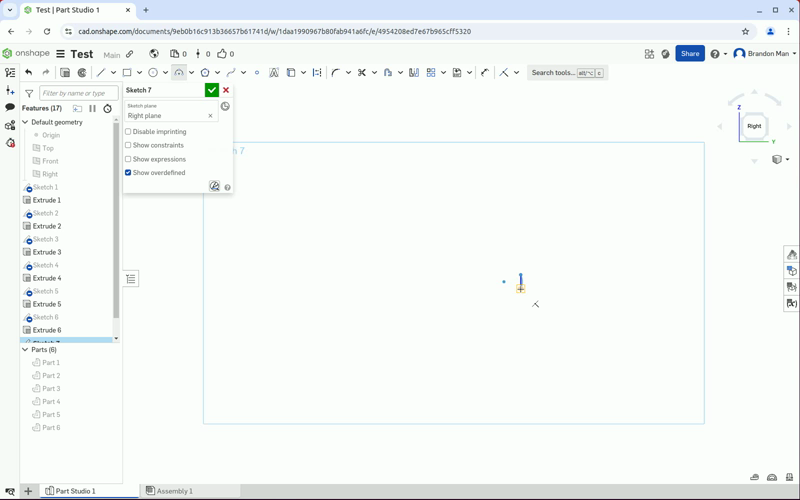
click(520, 288)
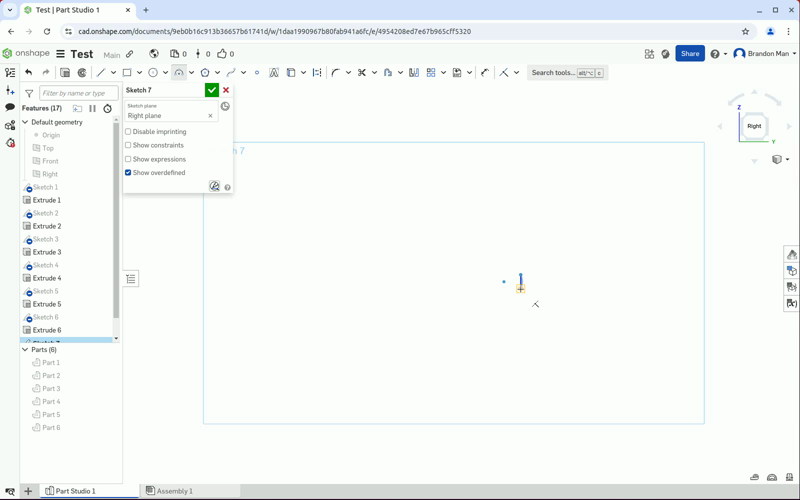
key_down(shift)
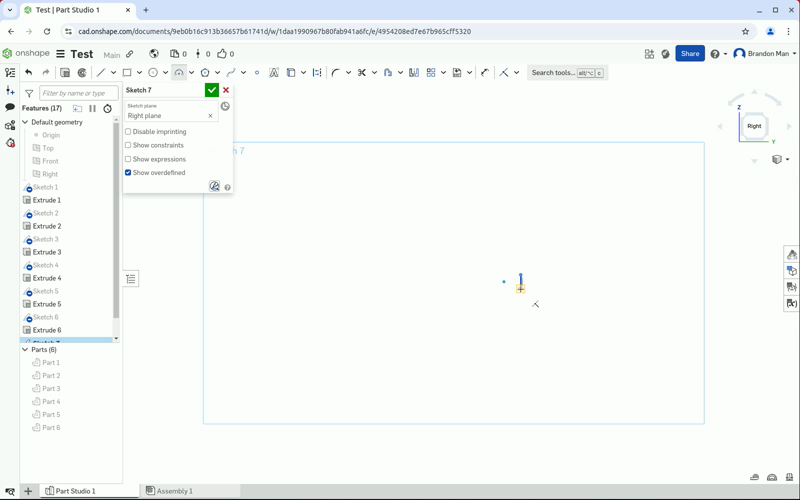
mouse_move(513, 281)
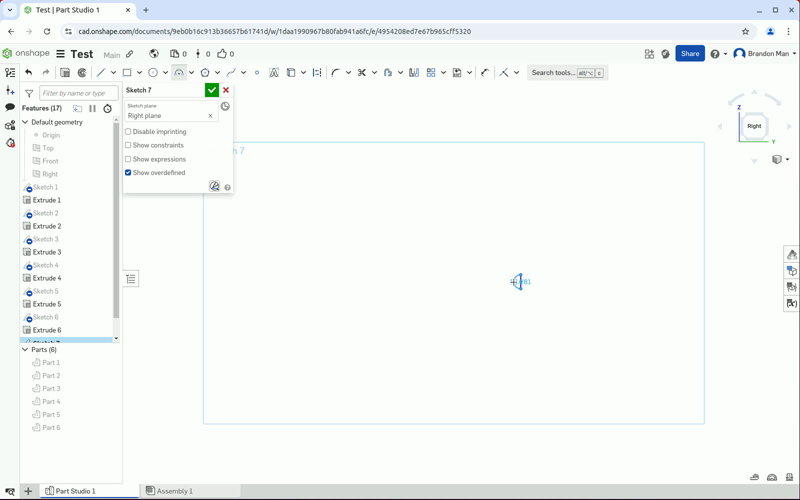
click(513, 281)
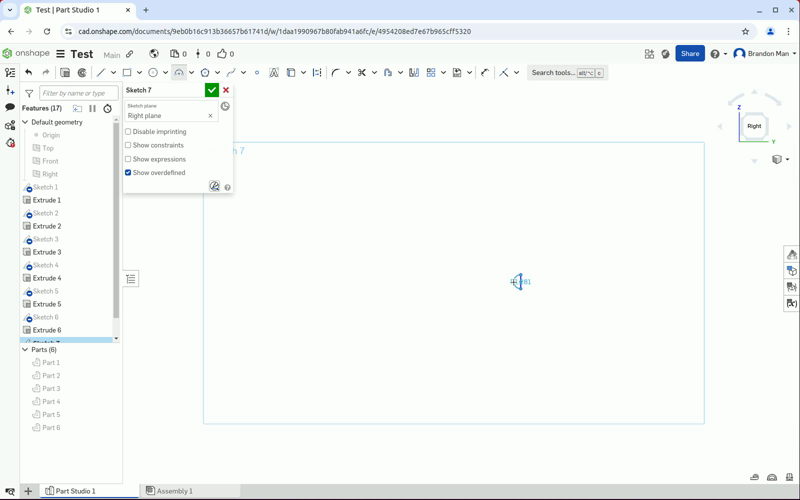
key_up(shift)
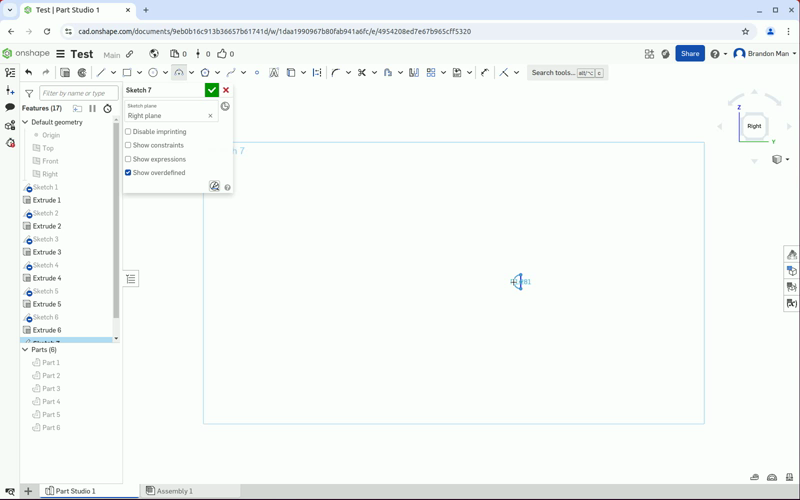
key(esc)
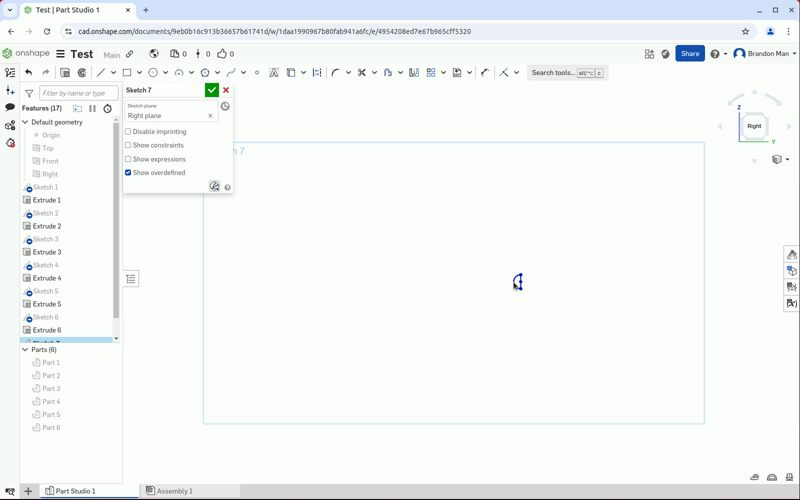
mouse_move(519, 278)
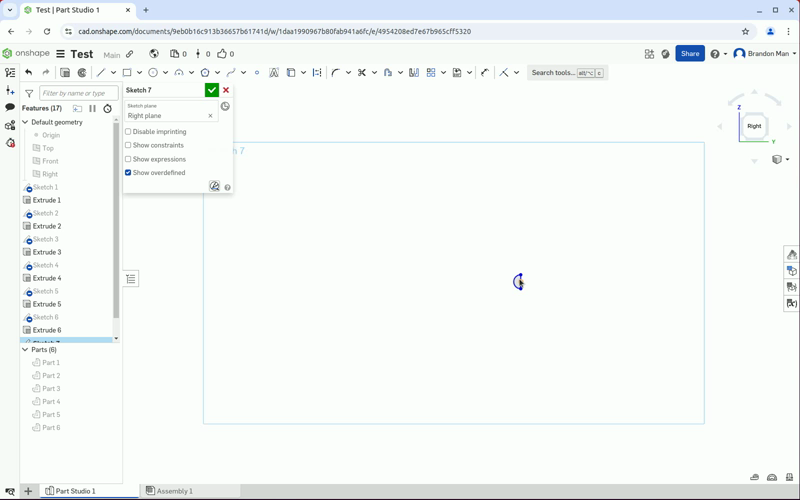
scroll(6)
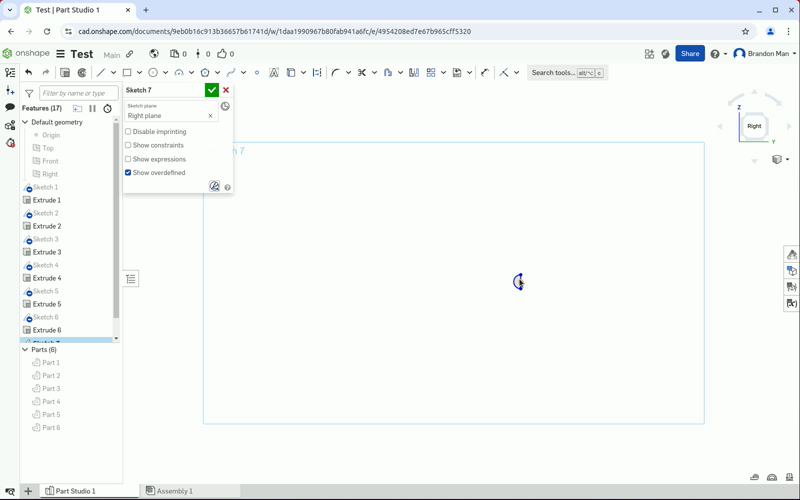
scroll(6)
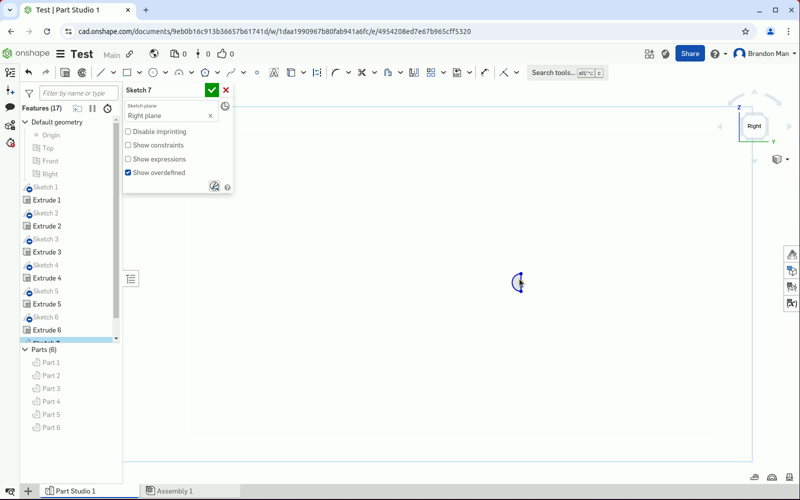
scroll(6)
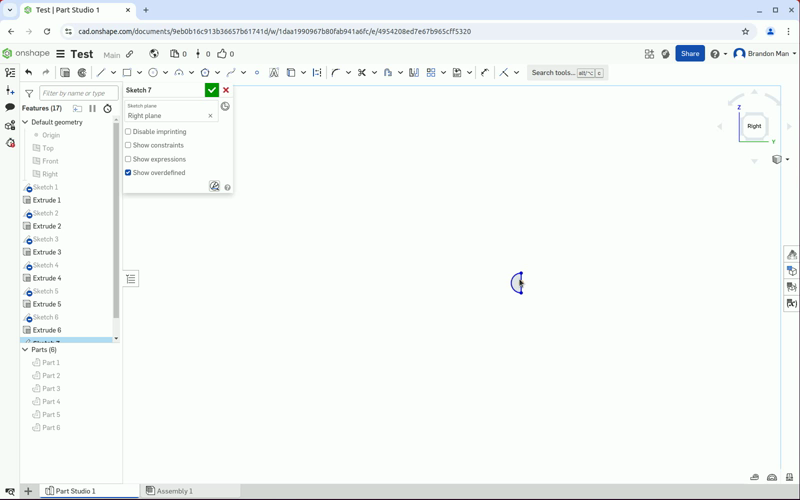
scroll(6)
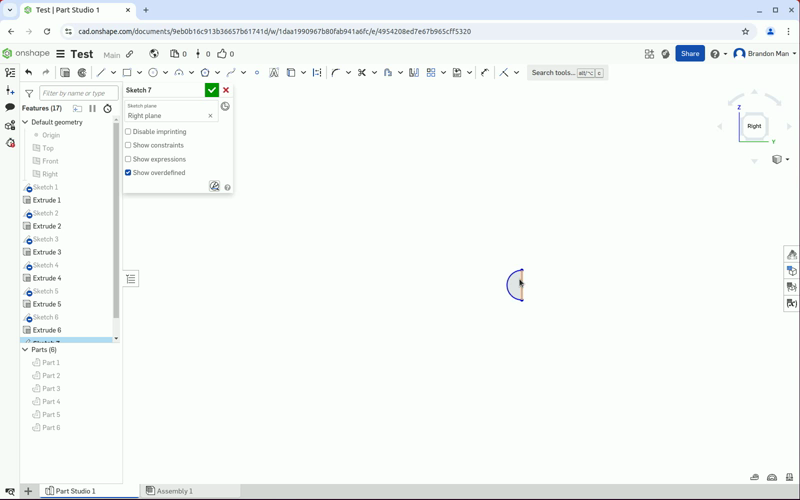
scroll(6)
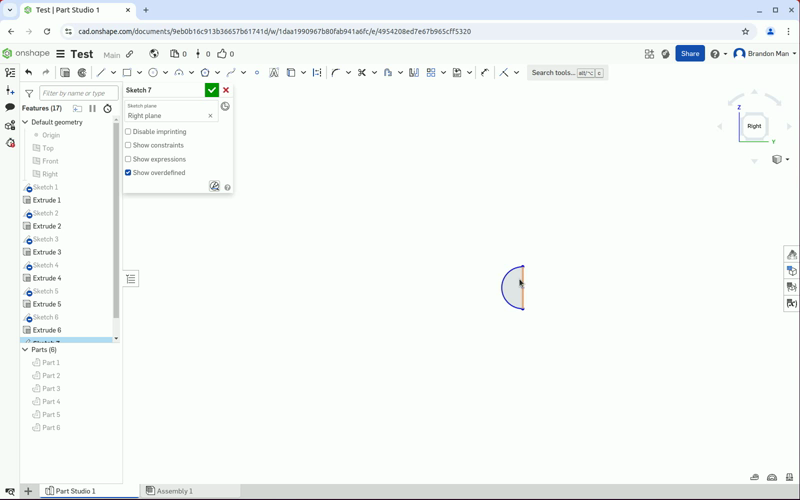
scroll(6)
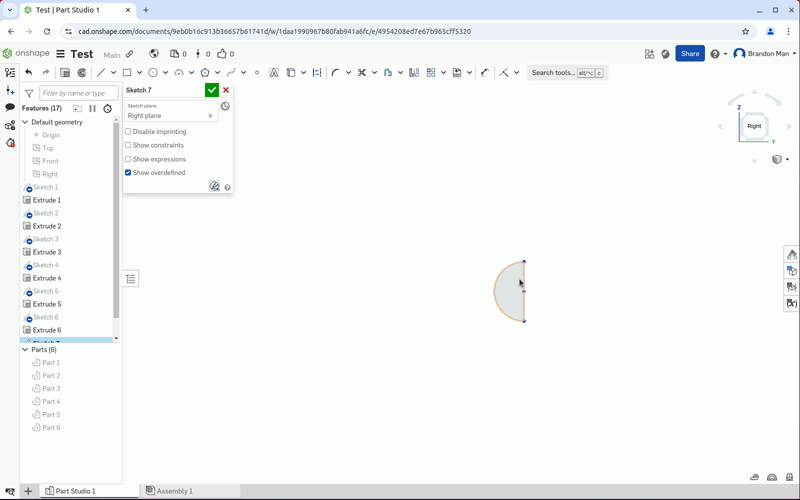
scroll(6)
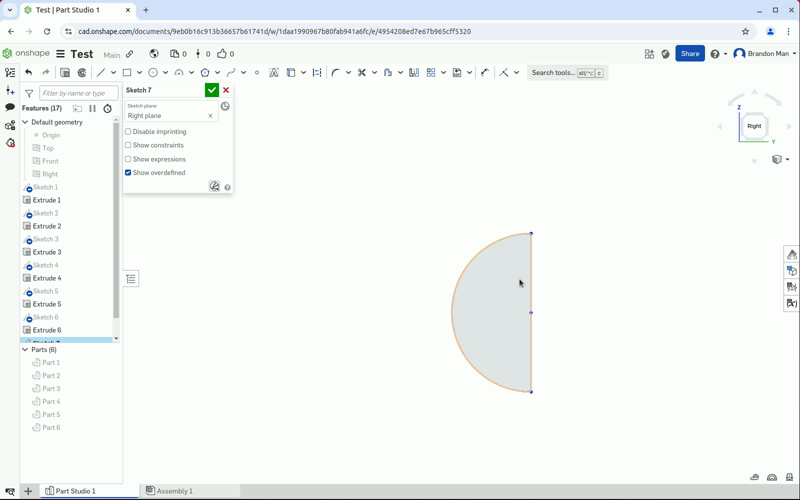
click(519, 278)
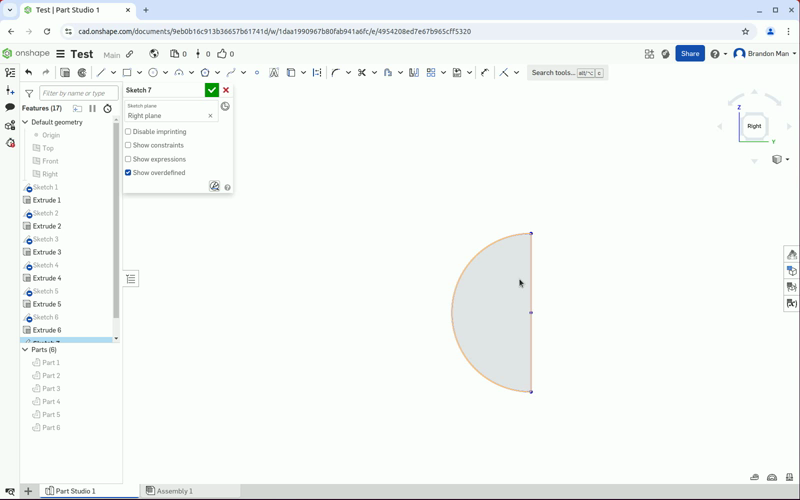
scroll(-6)
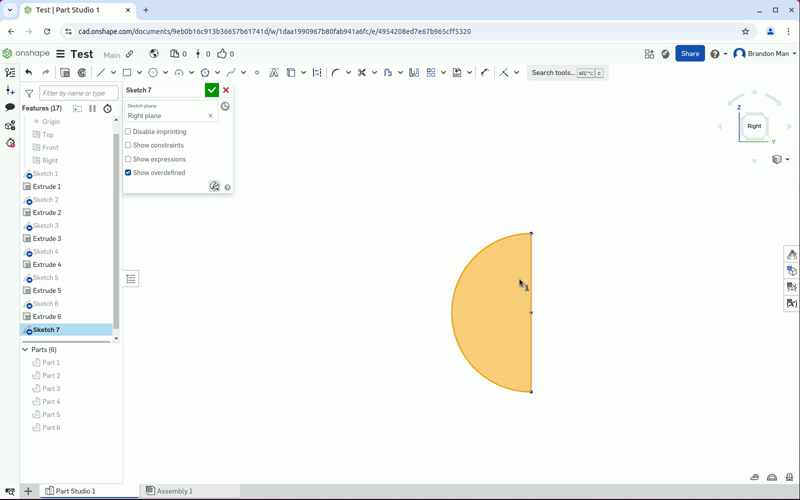
scroll(-6)
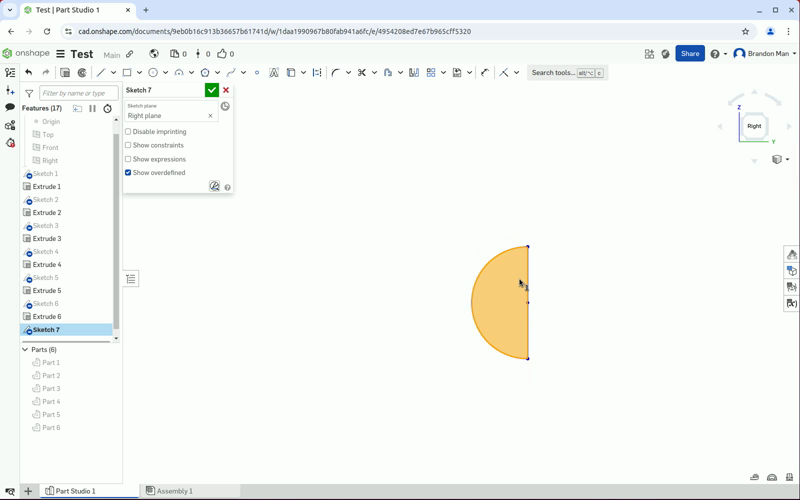
scroll(-6)
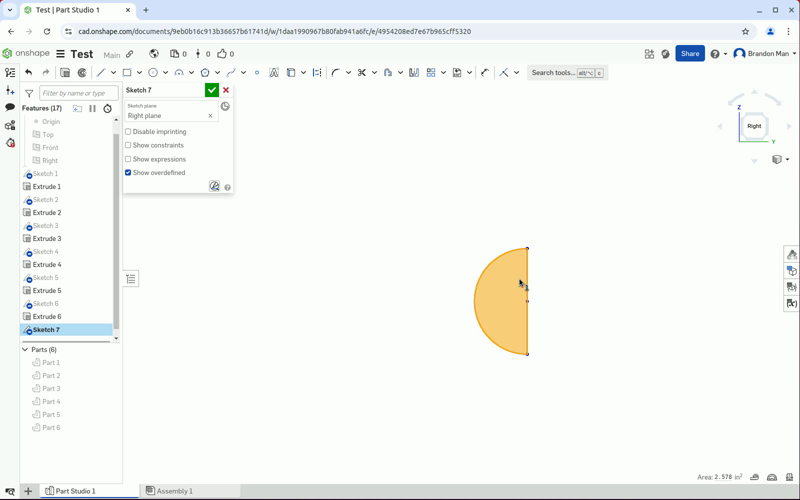
scroll(-6)
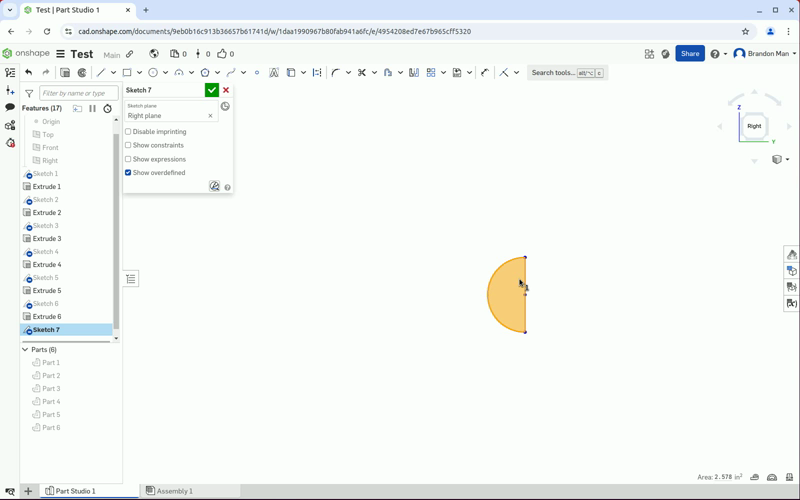
scroll(-6)
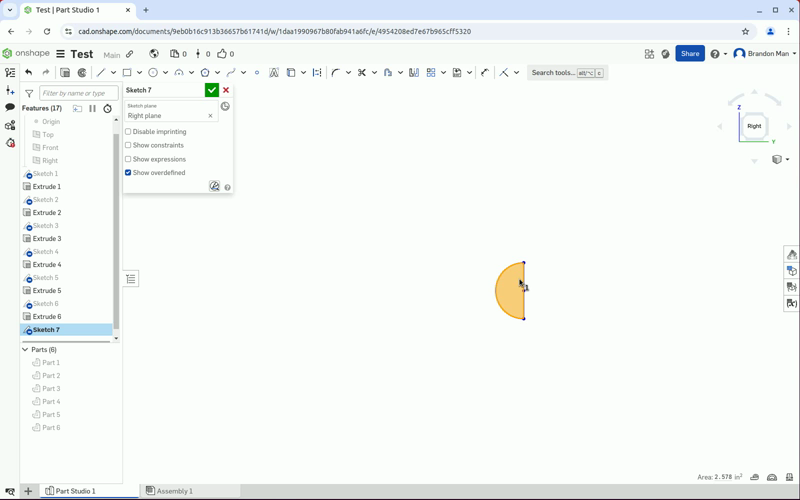
scroll(-6)
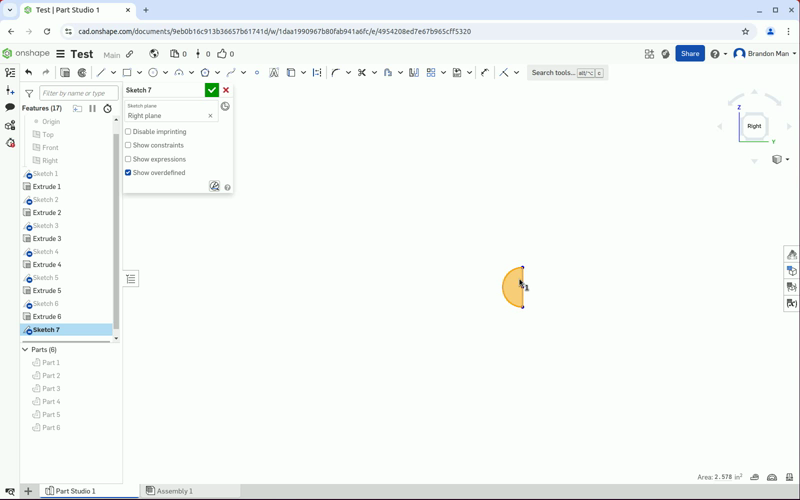
scroll(-6)
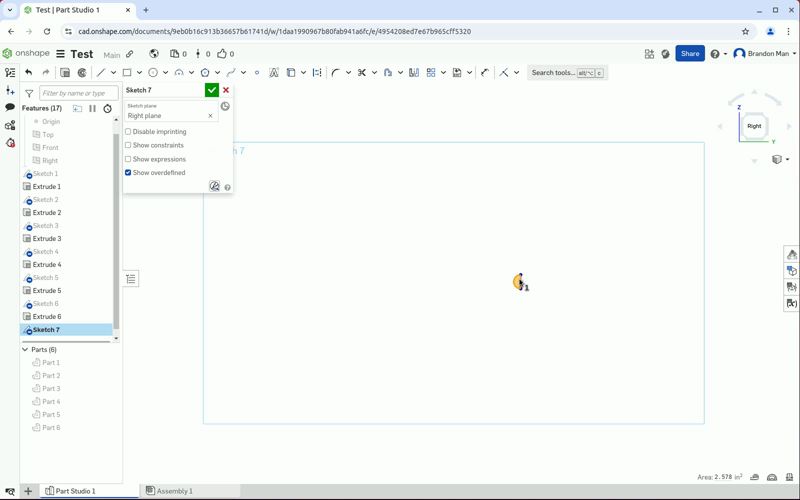
mouse_move(73, 352)
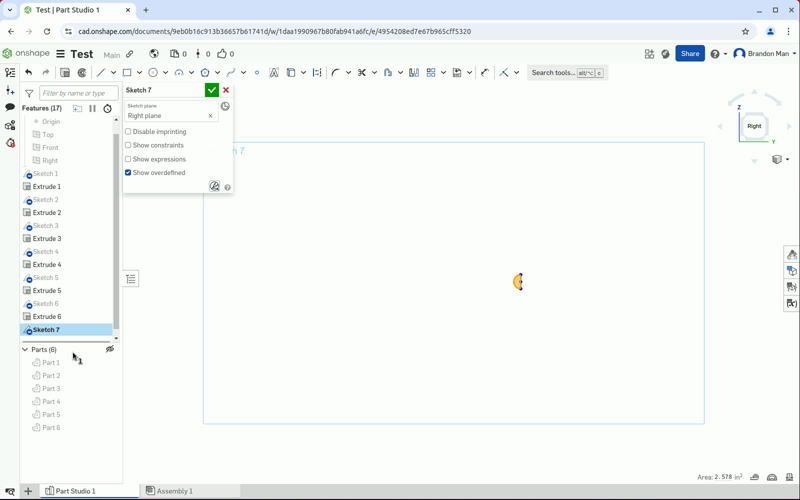
key(shift+y)
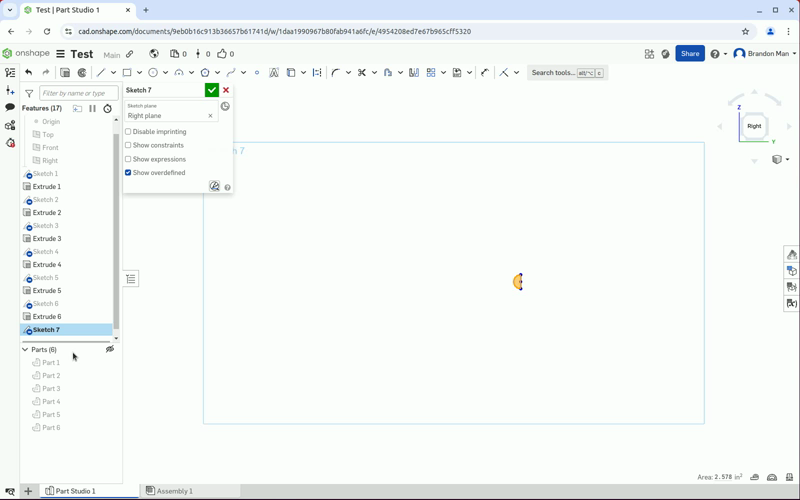
key(shift+e)
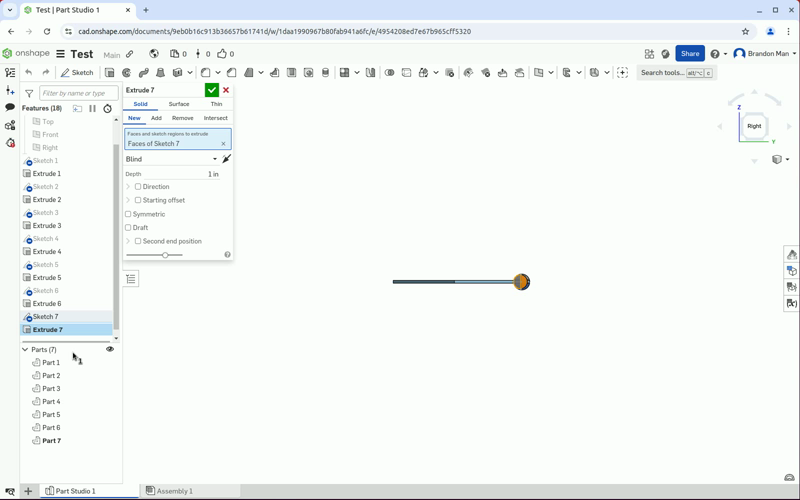
mouse_move(143, 106)
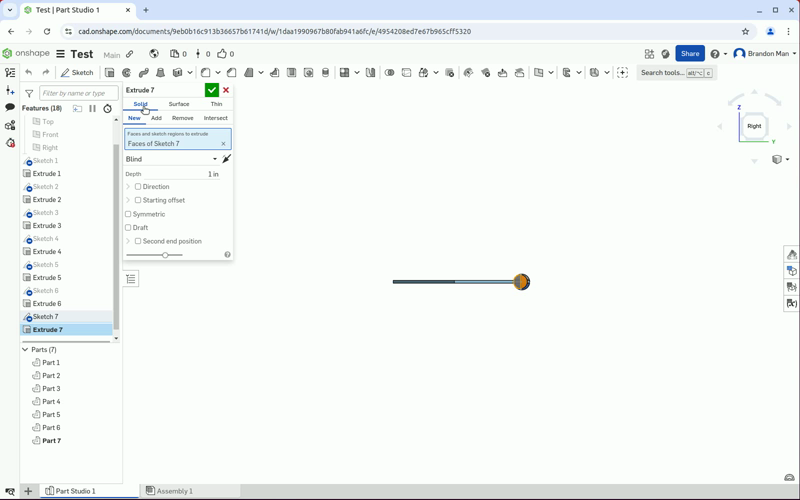
click(143, 106)
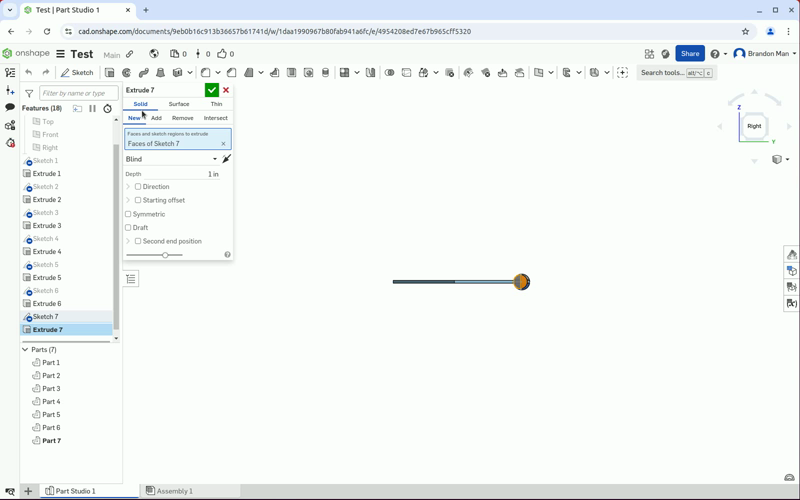
mouse_move(137, 120)
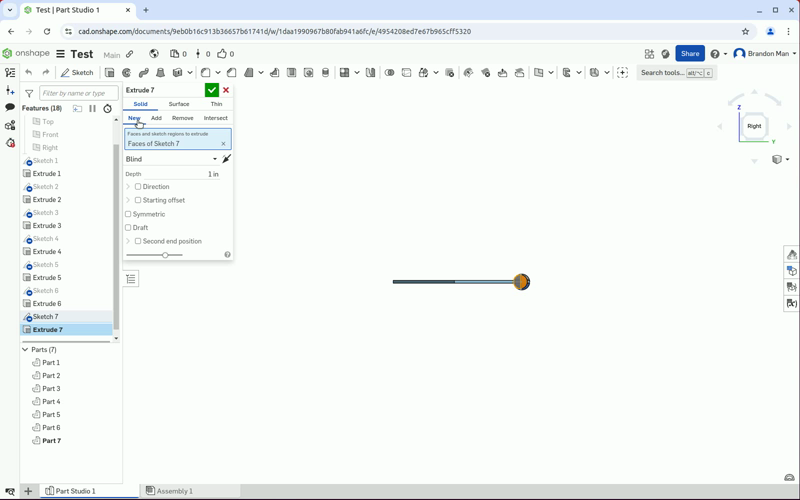
click(137, 120)
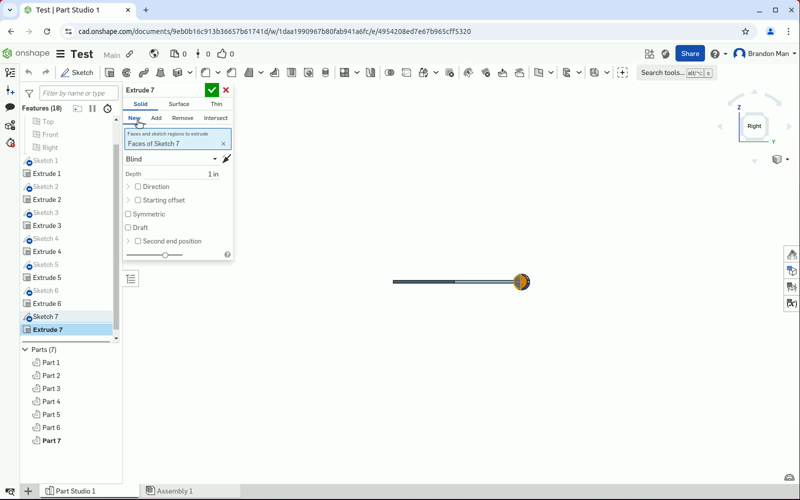
key(tab, 4)
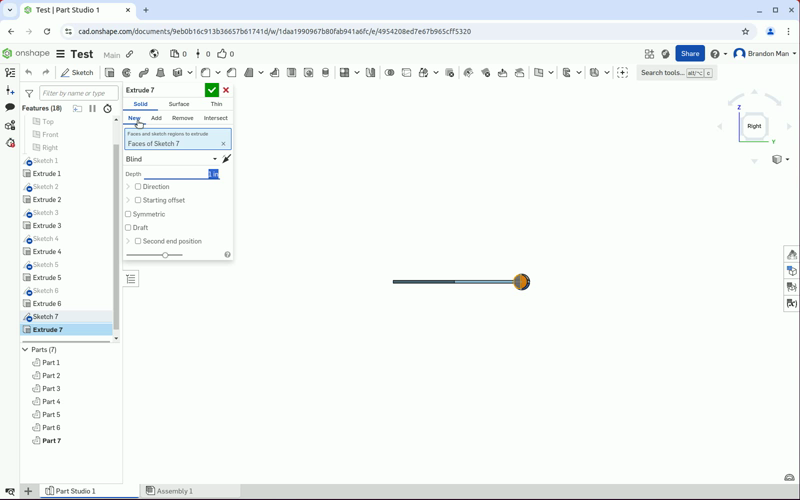
text(1.444)
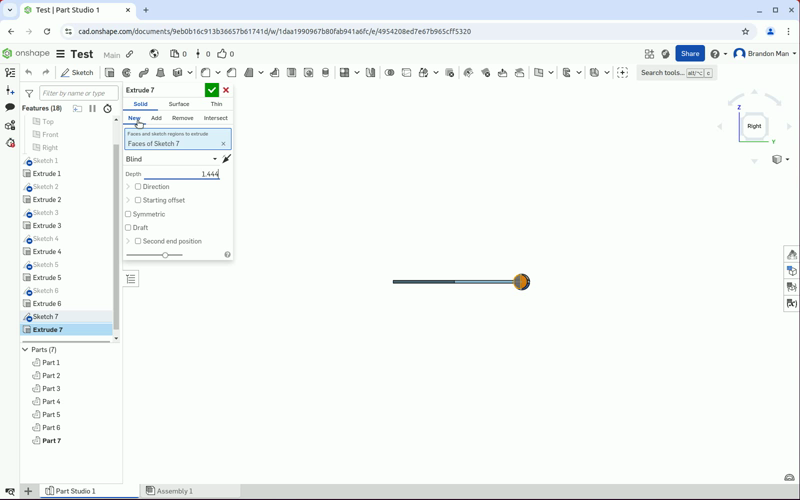
key(enter)
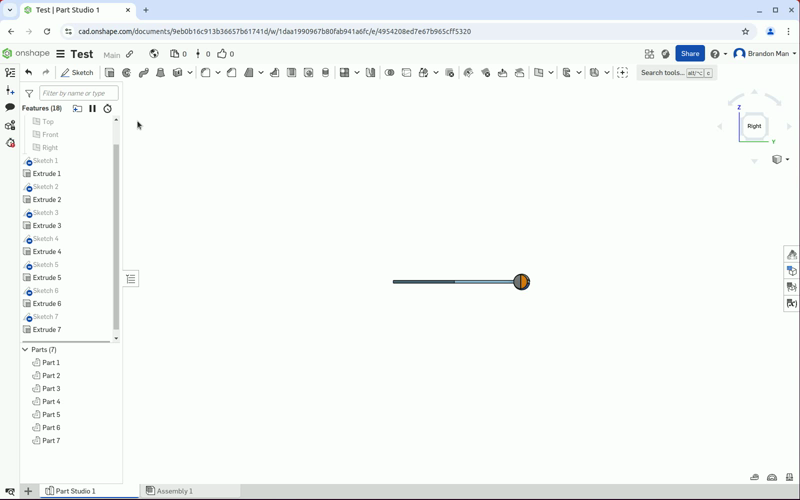
key(shift+h)
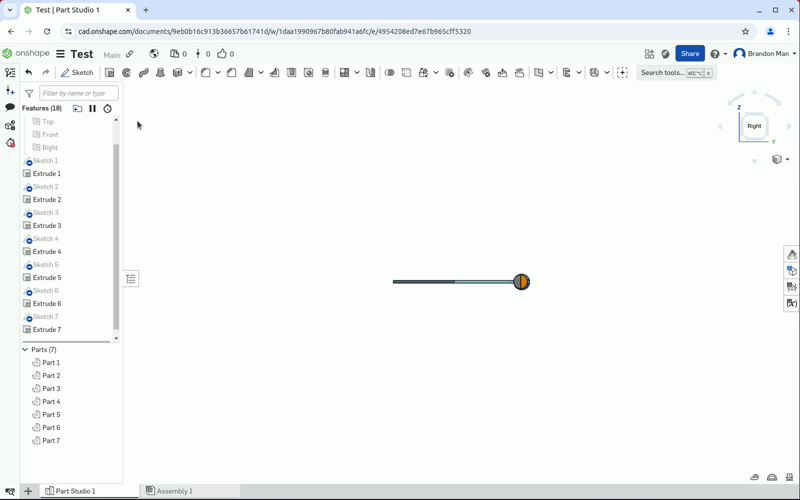
key(shift+h)
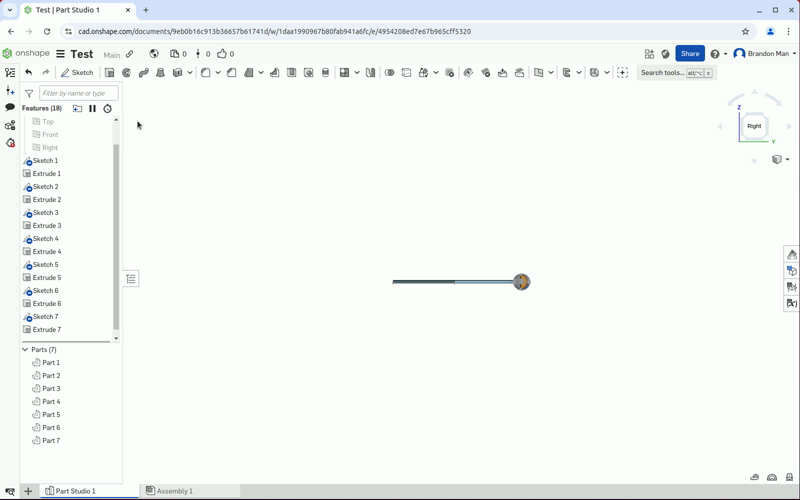
key(shift+7)
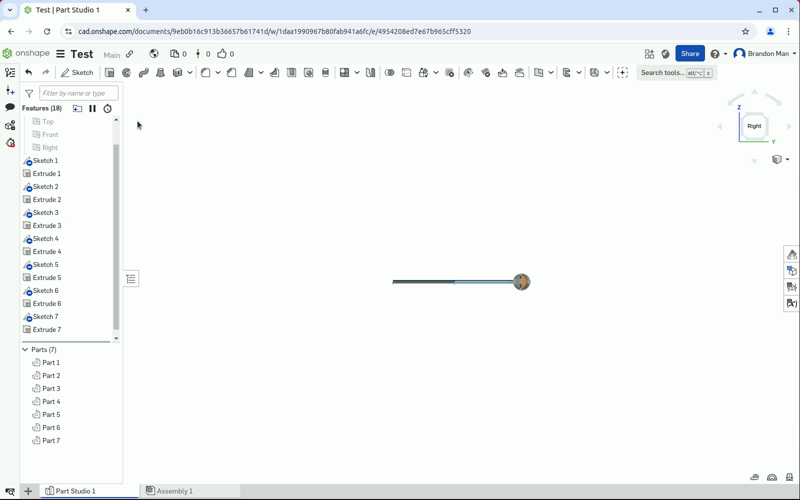
key(right, 2)
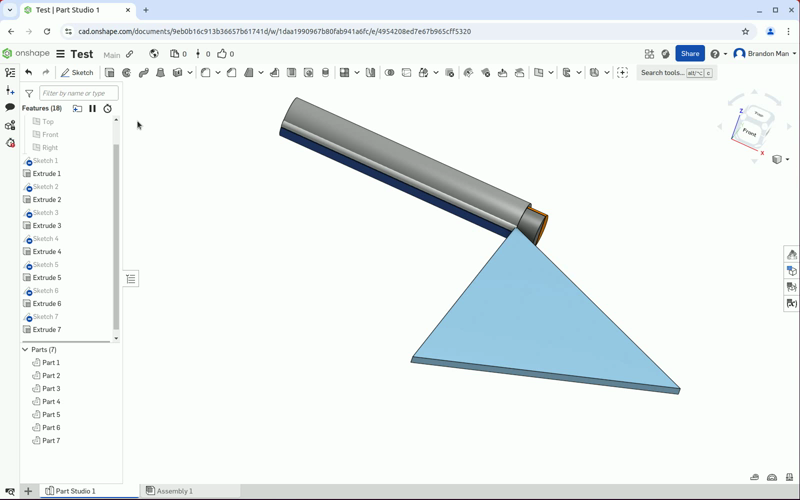
key(down, 2)
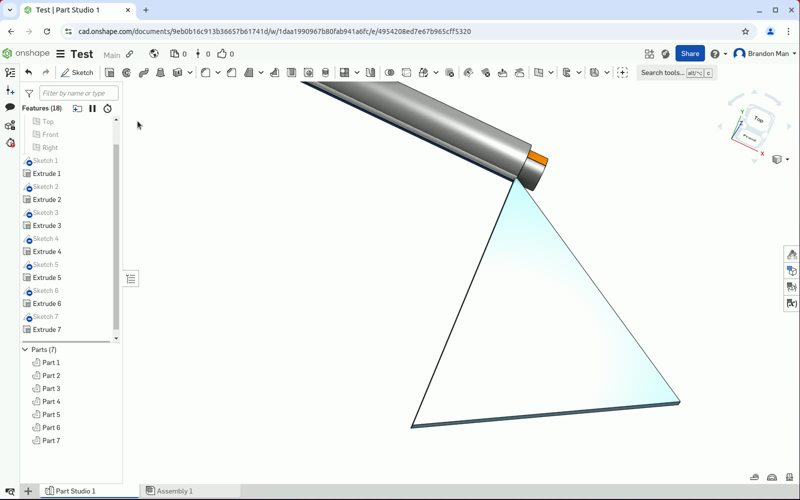
key(up, 2)
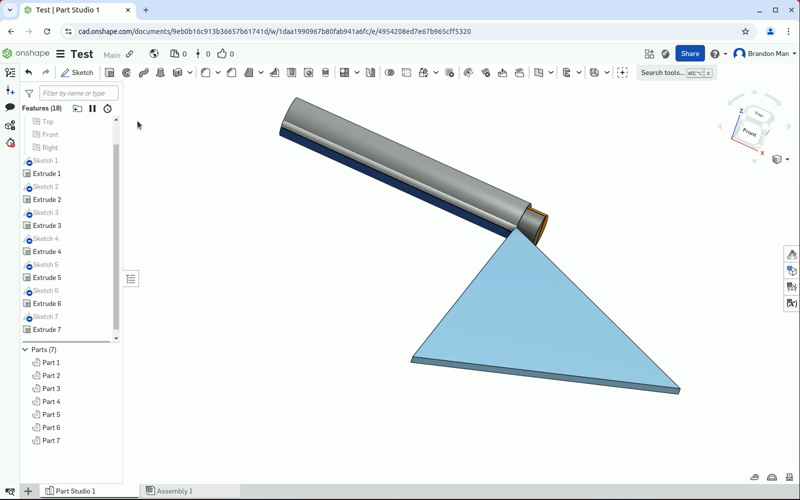
key(left, 2)
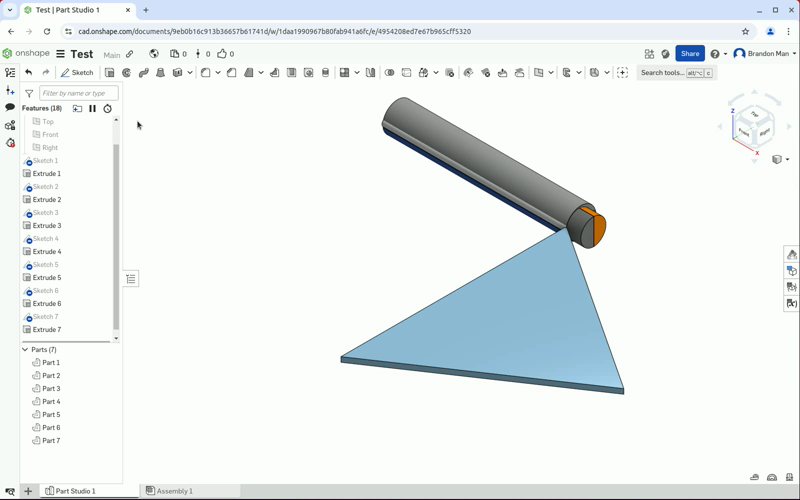
mouse_move(69, 163)
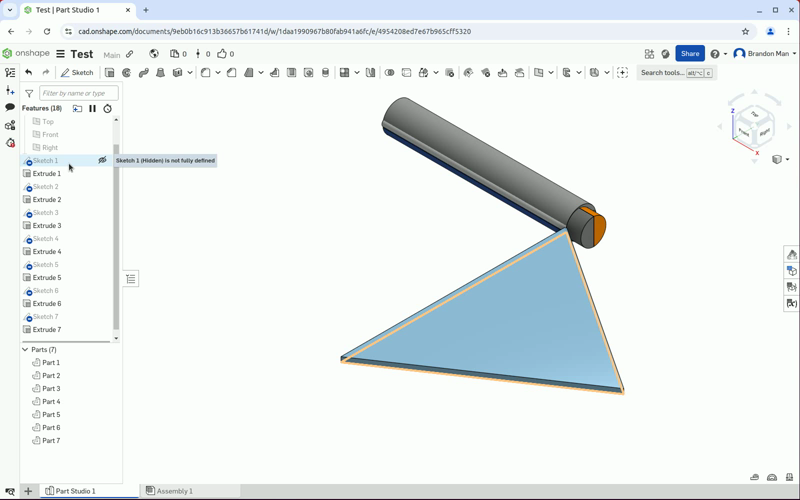
click(69, 163)